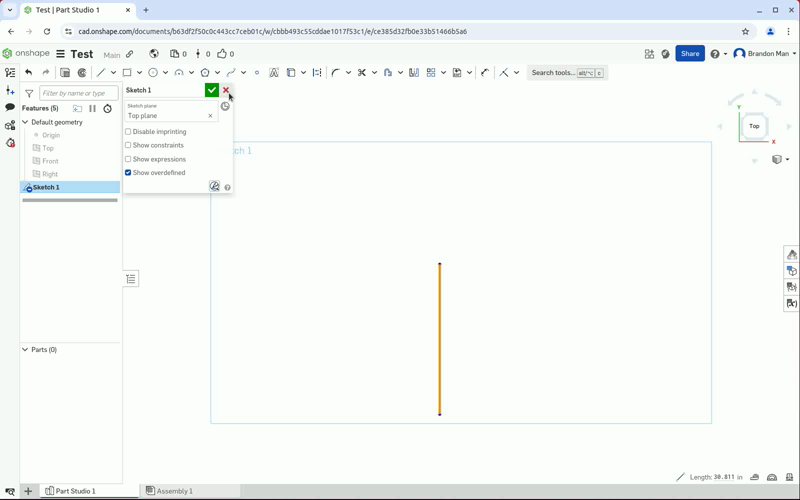
key(shift+h)
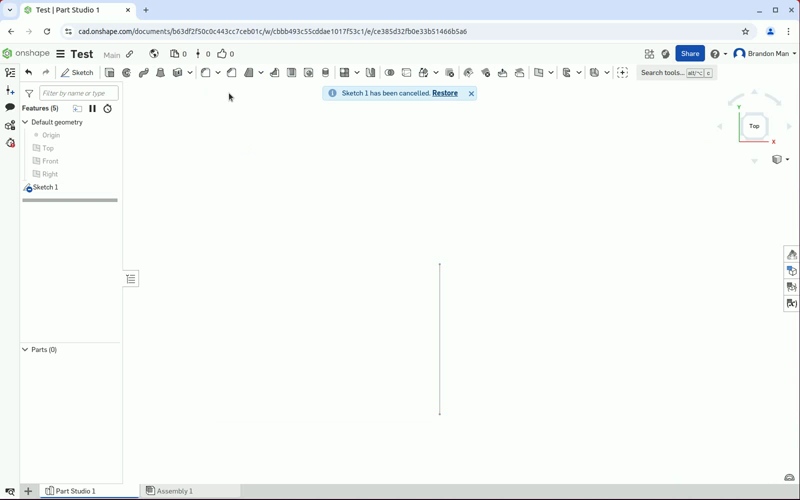
key(shift+s)
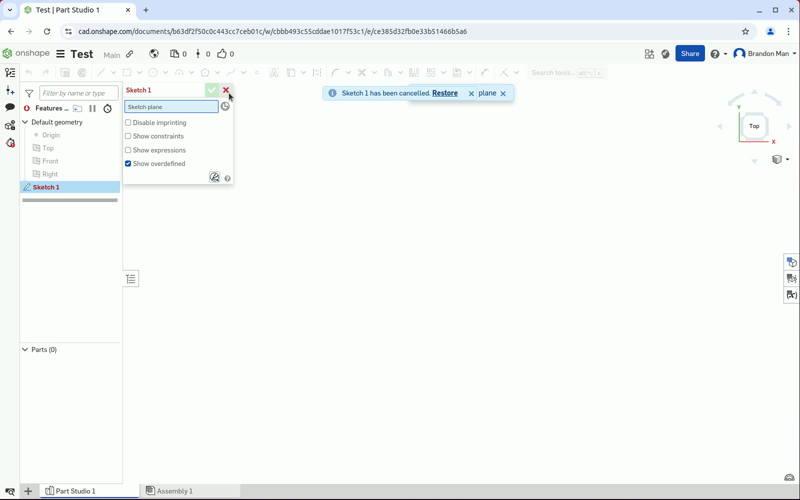
mouse_move(73, 150)
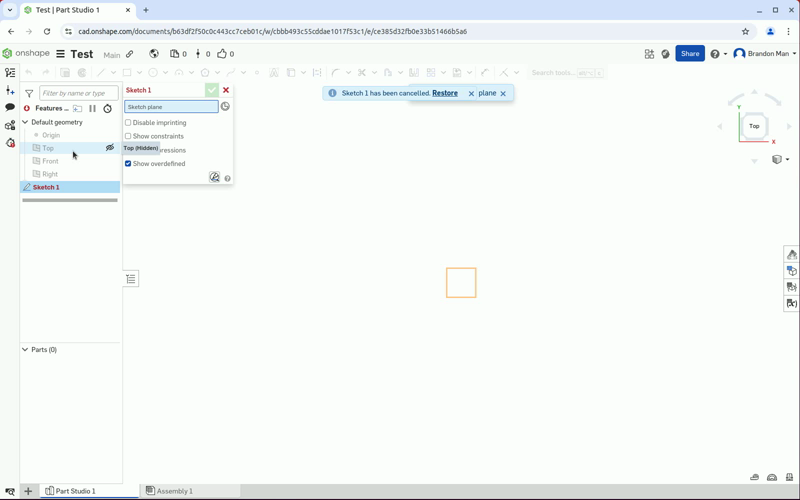
click(73, 150)
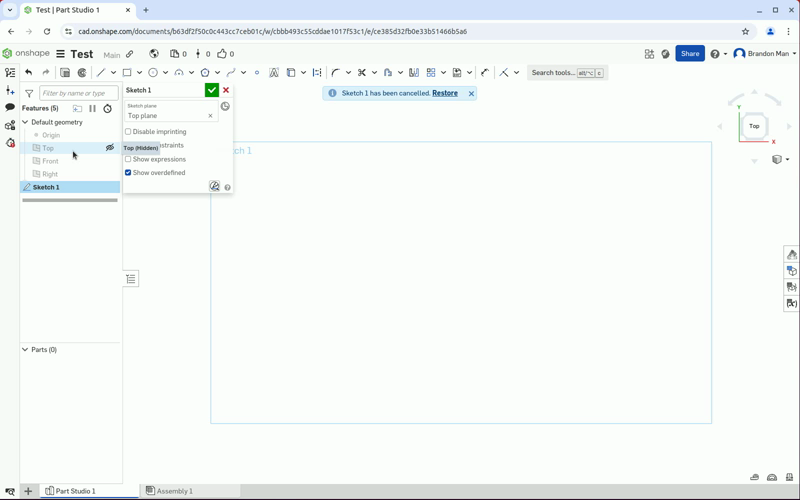
mouse_move(73, 352)
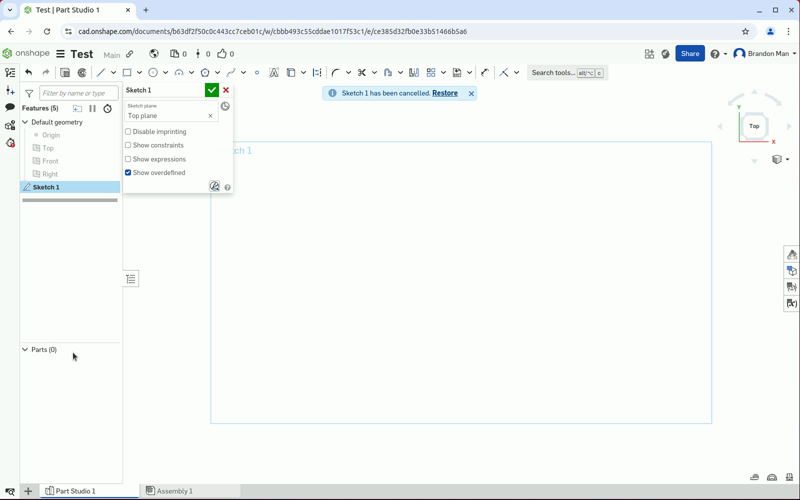
key(y)
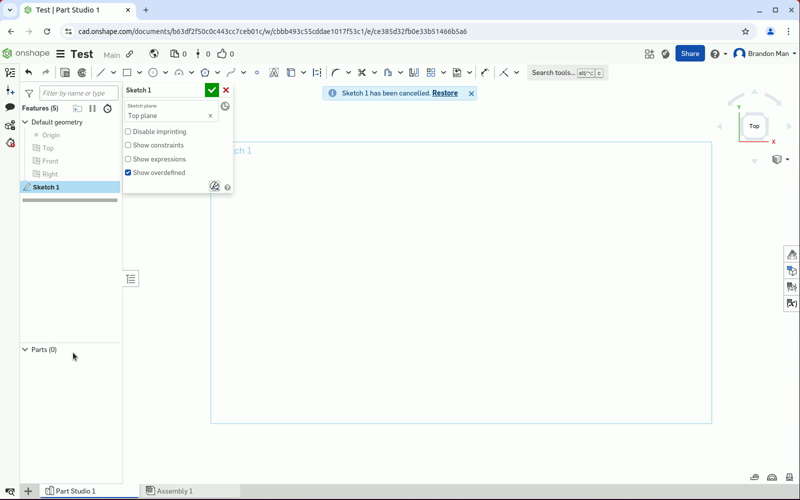
key(c)
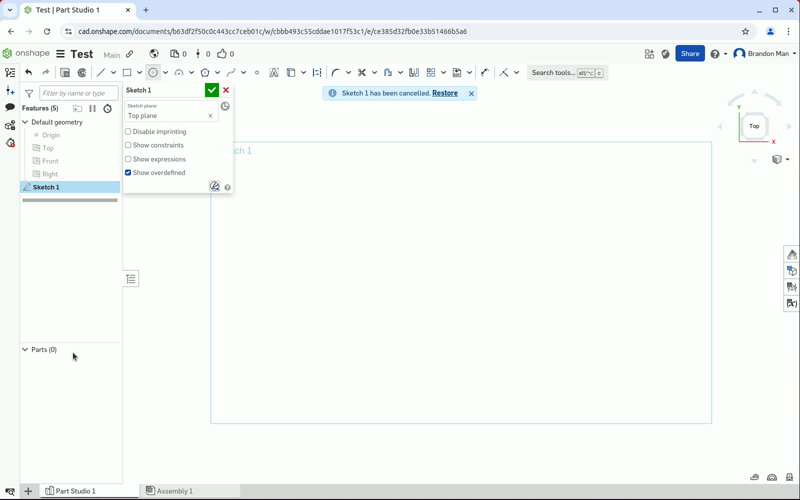
key_down(shift)
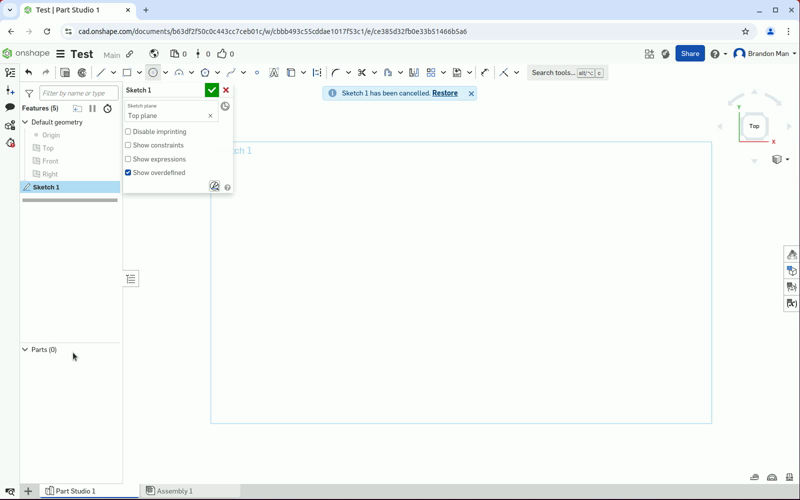
mouse_move(461, 282)
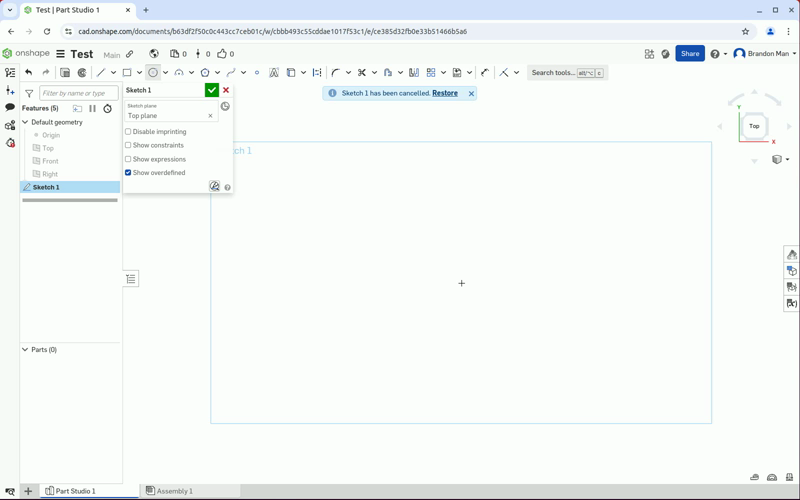
click(461, 282)
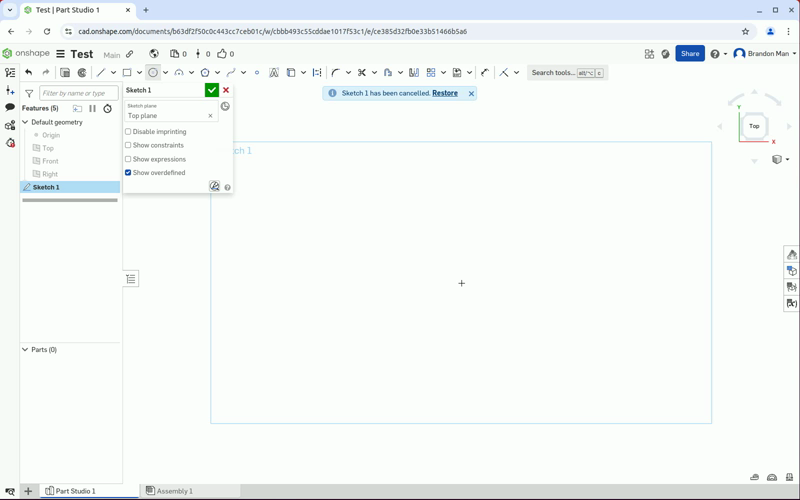
key_up(shift)
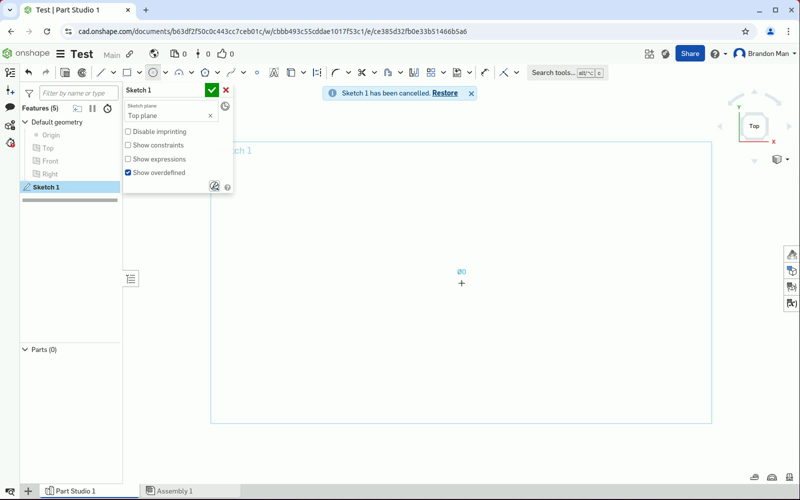
mouse_move(522, 282)
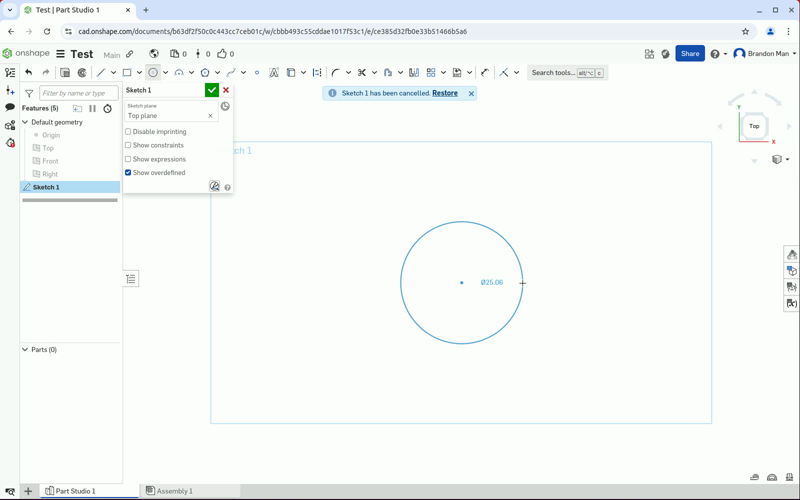
click(522, 282)
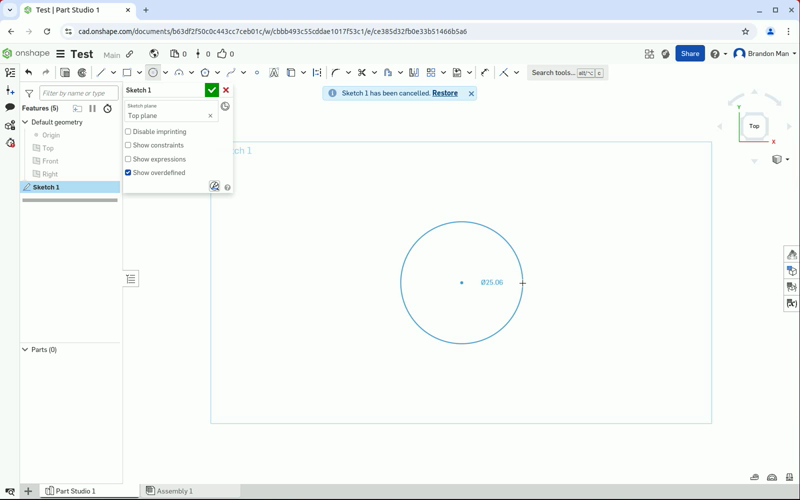
key(esc)
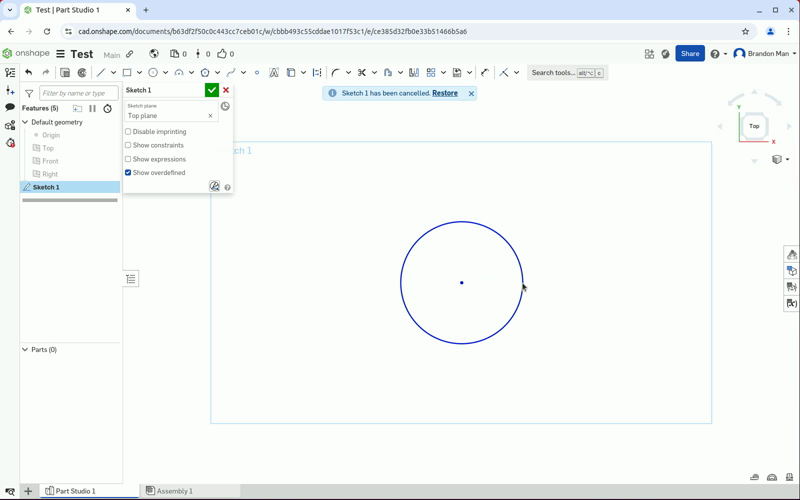
mouse_move(410, 275)
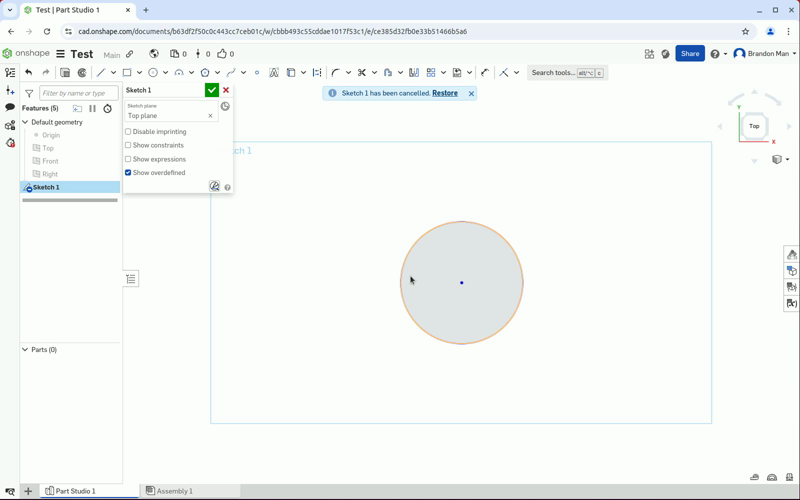
click(410, 275)
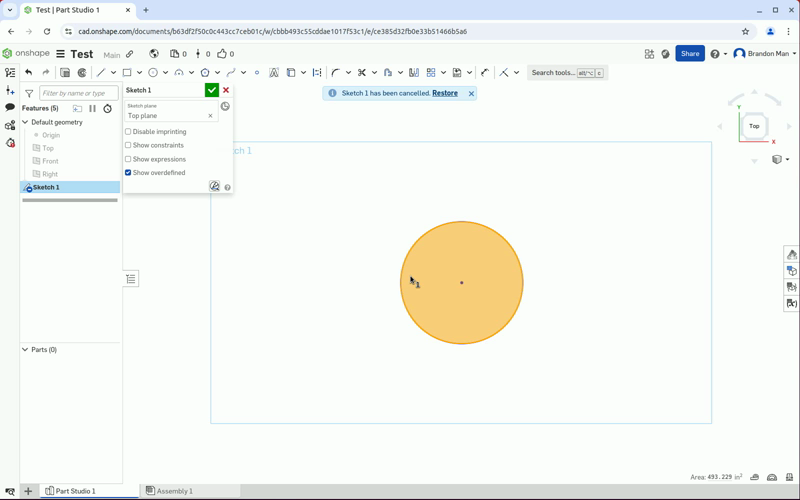
mouse_move(73, 352)
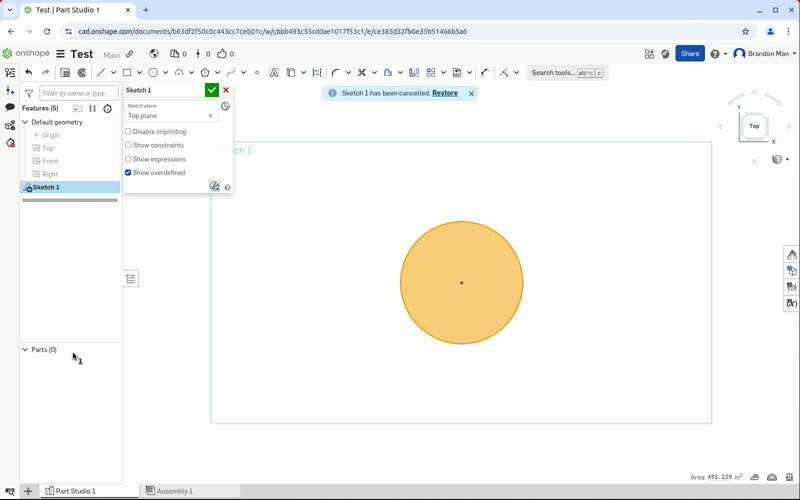
key(shift+y)
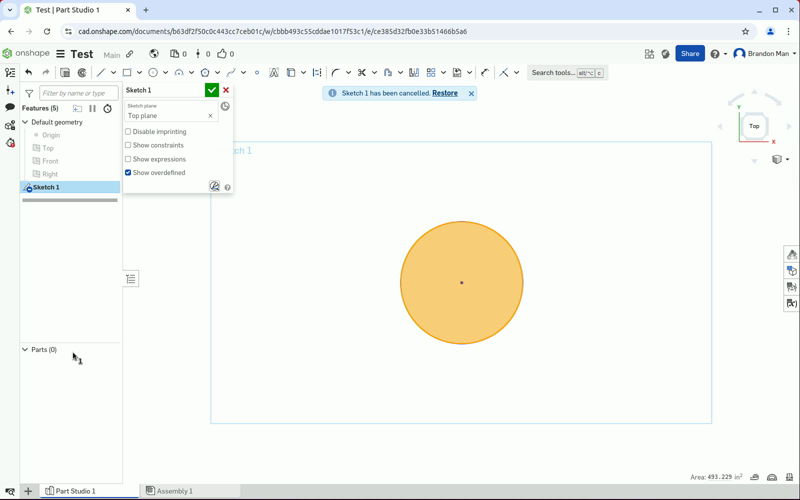
key(shift+e)
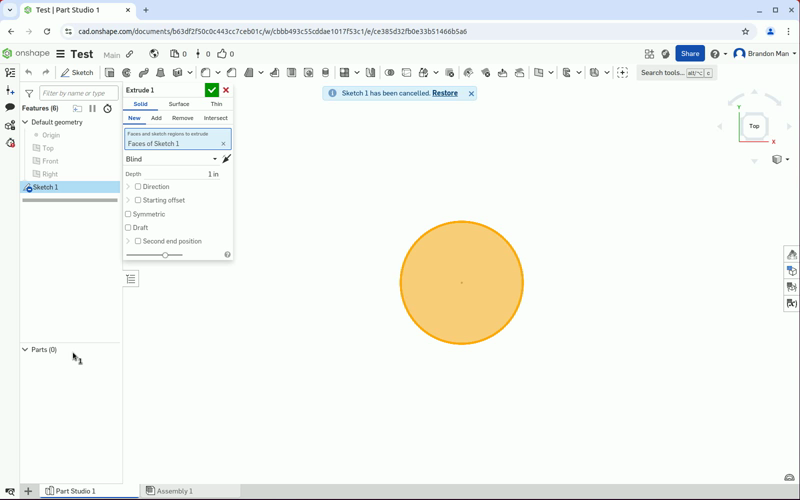
mouse_move(143, 106)
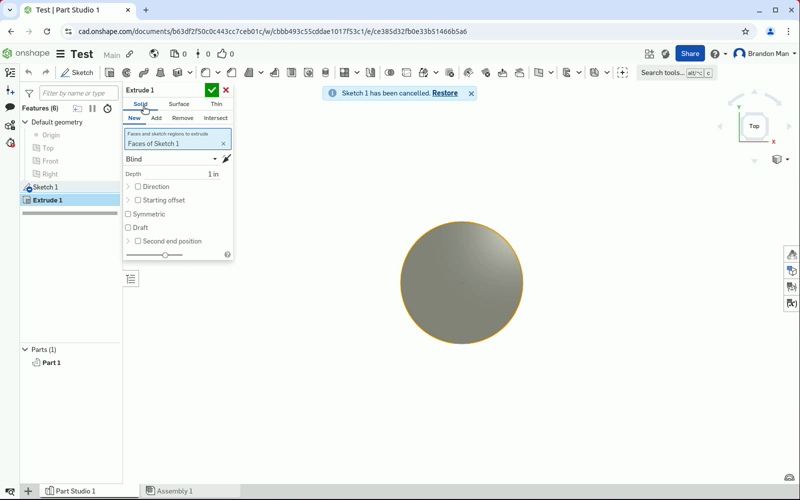
click(143, 106)
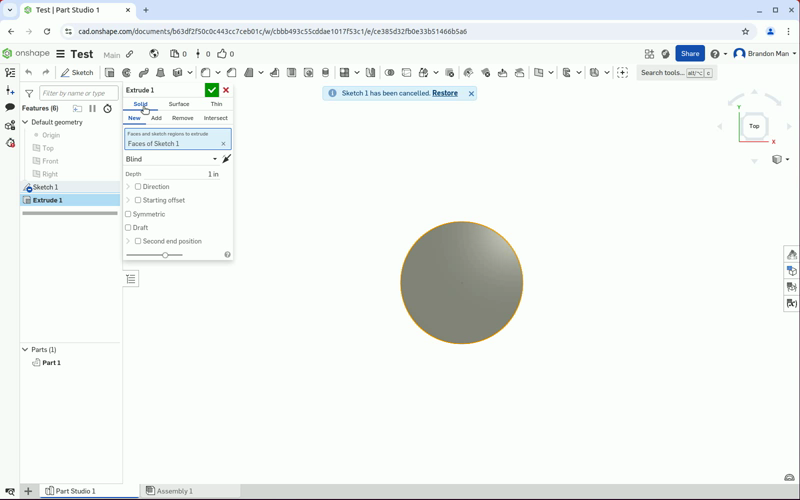
mouse_move(137, 120)
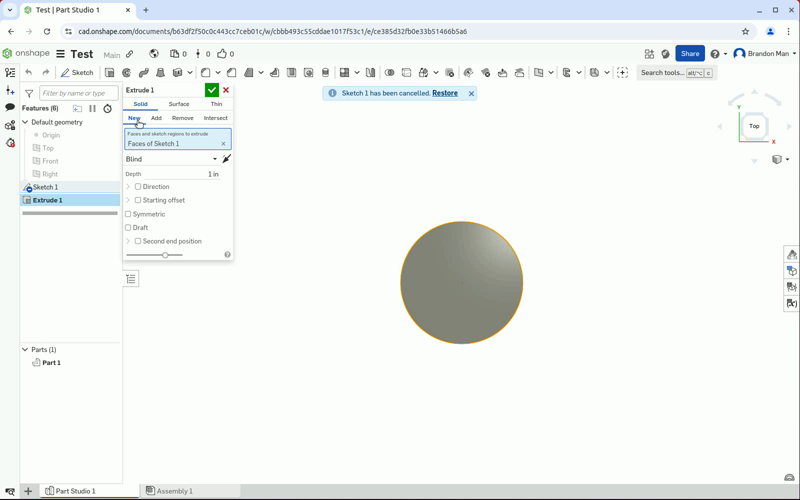
click(137, 120)
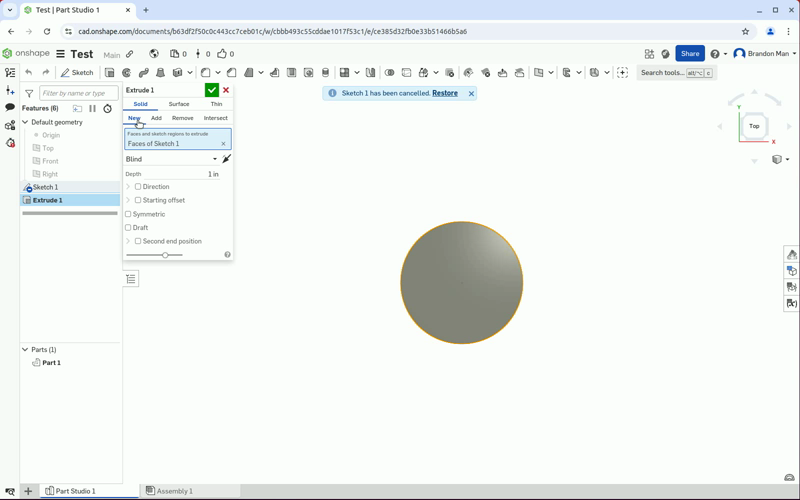
key(tab, 4)
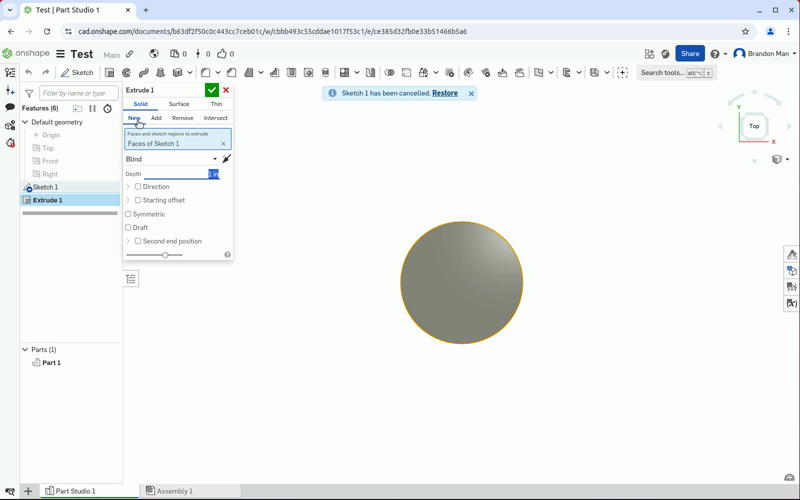
text(-23.108)
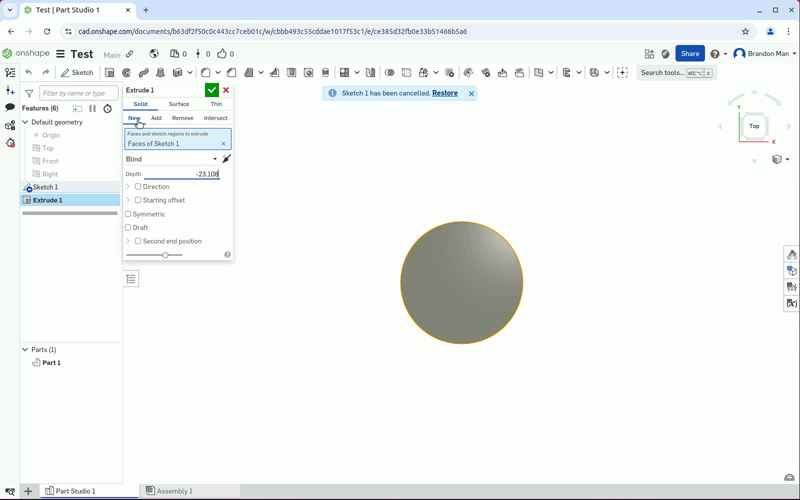
key(enter)
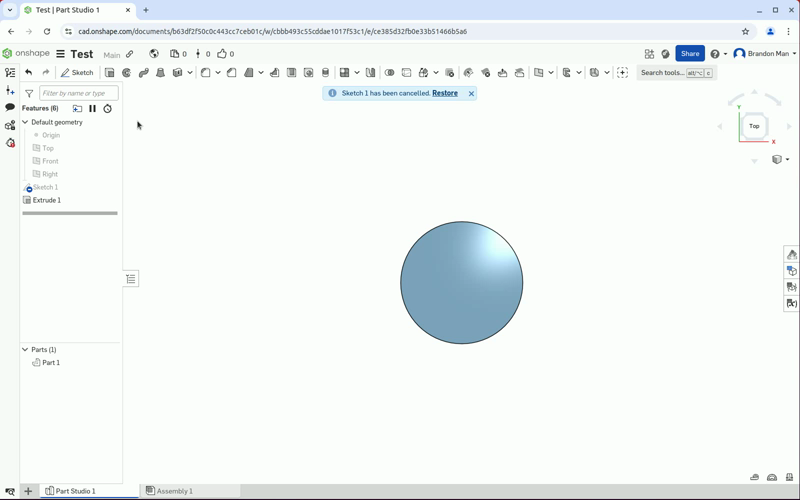
key(shift+h)
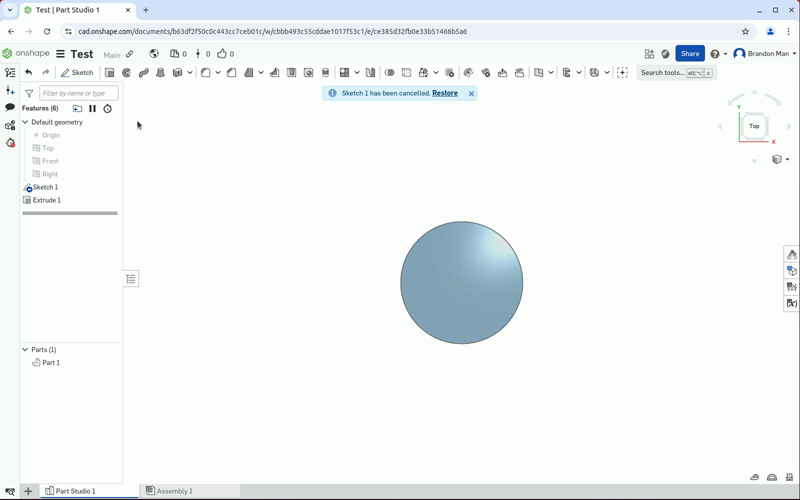
key(shift+h)
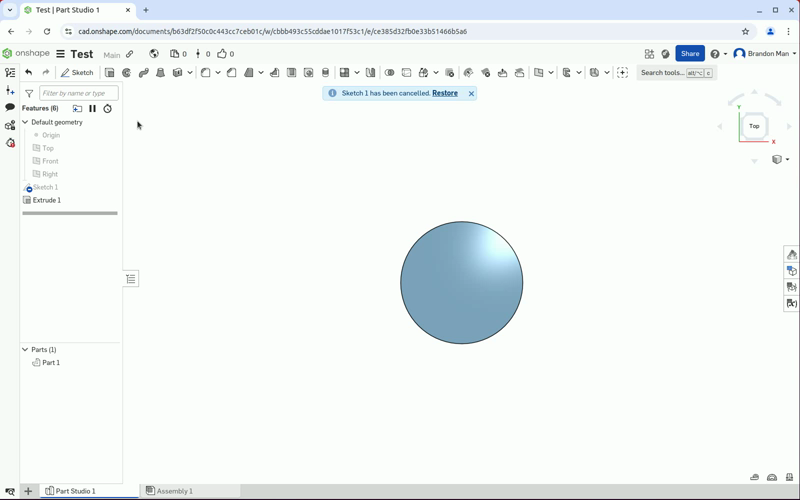
mouse_move(73, 189)
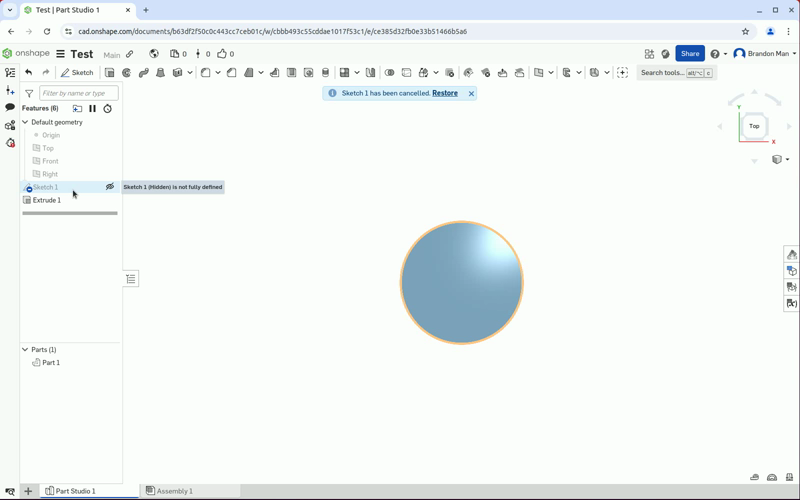
click(73, 189)
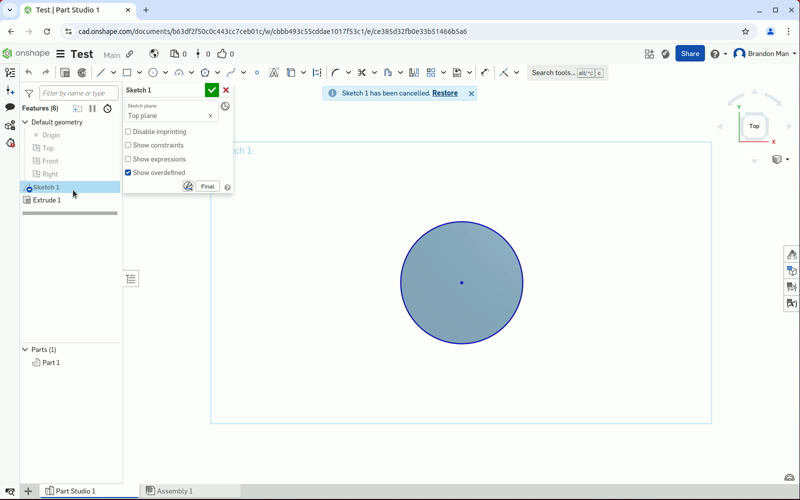
mouse_move(229, 92)
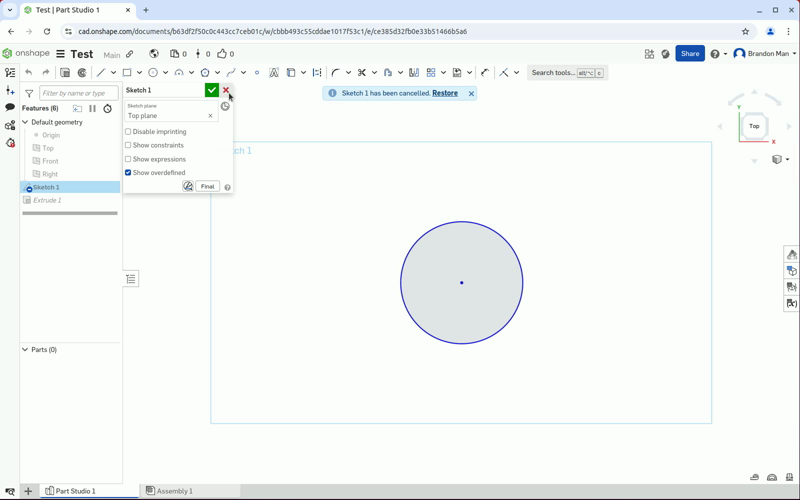
click(229, 92)
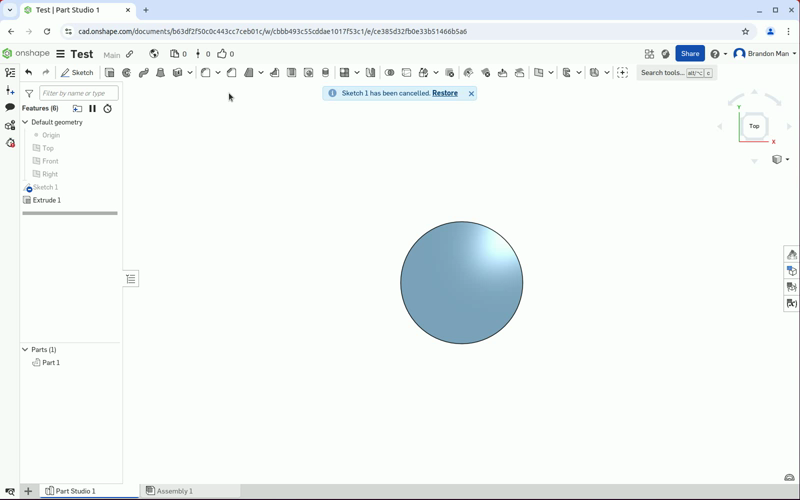
mouse_move(73, 352)
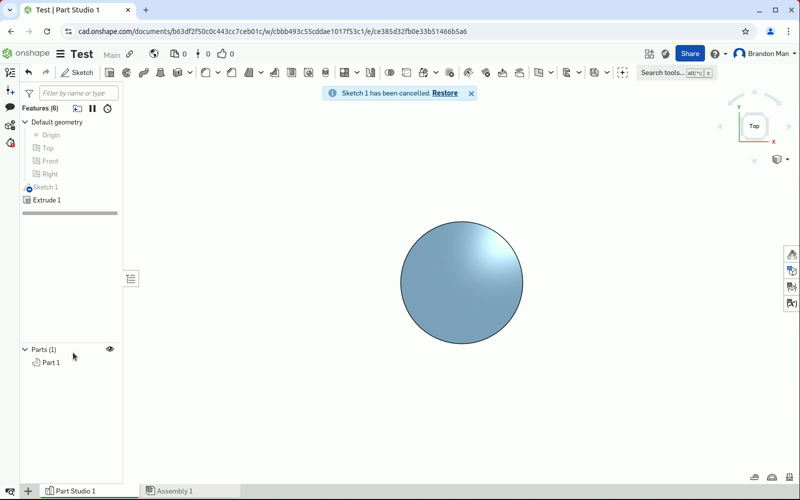
key(y)
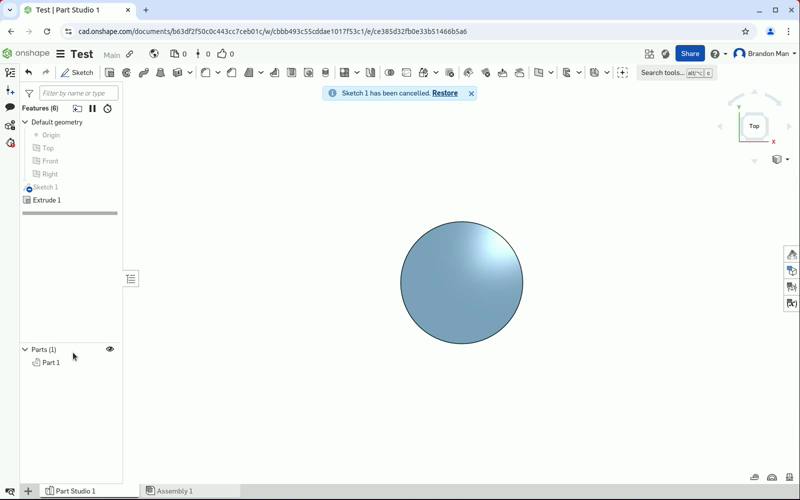
key(shift+p)
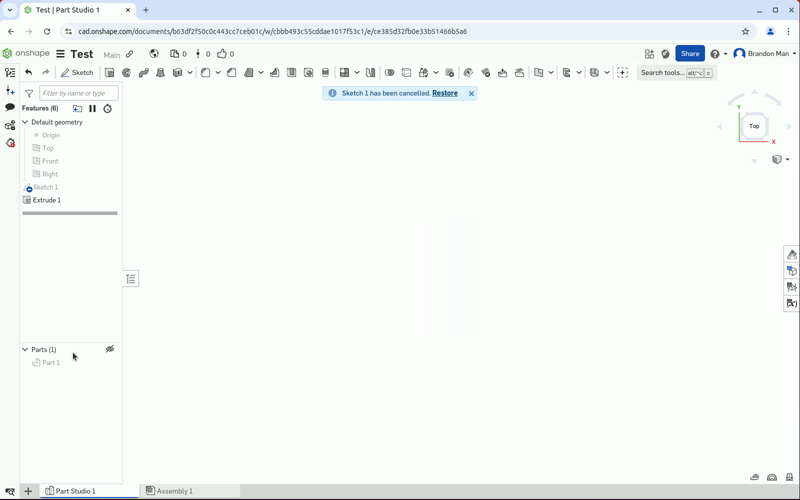
key(space)
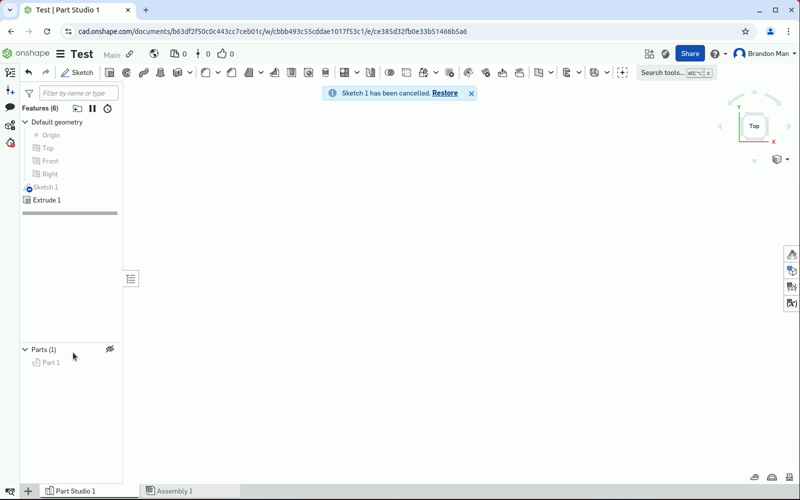
key_down(shift)
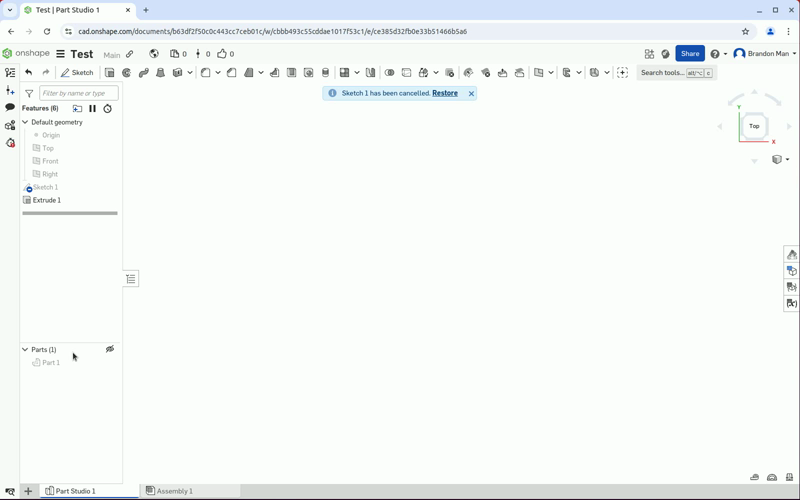
key(up)
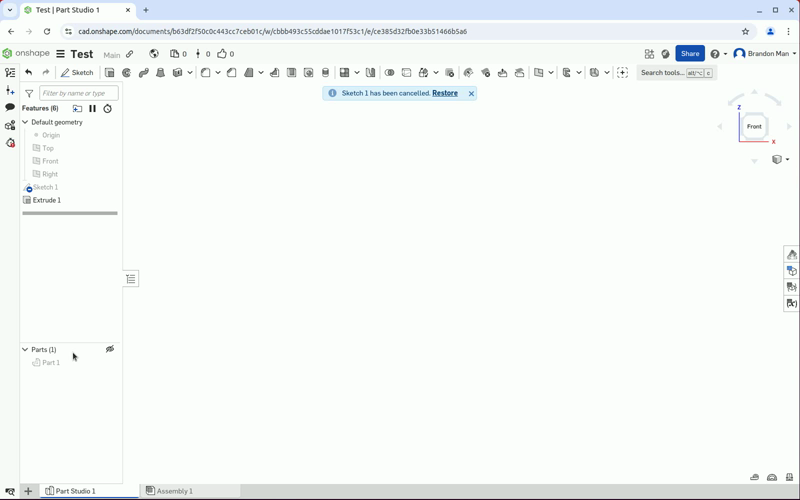
key_up(shift)
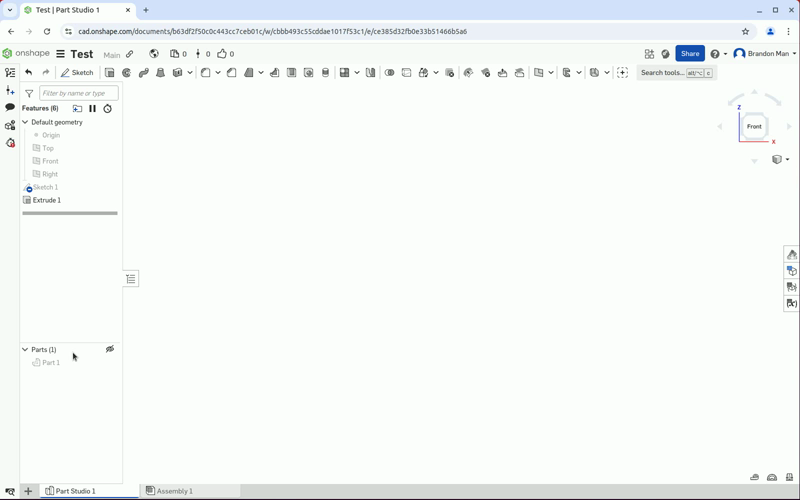
mouse_move(73, 352)
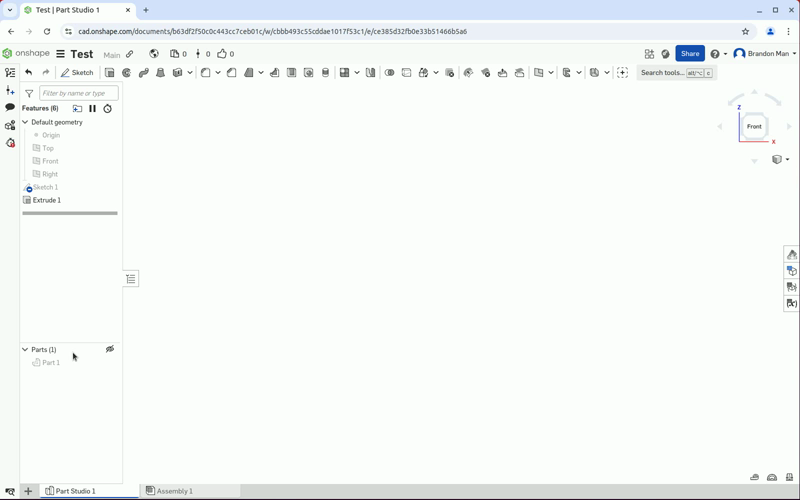
key(shift+y)
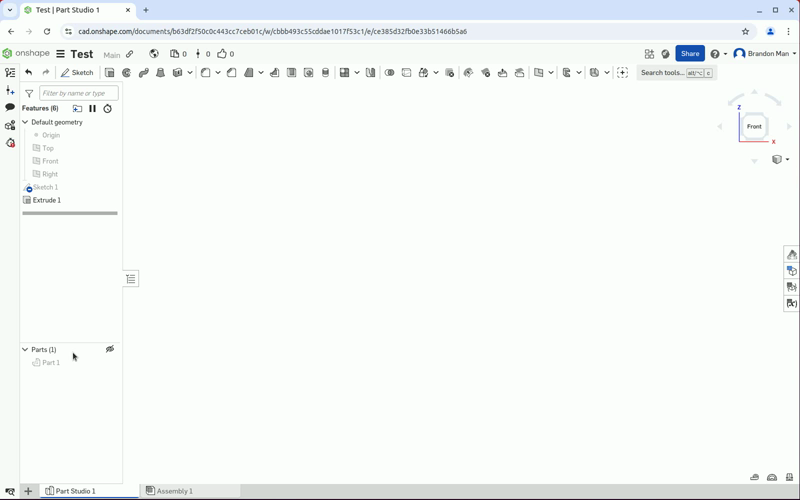
key(shift+s)
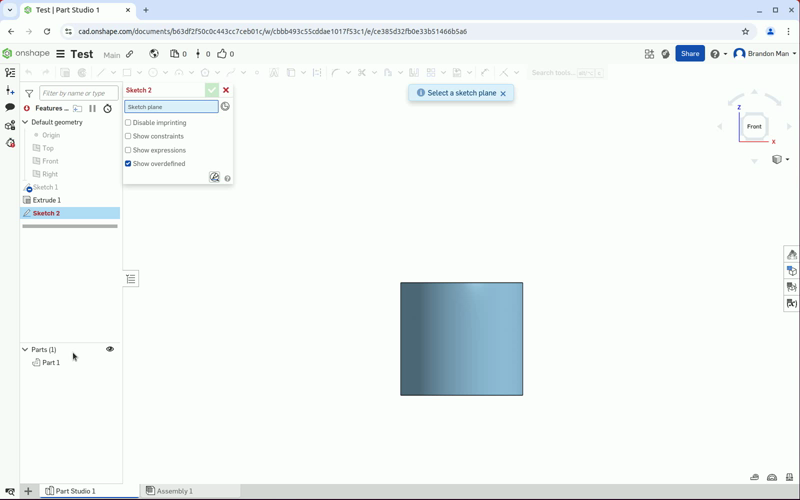
mouse_move(73, 163)
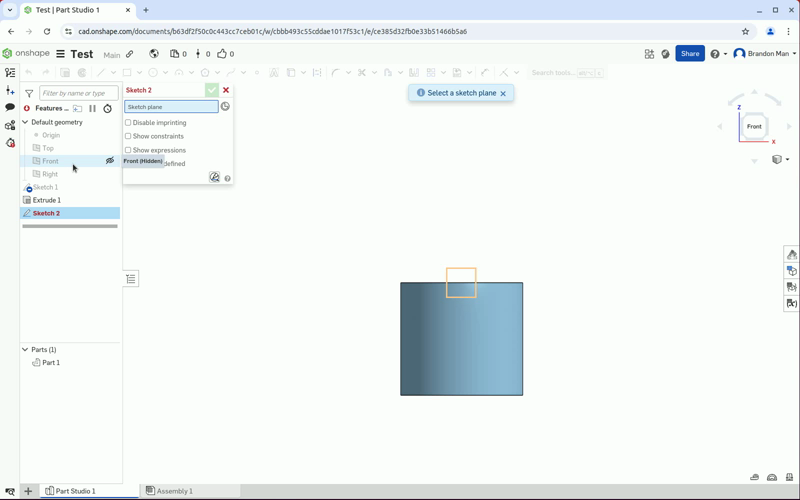
click(73, 163)
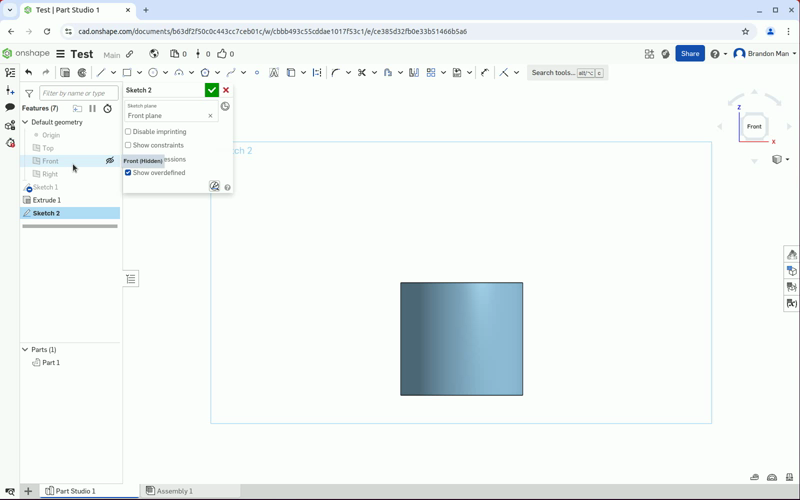
mouse_move(73, 352)
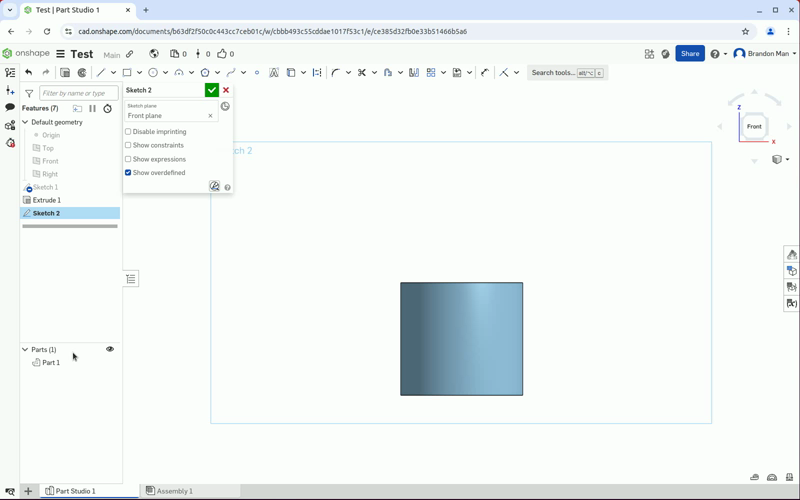
key(y)
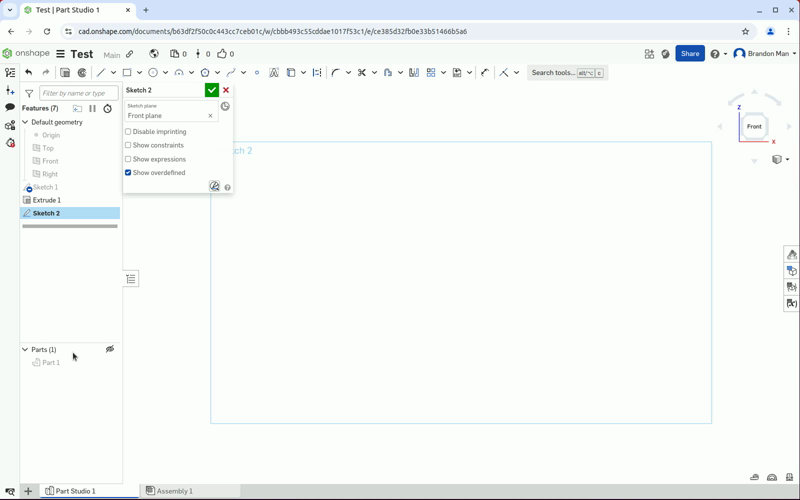
key(c)
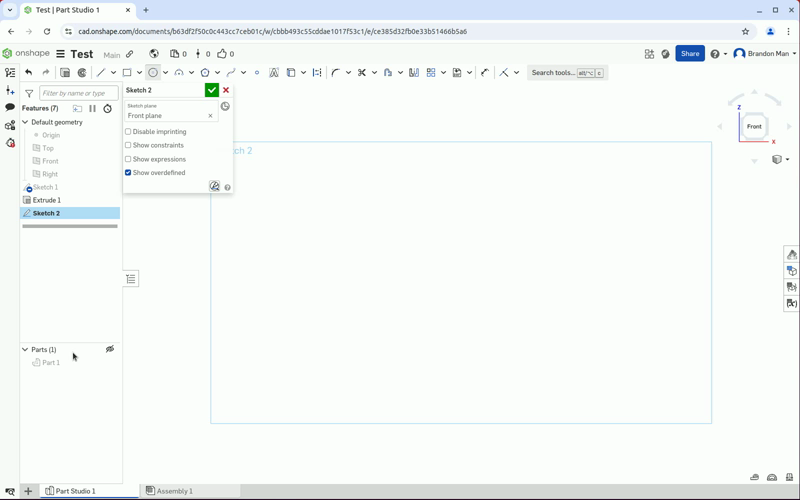
key_down(shift)
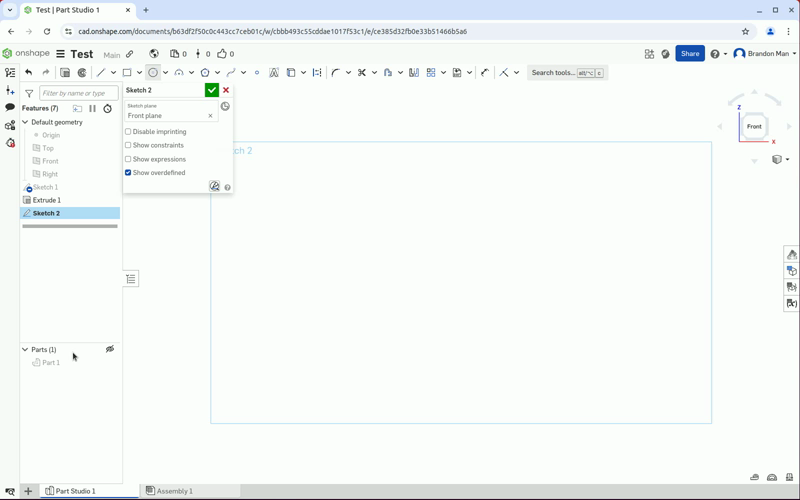
mouse_move(461, 363)
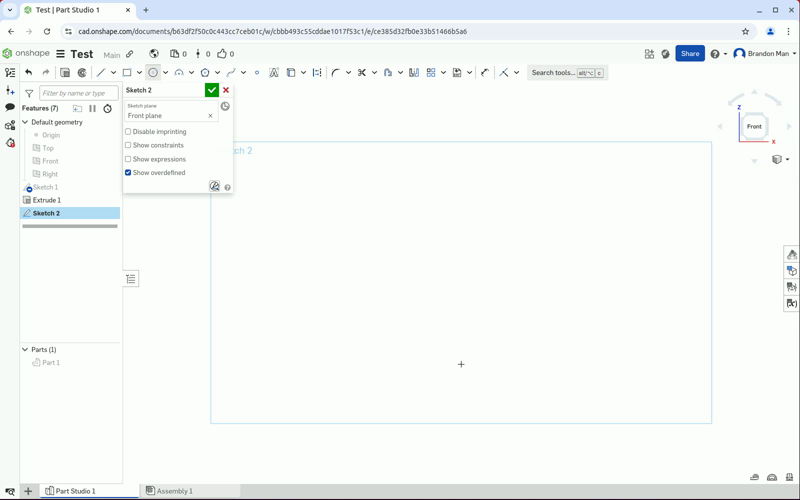
click(461, 363)
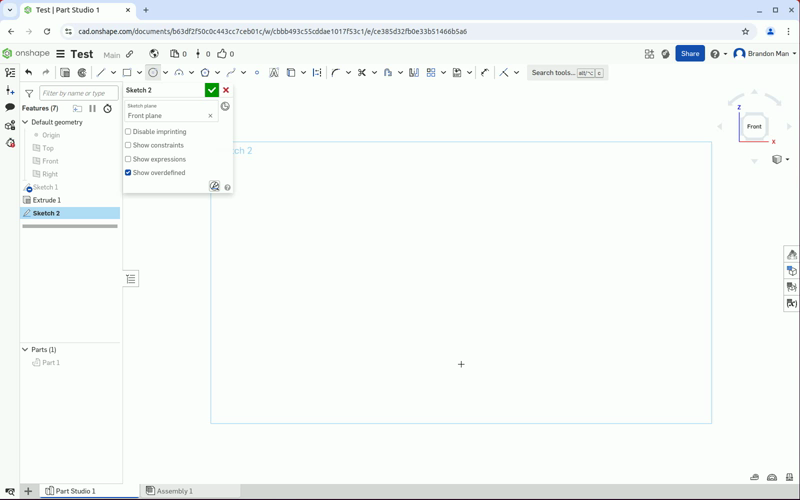
key_up(shift)
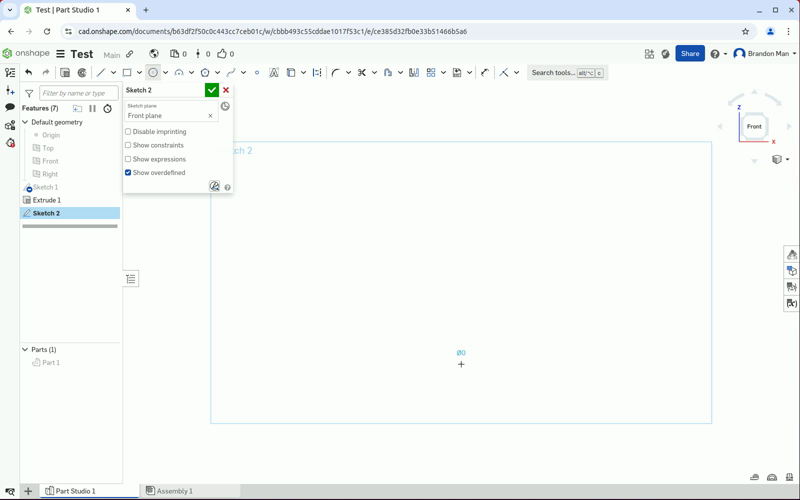
mouse_move(476, 363)
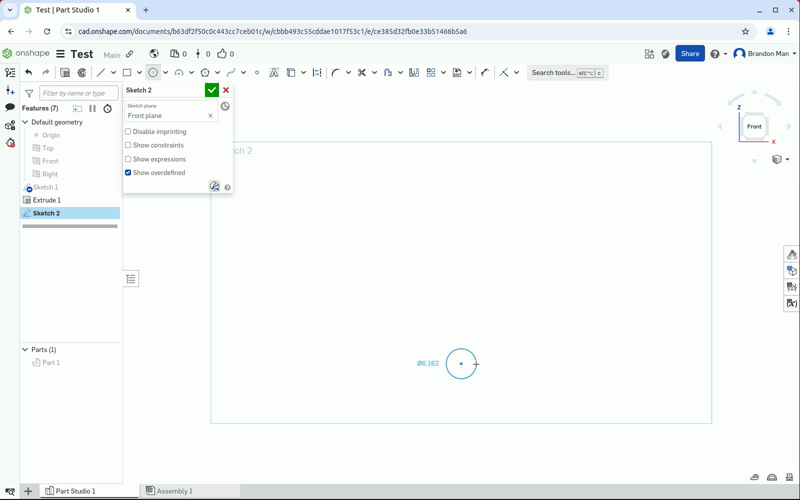
click(476, 363)
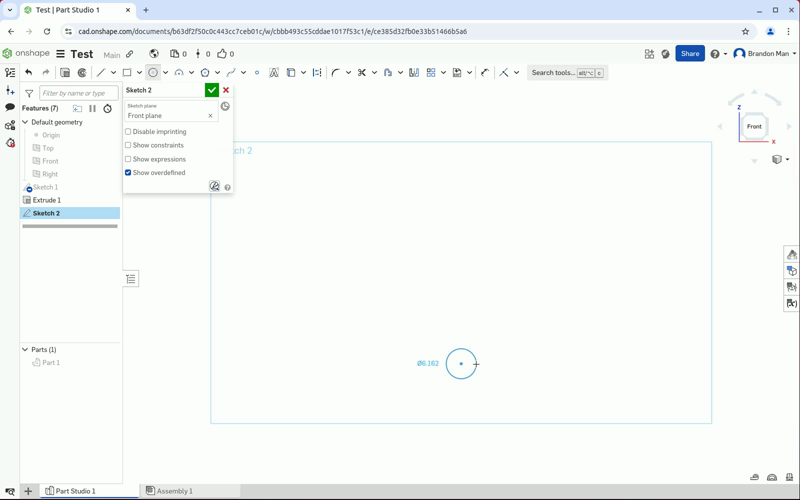
key(esc)
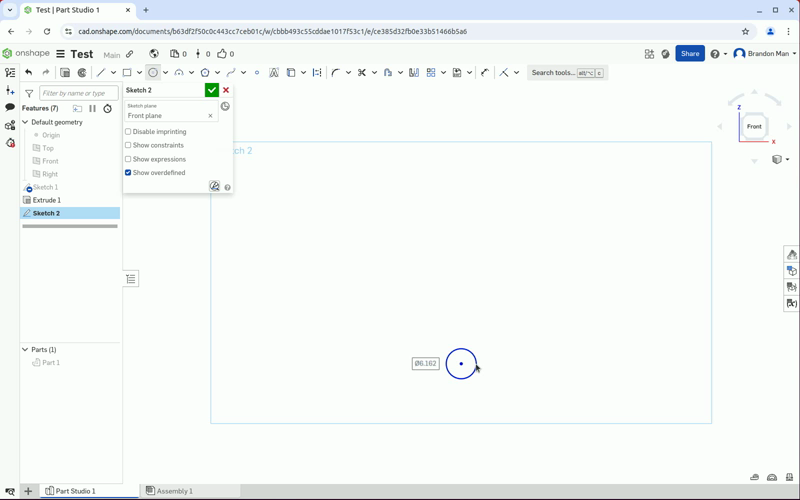
mouse_move(466, 353)
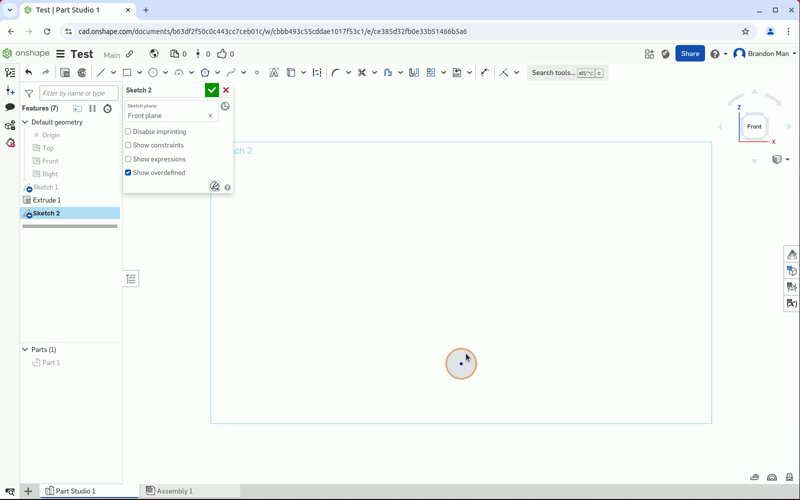
scroll(6)
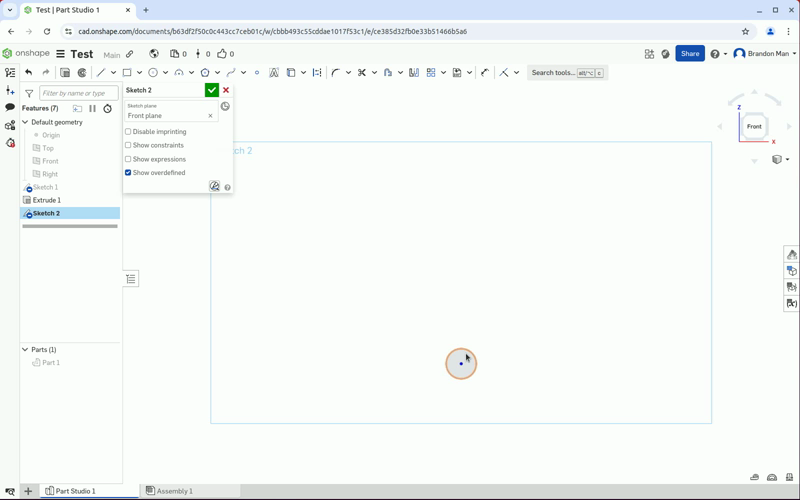
scroll(6)
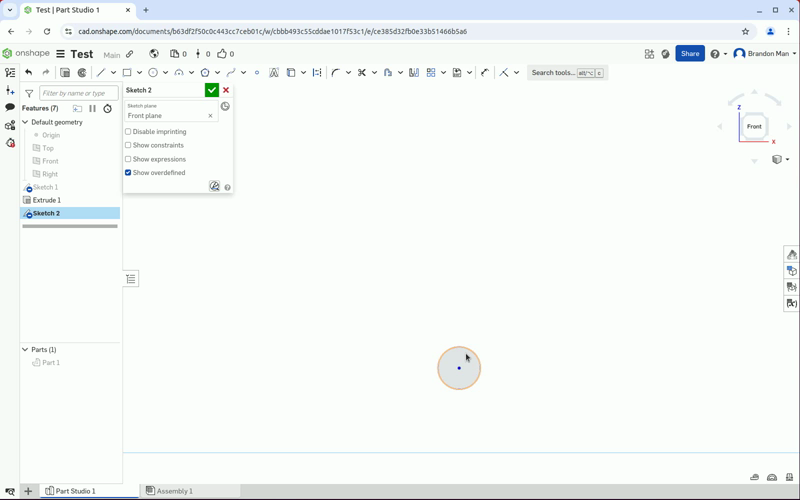
scroll(6)
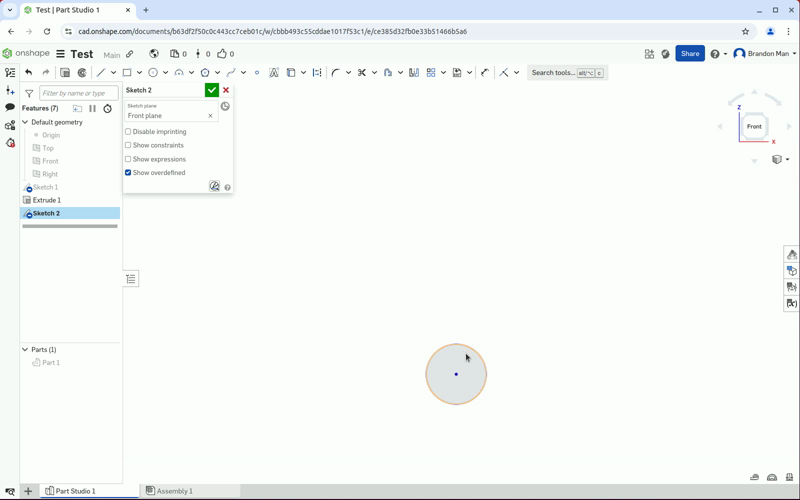
scroll(6)
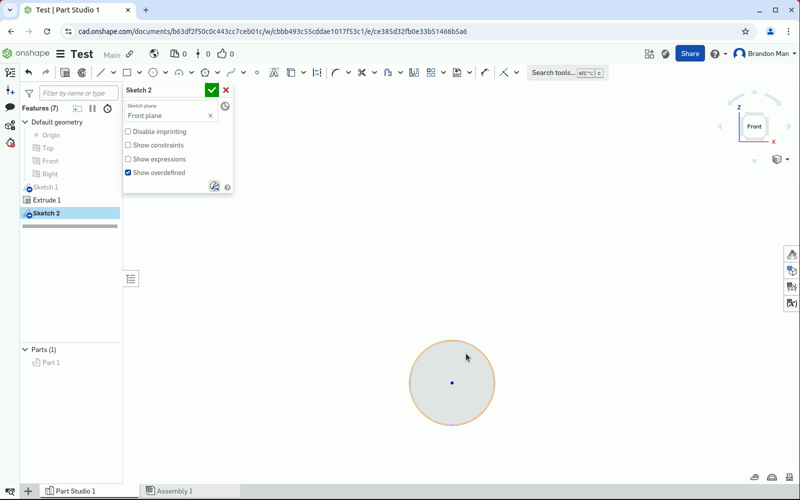
scroll(6)
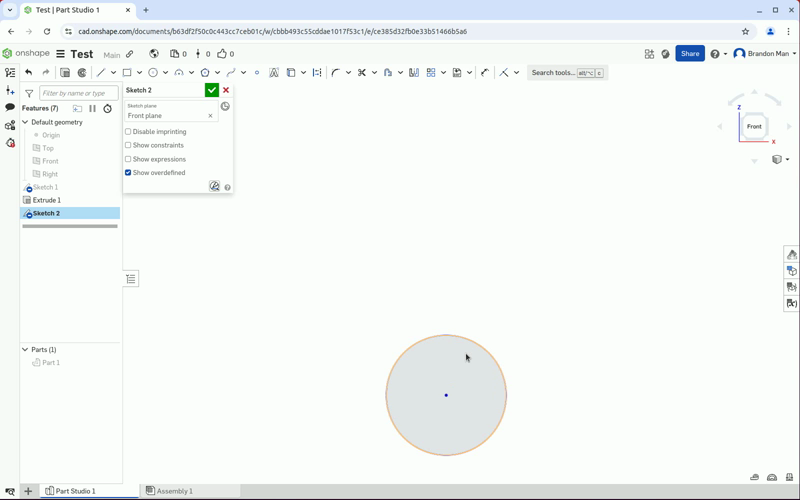
scroll(6)
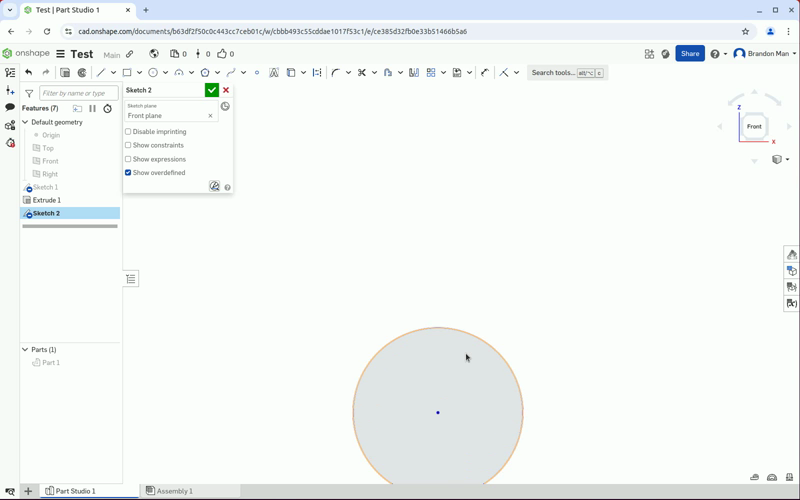
scroll(6)
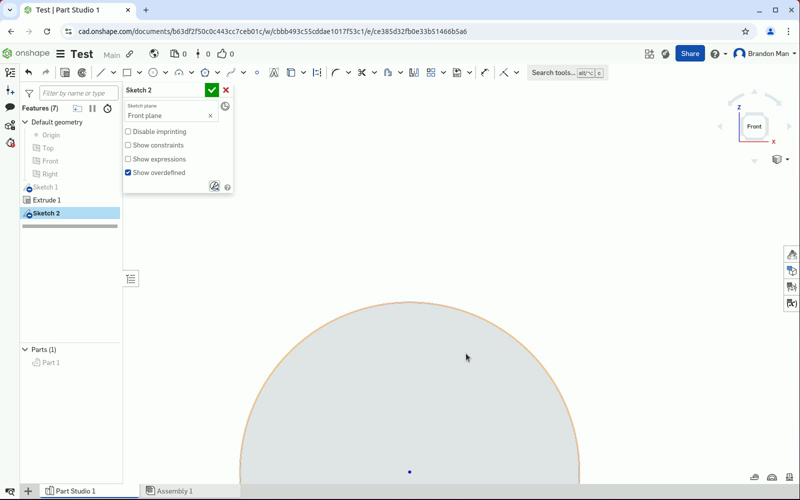
click(466, 353)
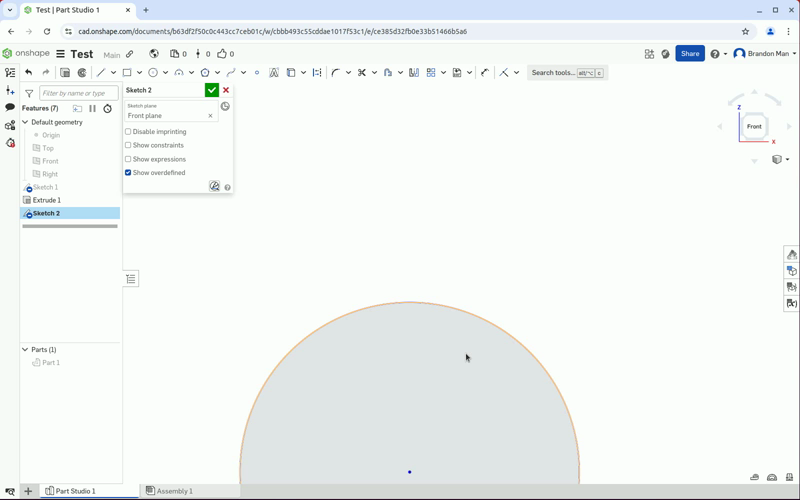
scroll(-6)
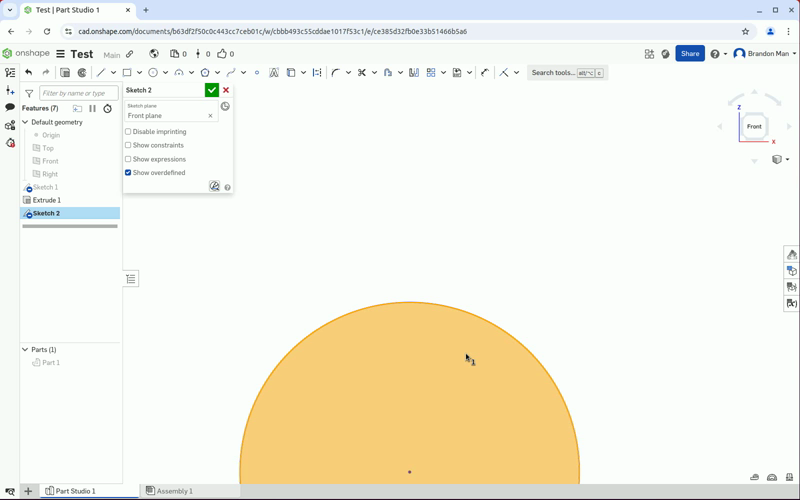
scroll(-6)
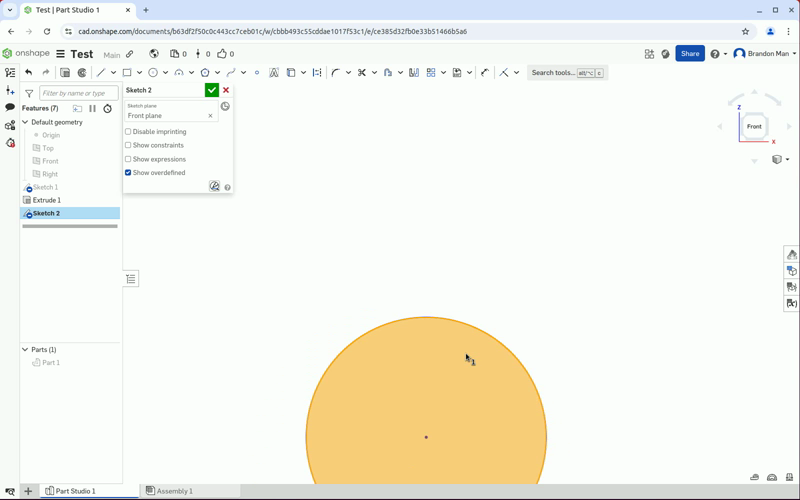
scroll(-6)
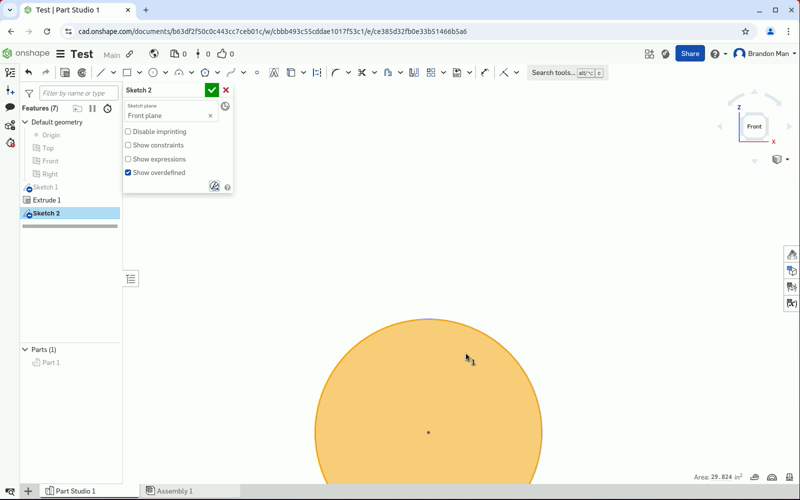
scroll(-6)
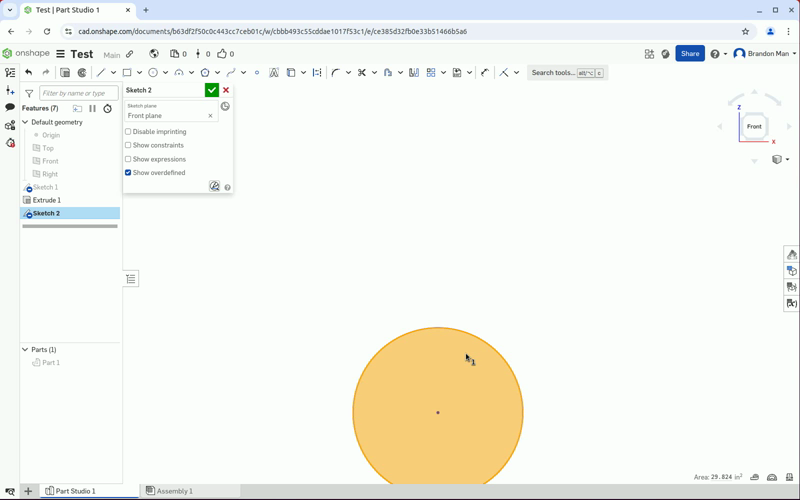
scroll(-6)
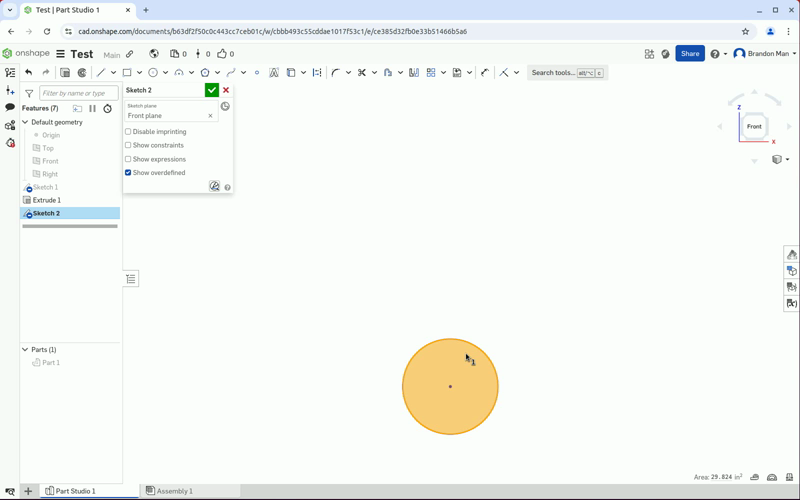
scroll(-6)
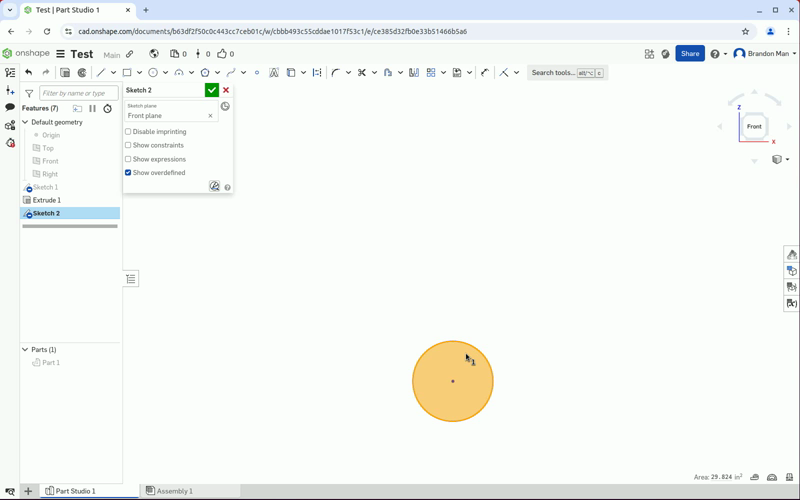
scroll(-6)
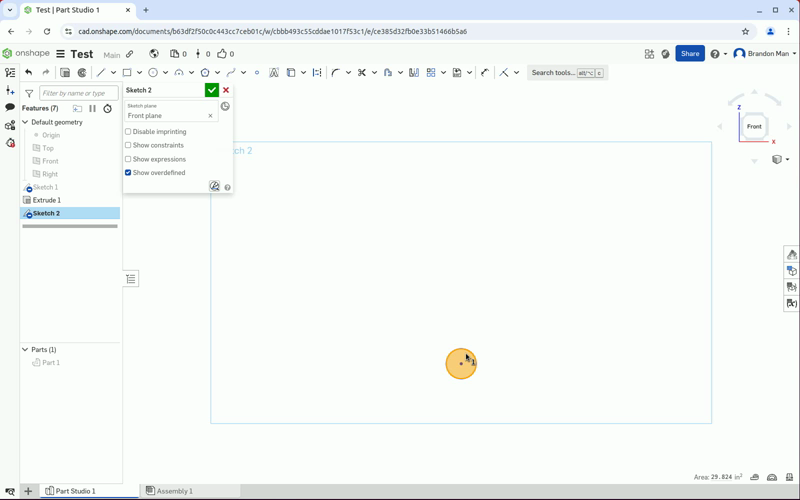
mouse_move(73, 352)
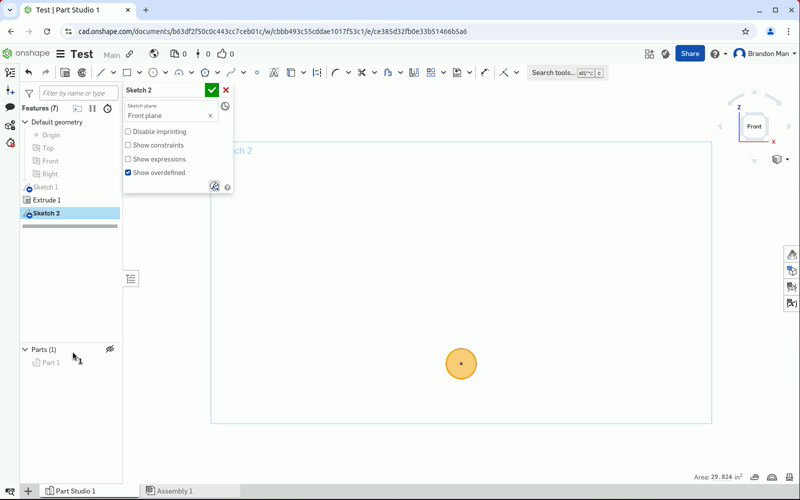
key(shift+y)
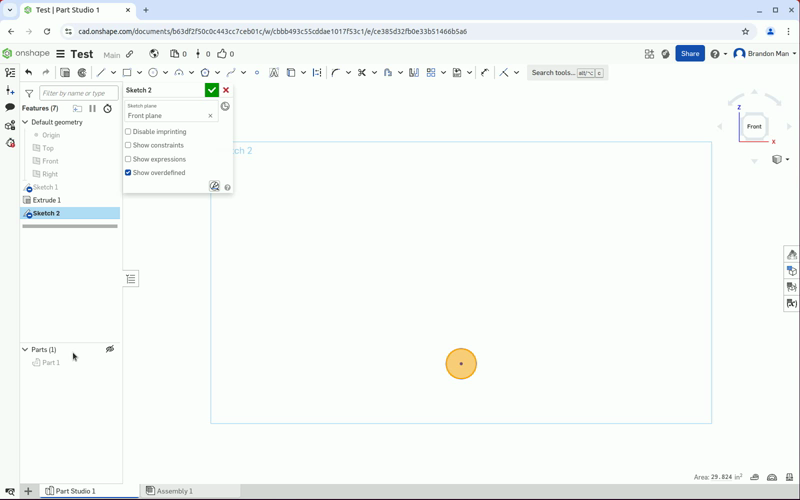
key(shift+e)
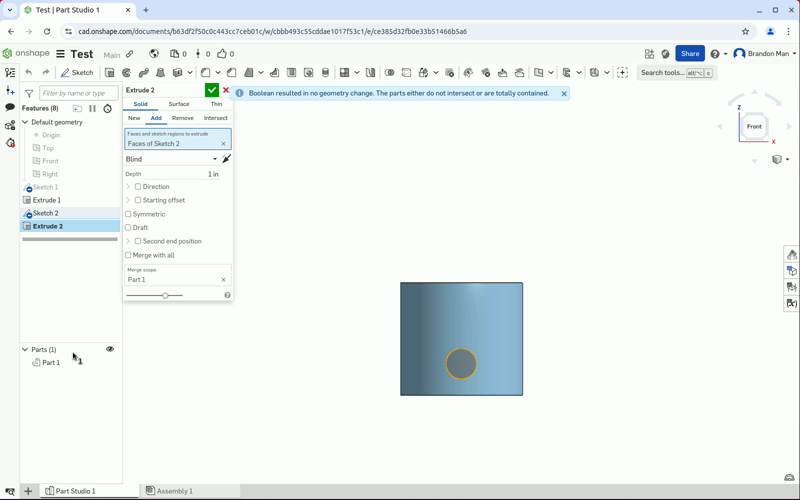
mouse_move(143, 106)
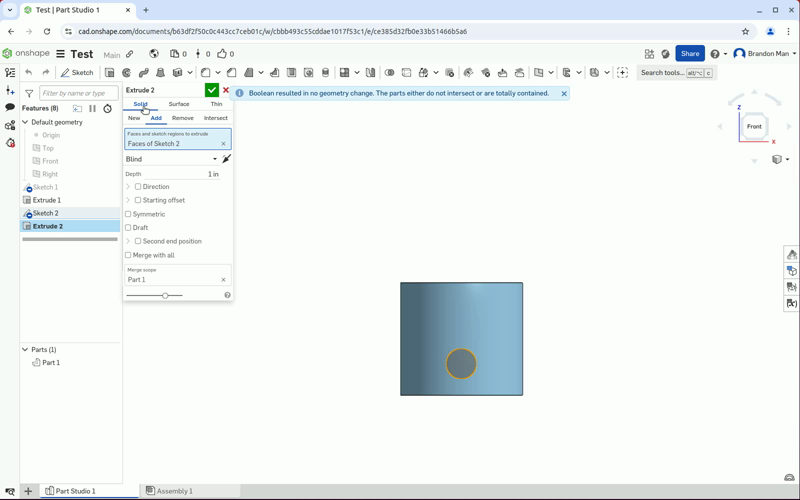
click(143, 106)
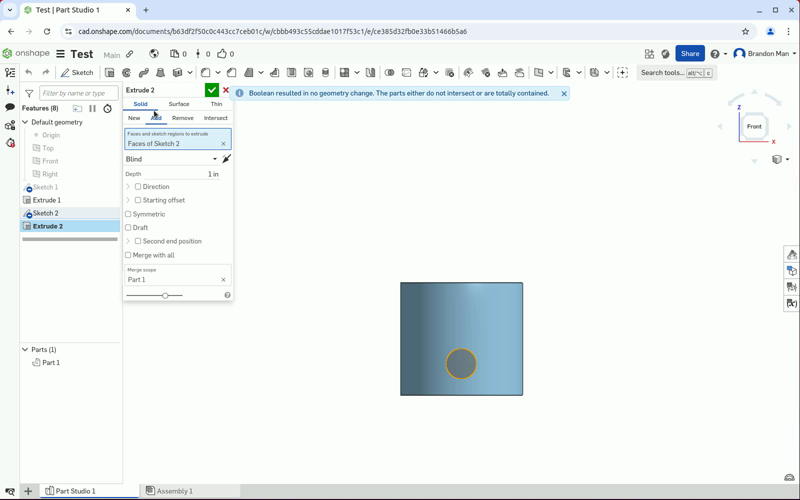
mouse_move(186, 120)
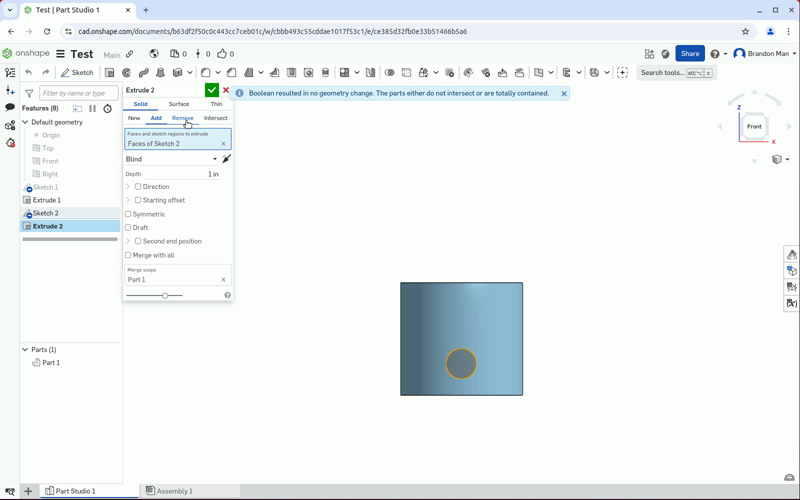
click(186, 120)
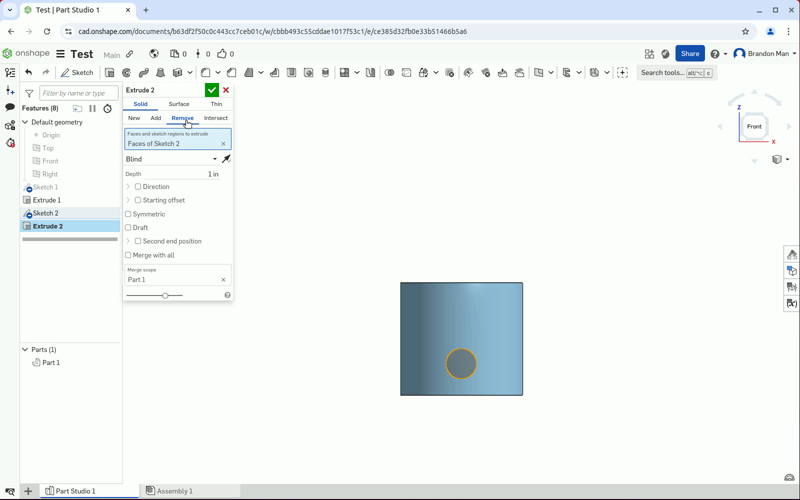
key(tab, 4)
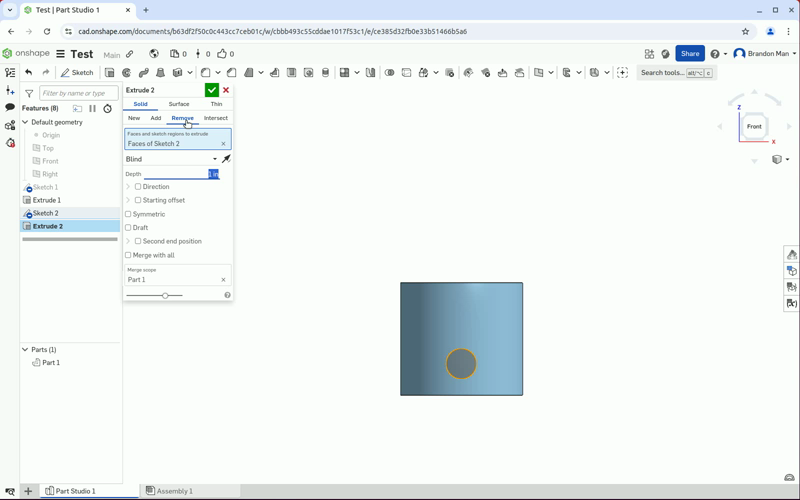
text(48.142)
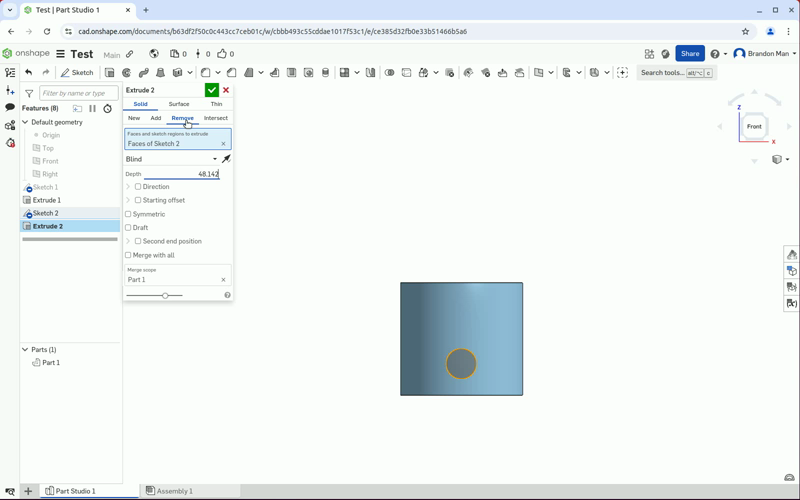
key(tab, 3)
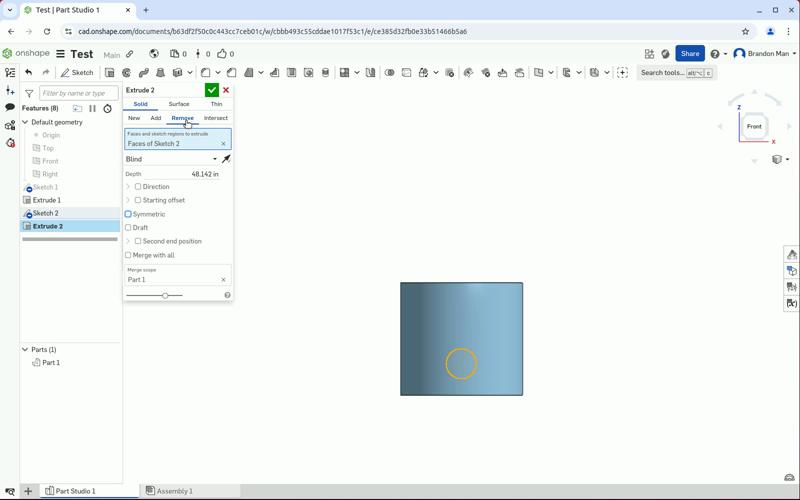
key(space)
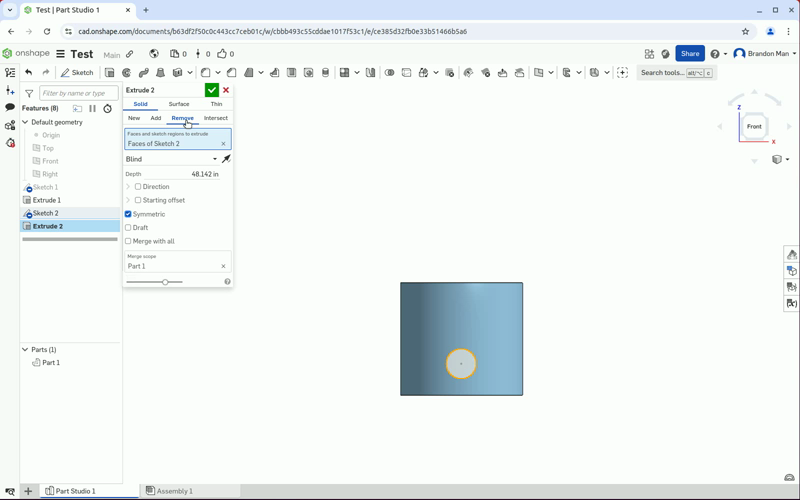
key(tab, 2)
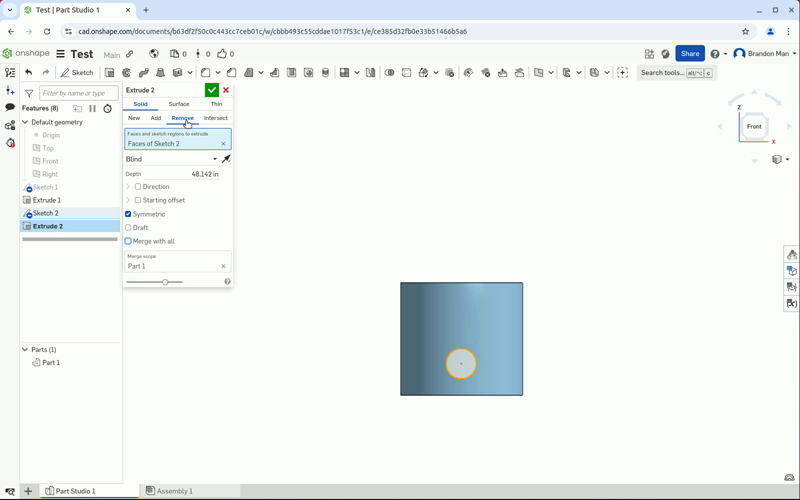
key(space)
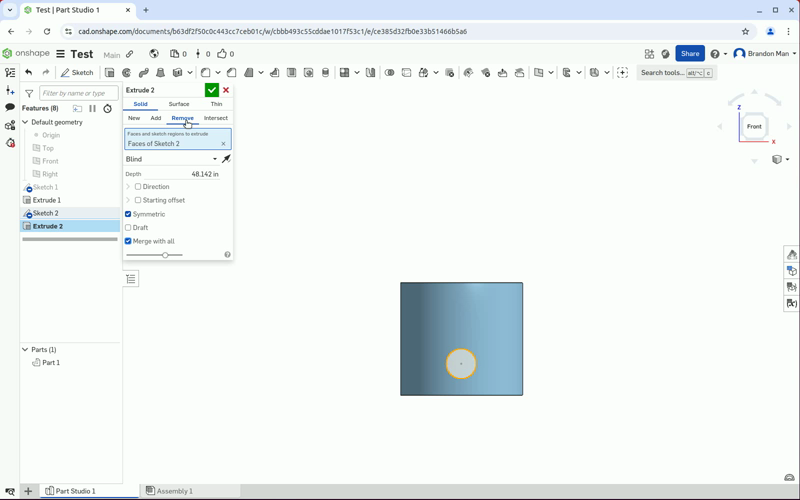
key(enter)
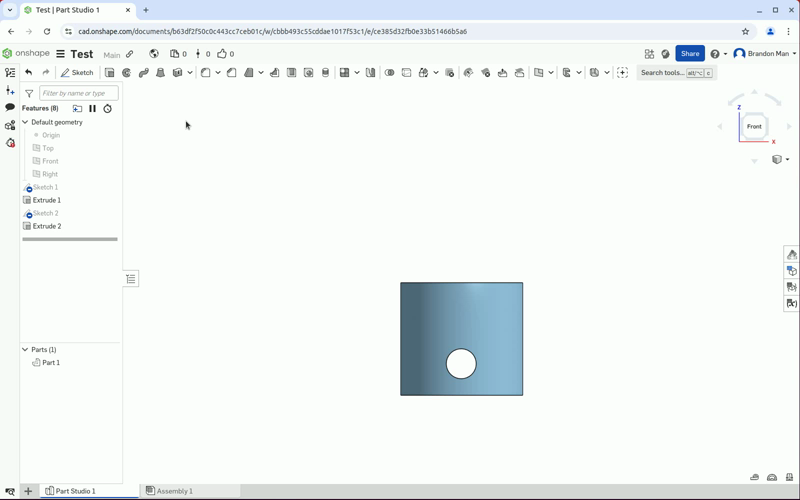
key(shift+h)
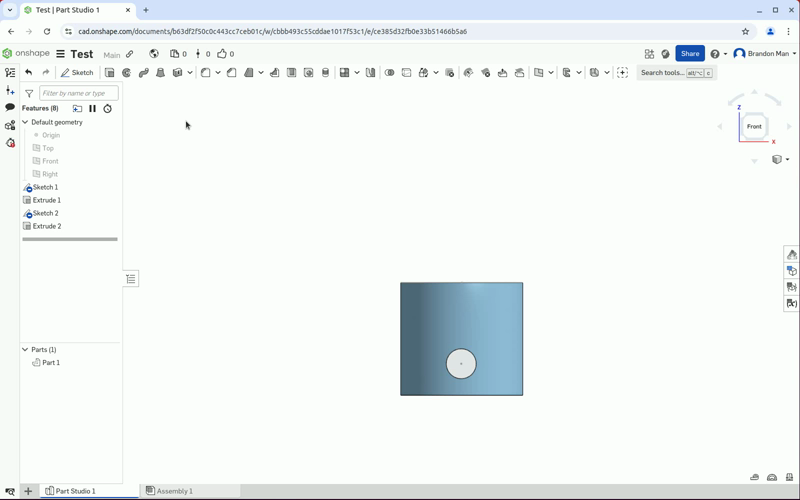
key(shift+h)
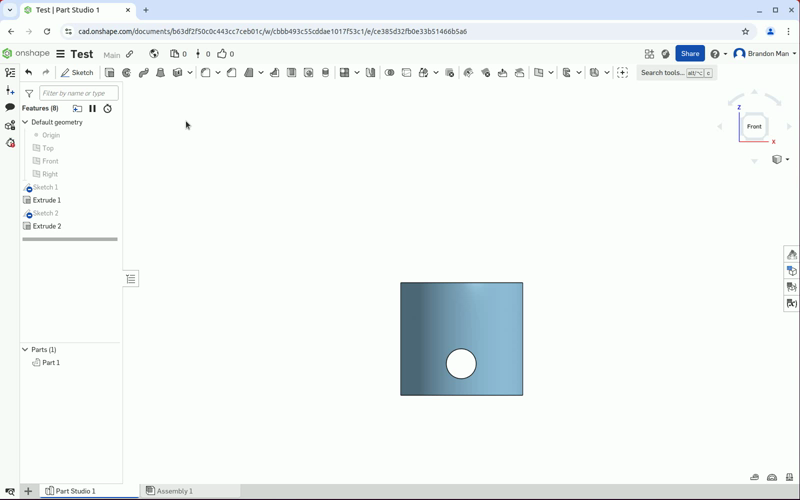
mouse_move(73, 189)
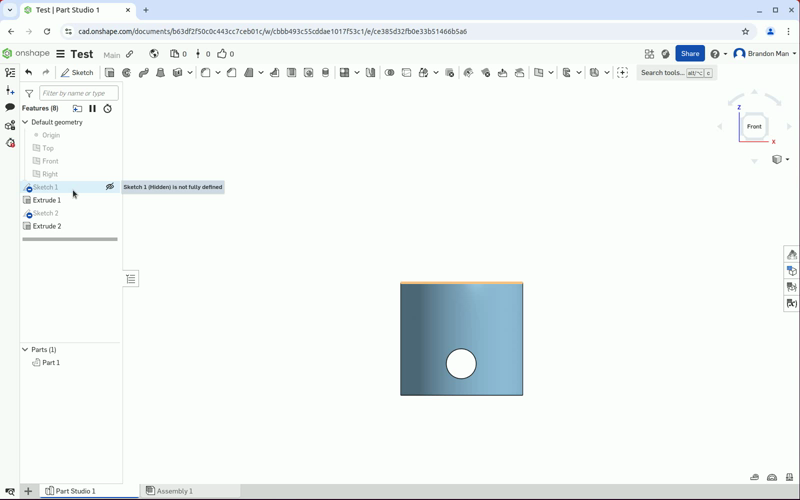
click(73, 189)
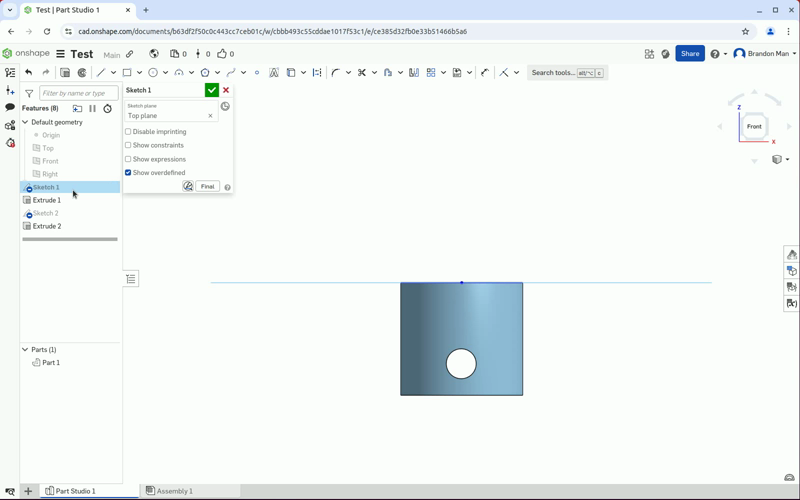
mouse_move(229, 92)
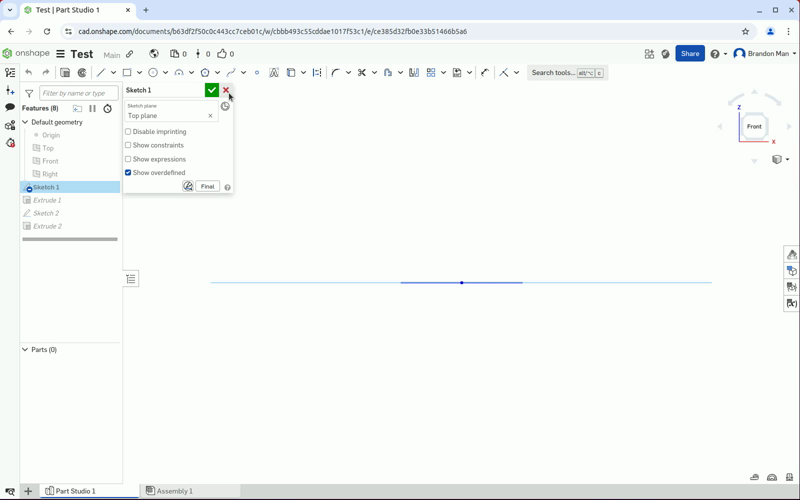
click(229, 92)
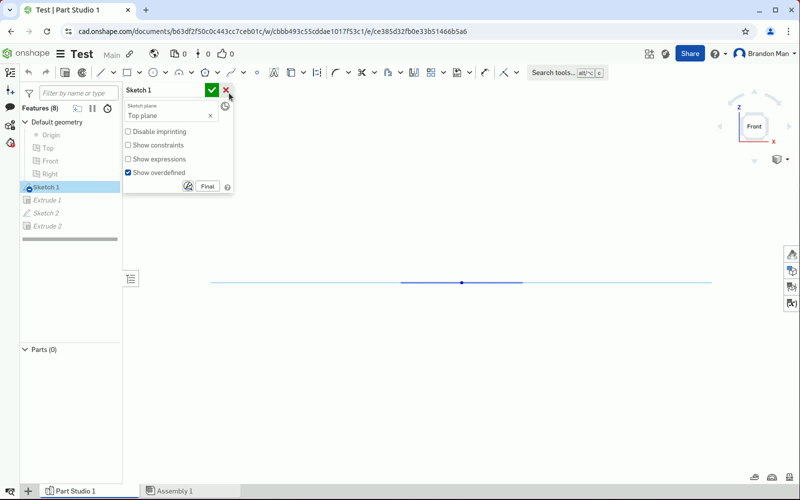
key(shift+s)
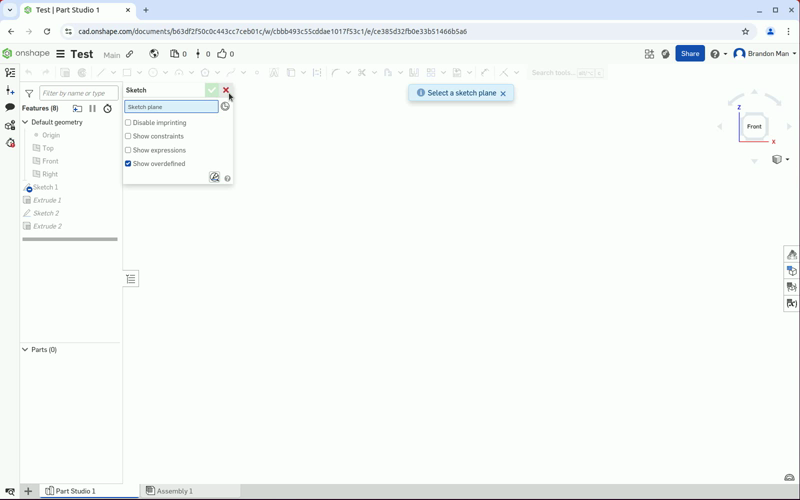
mouse_move(73, 163)
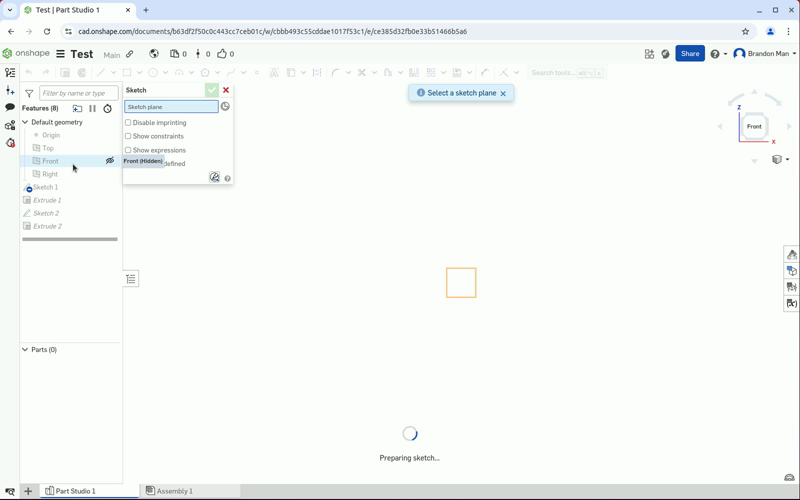
click(73, 163)
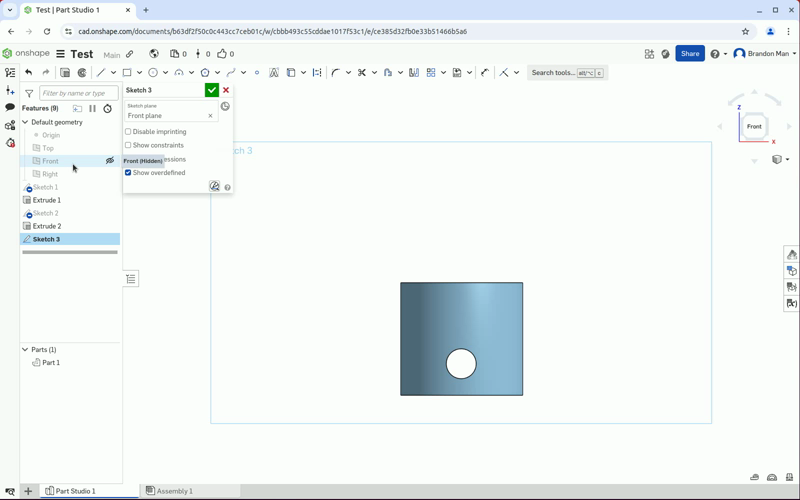
mouse_move(73, 352)
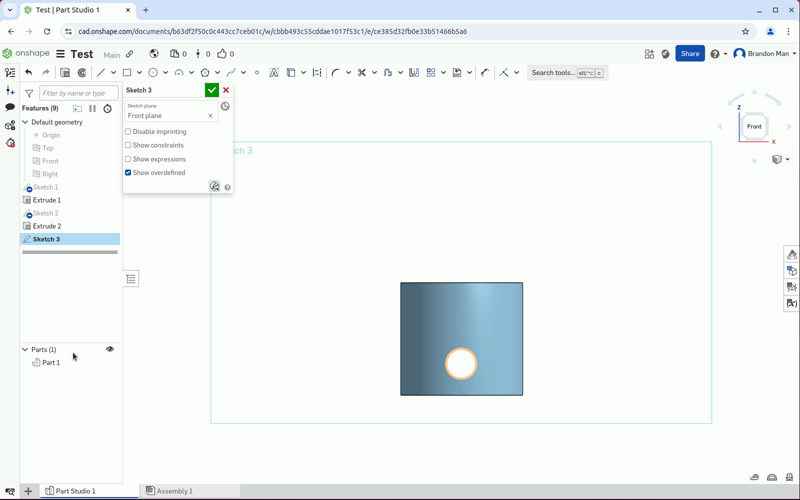
key(y)
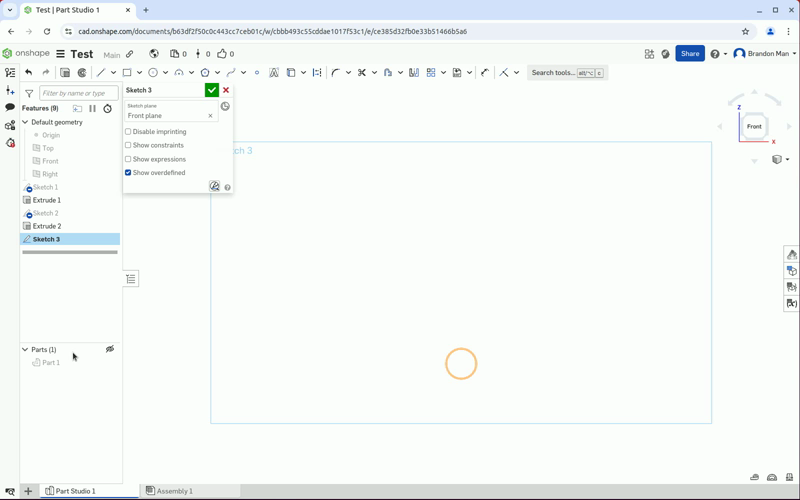
key(l)
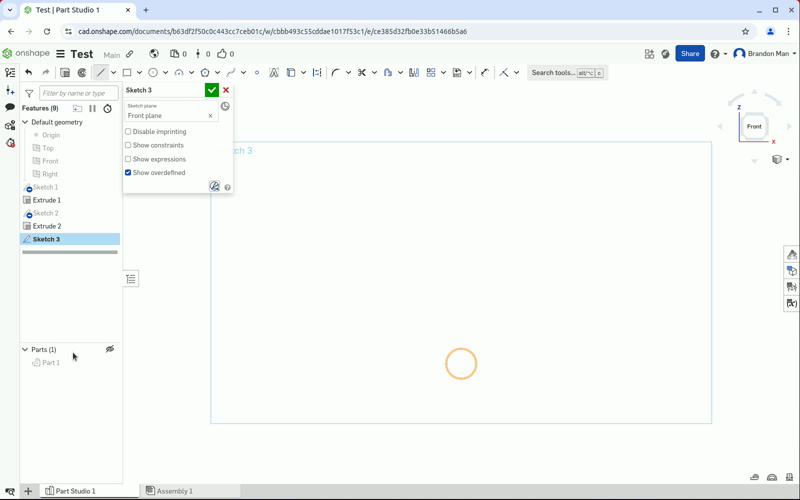
key_down(shift)
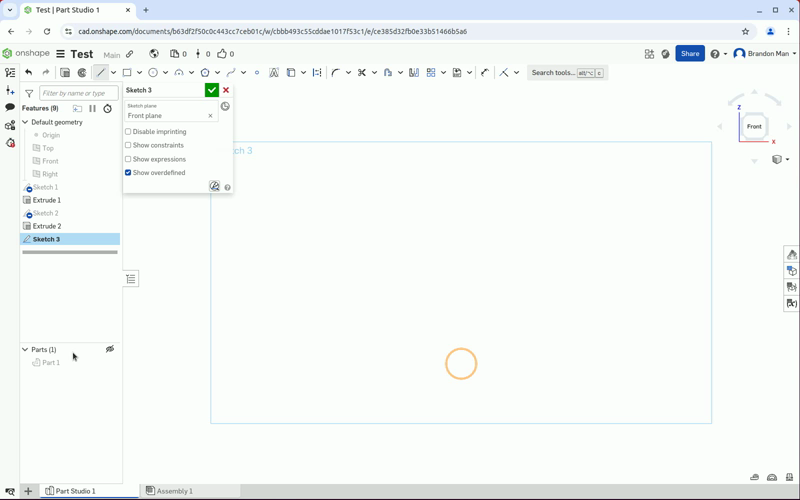
mouse_move(401, 395)
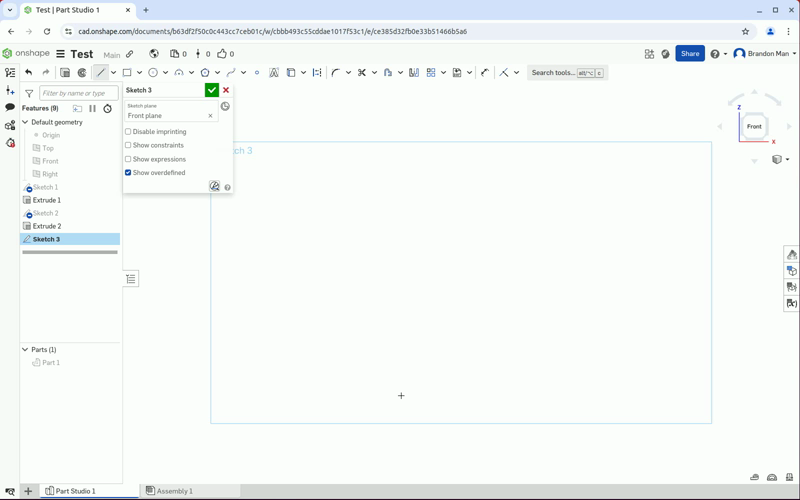
click(401, 395)
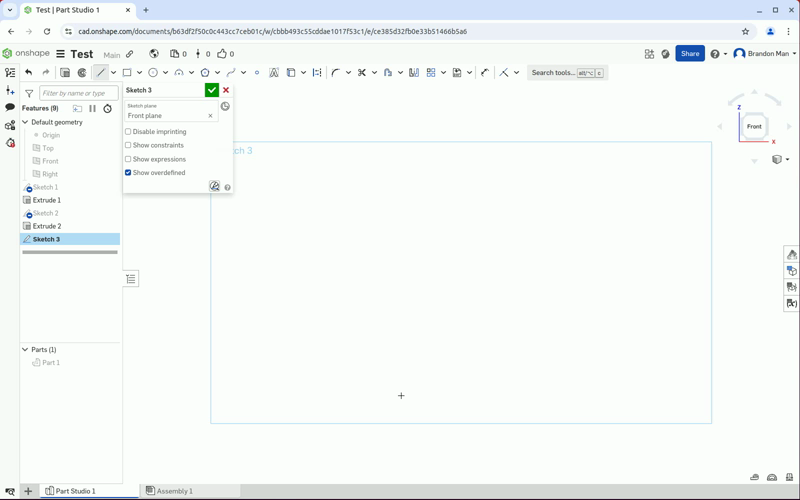
key_up(shift)
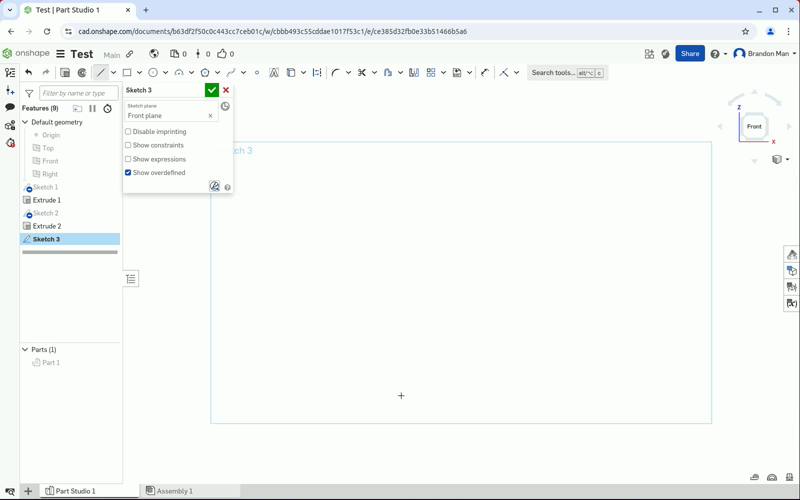
key_down(shift)
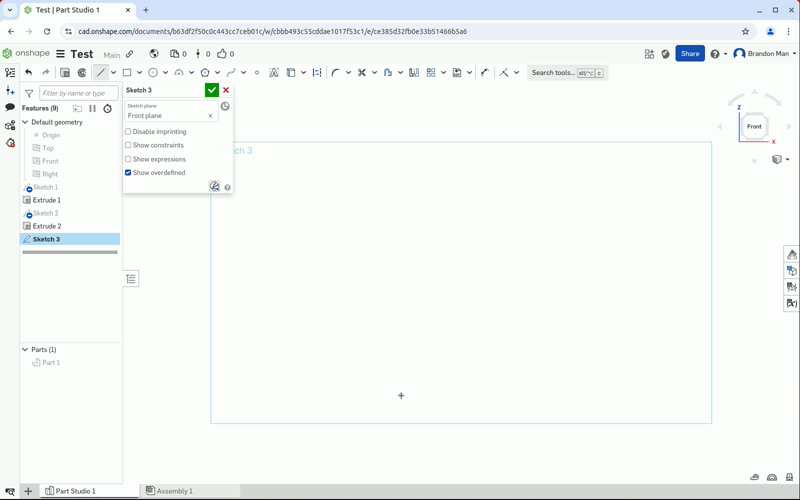
mouse_move(521, 395)
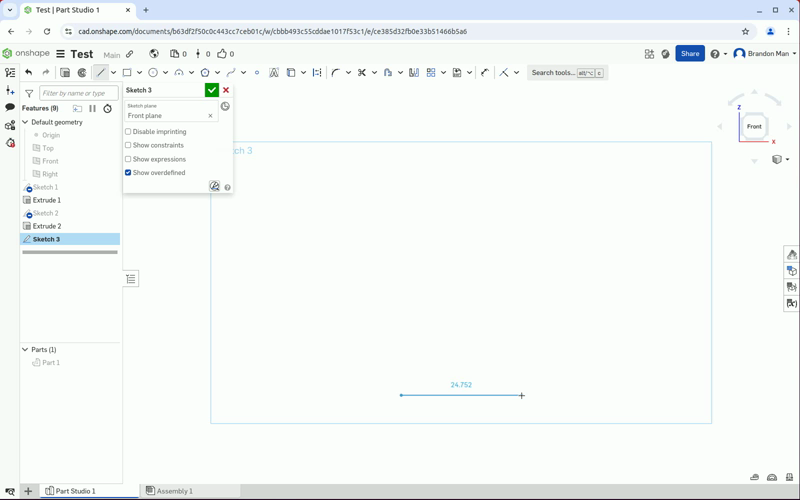
click(521, 395)
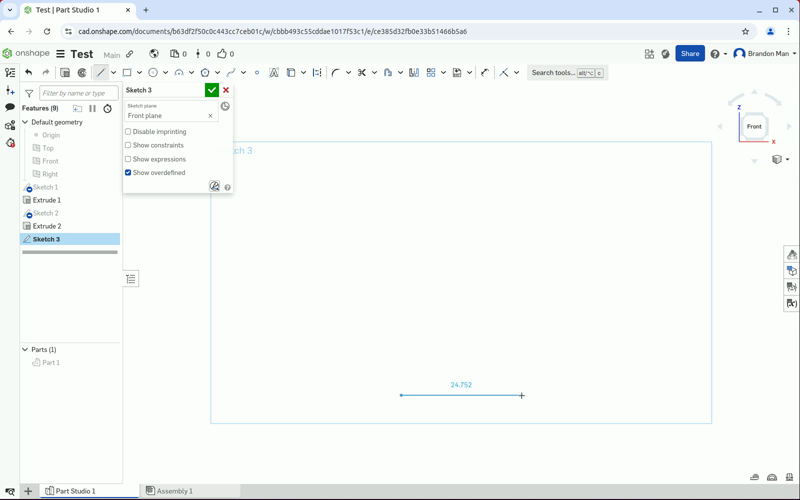
key_up(shift)
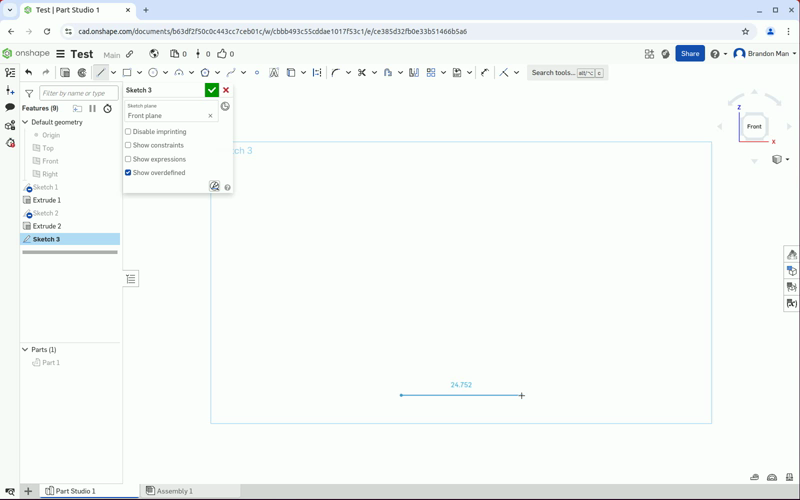
key_down(shift)
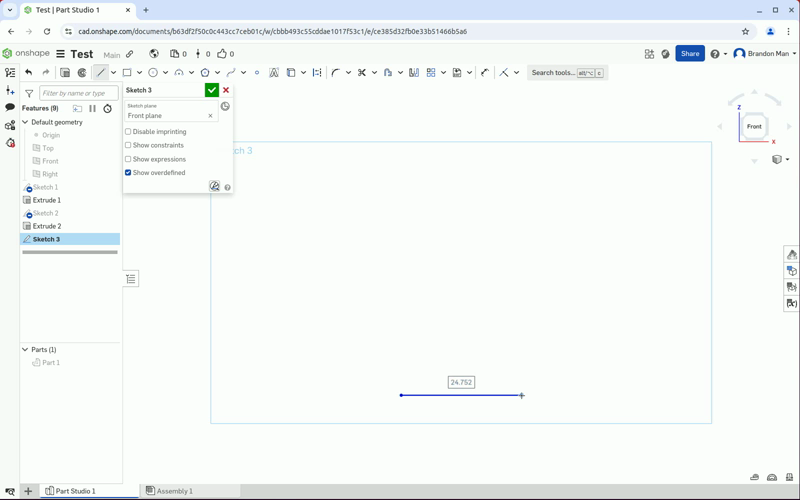
mouse_move(487, 345)
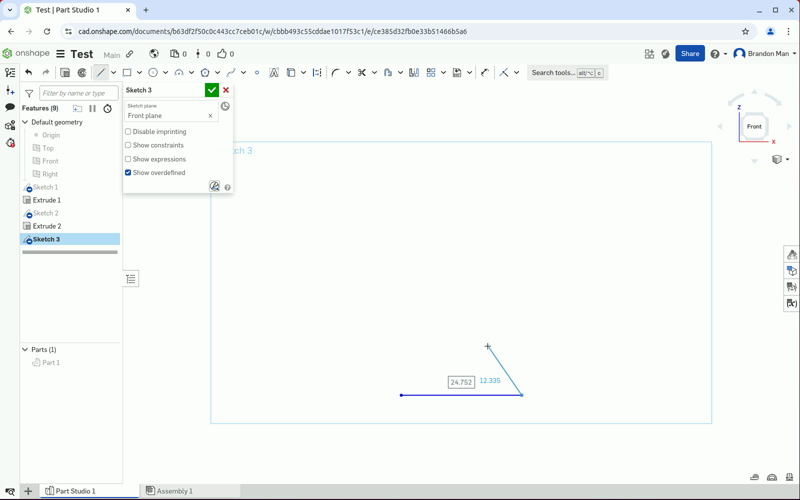
click(487, 345)
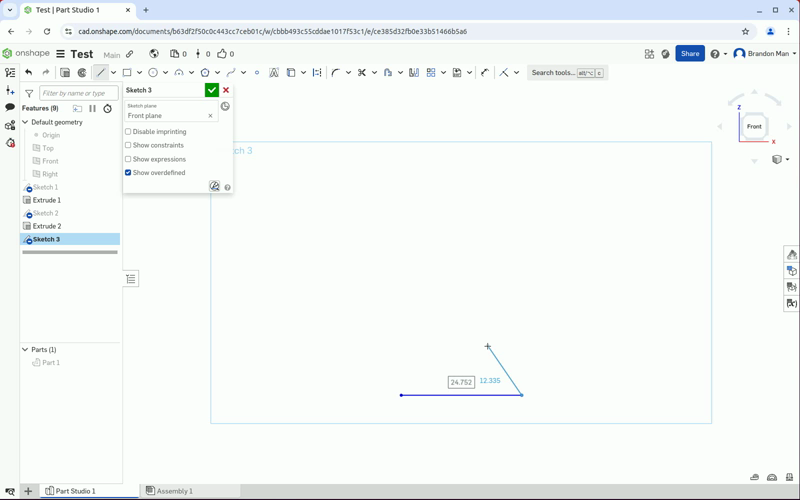
key_up(shift)
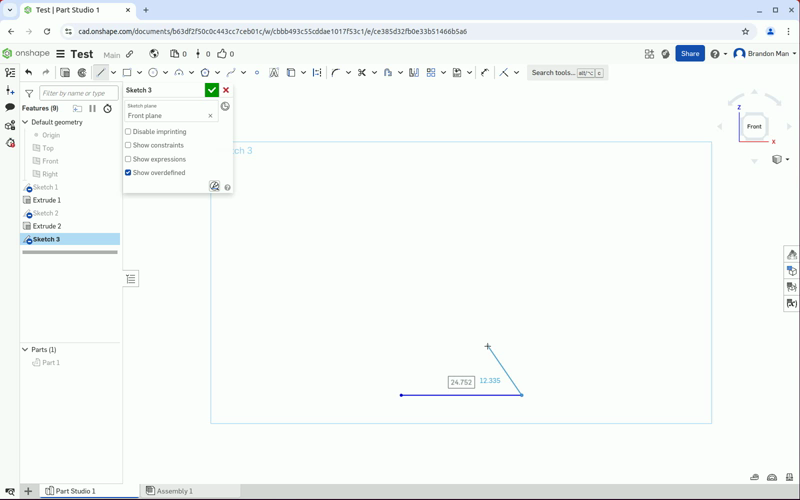
key(esc)
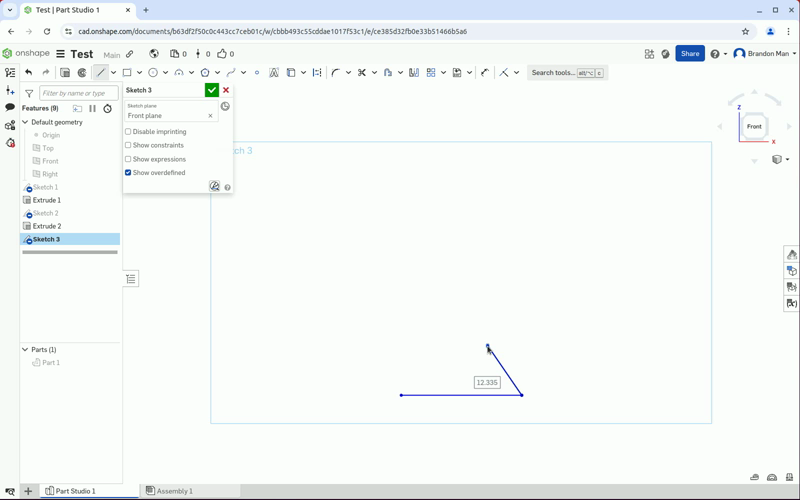
key(a)
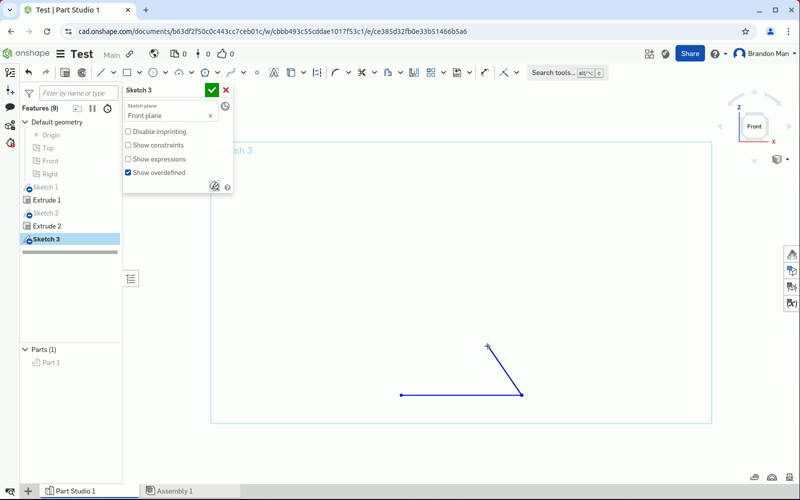
mouse_move(487, 345)
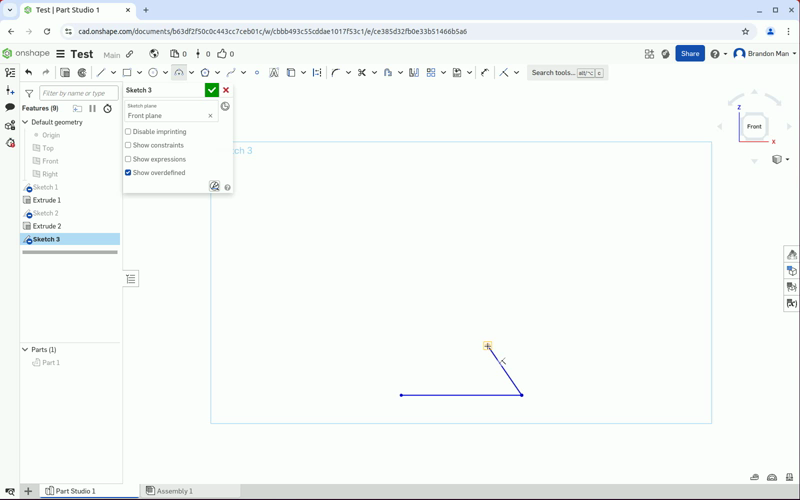
click(487, 345)
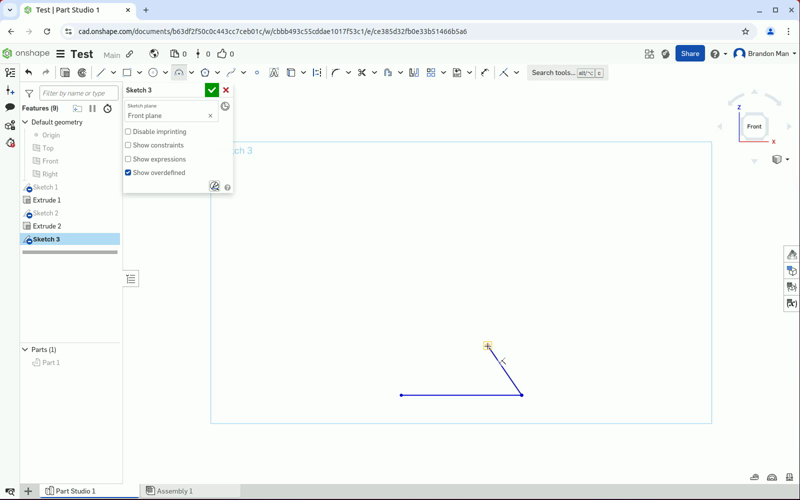
key_down(shift)
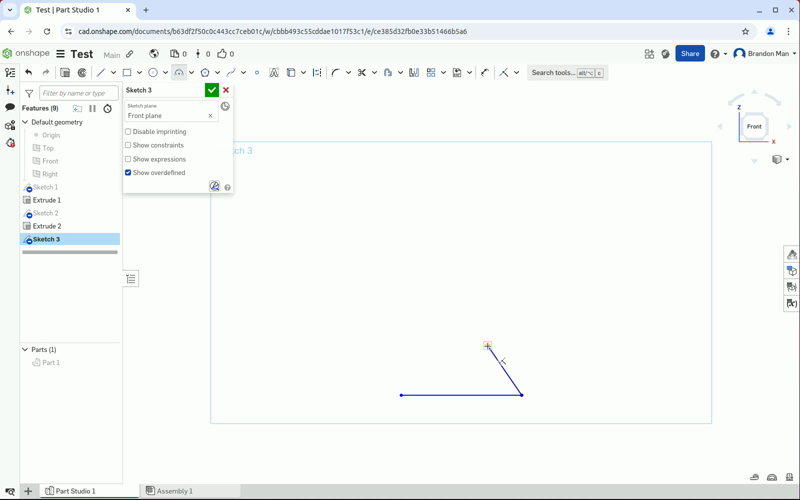
mouse_move(435, 345)
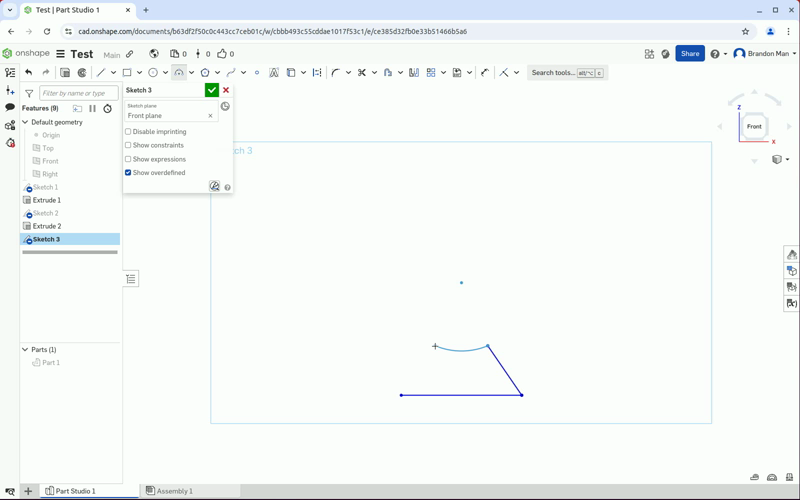
click(435, 345)
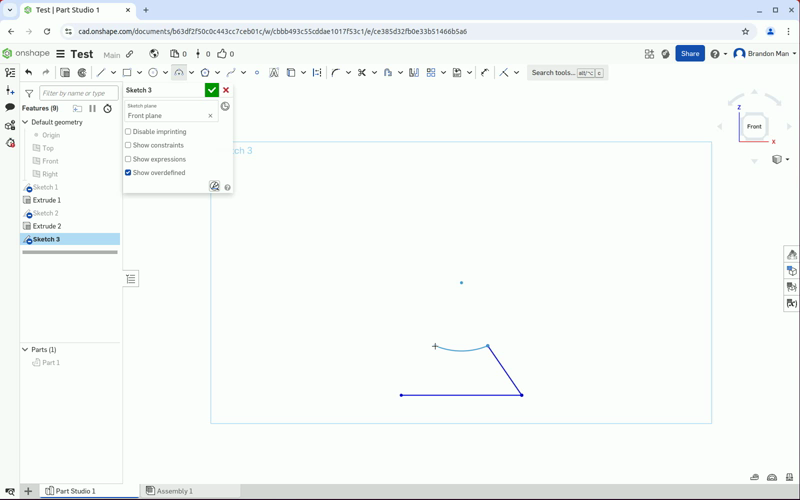
mouse_move(461, 332)
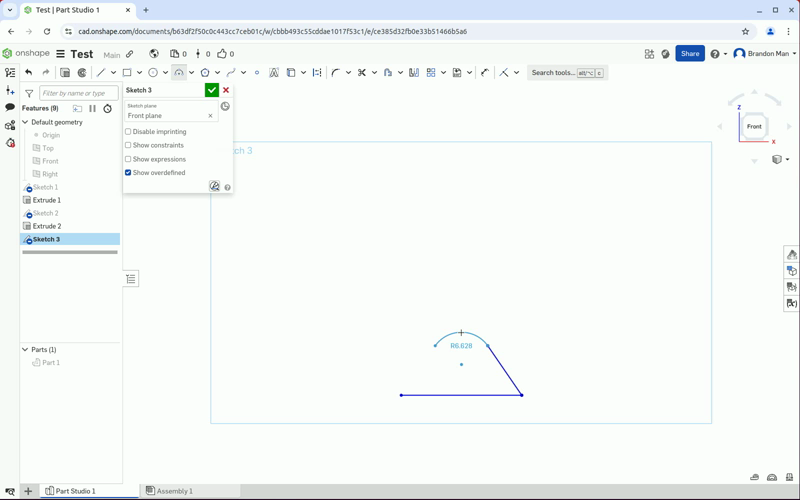
click(461, 332)
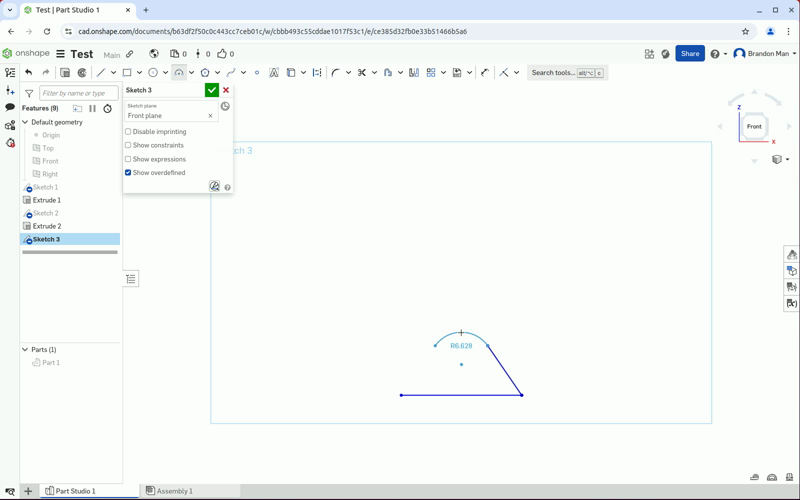
key_up(shift)
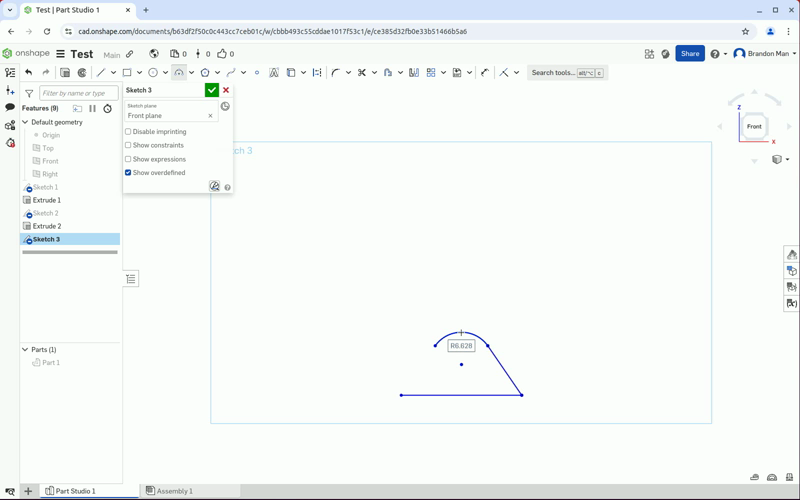
key(esc)
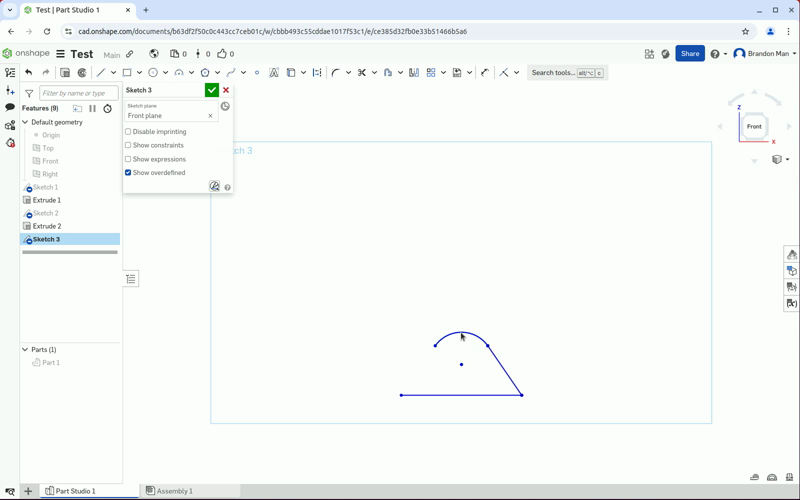
key(l)
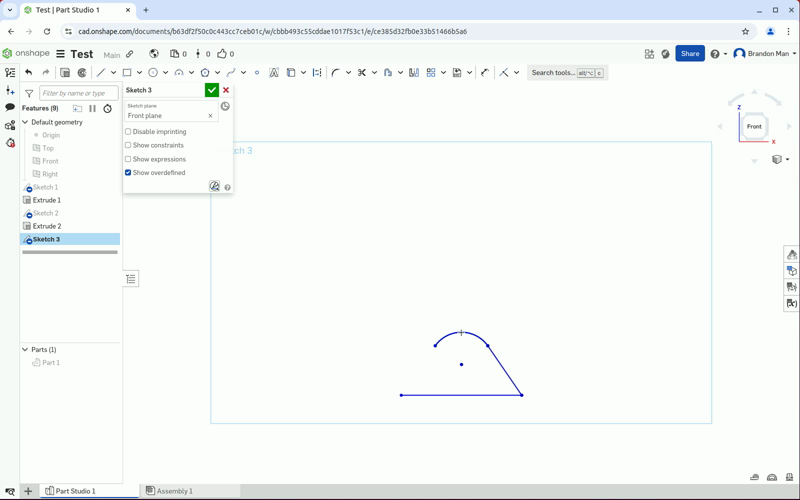
mouse_move(435, 345)
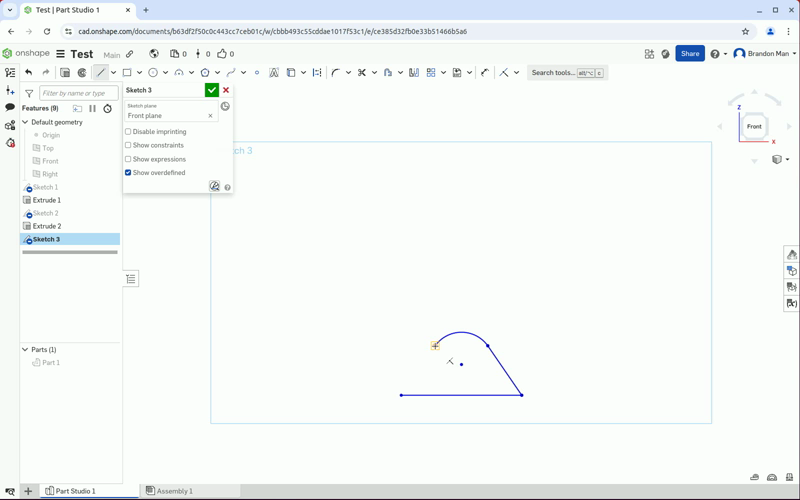
click(435, 345)
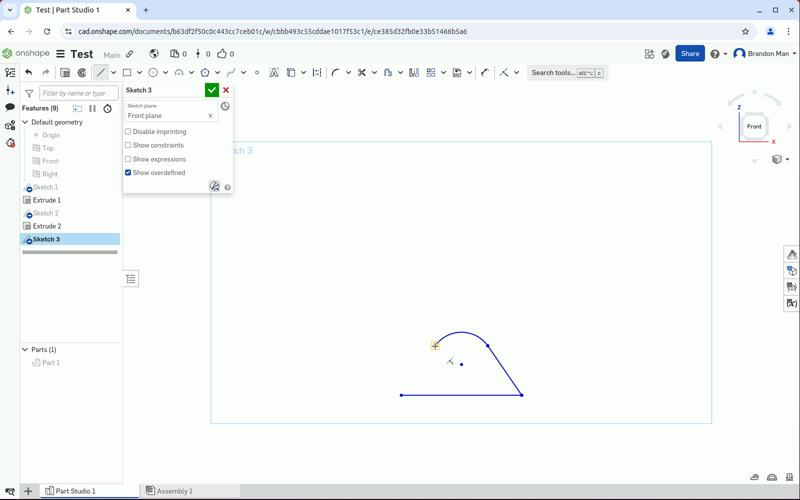
key_down(shift)
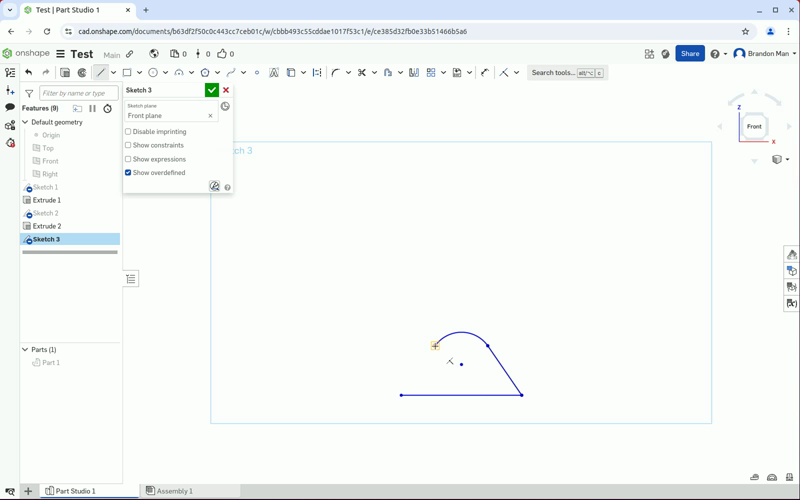
mouse_move(401, 395)
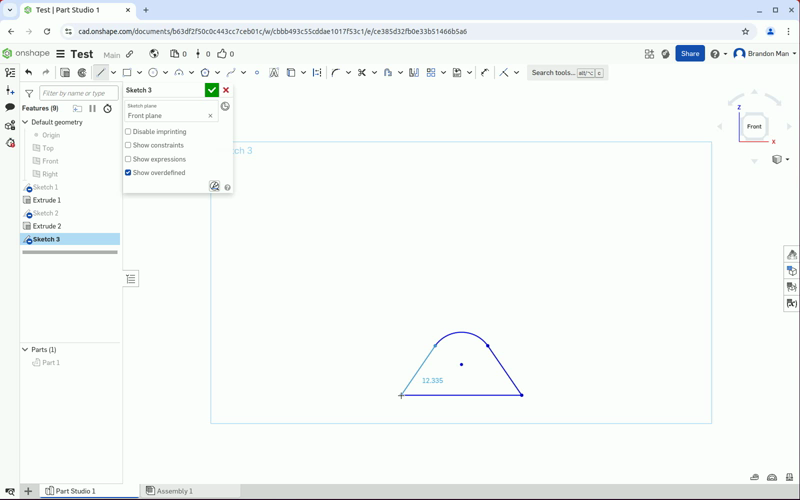
key_up(shift)
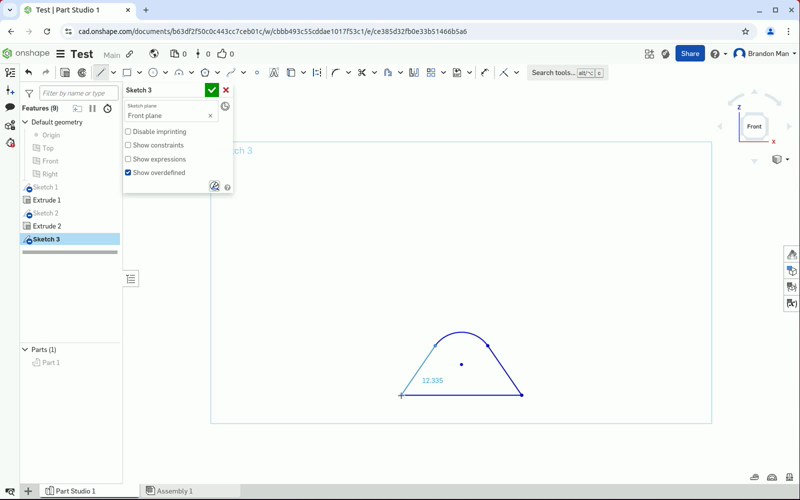
click(401, 395)
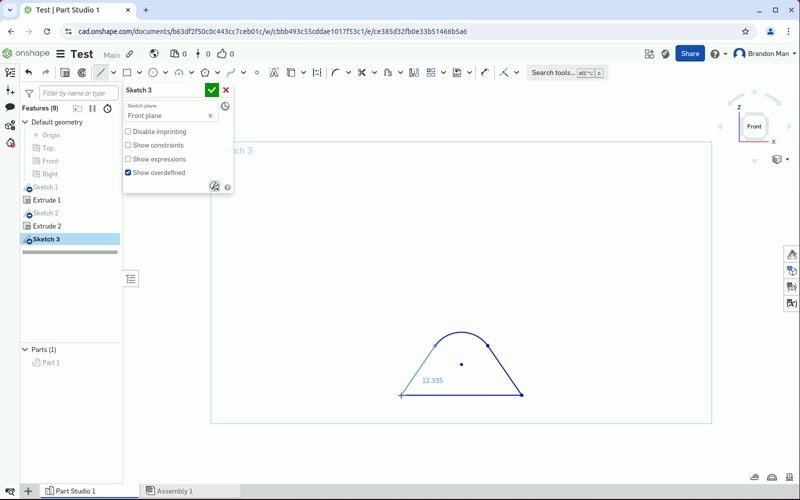
key(esc)
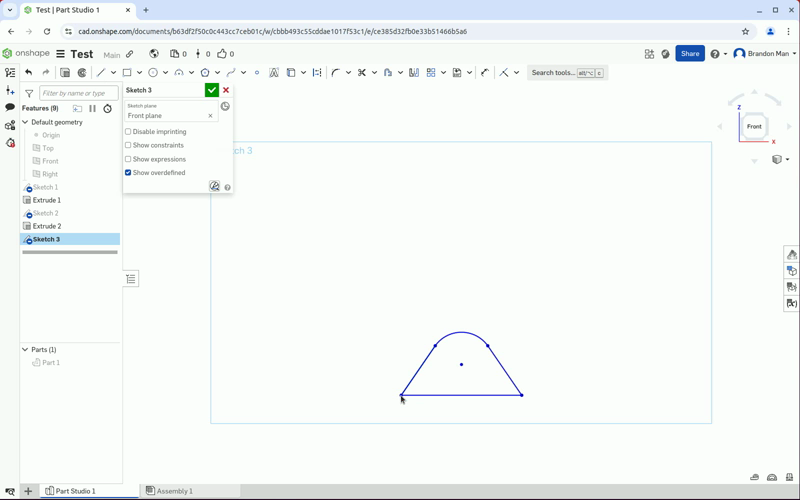
mouse_move(424, 370)
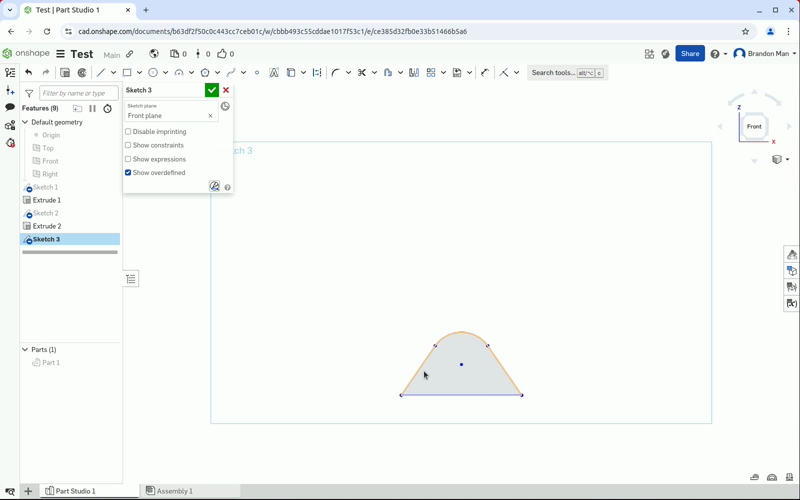
click(424, 370)
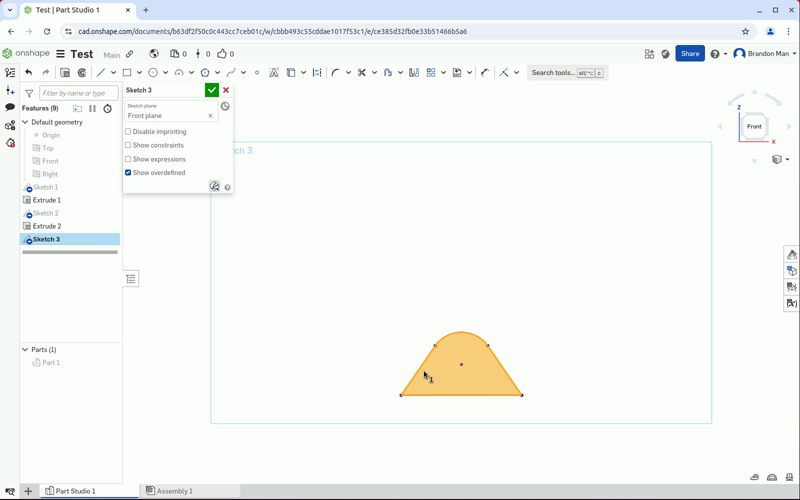
mouse_move(73, 352)
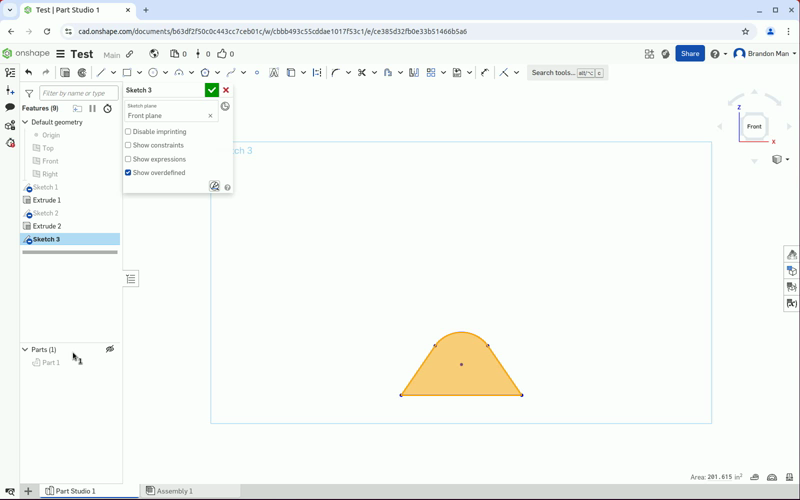
key(shift+y)
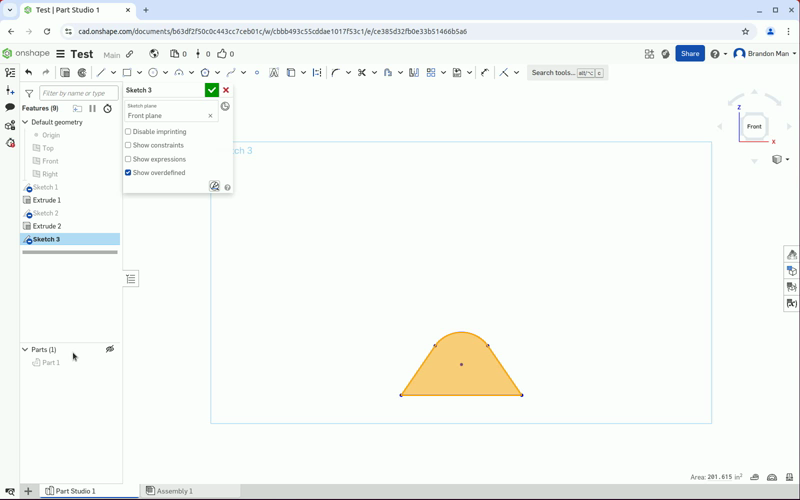
key(shift+e)
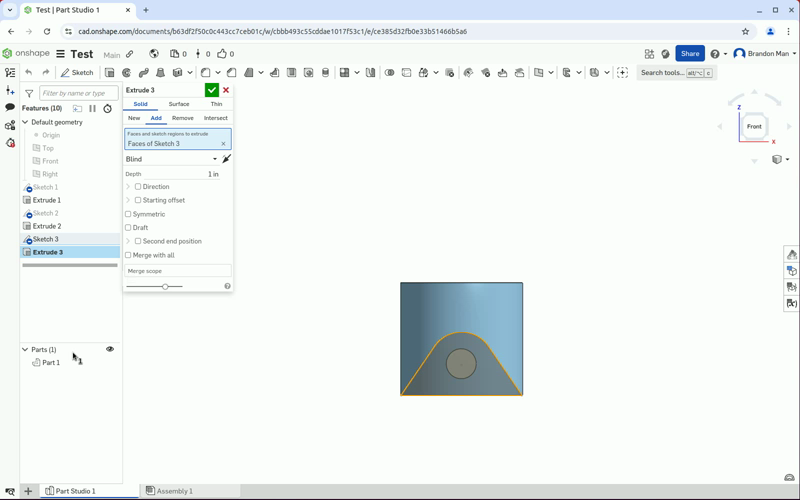
mouse_move(143, 106)
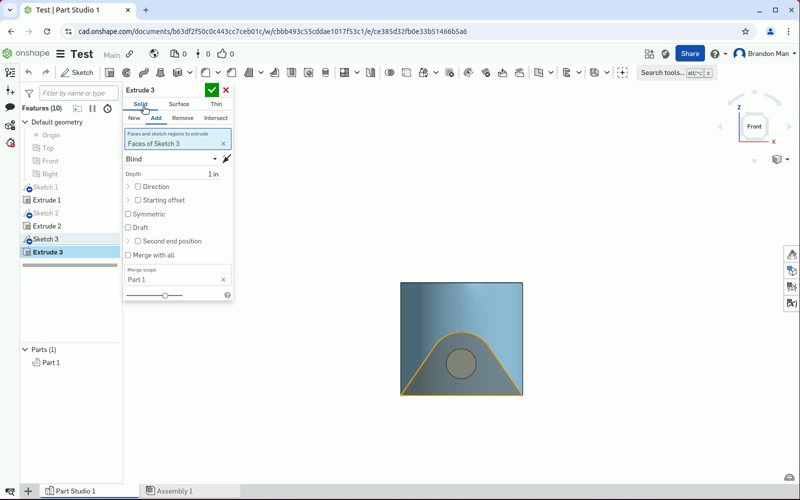
click(143, 106)
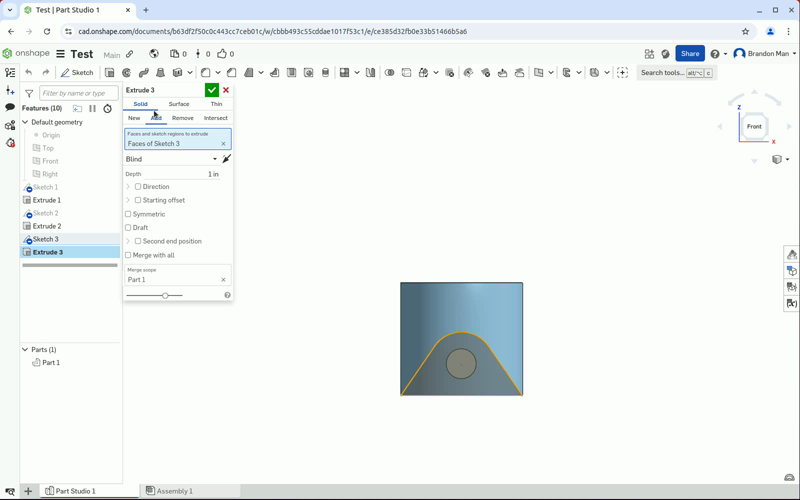
mouse_move(186, 120)
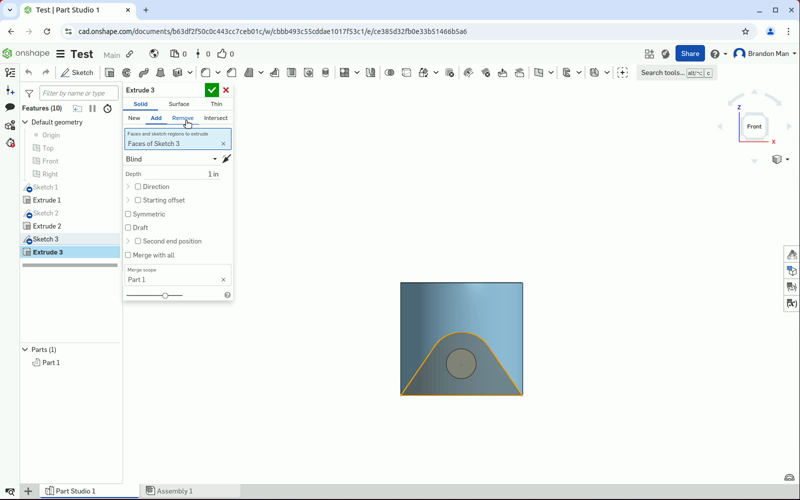
click(186, 120)
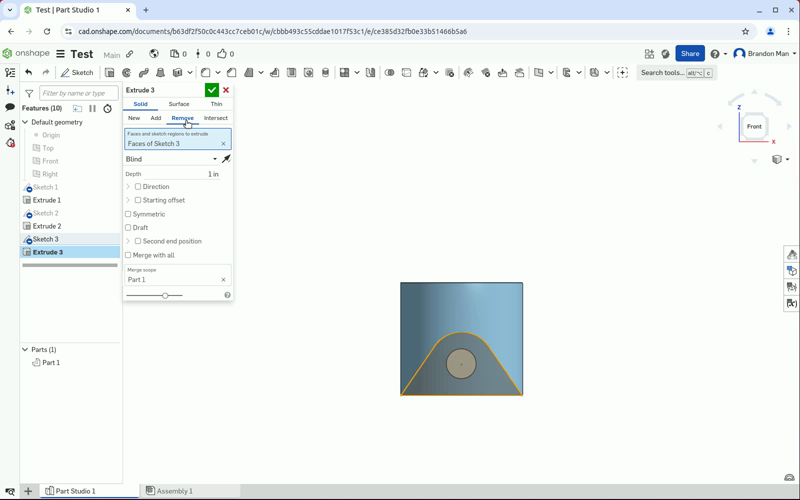
key(tab, 4)
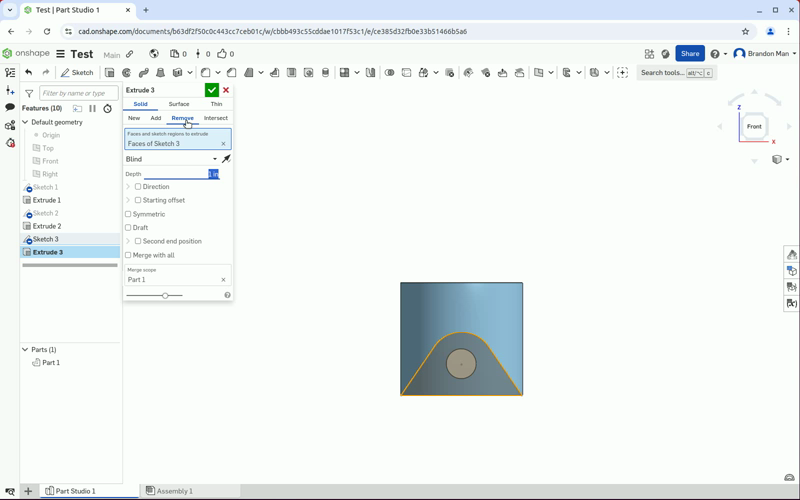
text(6.258)
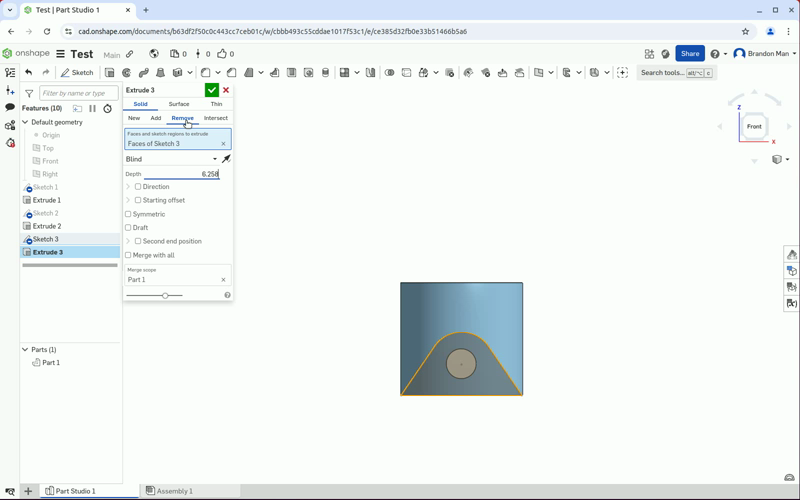
key(tab, 6)
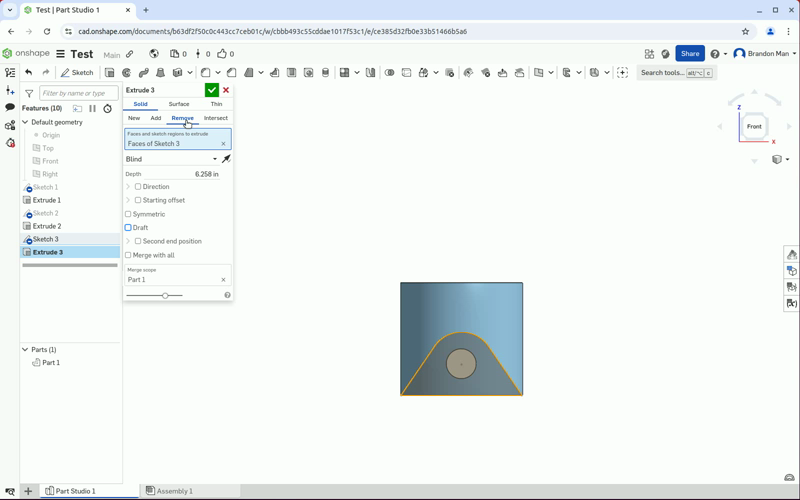
key(space)
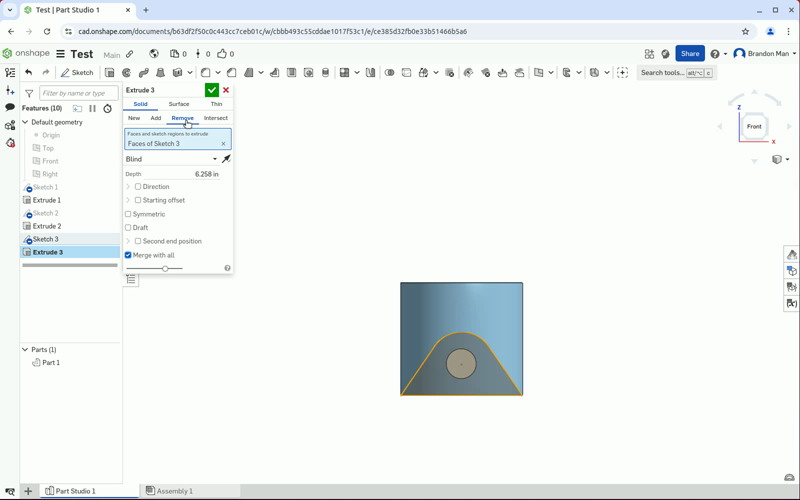
key(enter)
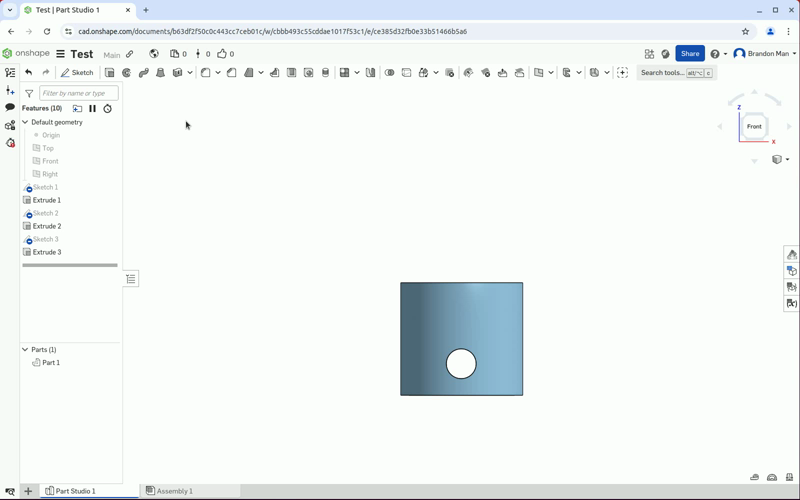
key(shift+h)
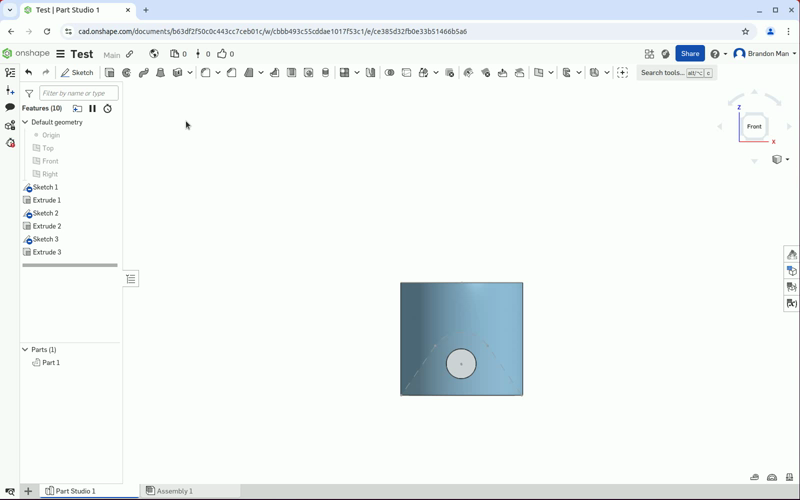
key(shift+h)
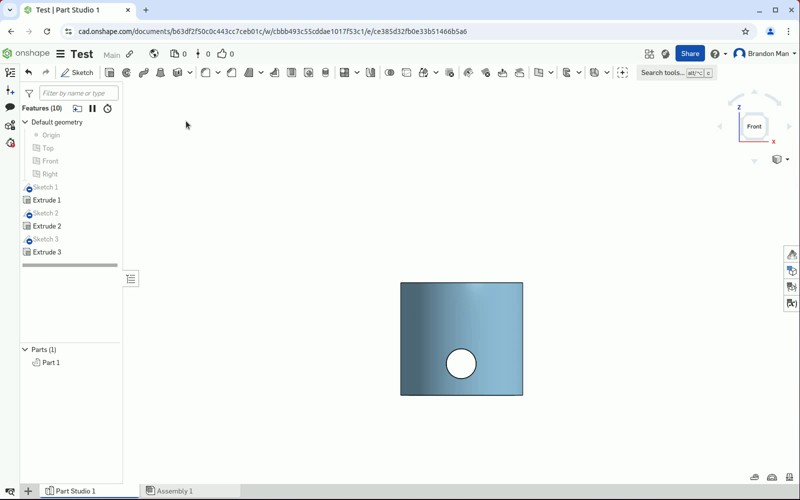
mouse_move(73, 189)
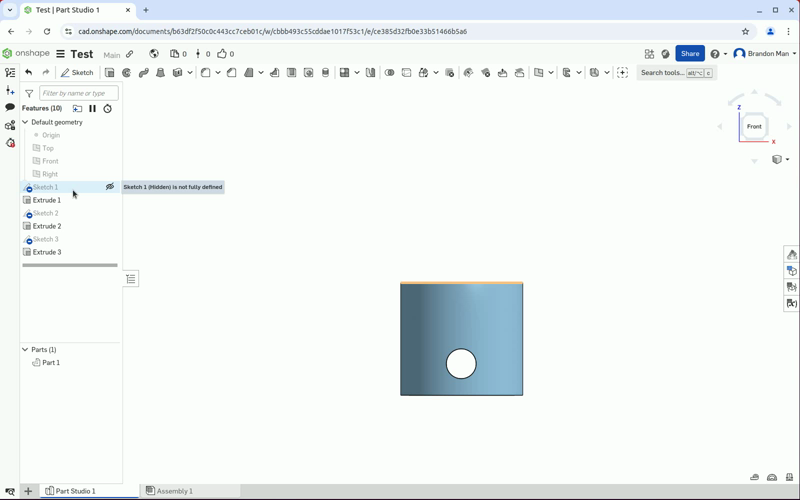
click(73, 189)
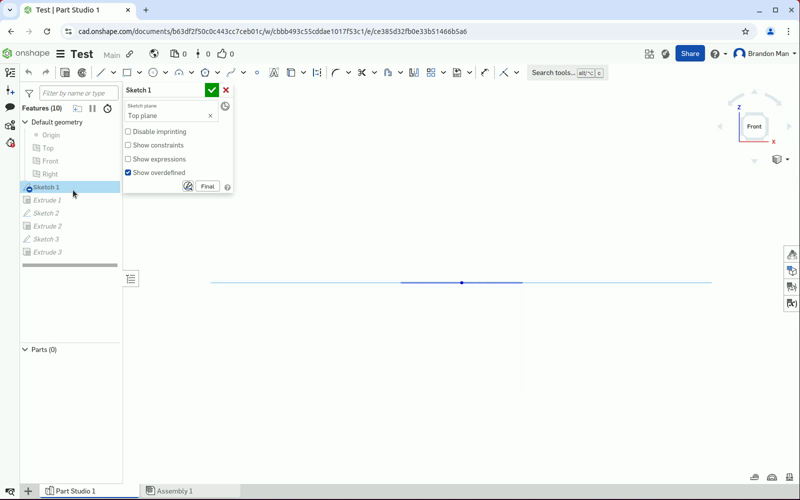
mouse_move(229, 92)
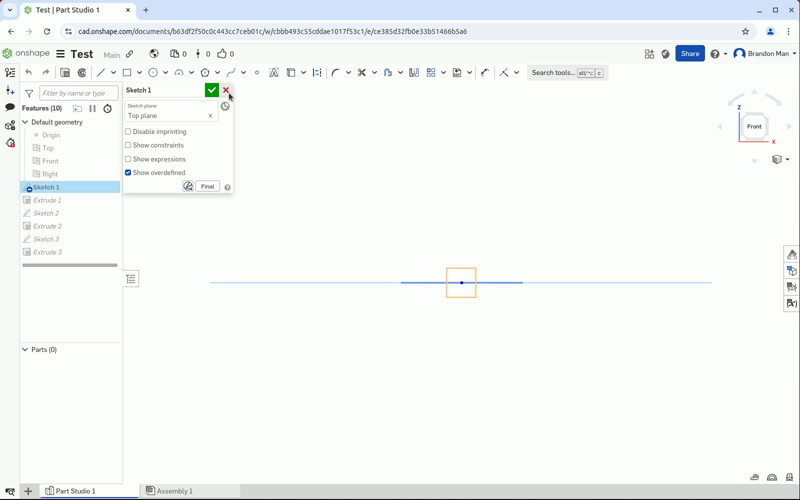
click(229, 92)
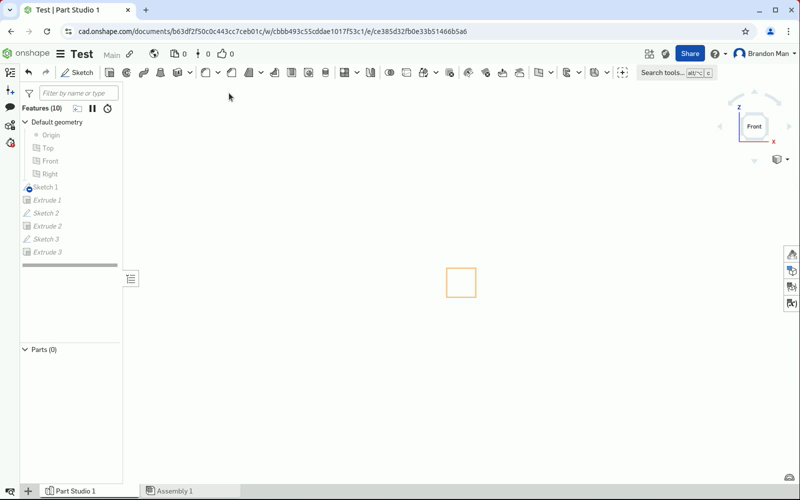
mouse_move(73, 352)
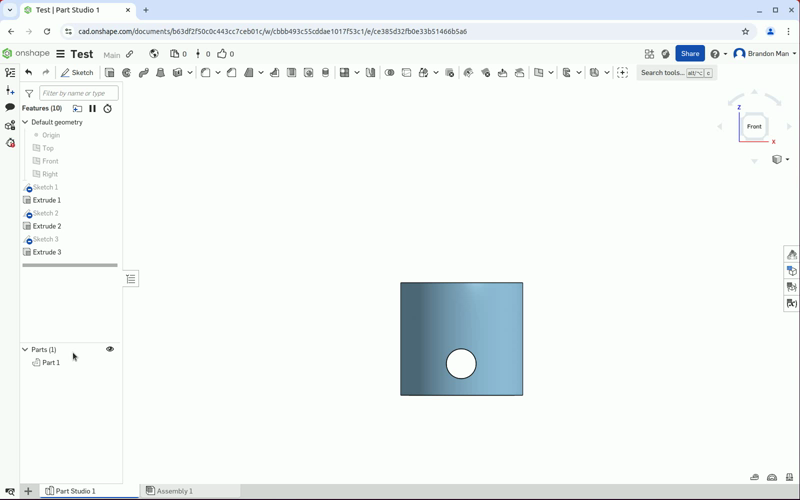
key(y)
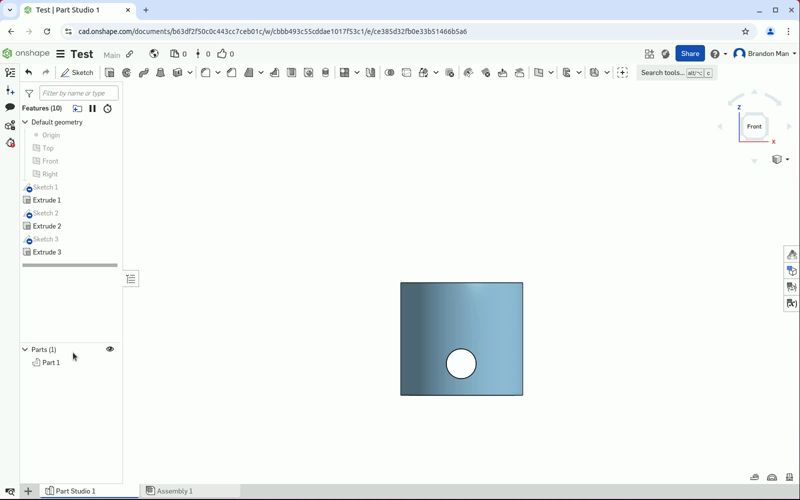
key(shift+p)
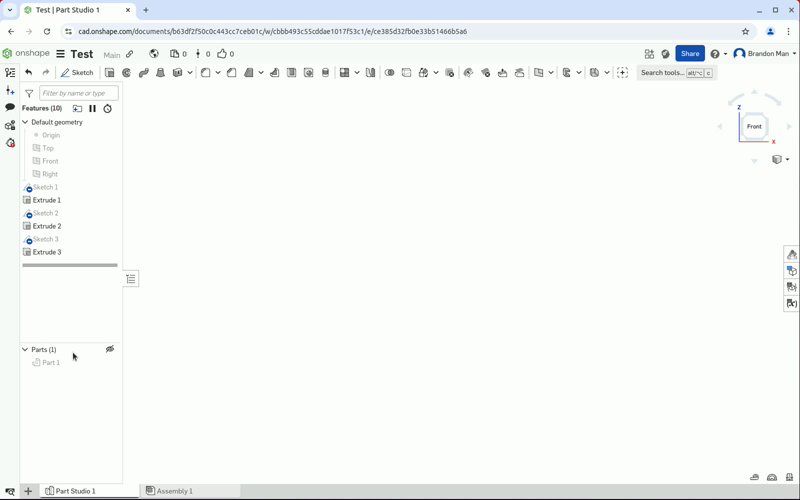
key(space)
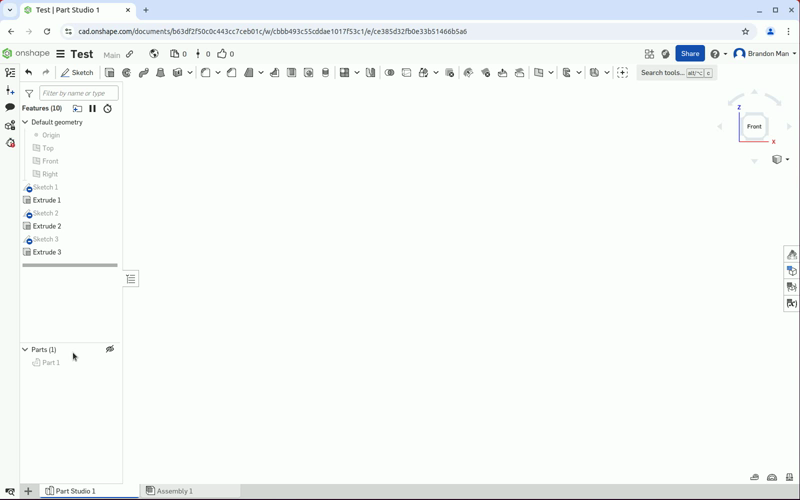
key_down(shift)
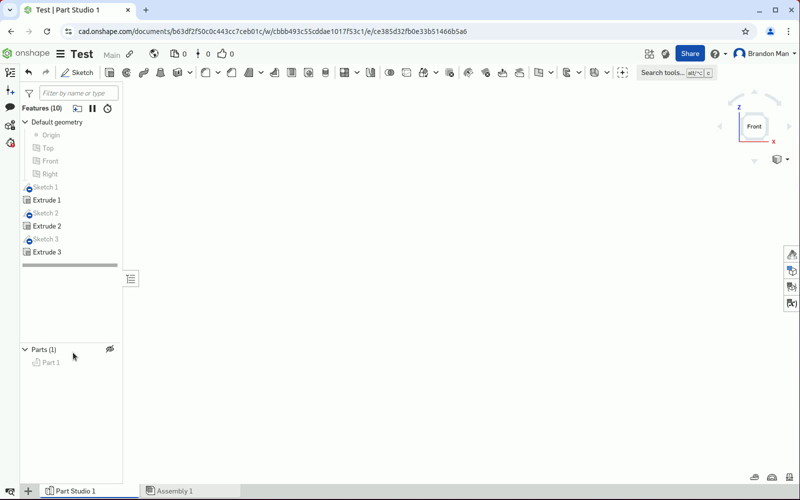
key(left)
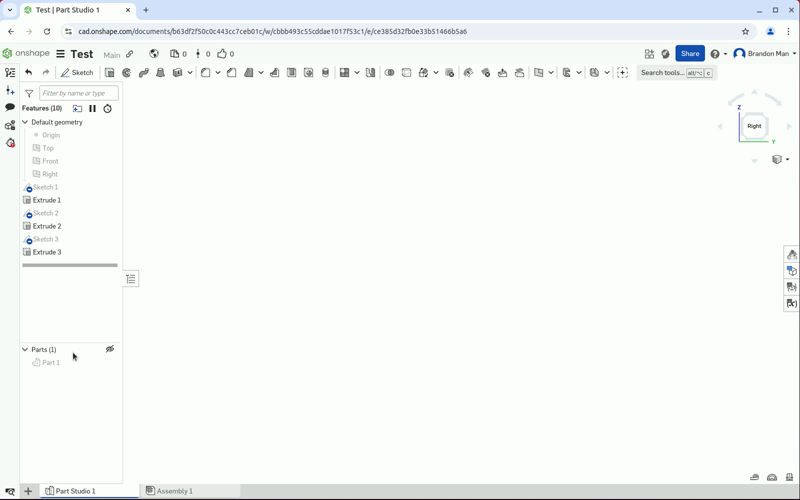
key_up(shift)
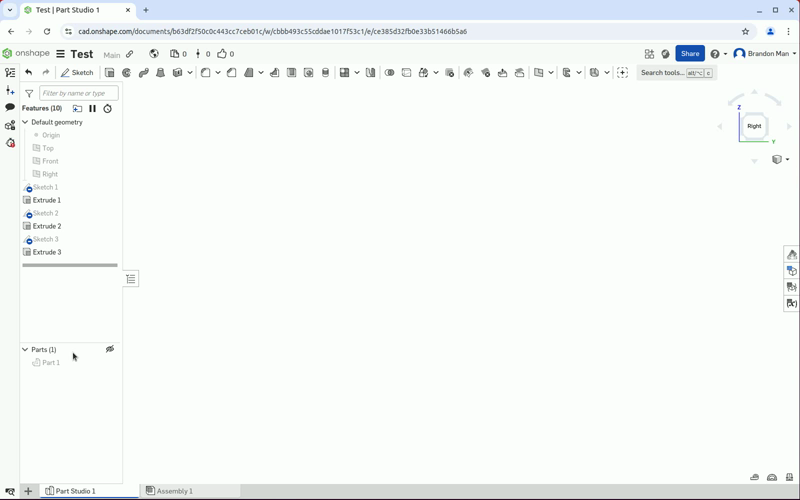
mouse_move(73, 352)
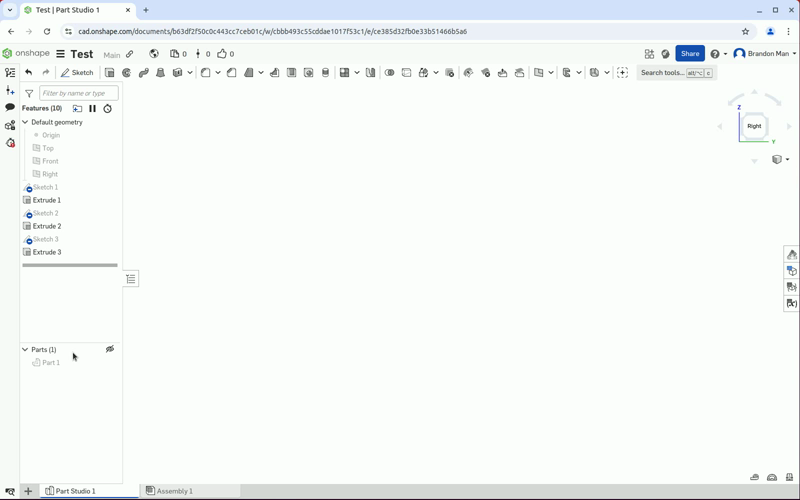
key(shift+y)
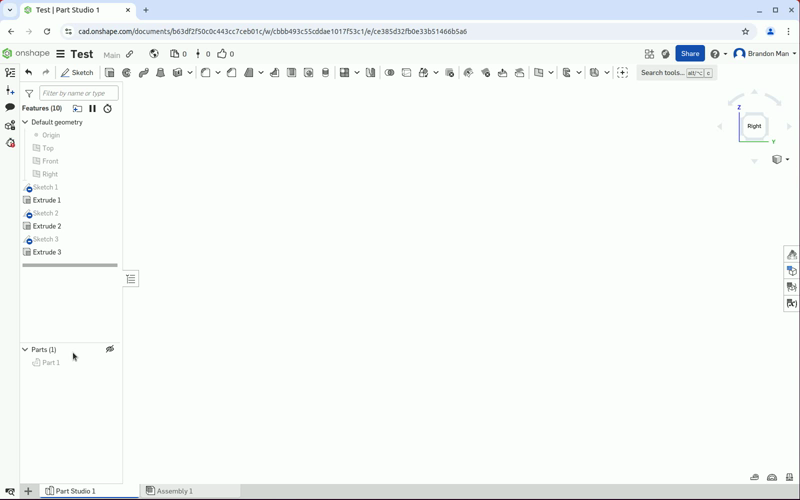
key(shift+s)
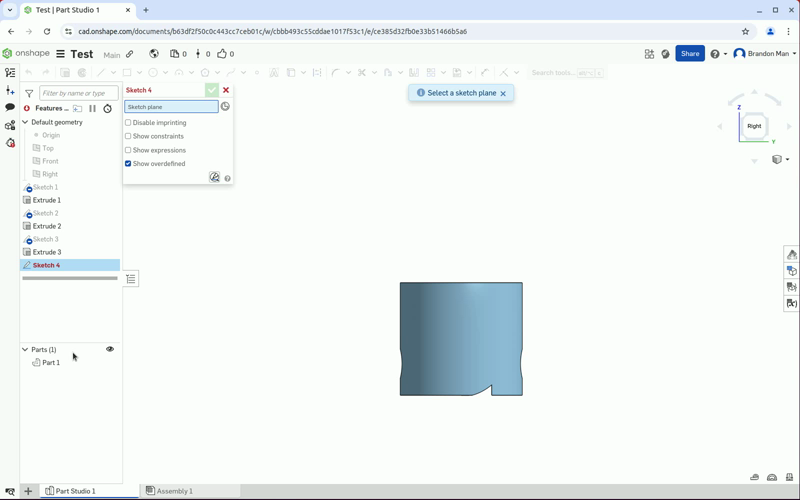
mouse_move(73, 176)
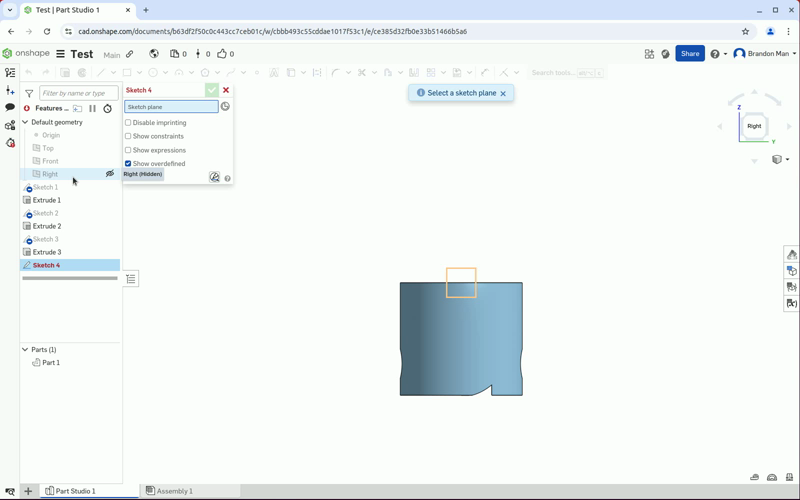
click(73, 176)
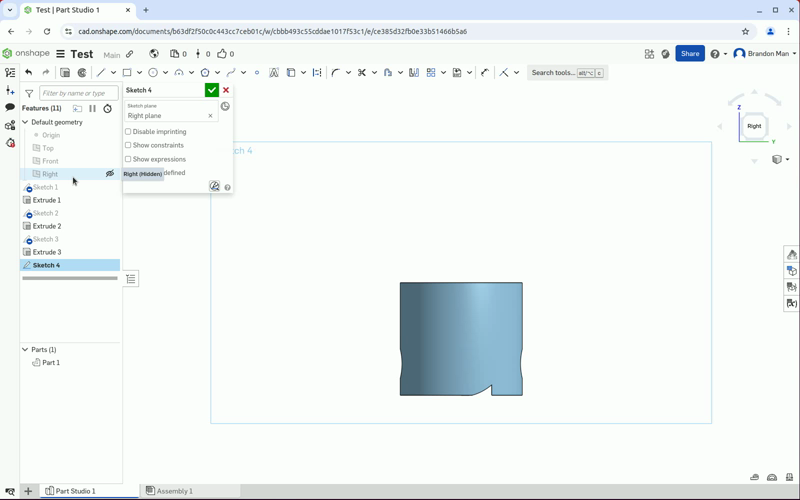
mouse_move(73, 352)
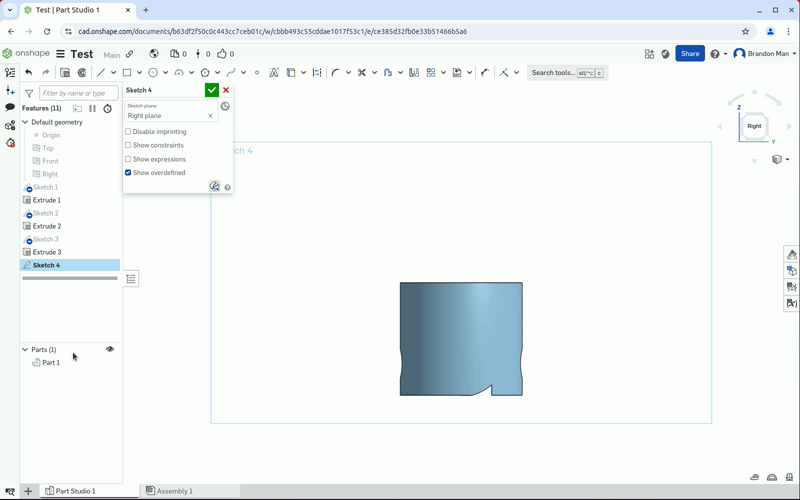
key(y)
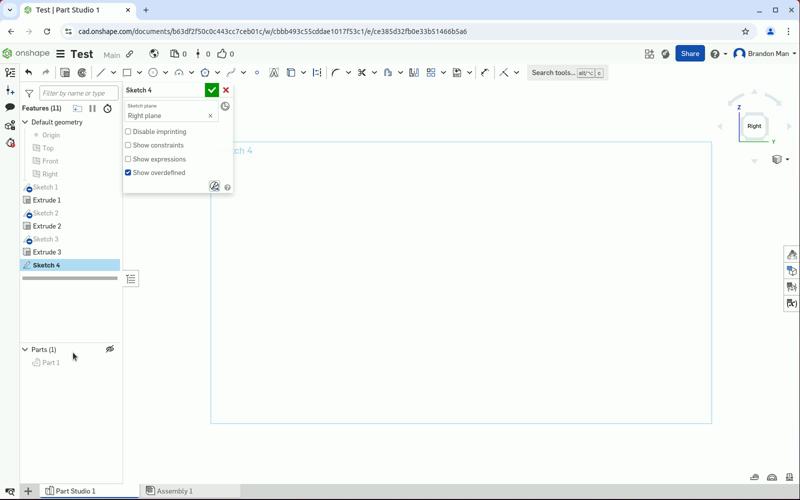
key(l)
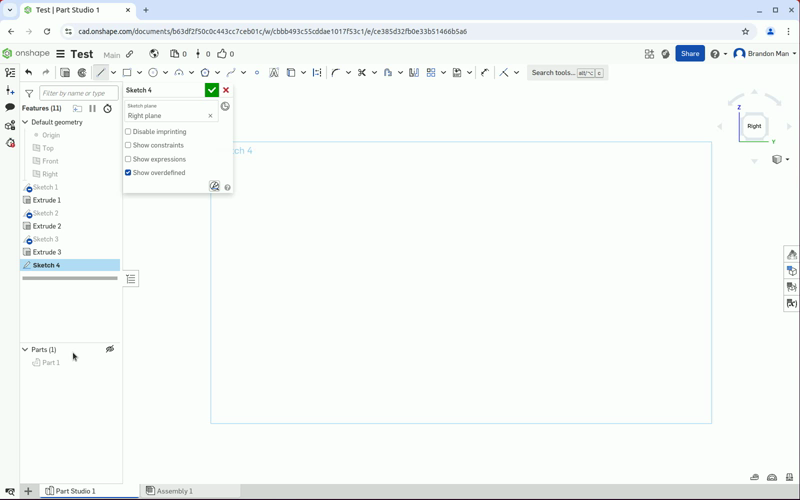
key_down(shift)
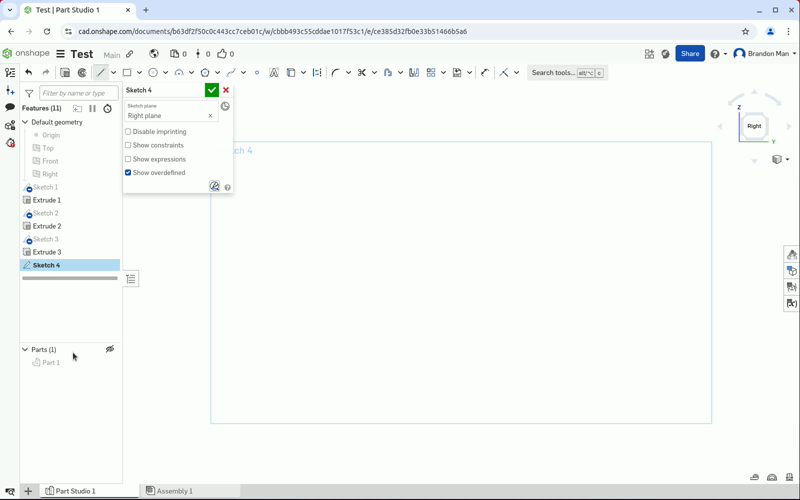
mouse_move(460, 395)
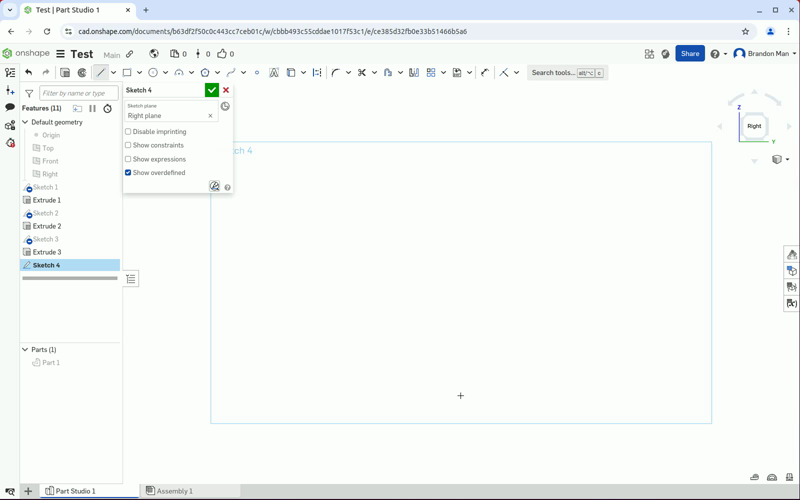
click(460, 395)
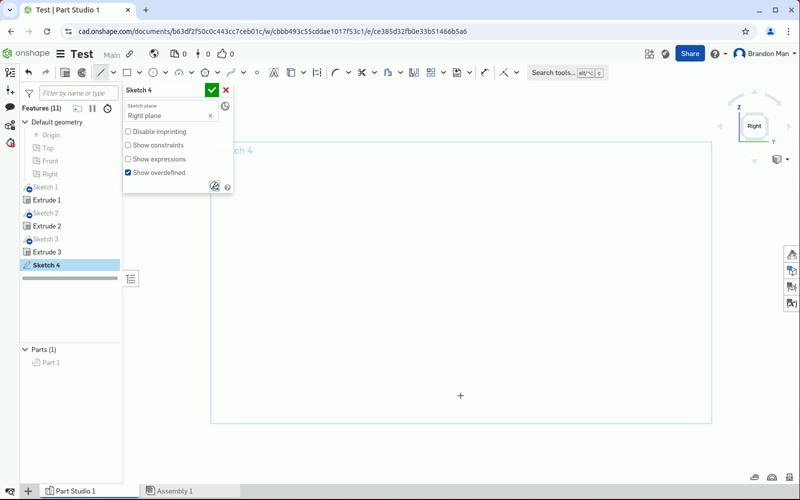
key_up(shift)
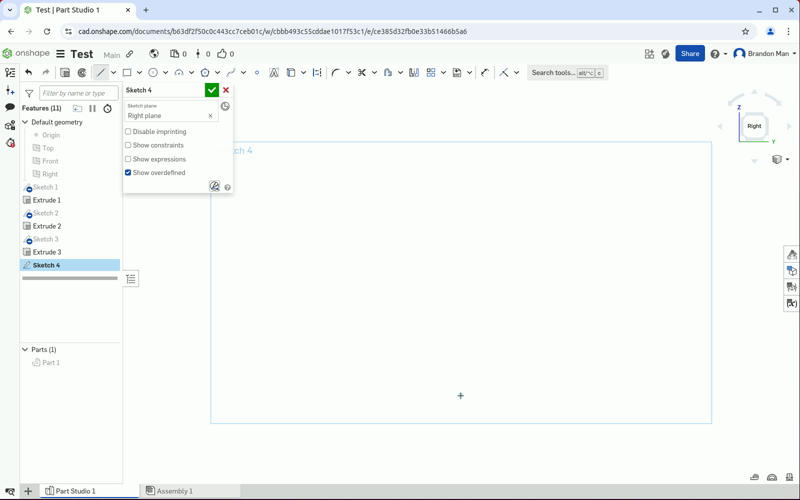
key_down(shift)
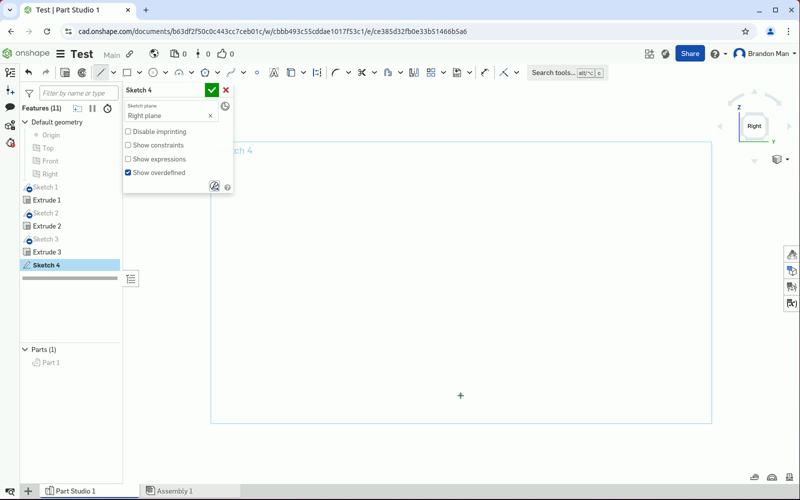
mouse_move(490, 395)
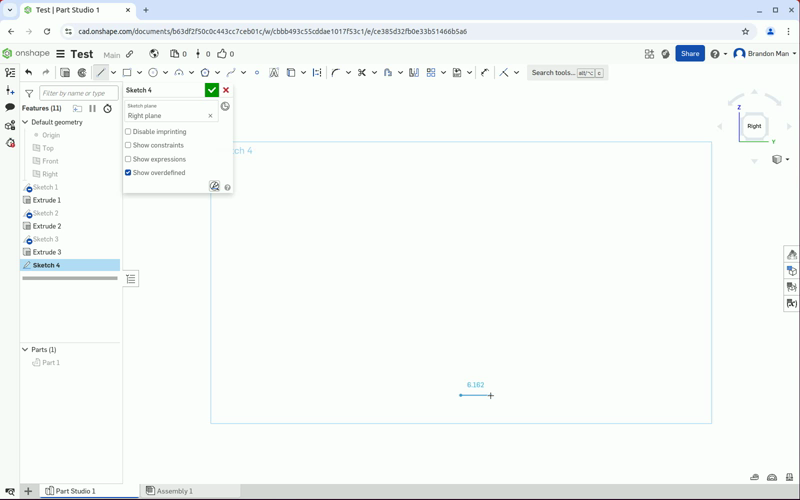
mouse_move(492, 395)
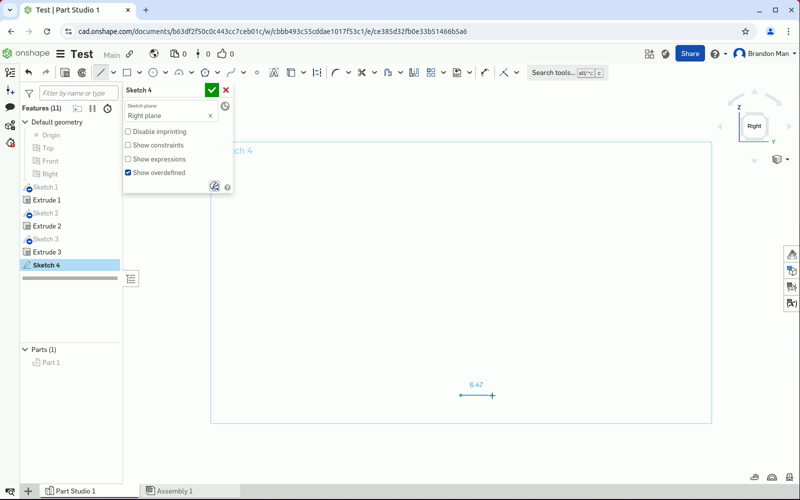
click(492, 395)
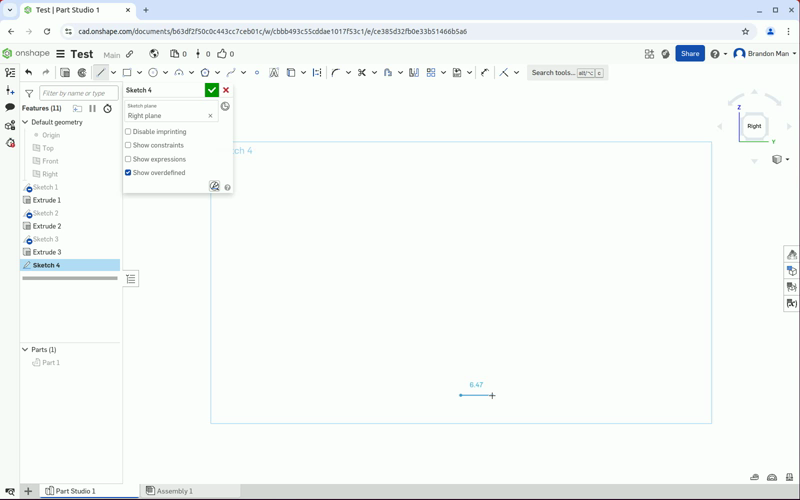
key_up(shift)
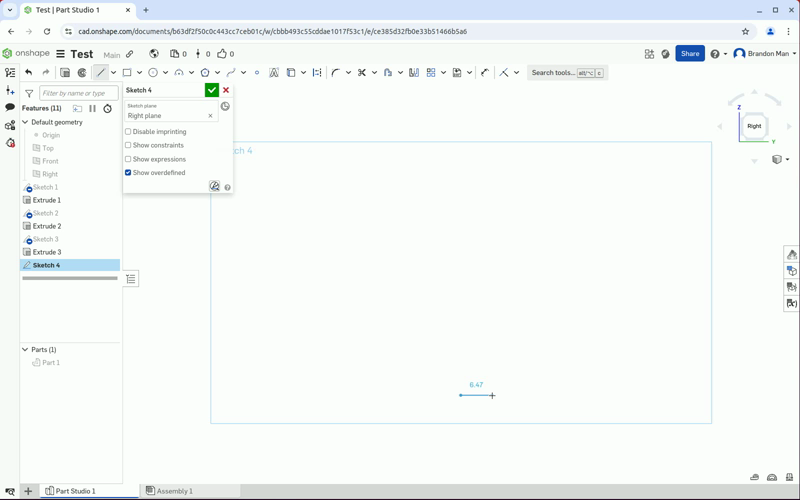
key_down(shift)
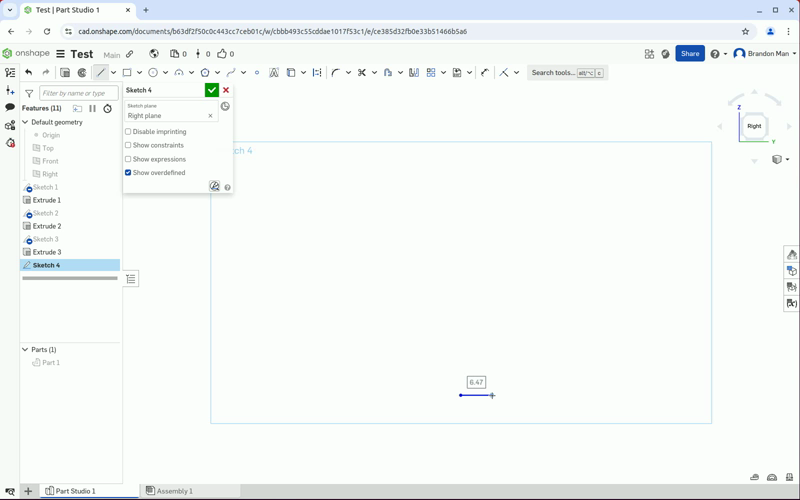
mouse_move(522, 395)
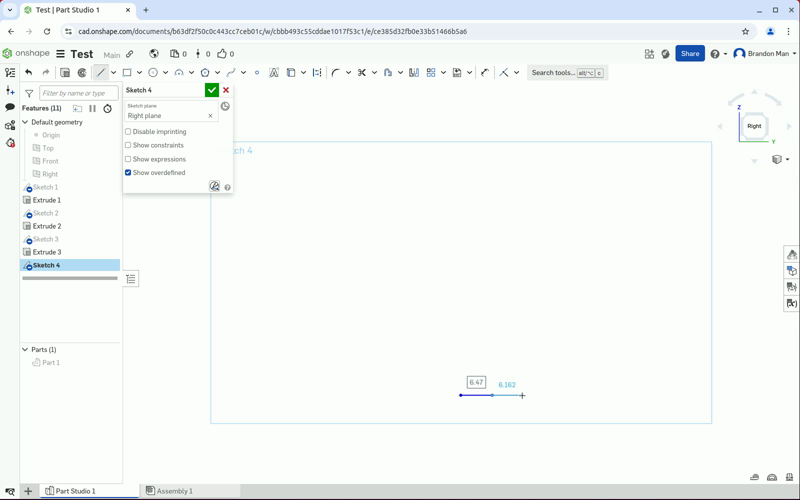
mouse_move(492, 383)
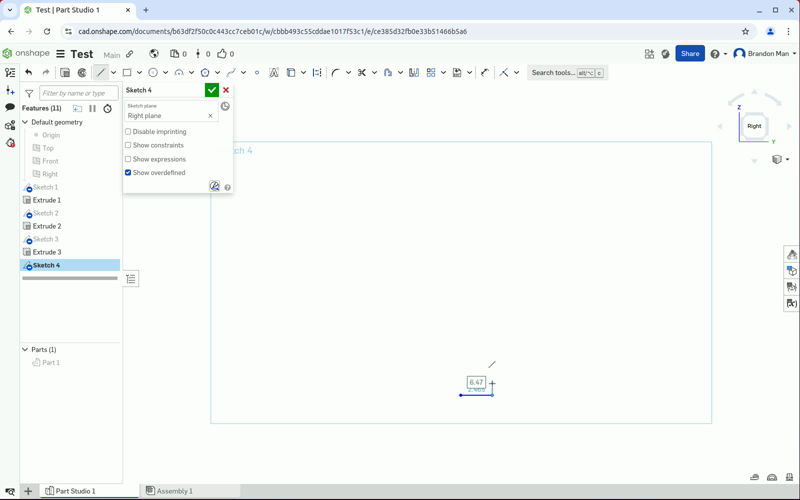
click(492, 383)
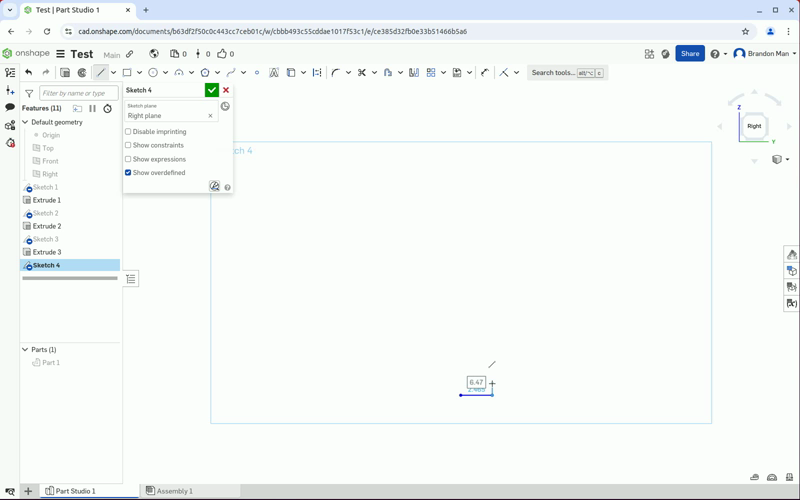
key_up(shift)
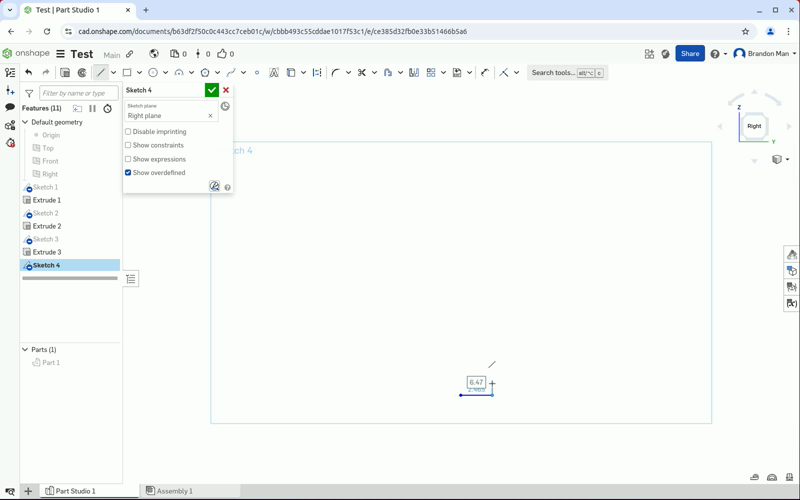
key_down(shift)
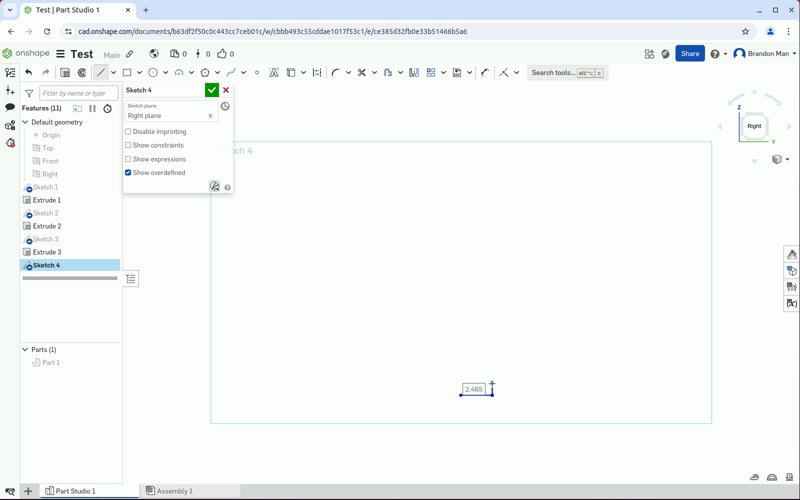
mouse_move(522, 383)
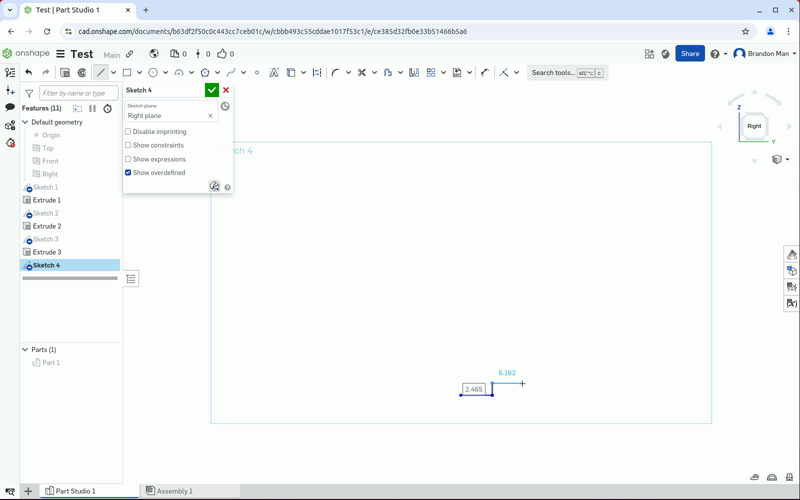
mouse_move(460, 383)
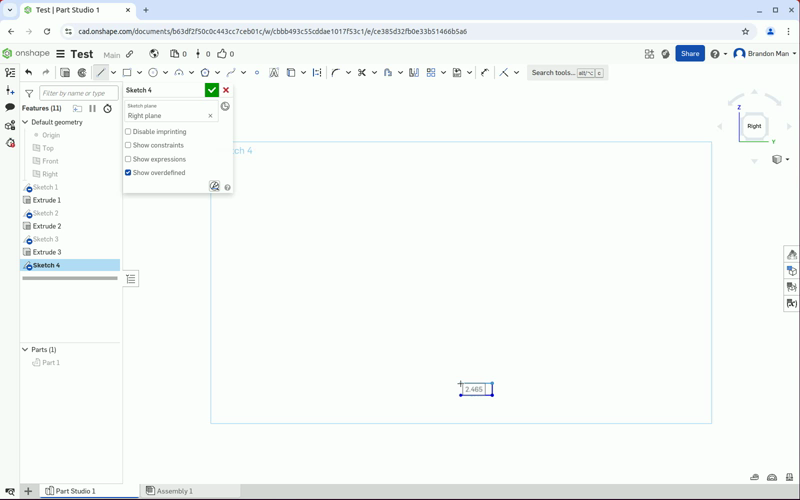
click(460, 383)
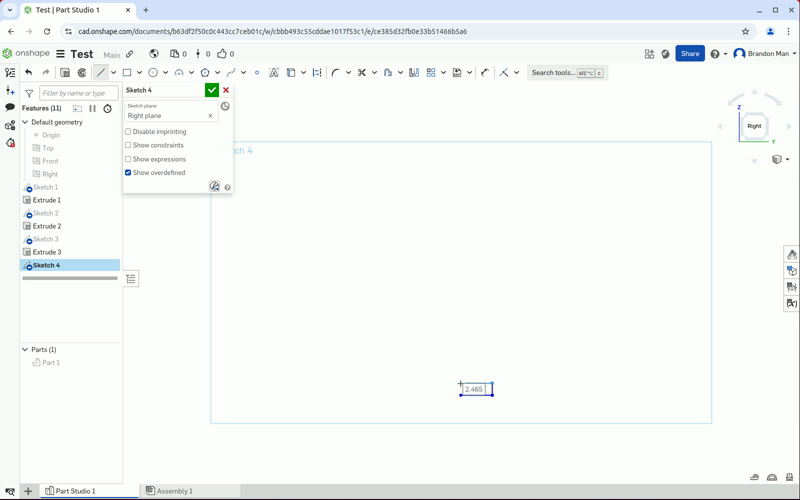
key_up(shift)
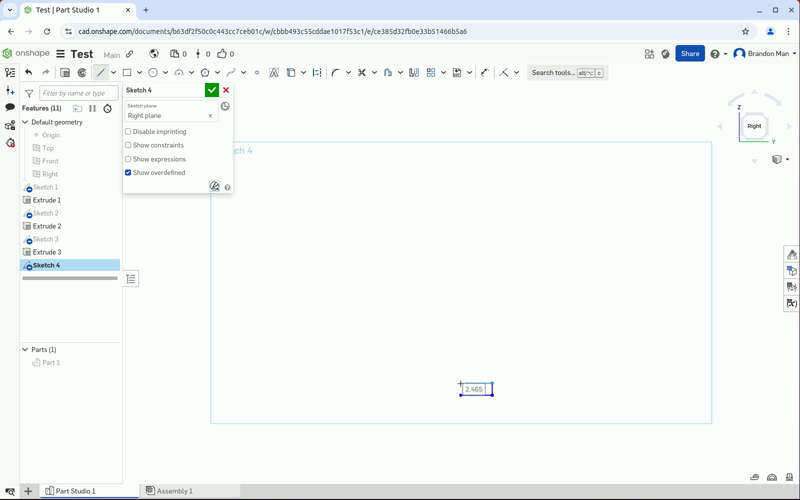
mouse_move(490, 383)
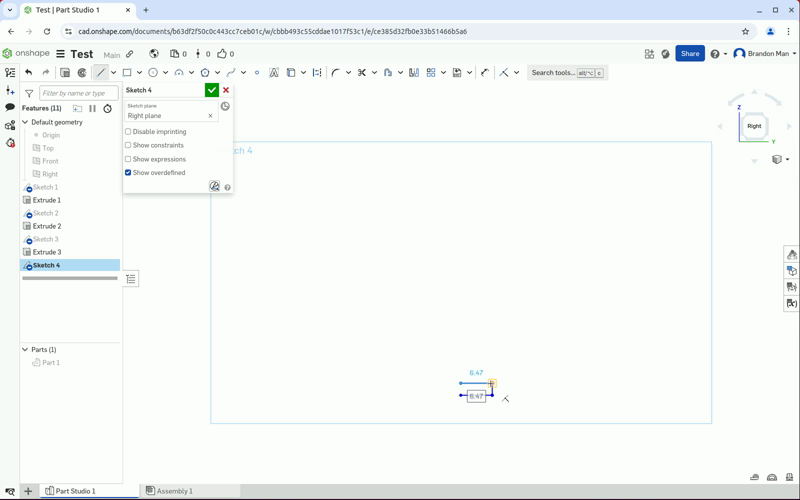
key_down(shift)
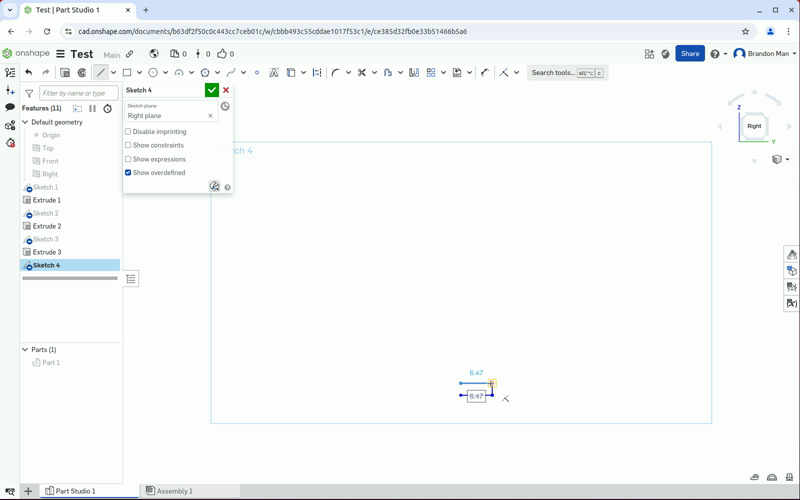
mouse_move(460, 395)
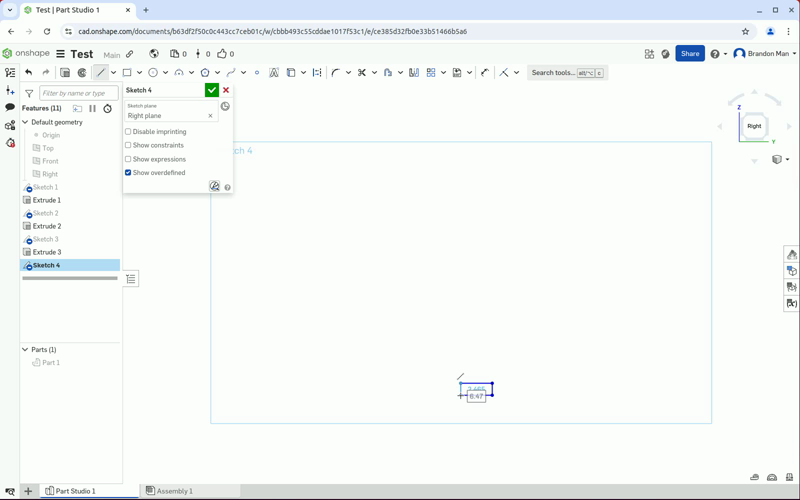
key_up(shift)
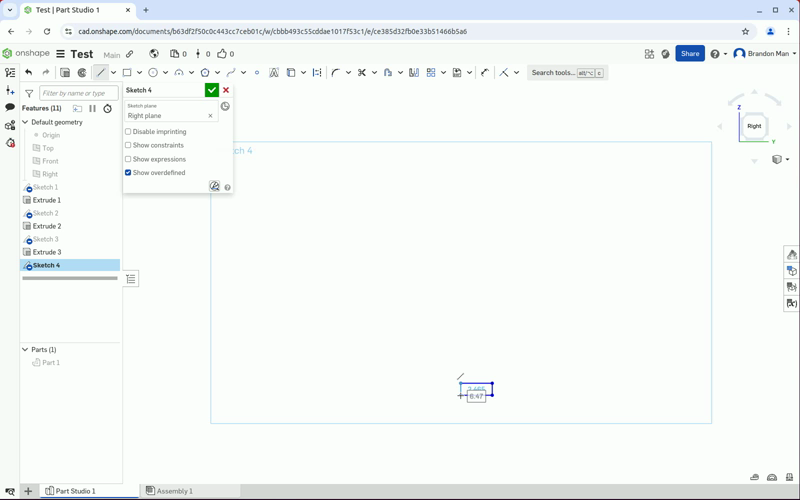
click(460, 395)
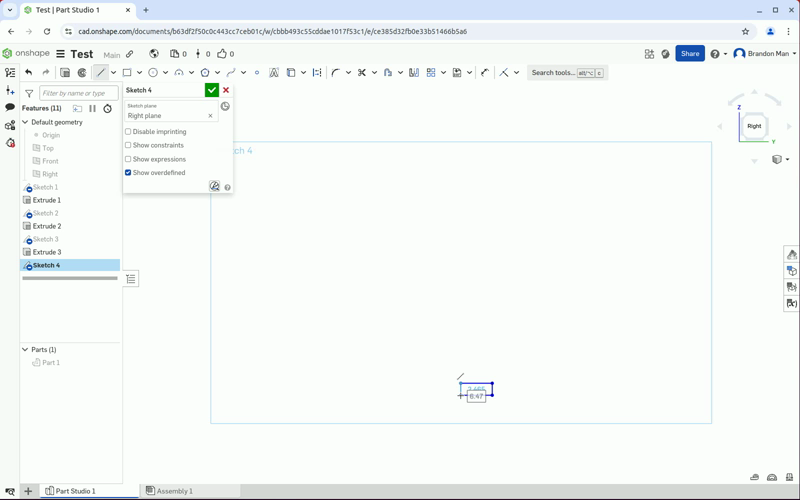
key(esc)
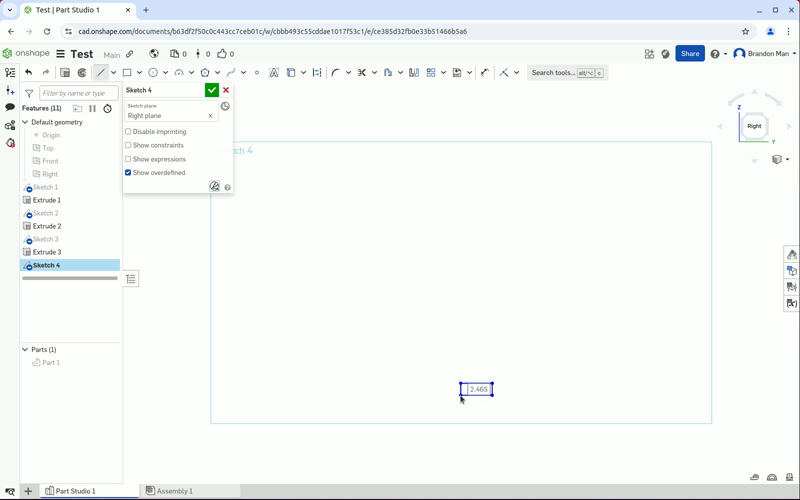
mouse_move(487, 383)
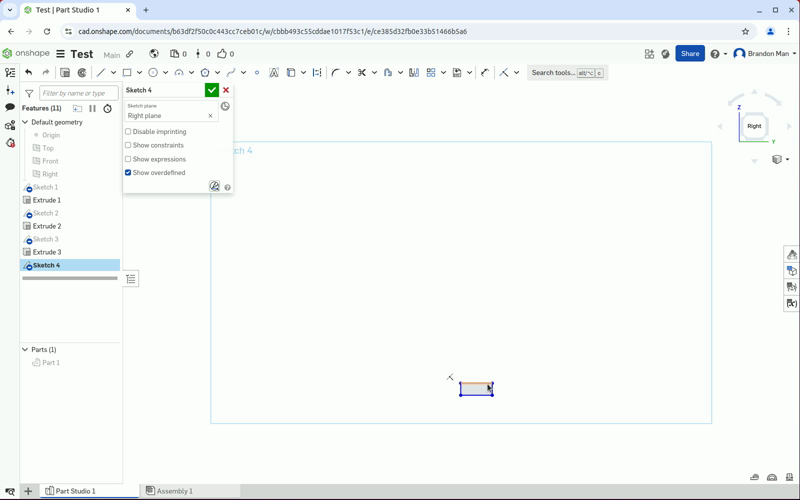
scroll(6)
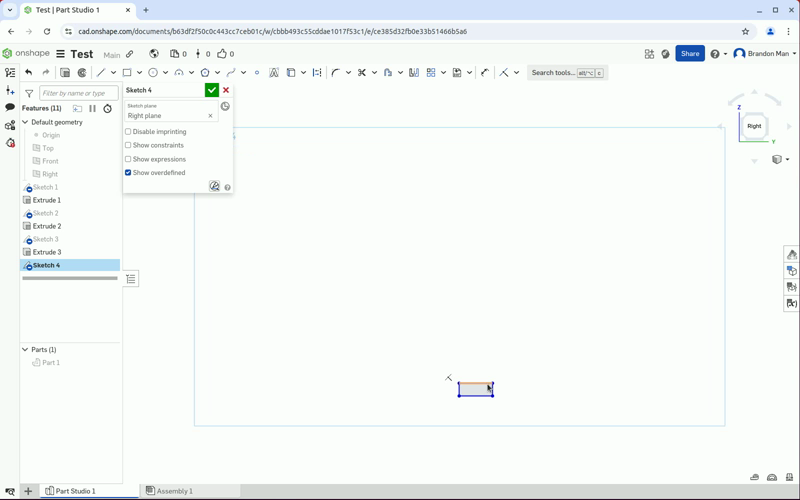
scroll(6)
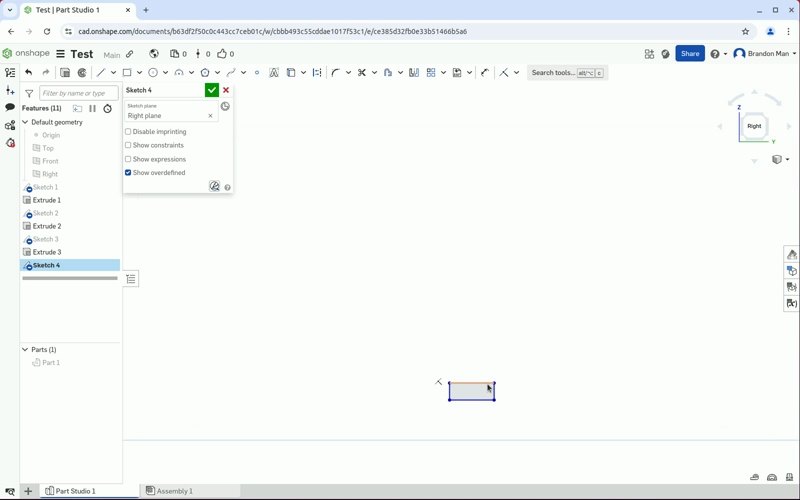
scroll(6)
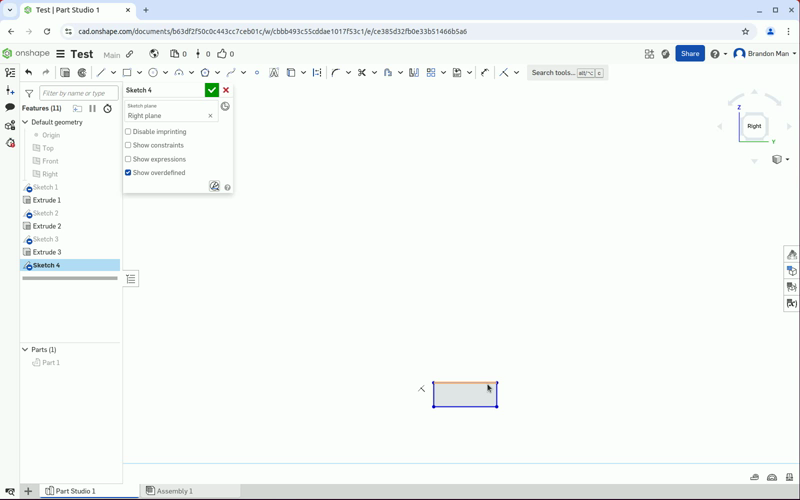
scroll(6)
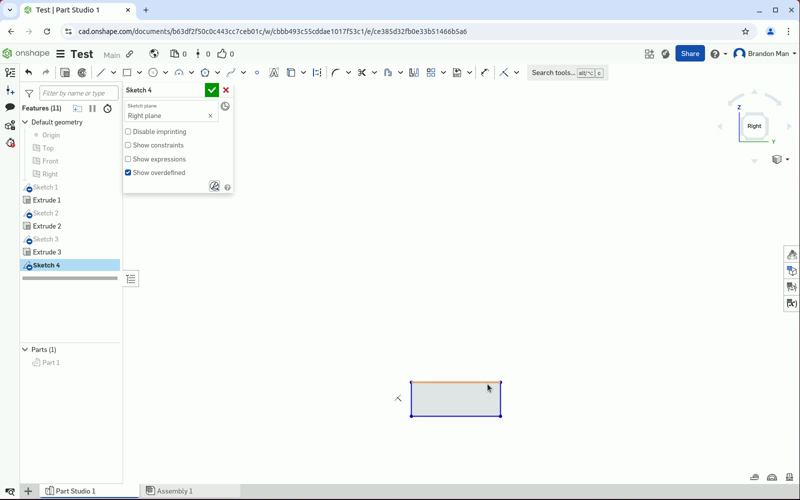
scroll(6)
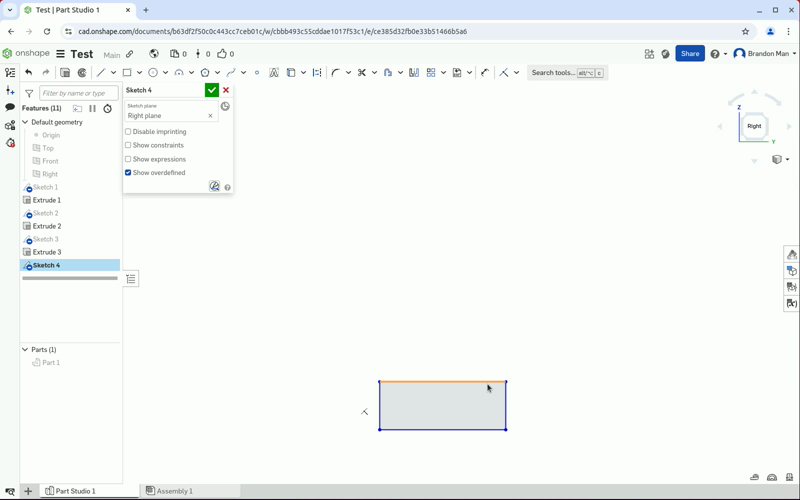
scroll(6)
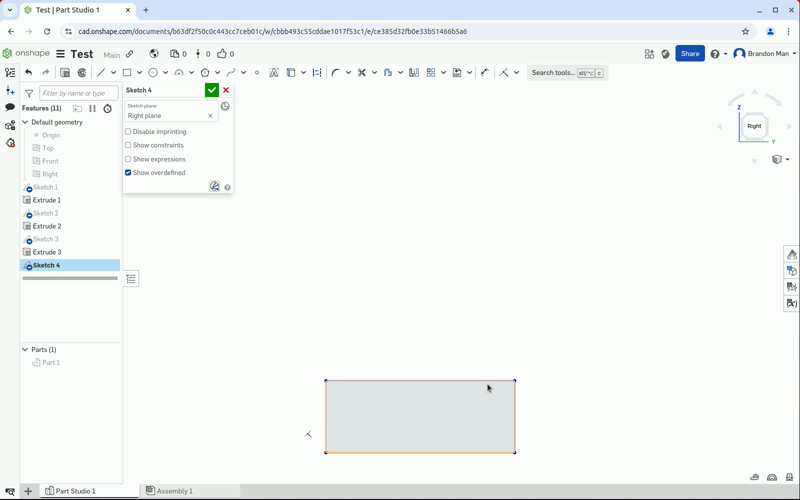
scroll(6)
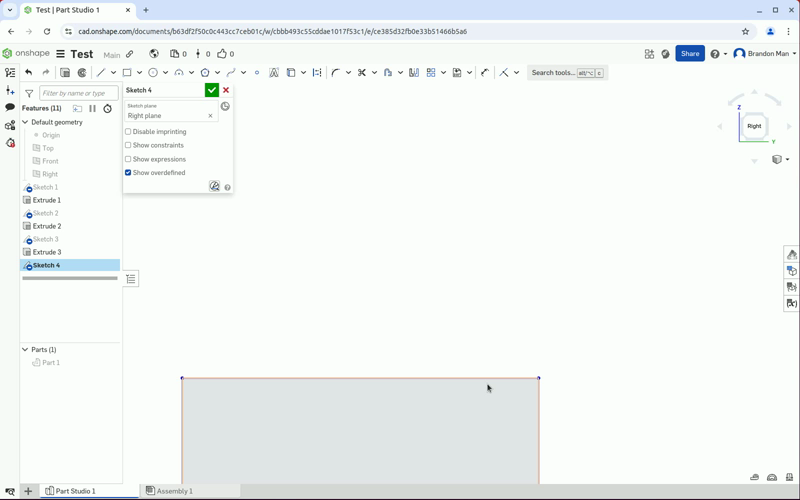
click(487, 383)
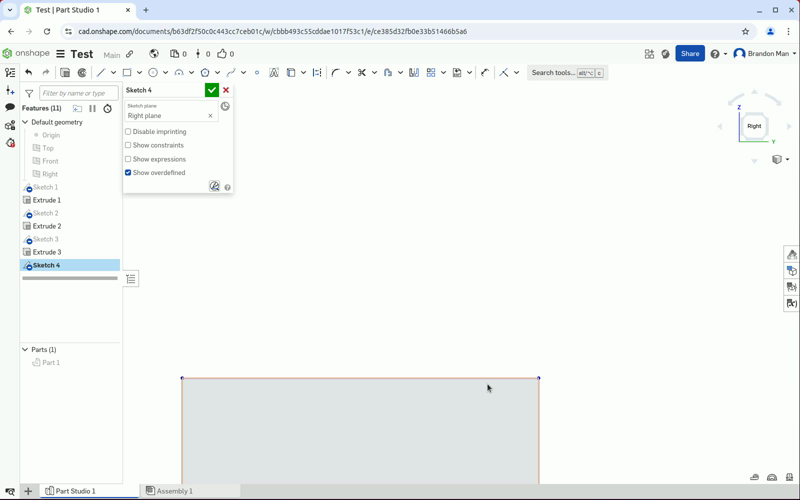
scroll(-6)
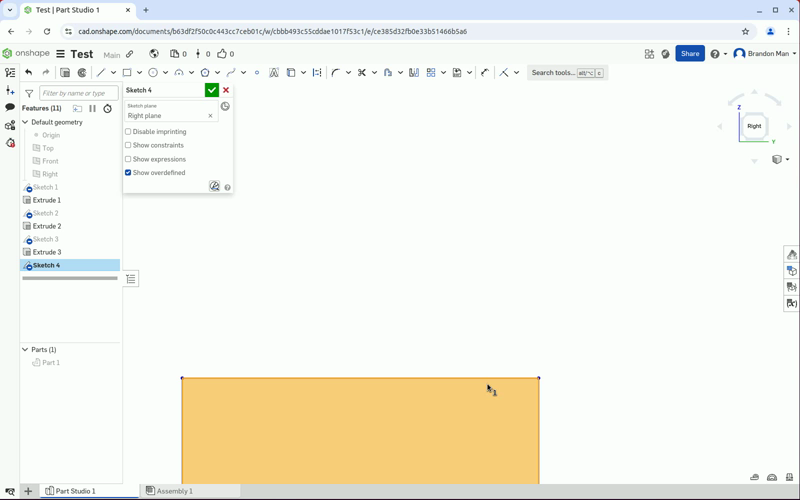
scroll(-6)
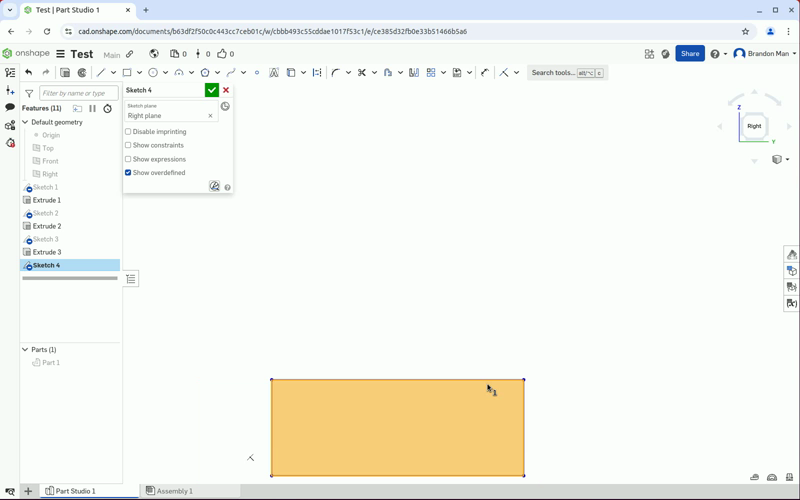
scroll(-6)
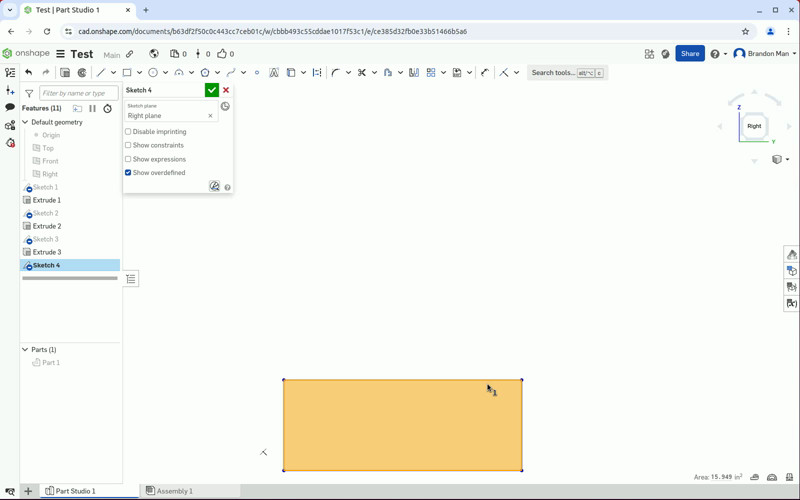
scroll(-6)
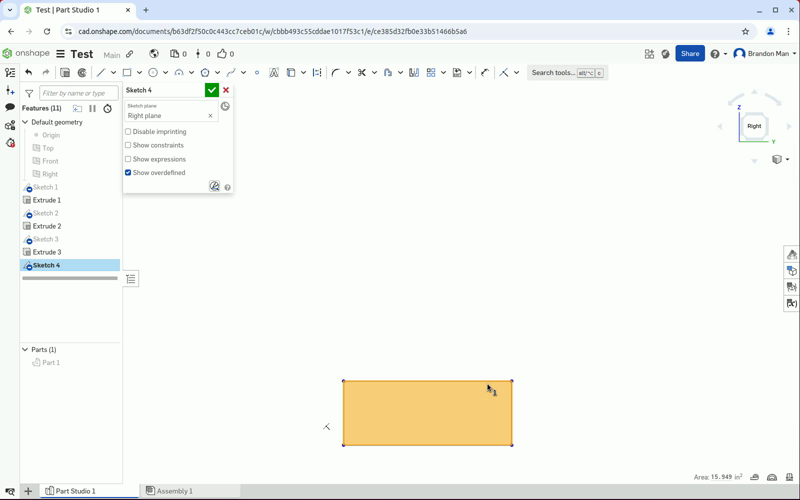
scroll(-6)
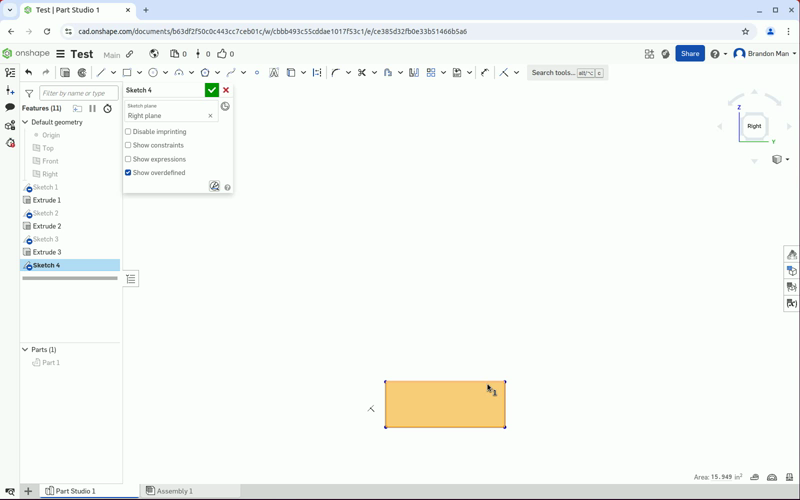
scroll(-6)
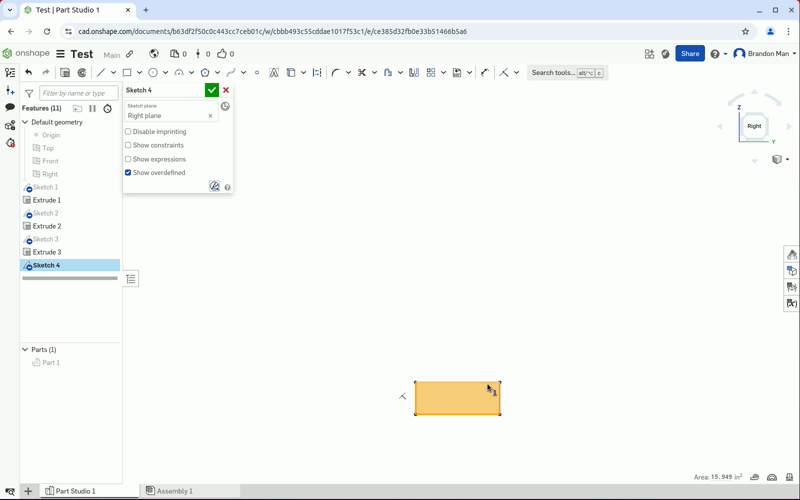
scroll(-6)
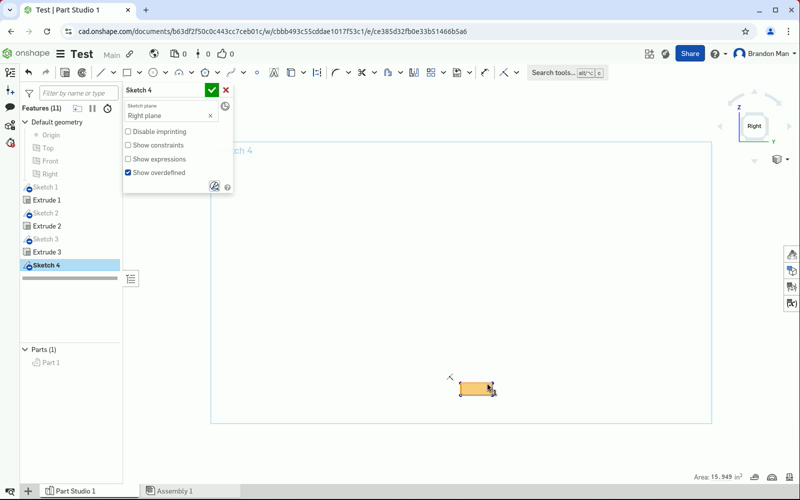
mouse_move(73, 352)
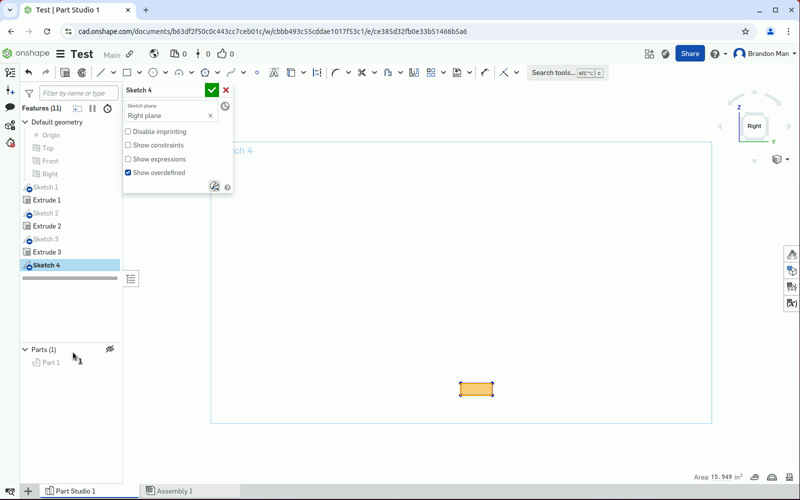
key(shift+y)
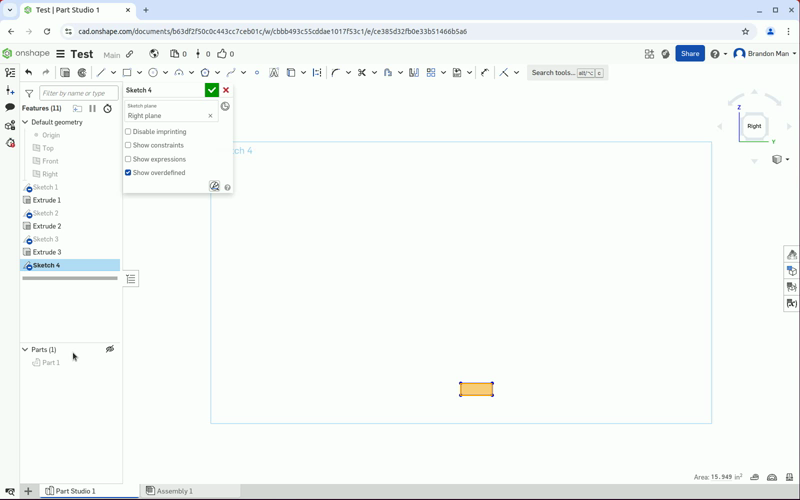
key(shift+e)
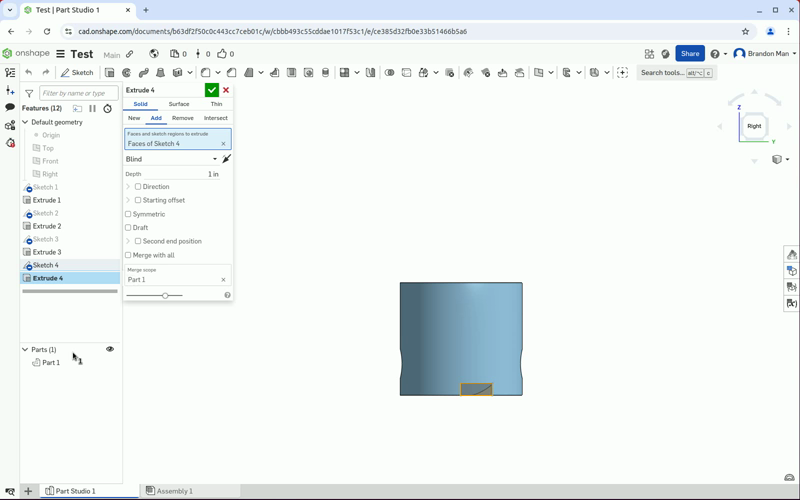
mouse_move(143, 106)
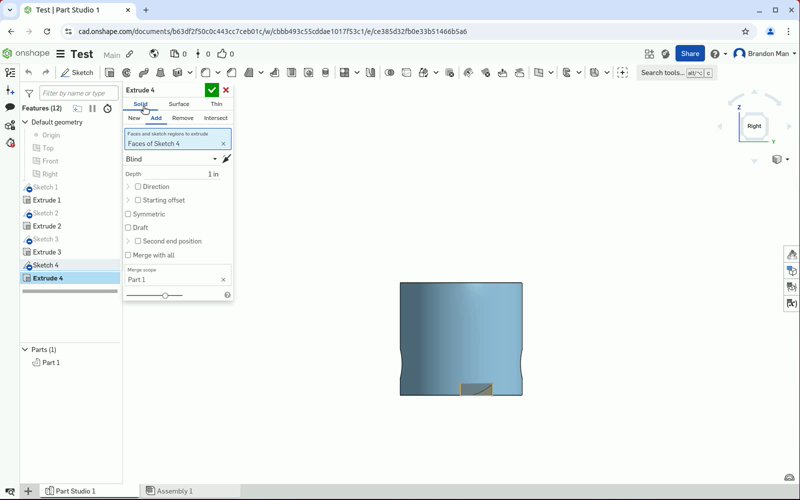
click(143, 106)
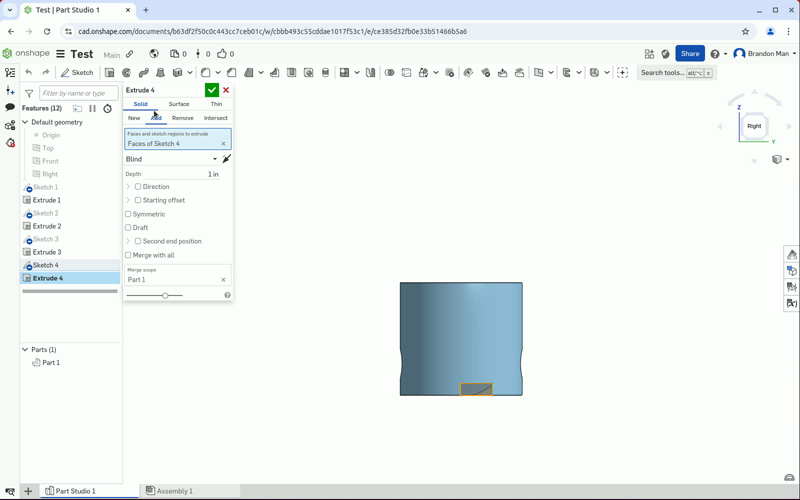
mouse_move(186, 120)
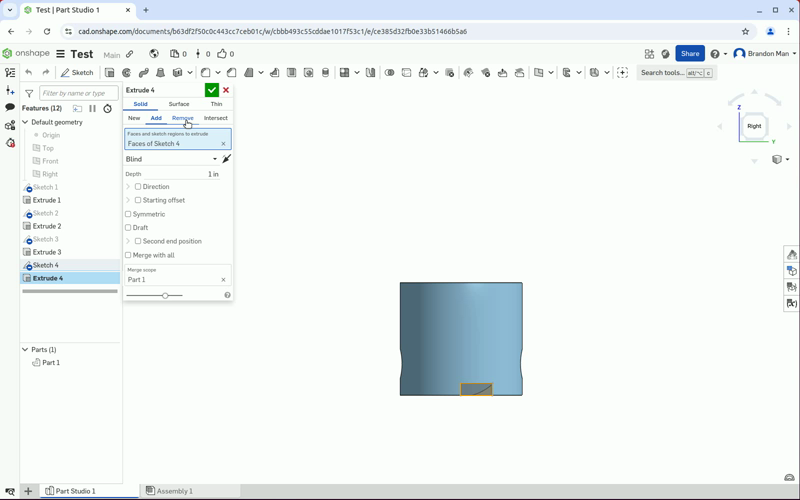
click(186, 120)
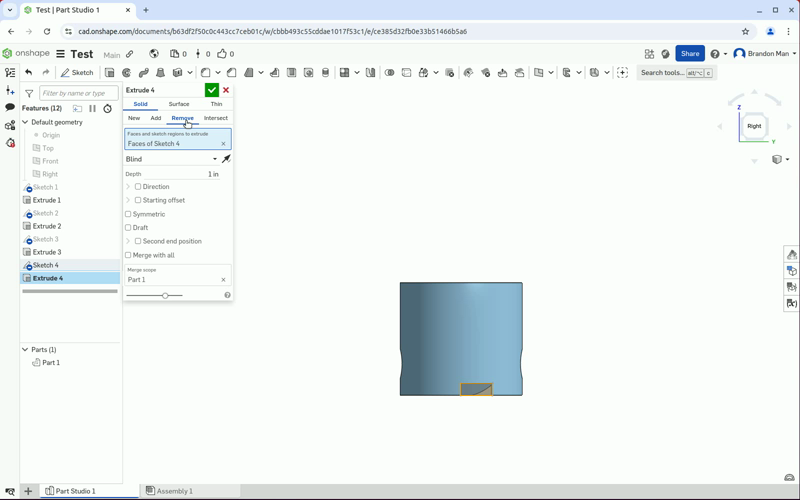
key(tab, 4)
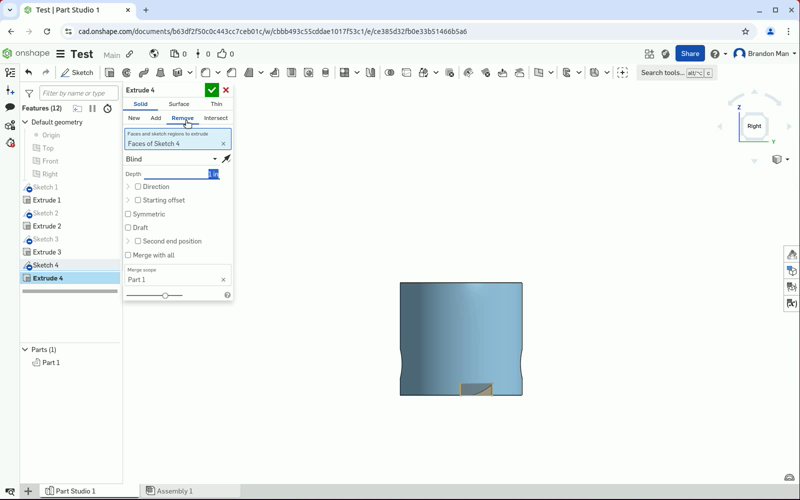
text(48.142)
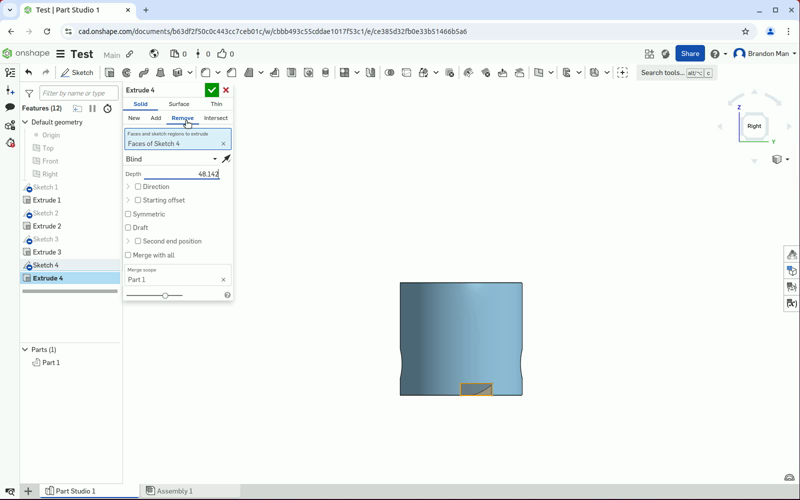
key(tab, 3)
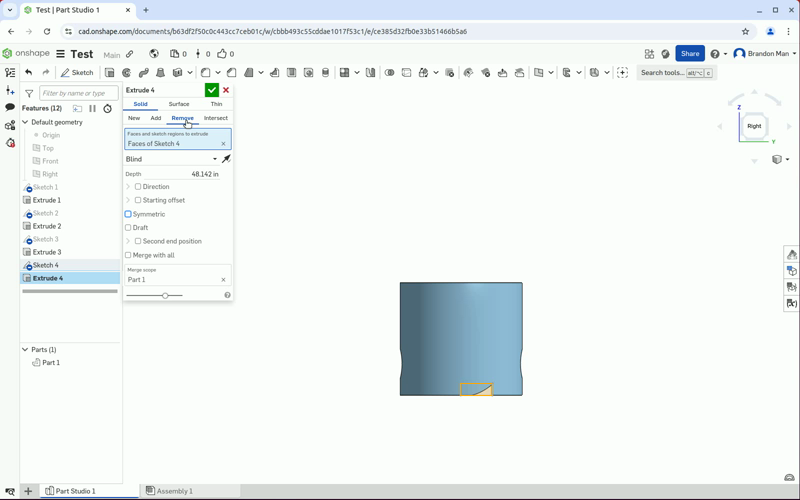
key(space)
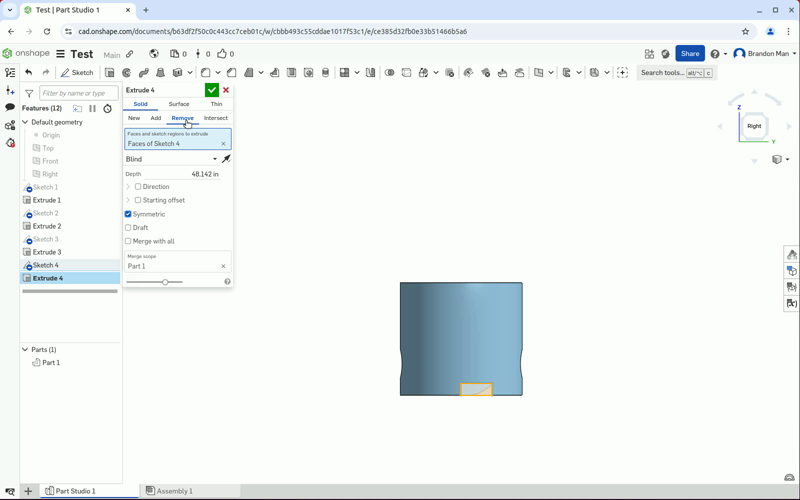
key(tab, 2)
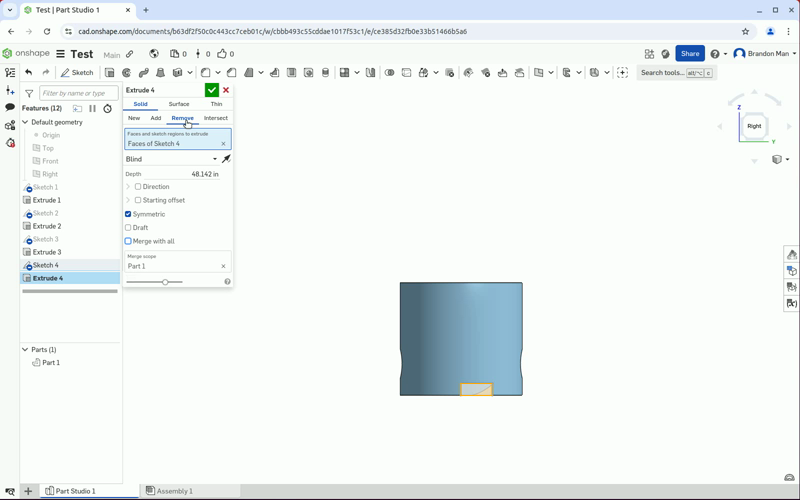
key(space)
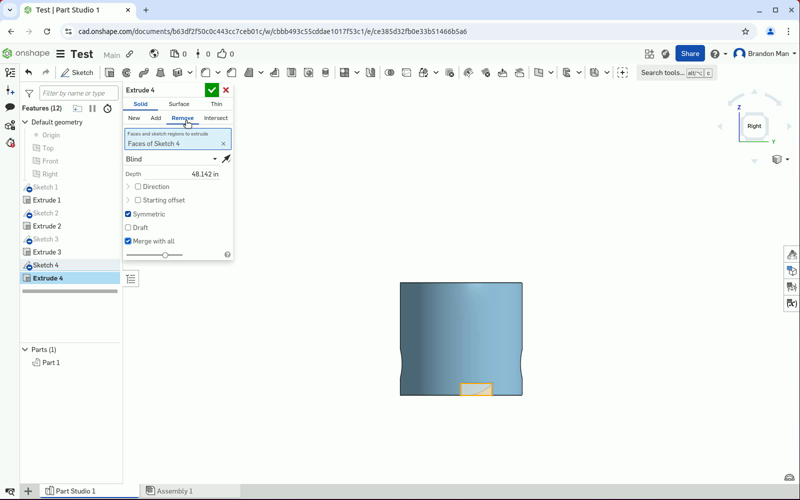
key(enter)
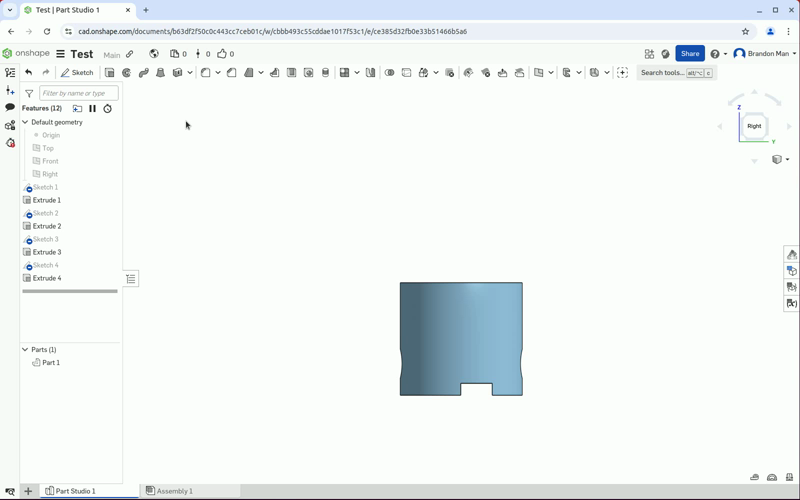
key(shift+h)
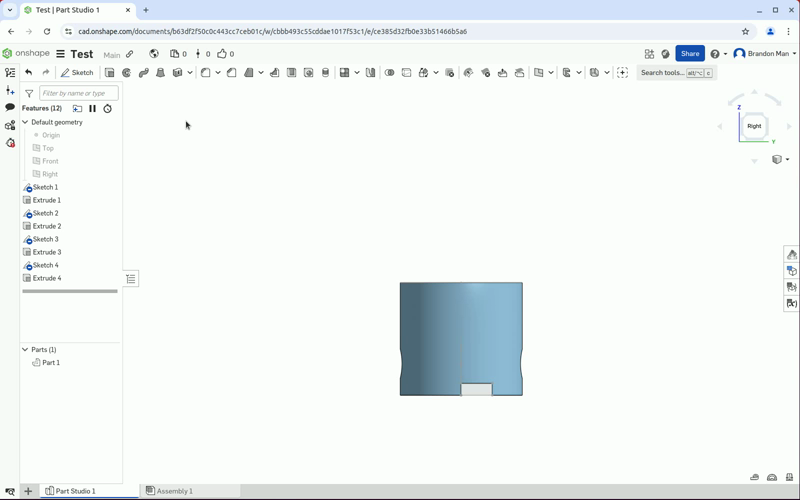
key(shift+h)
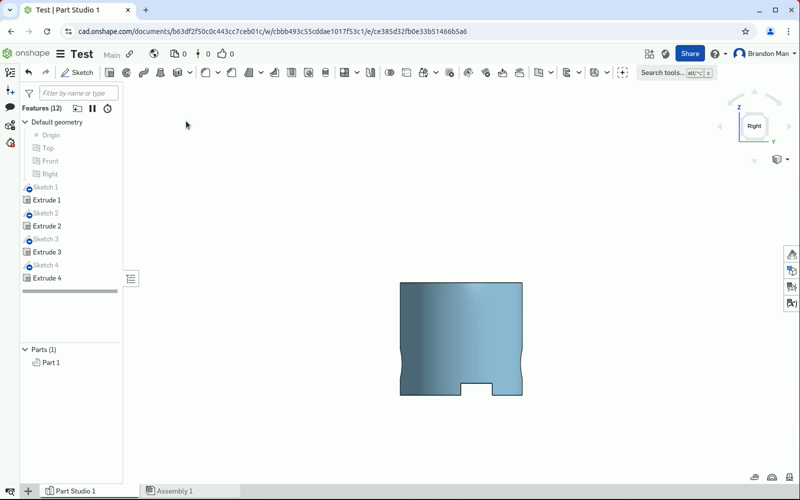
mouse_move(73, 189)
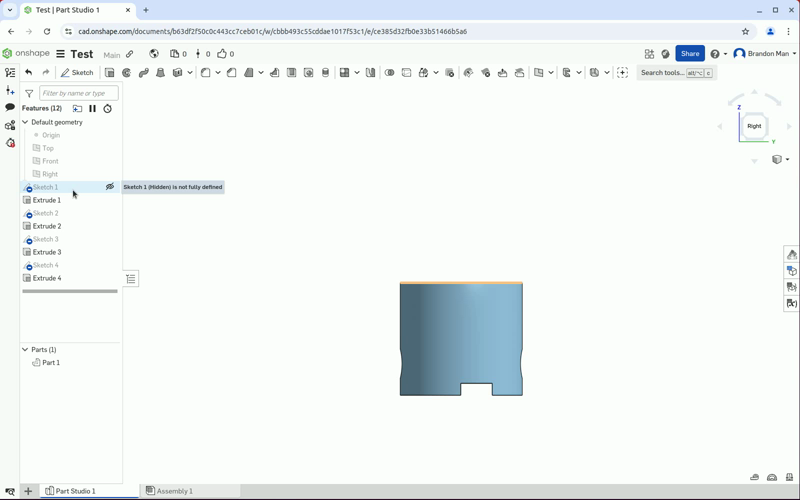
click(73, 189)
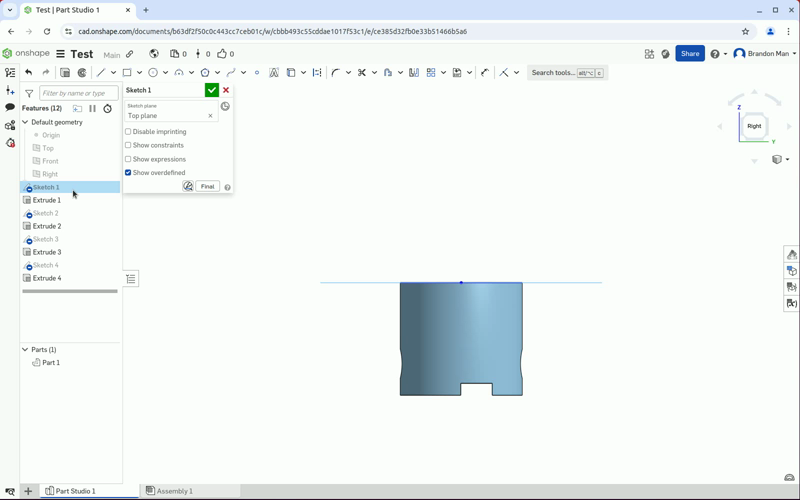
mouse_move(229, 92)
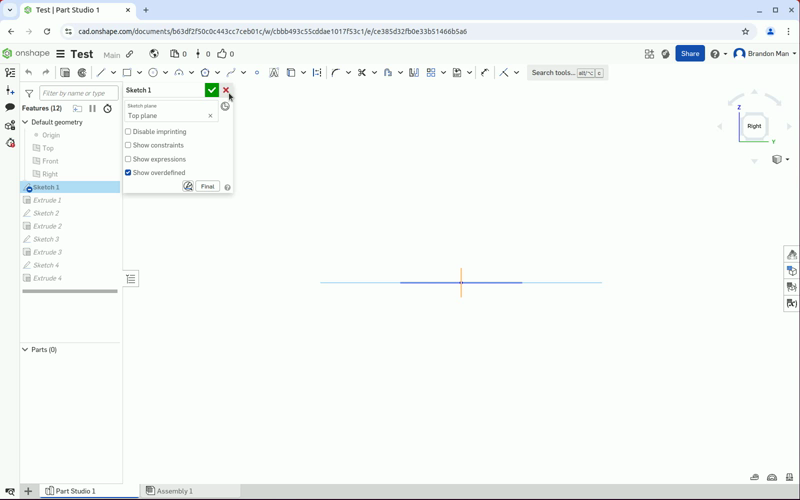
click(229, 92)
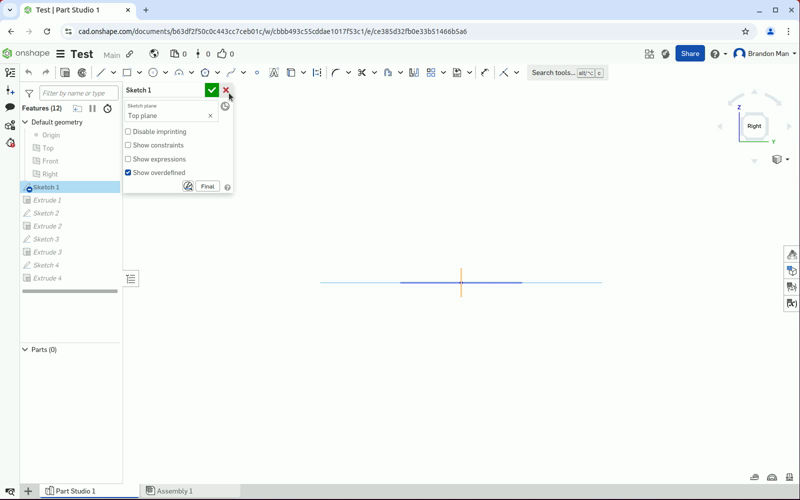
key(shift+s)
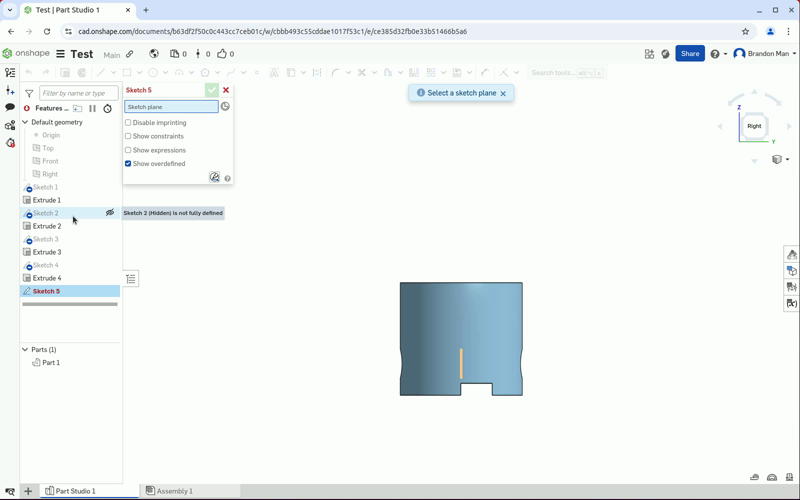
scroll(3)
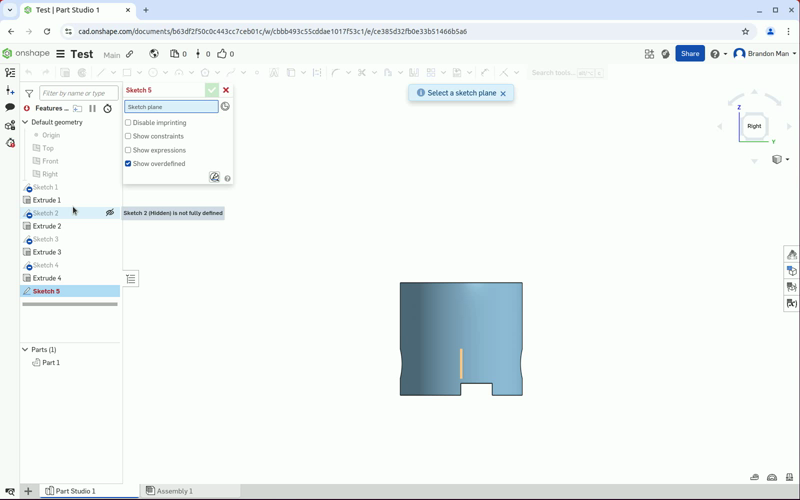
mouse_move(73, 176)
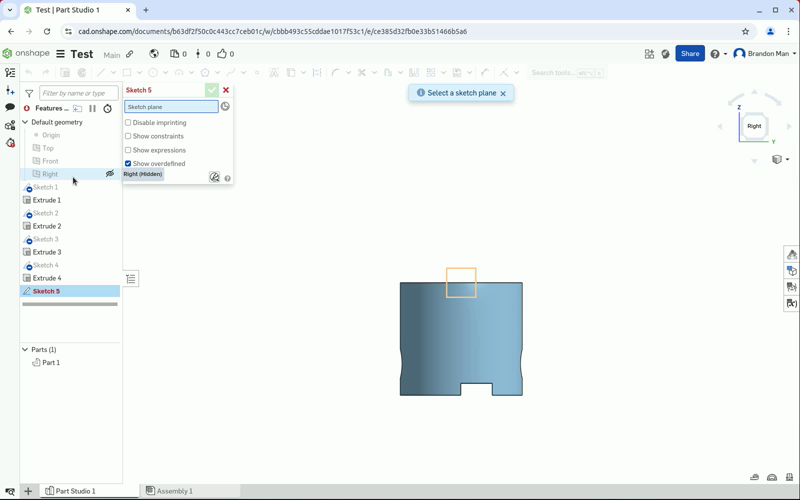
click(73, 176)
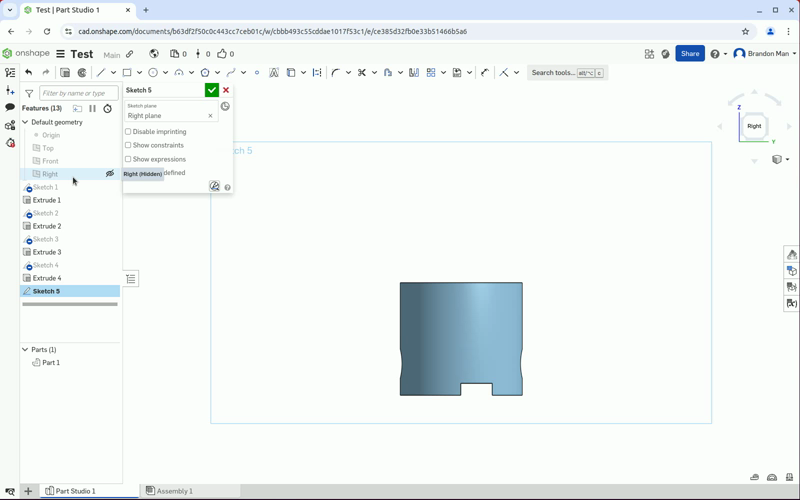
mouse_move(73, 352)
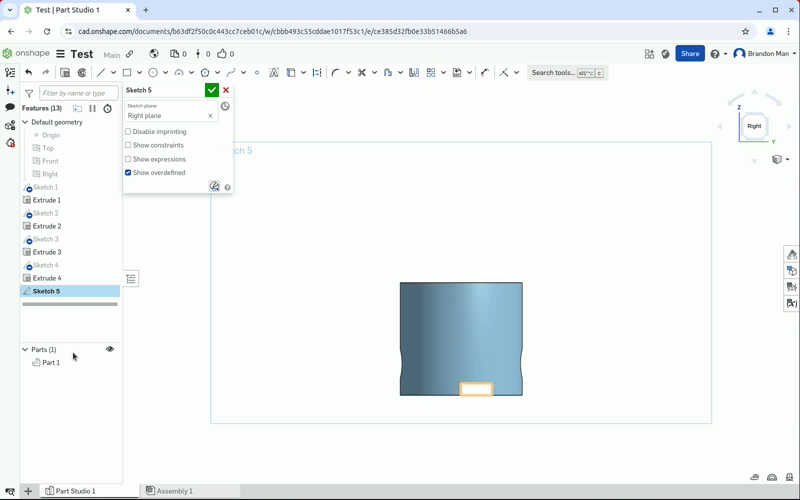
key(y)
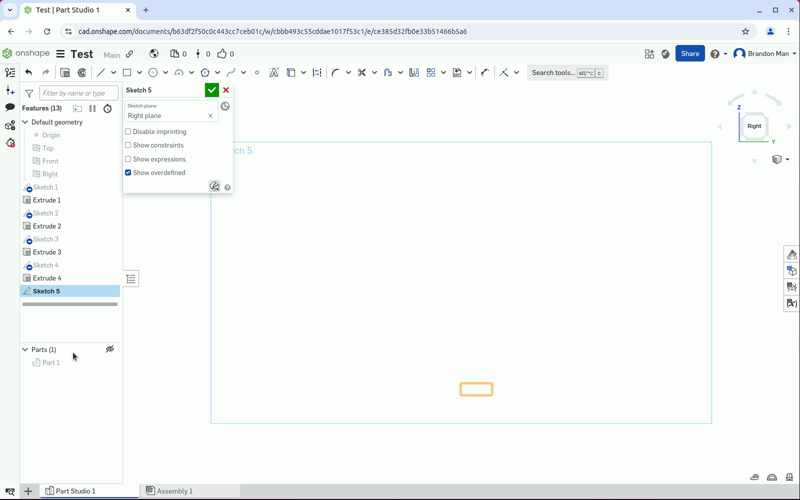
key(l)
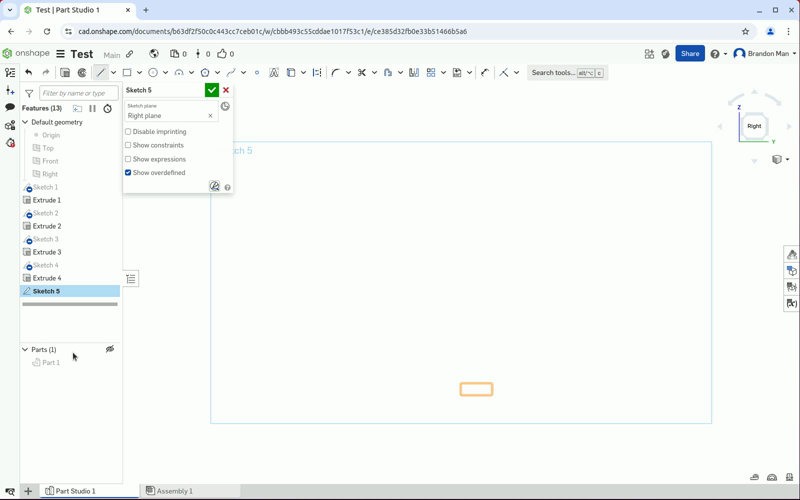
key_down(shift)
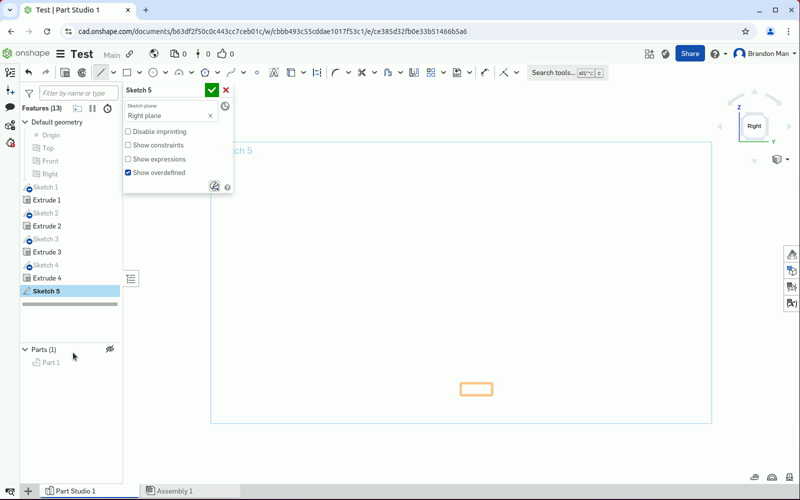
mouse_move(401, 349)
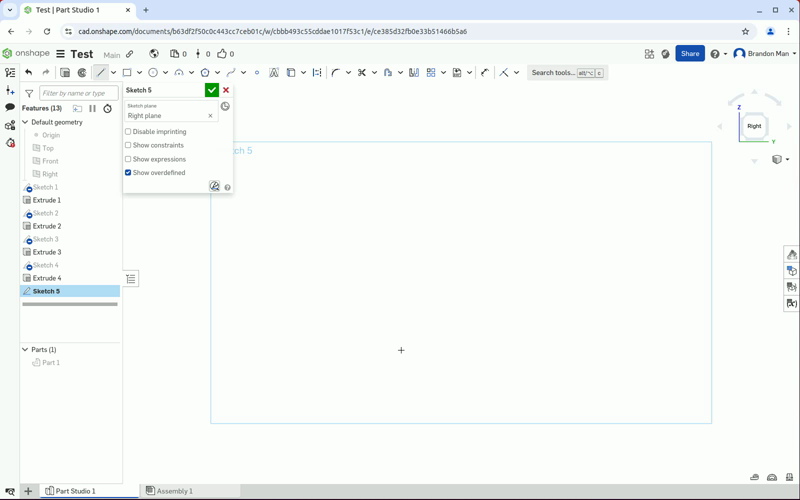
click(401, 349)
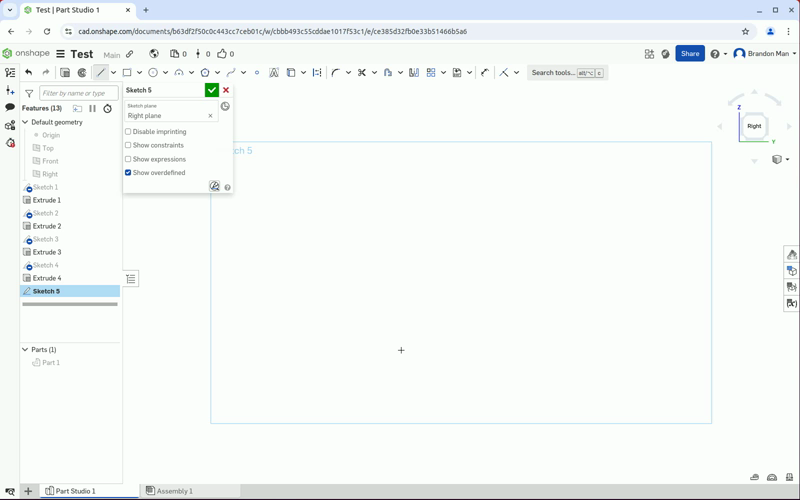
key_up(shift)
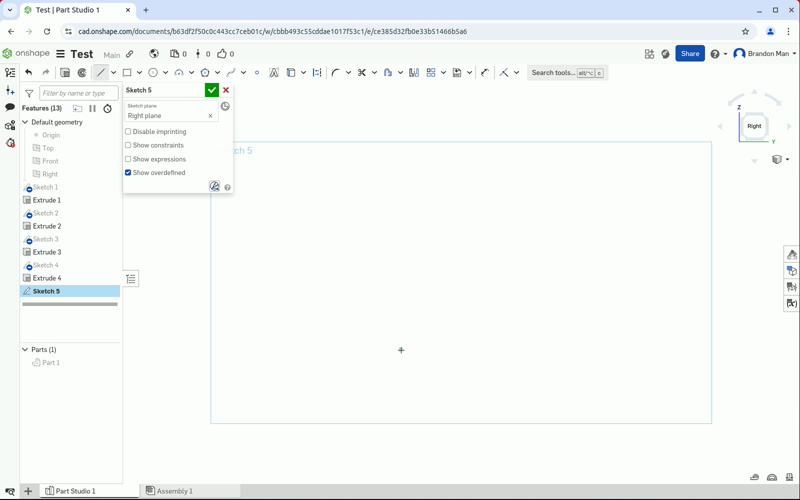
key_down(shift)
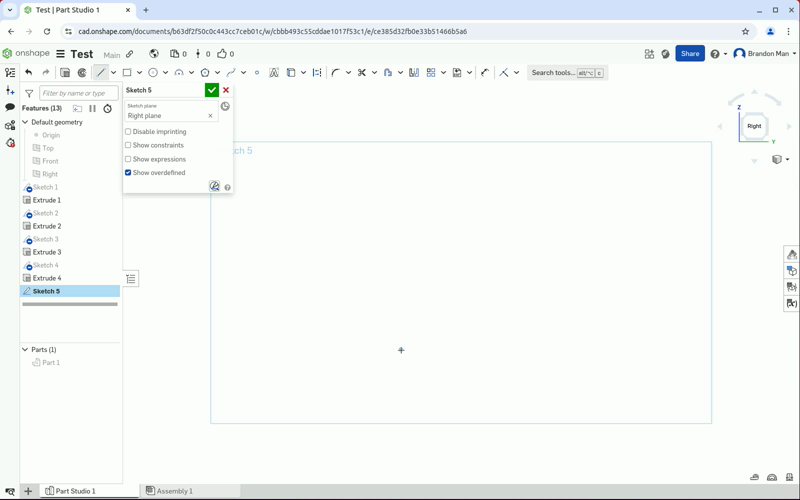
mouse_move(431, 349)
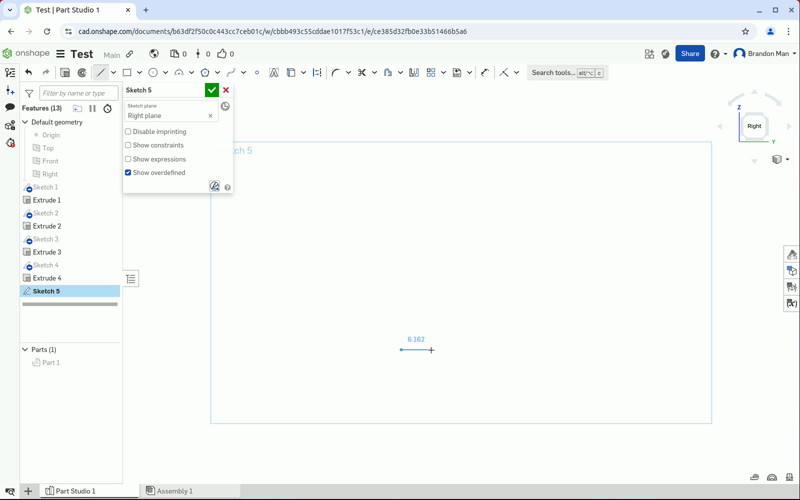
mouse_move(424, 349)
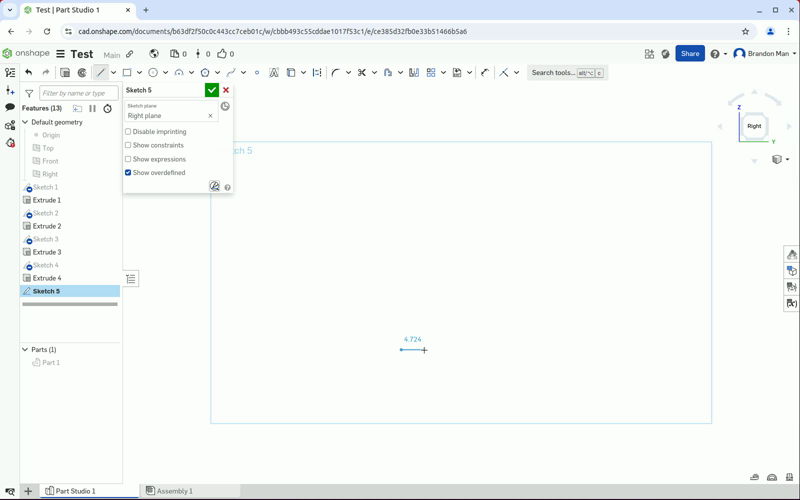
click(424, 349)
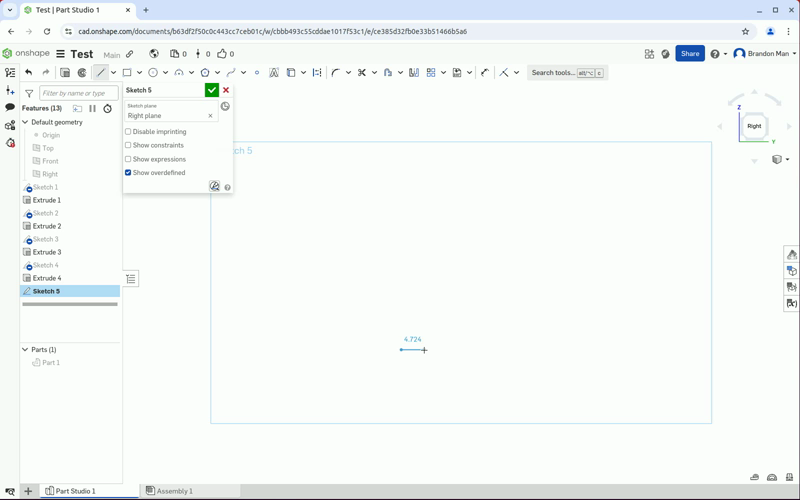
key_up(shift)
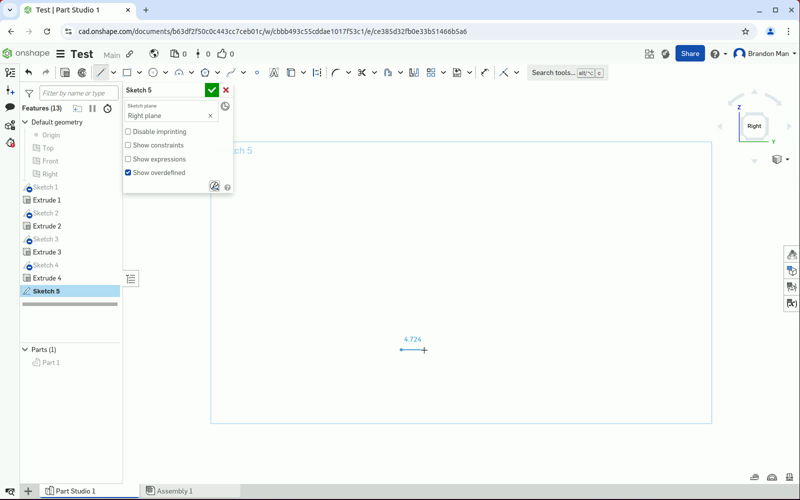
key_down(shift)
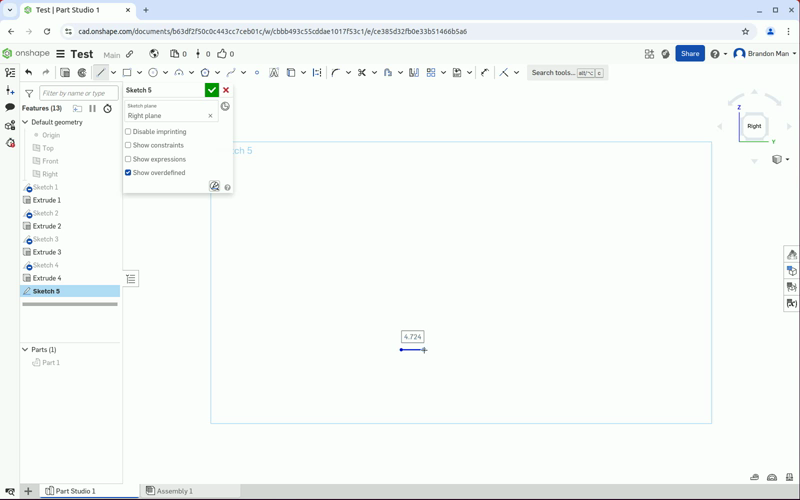
mouse_move(454, 349)
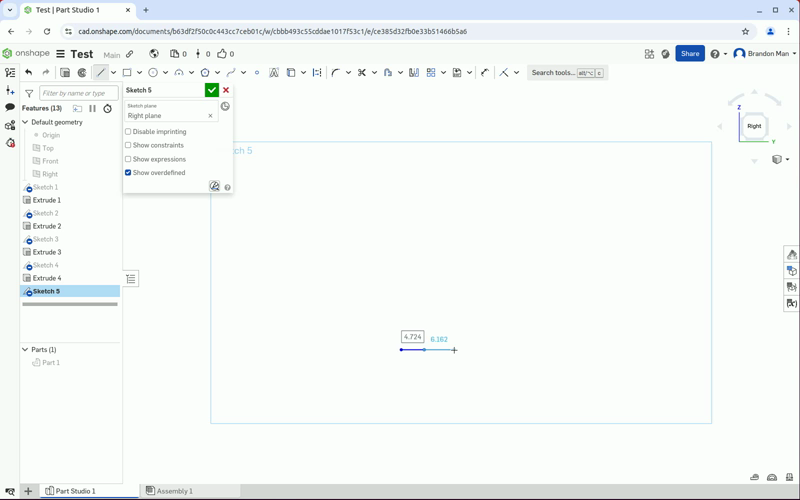
mouse_move(424, 334)
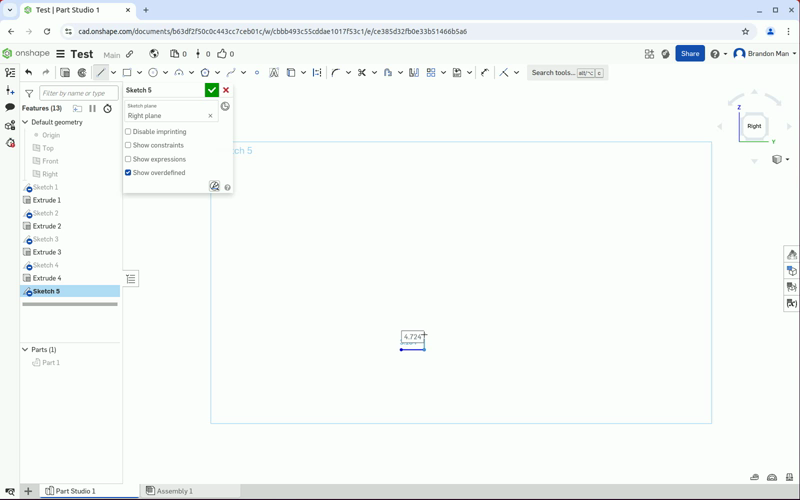
click(424, 334)
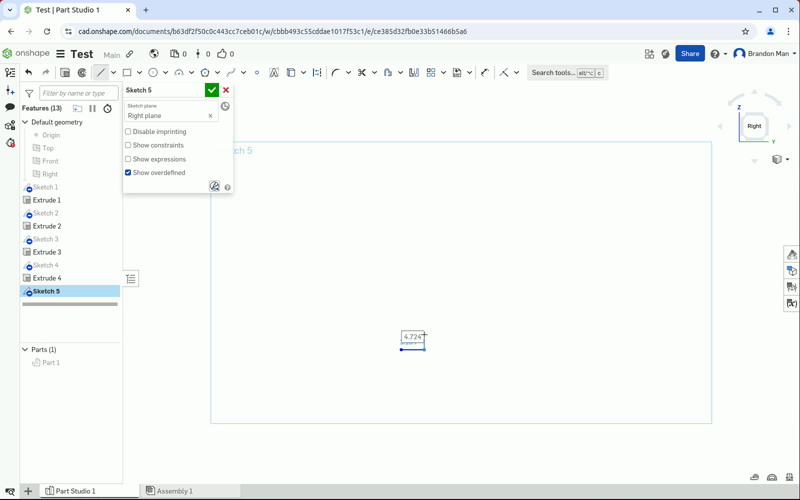
key_up(shift)
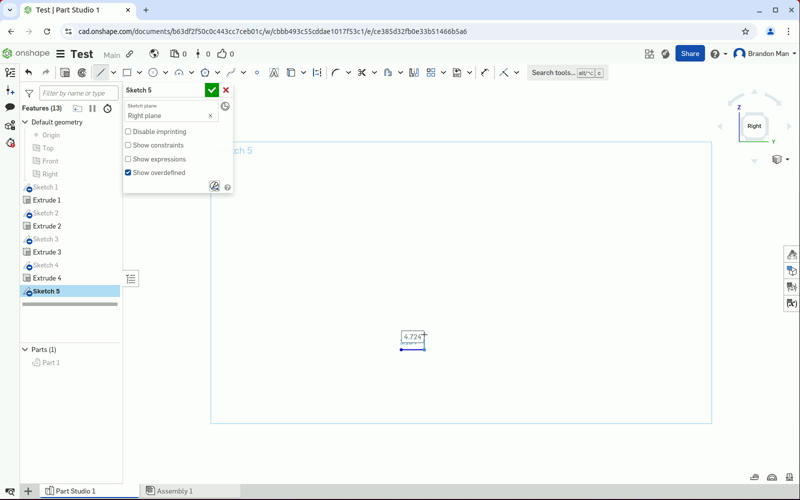
key_down(shift)
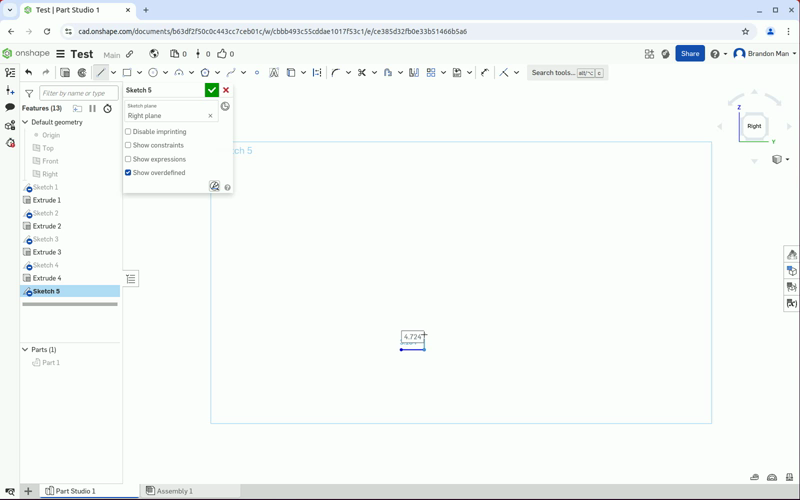
mouse_move(454, 334)
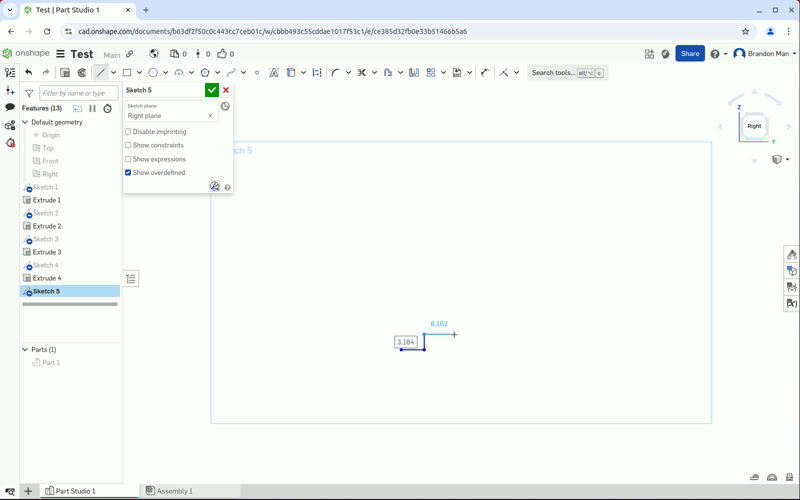
mouse_move(401, 334)
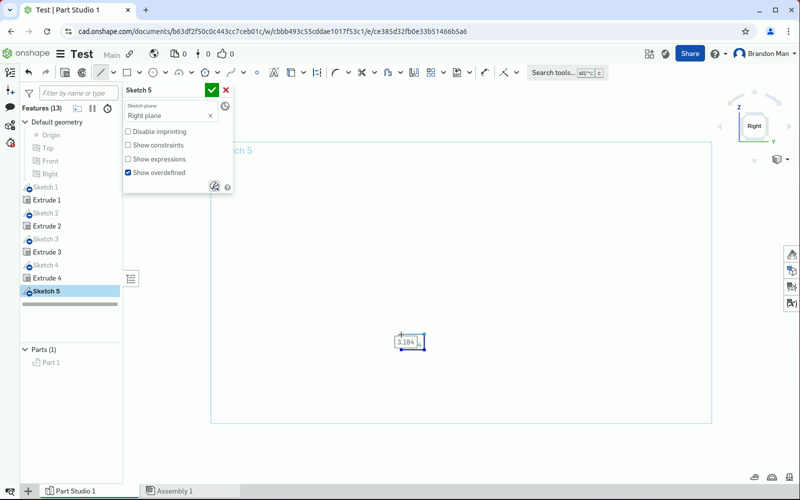
click(401, 334)
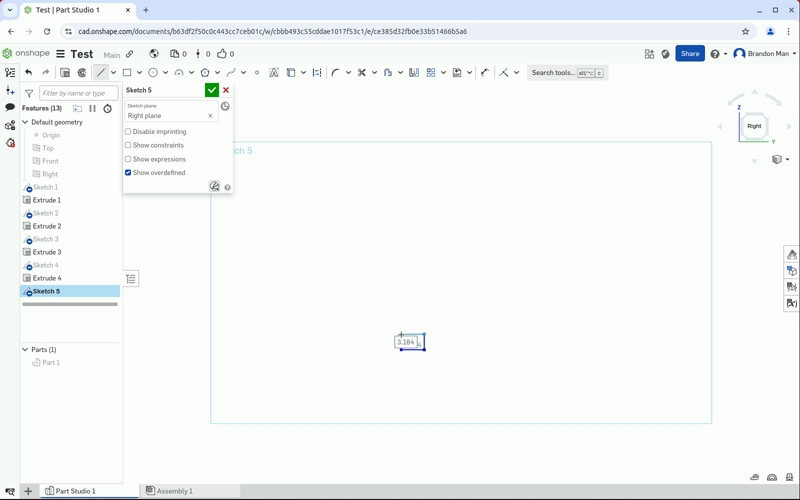
key_up(shift)
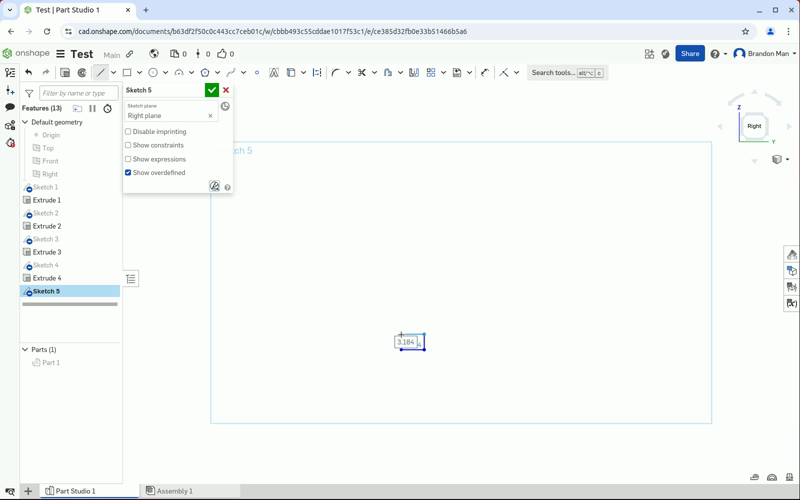
mouse_move(431, 334)
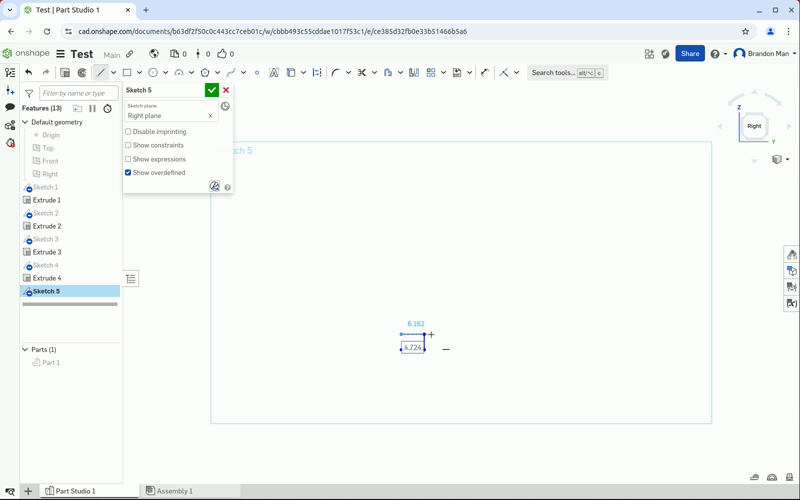
key_down(shift)
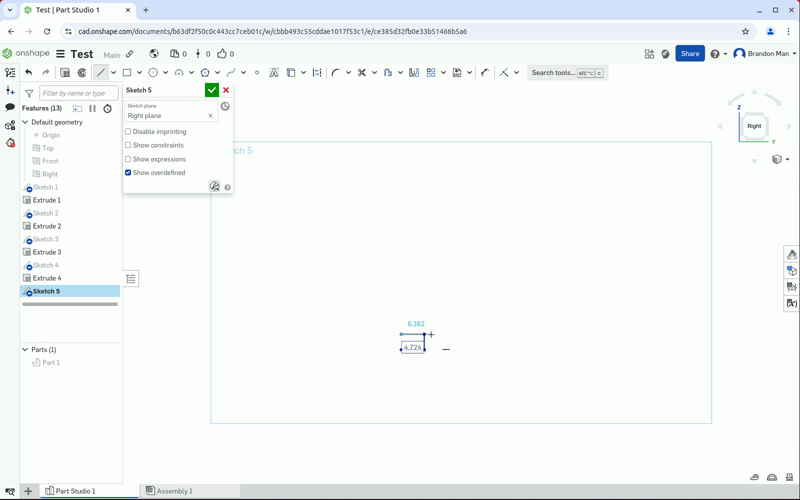
mouse_move(401, 349)
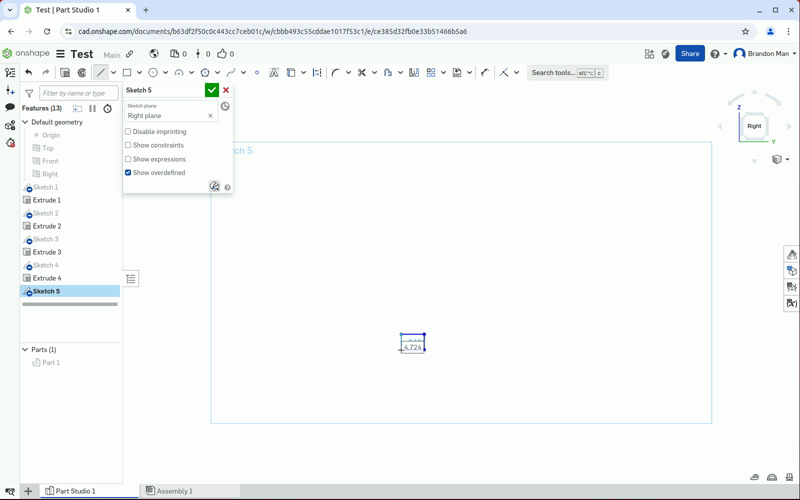
key_up(shift)
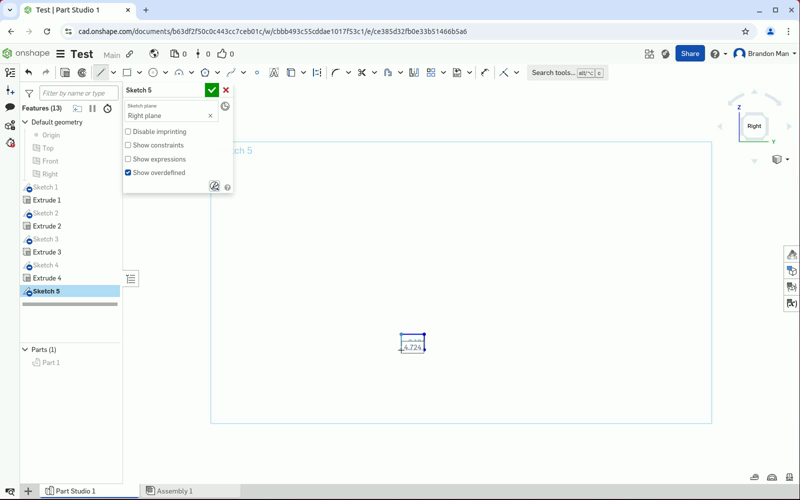
click(401, 349)
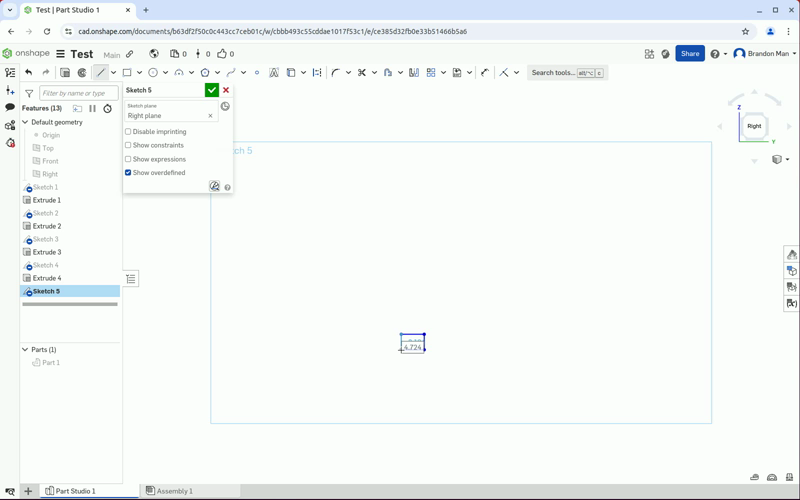
key(esc)
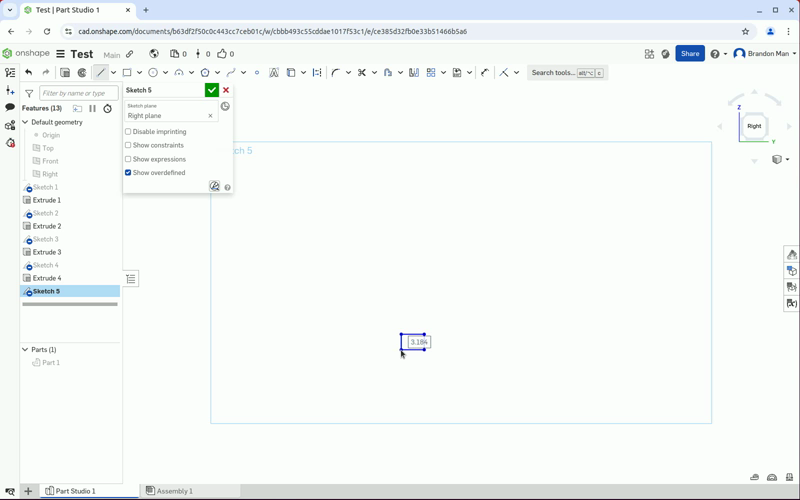
mouse_move(421, 341)
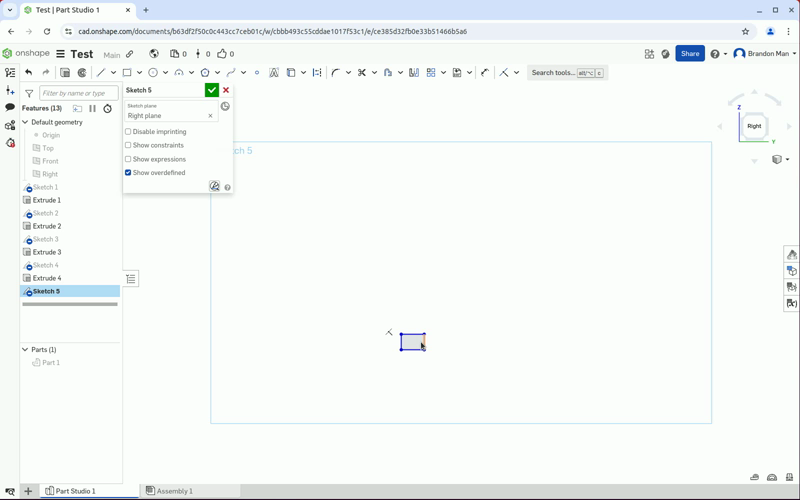
scroll(6)
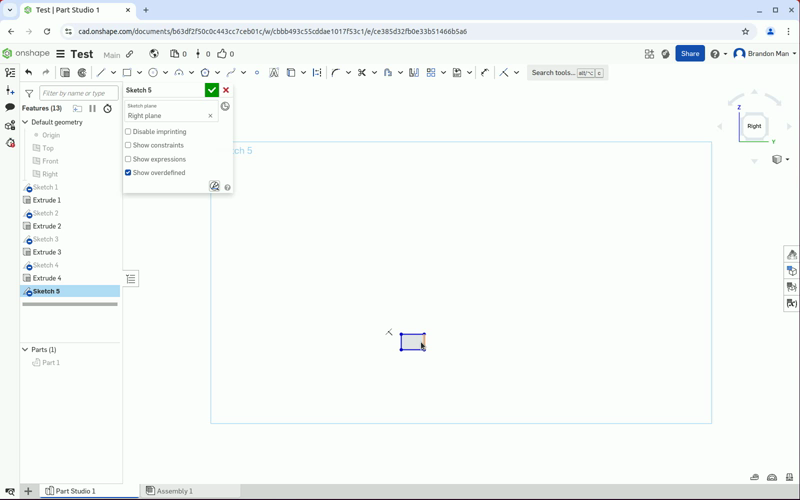
scroll(6)
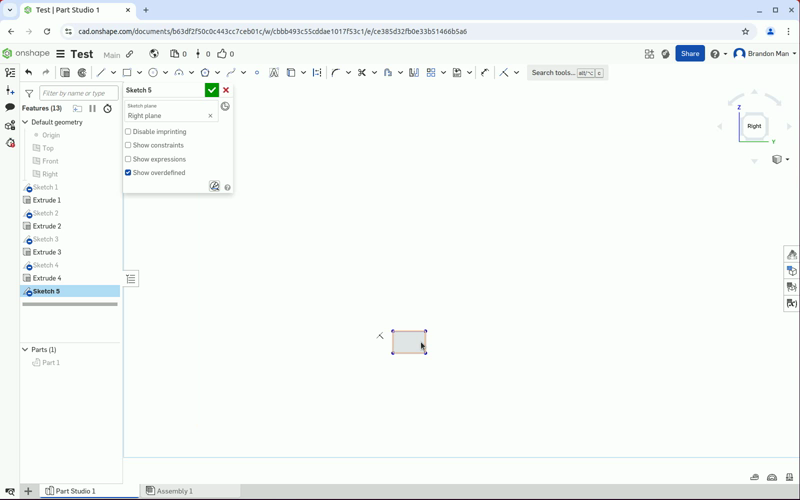
scroll(6)
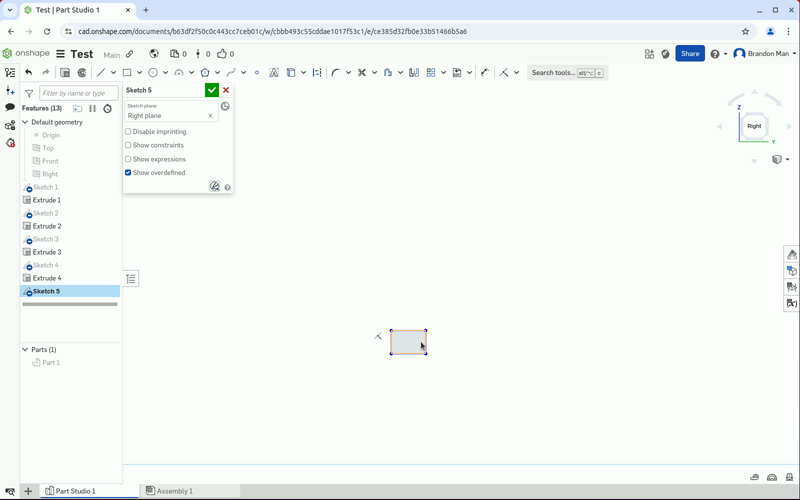
scroll(6)
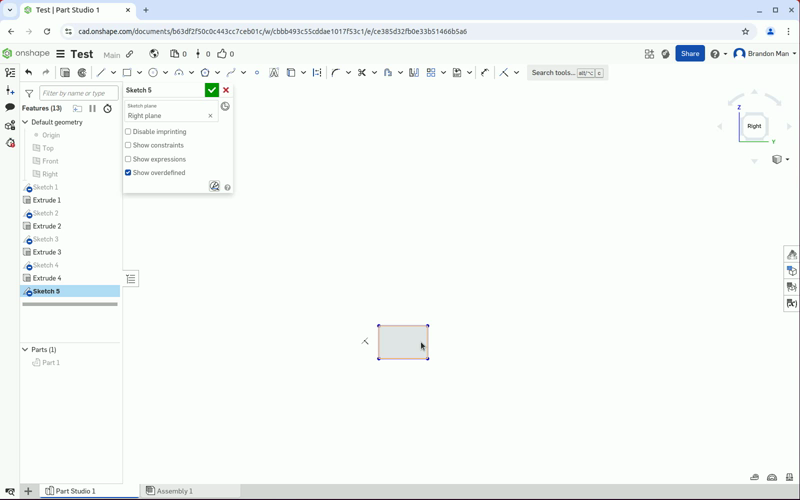
scroll(6)
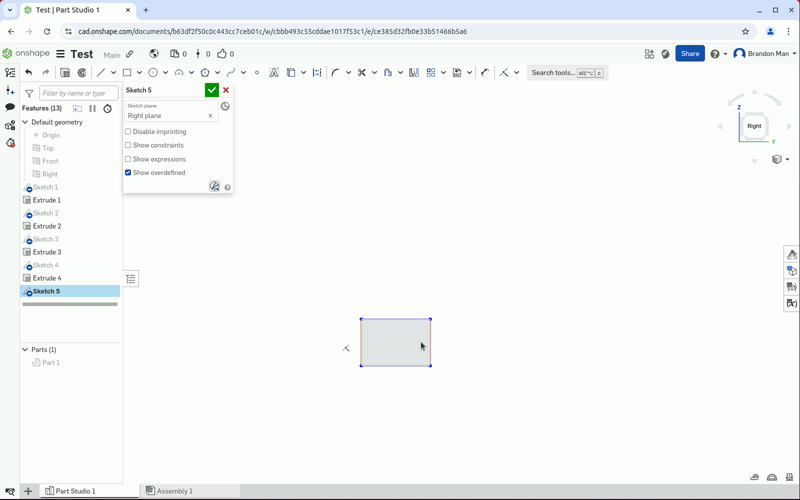
scroll(6)
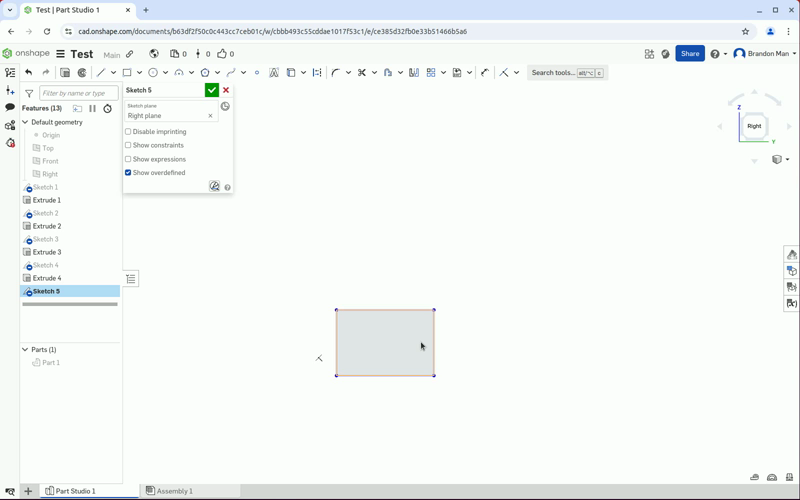
scroll(6)
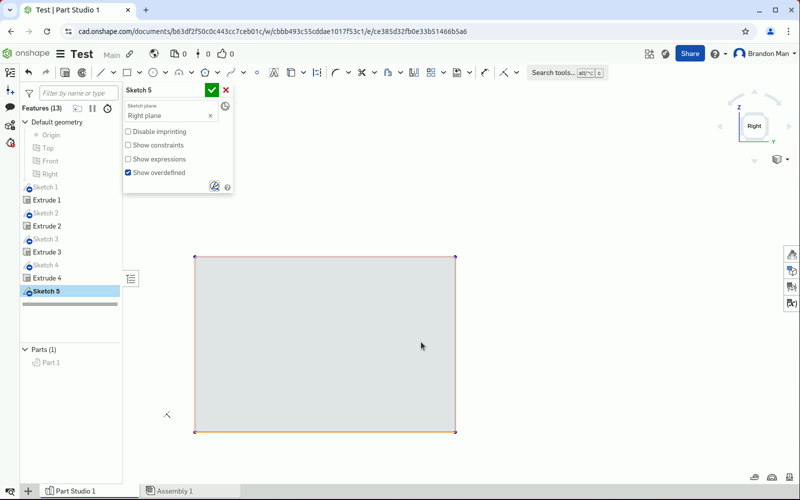
click(421, 341)
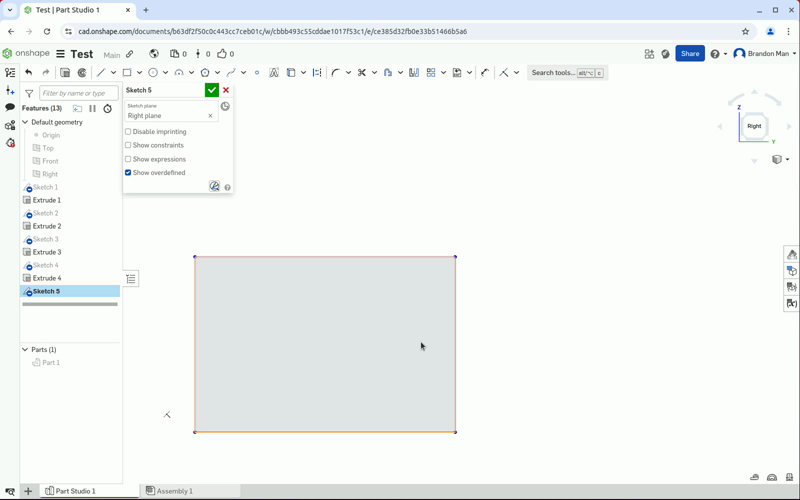
scroll(-6)
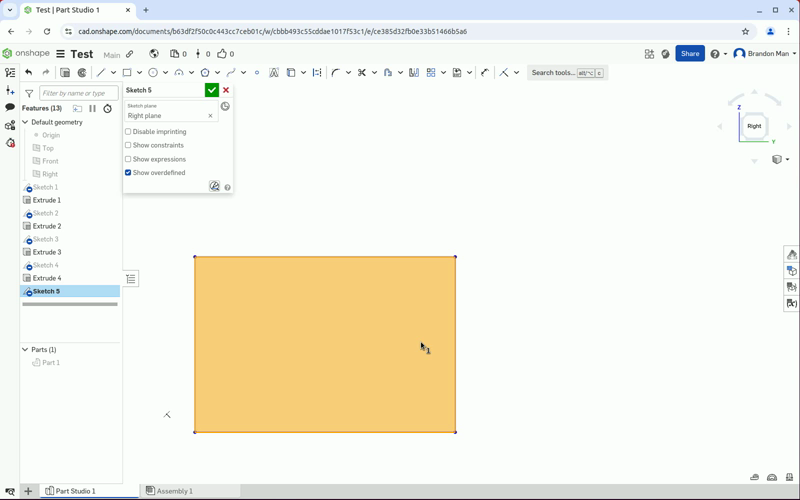
scroll(-6)
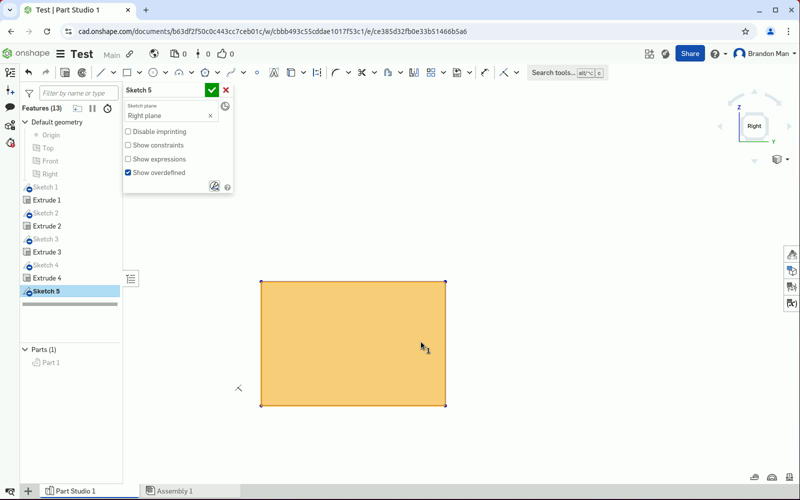
scroll(-6)
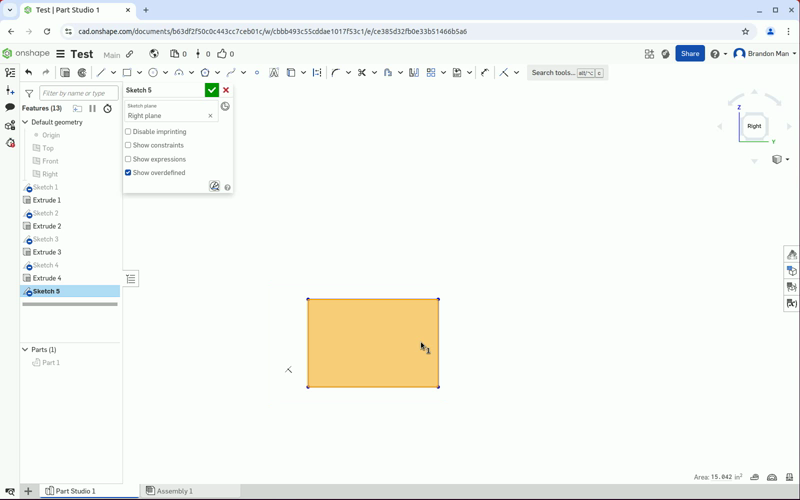
scroll(-6)
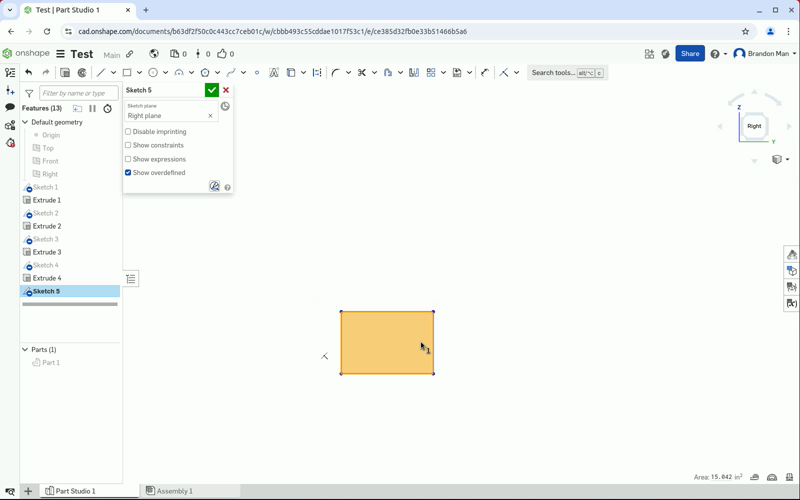
scroll(-6)
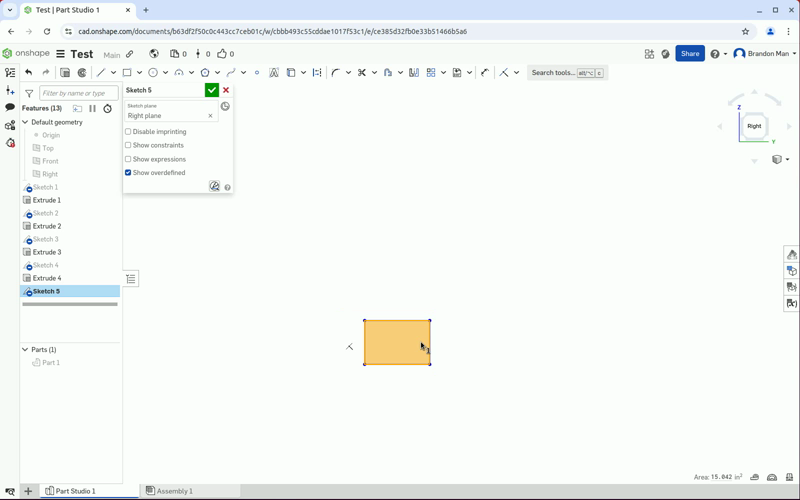
scroll(-6)
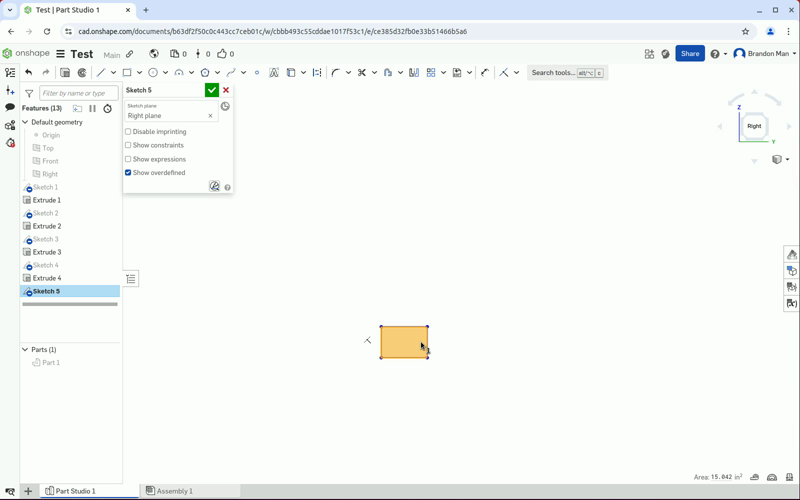
scroll(-6)
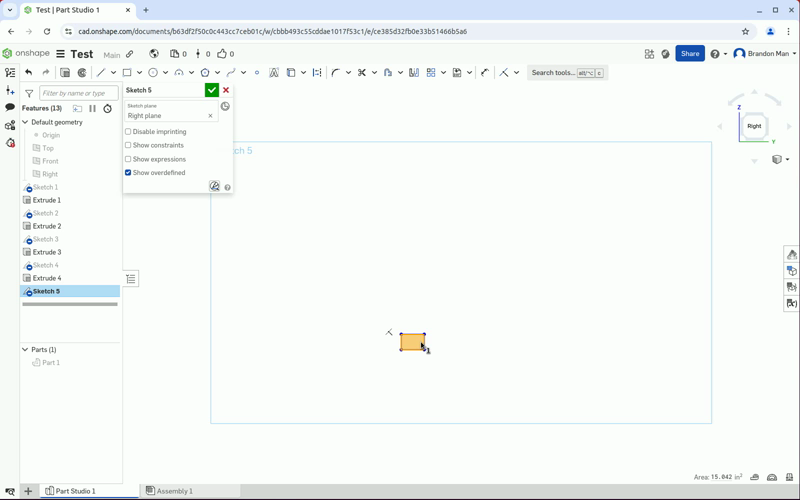
mouse_move(73, 352)
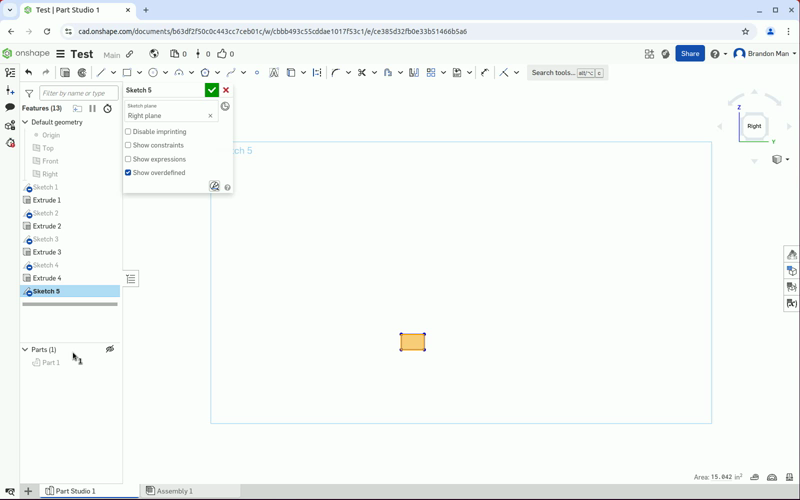
key(shift+y)
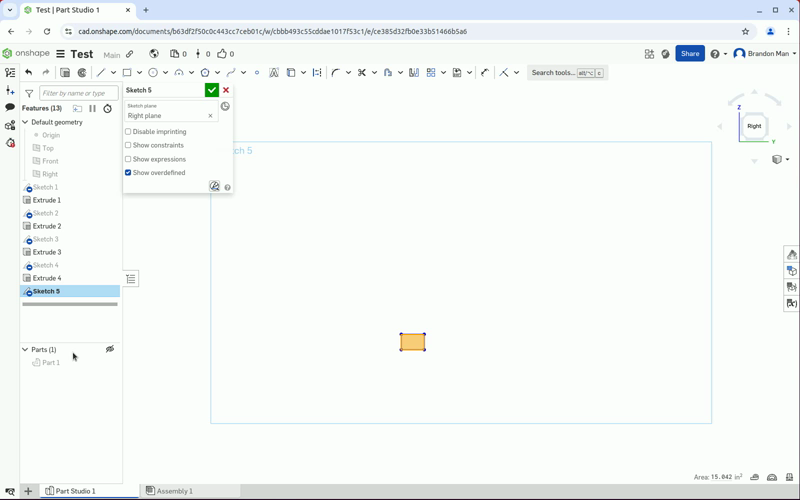
key(shift+e)
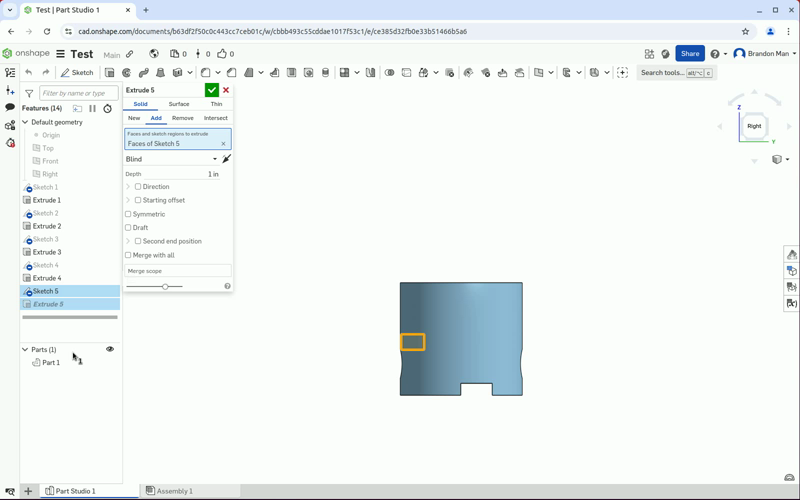
mouse_move(143, 106)
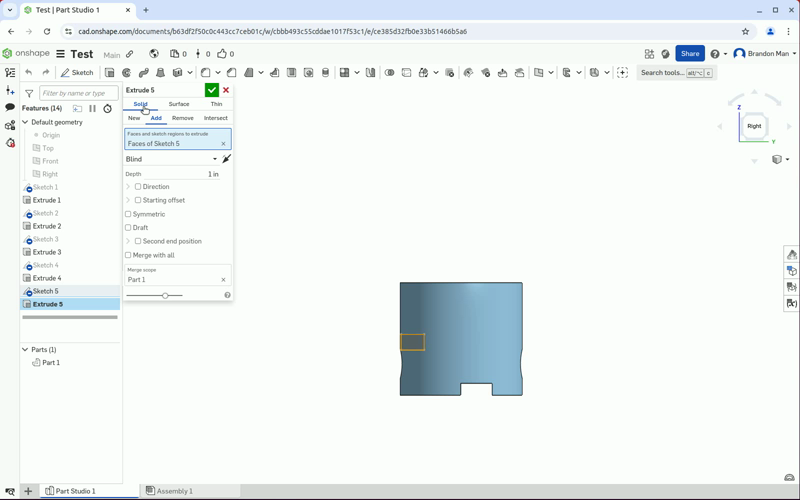
click(143, 106)
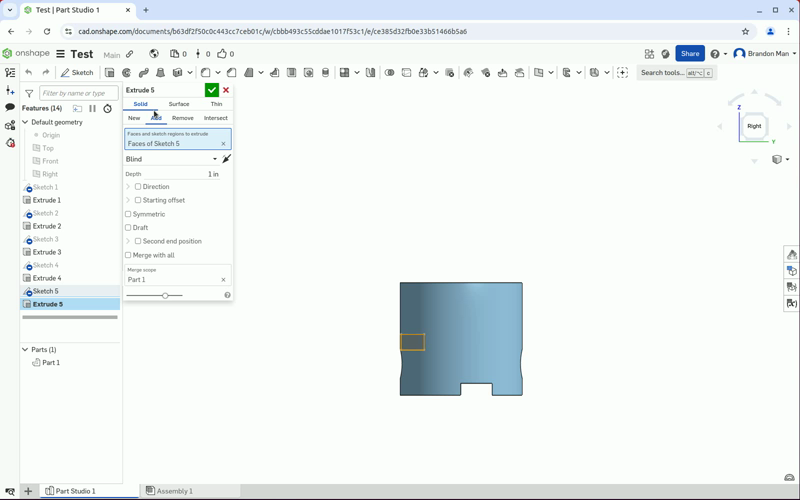
mouse_move(186, 120)
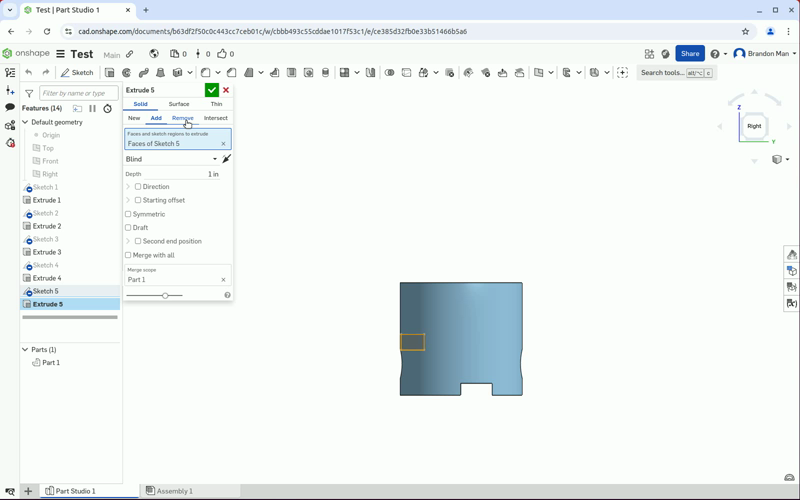
click(186, 120)
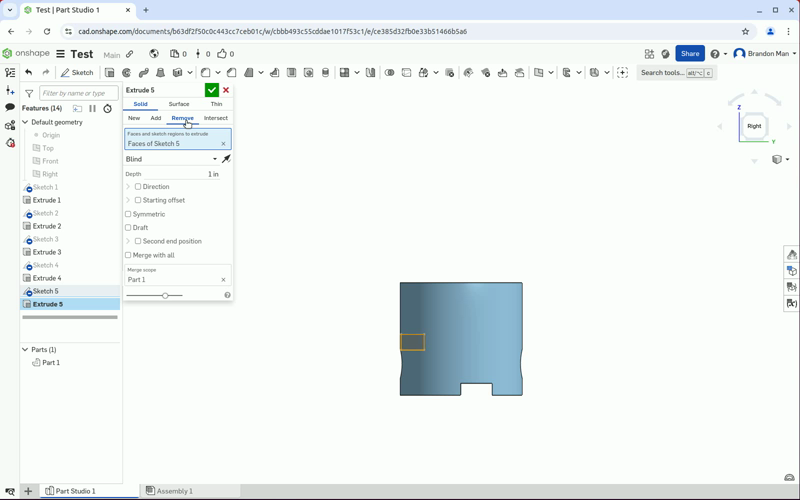
key(tab, 4)
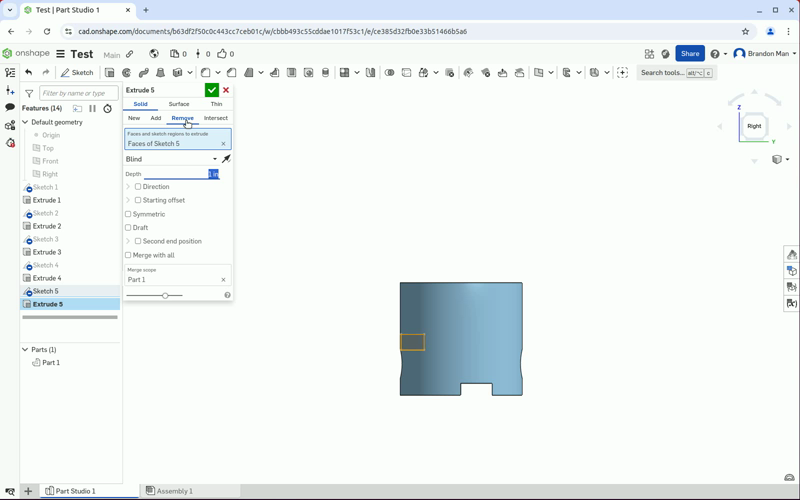
text(48.142)
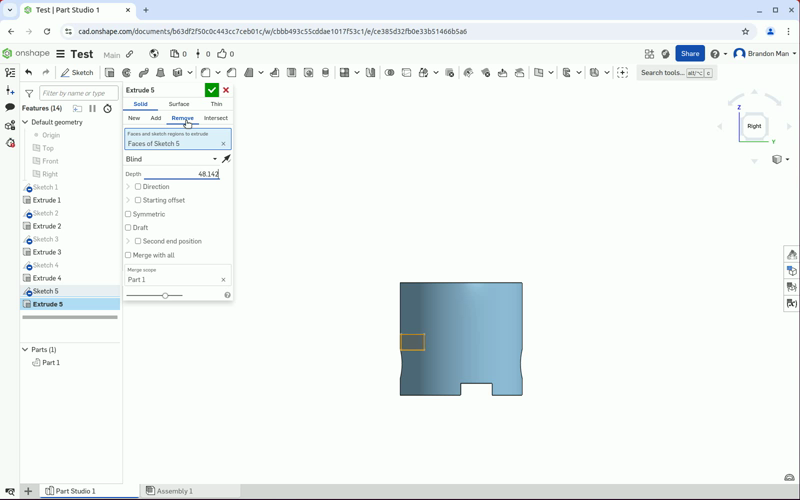
key(tab, 3)
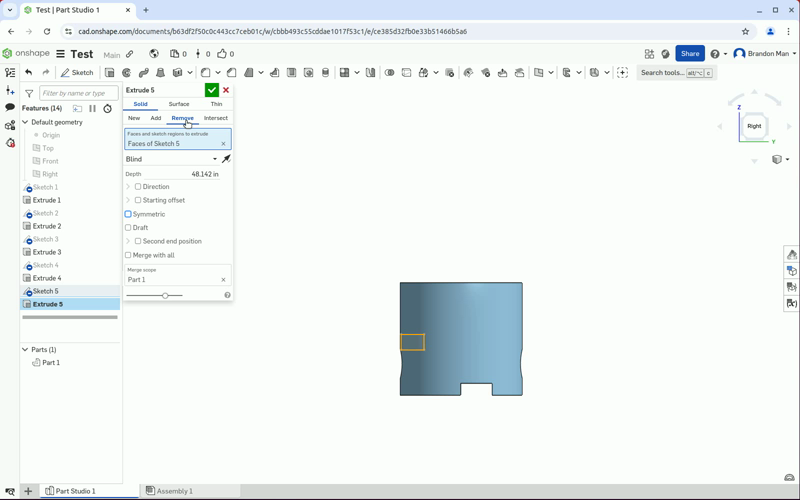
key(space)
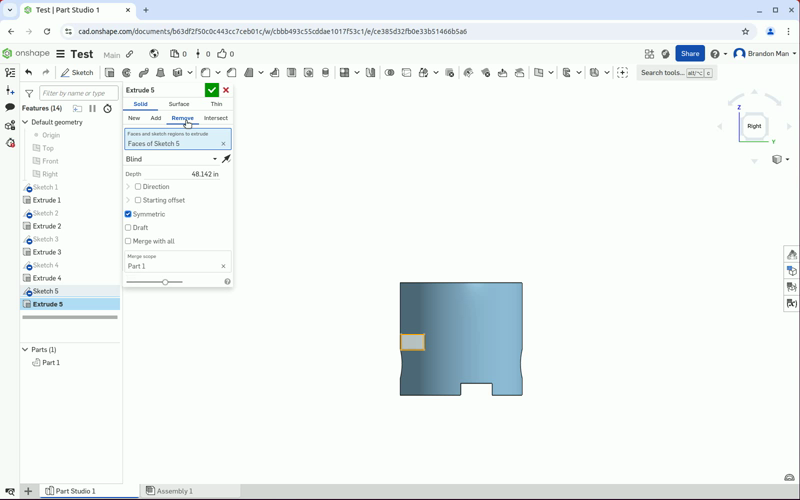
key(tab, 2)
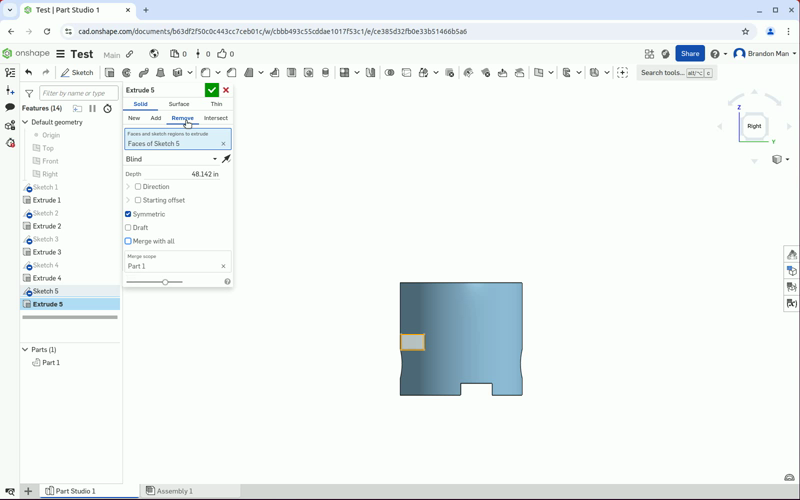
key(space)
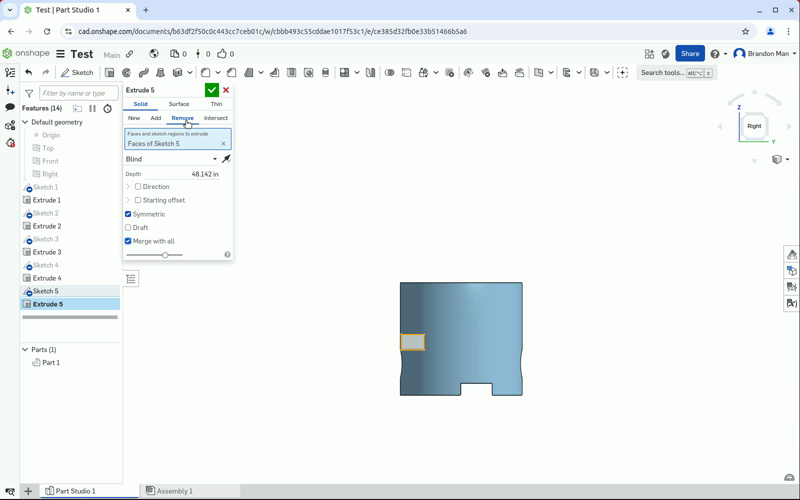
key(enter)
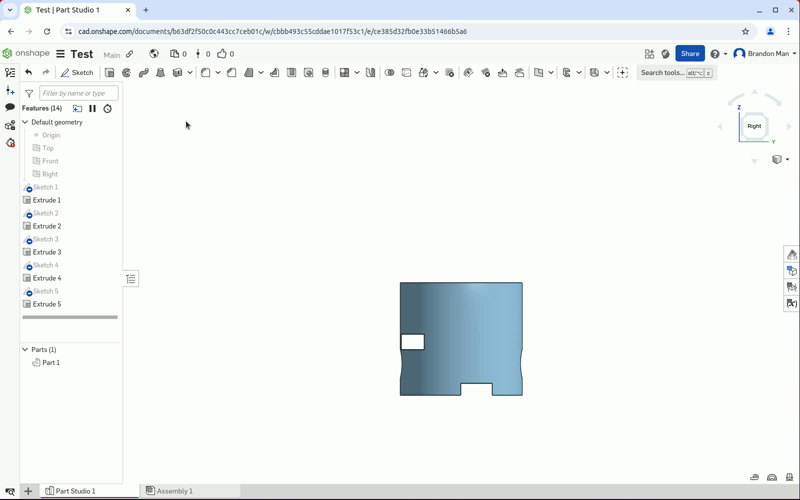
key(shift+h)
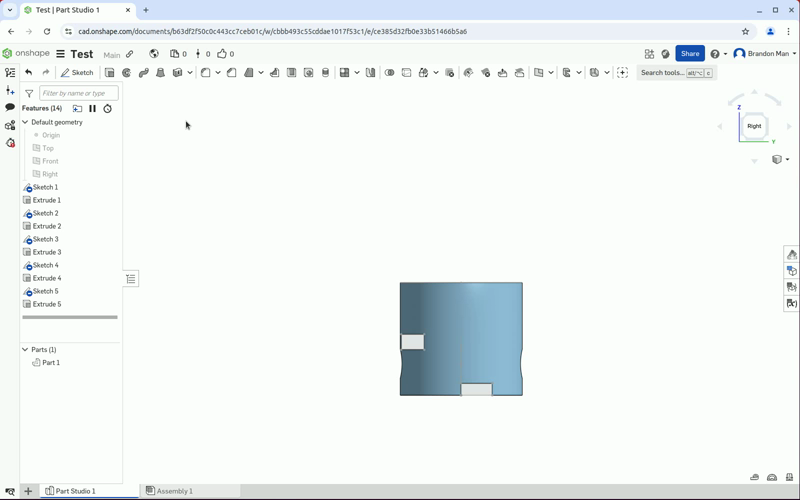
key(shift+h)
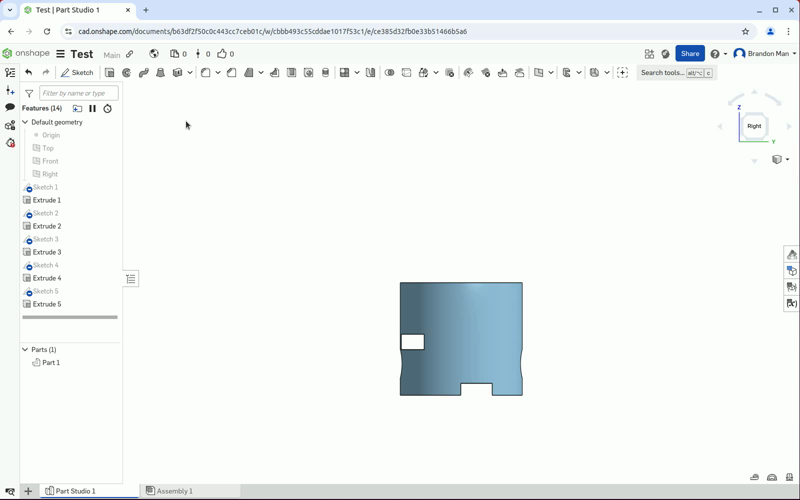
mouse_move(73, 189)
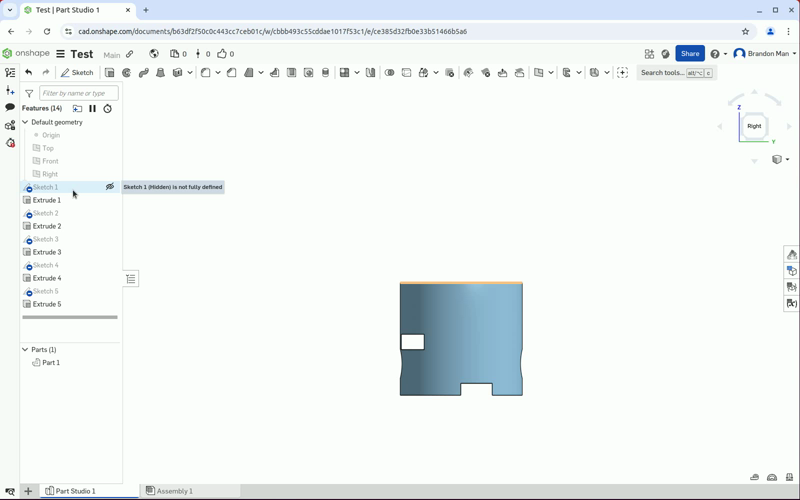
click(73, 189)
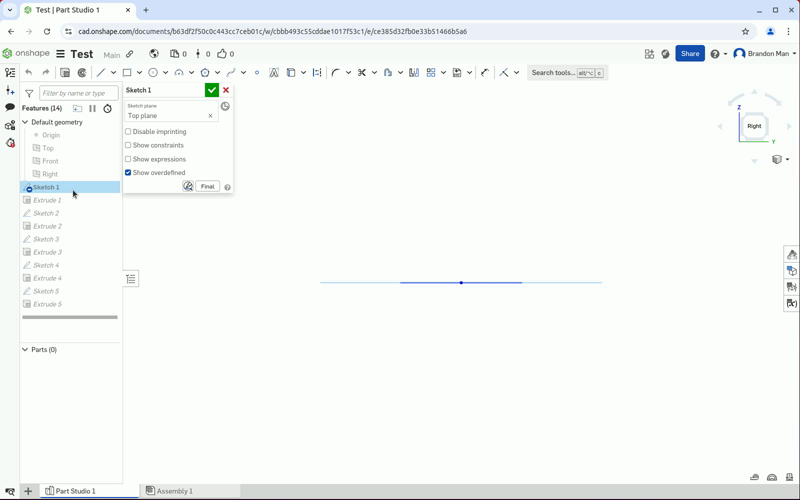
mouse_move(229, 92)
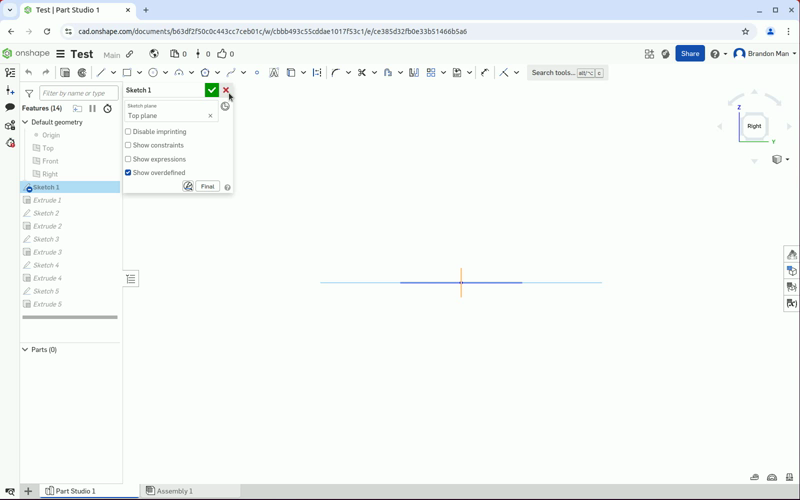
click(229, 92)
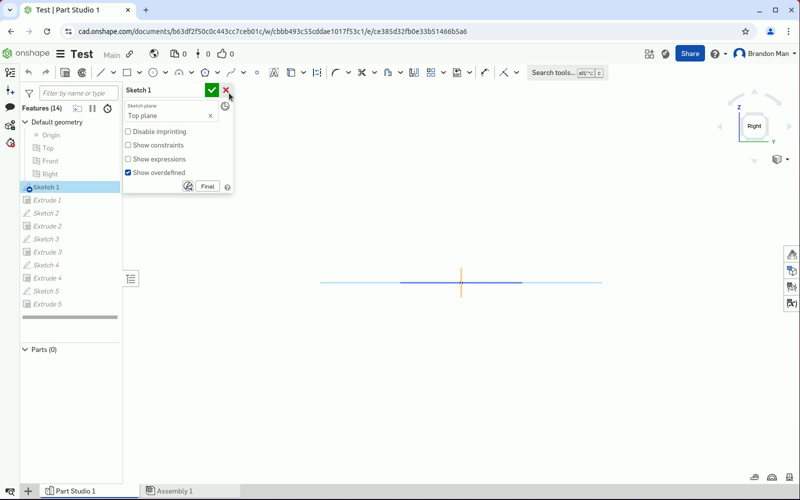
key(shift+s)
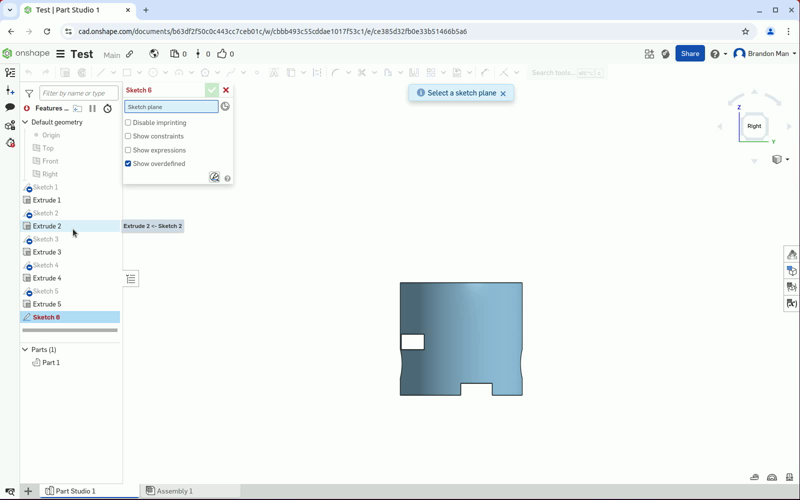
scroll(3)
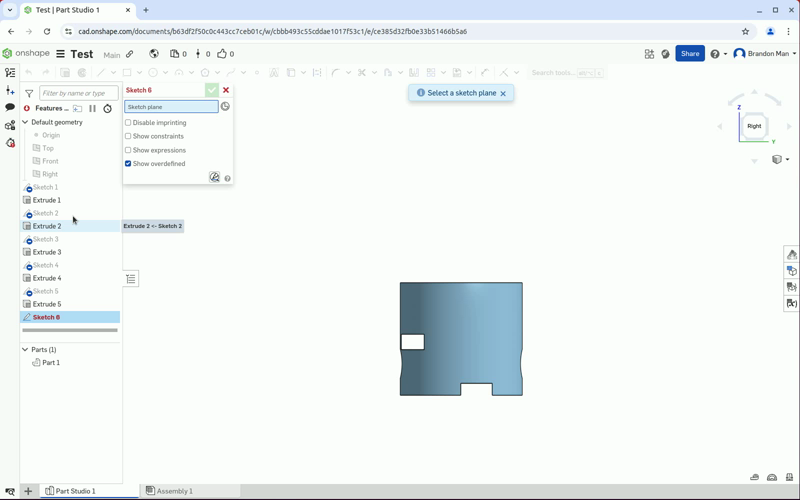
mouse_move(73, 176)
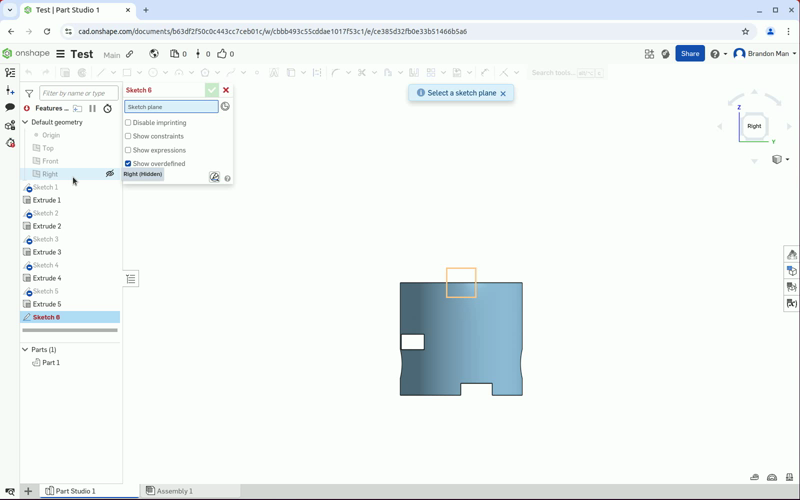
click(73, 176)
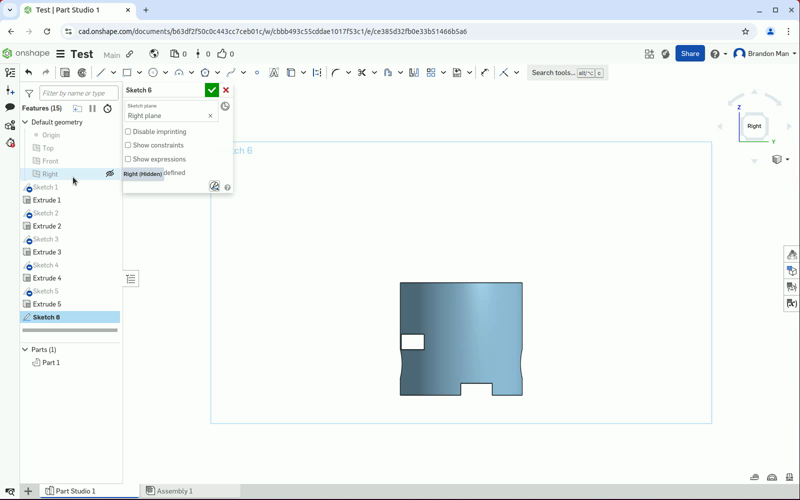
mouse_move(73, 352)
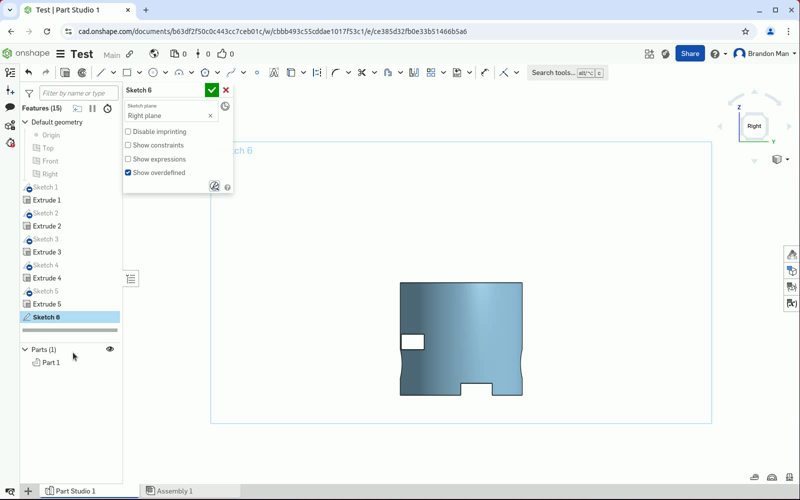
key(y)
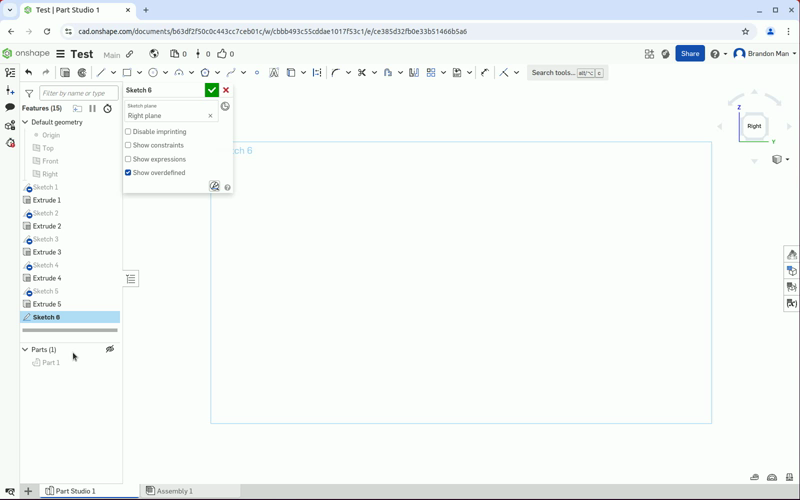
key(l)
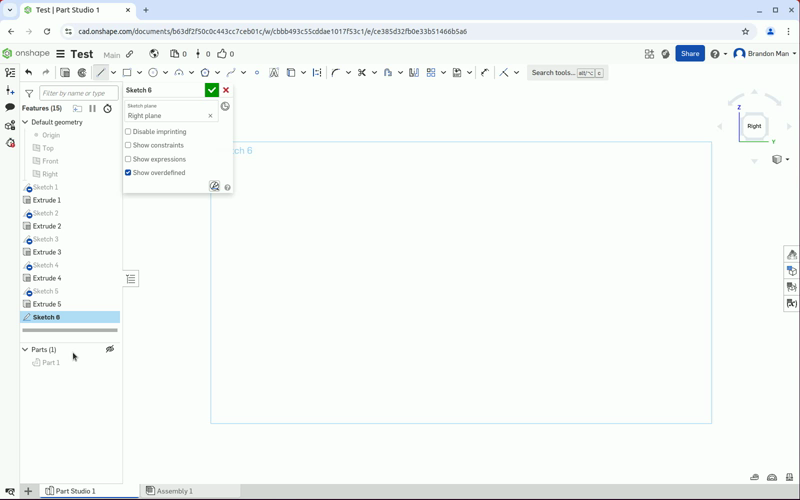
key_down(shift)
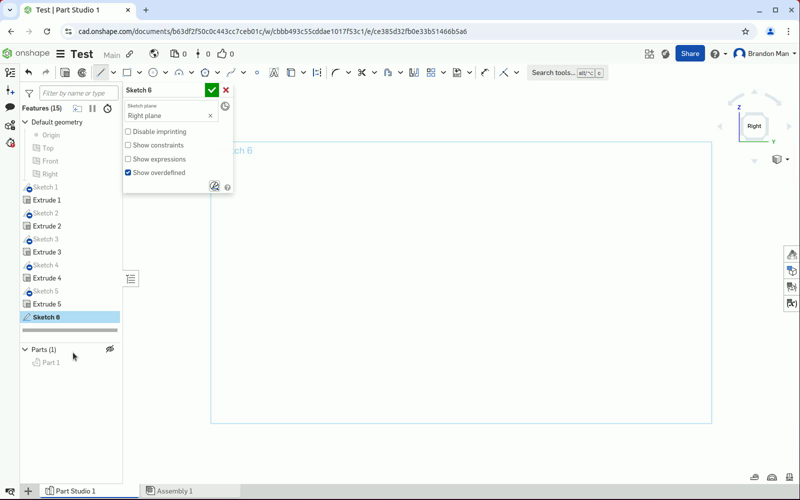
mouse_move(401, 378)
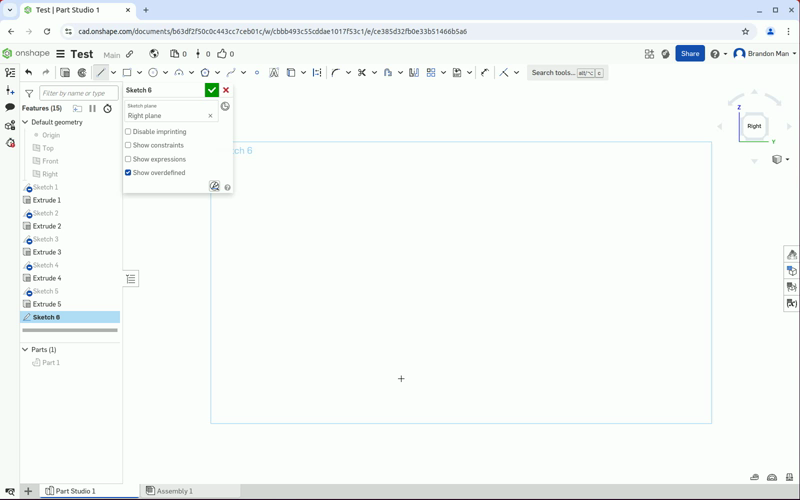
click(401, 378)
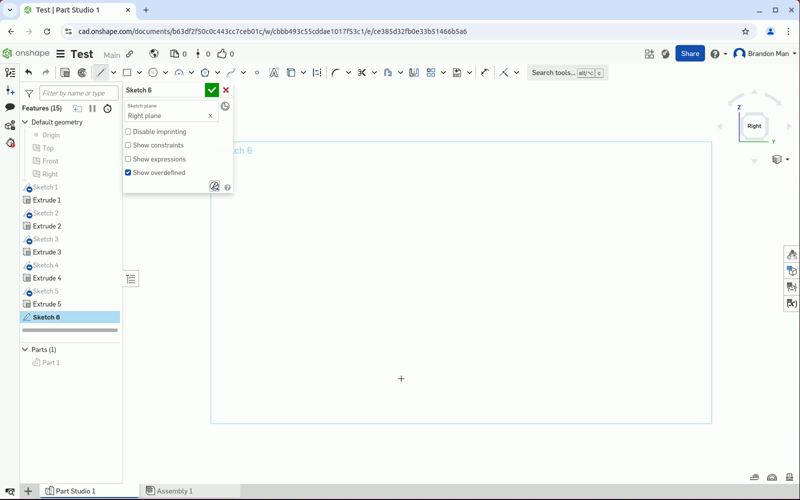
key_up(shift)
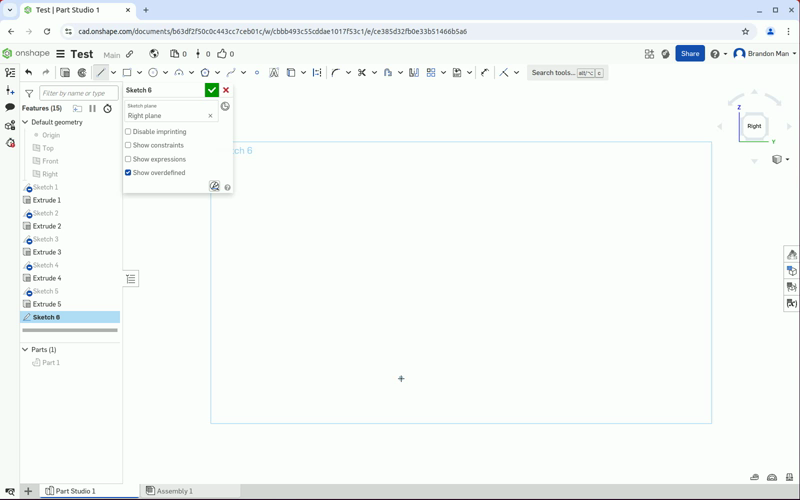
key_down(shift)
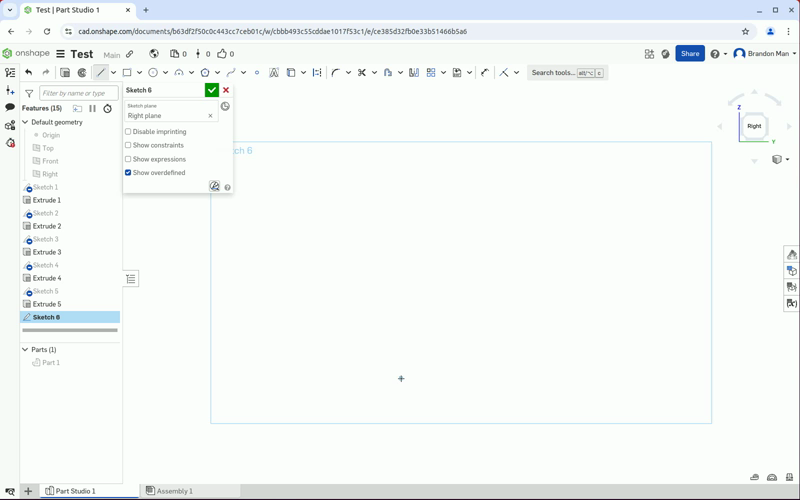
mouse_move(431, 378)
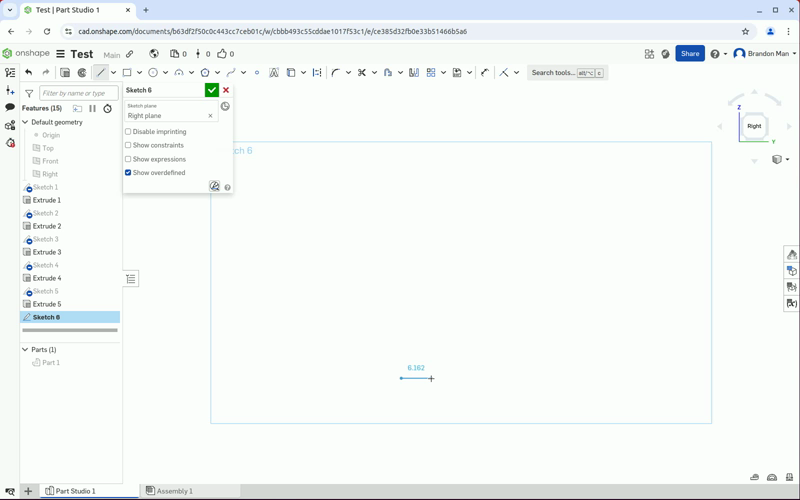
mouse_move(424, 378)
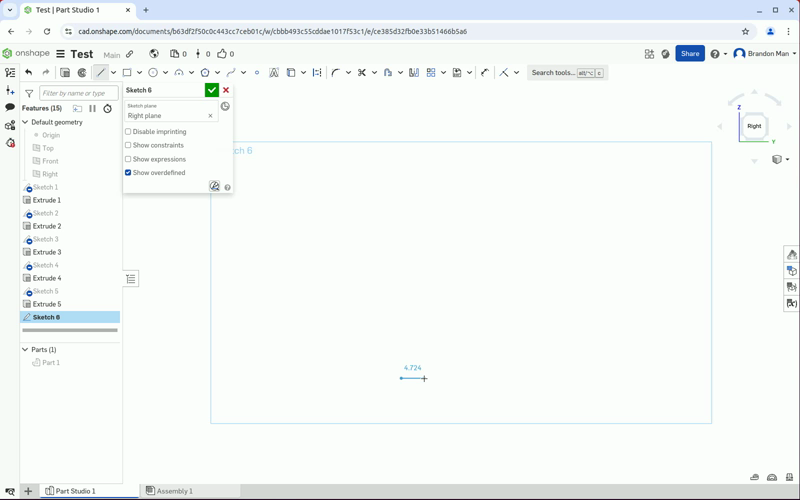
click(424, 378)
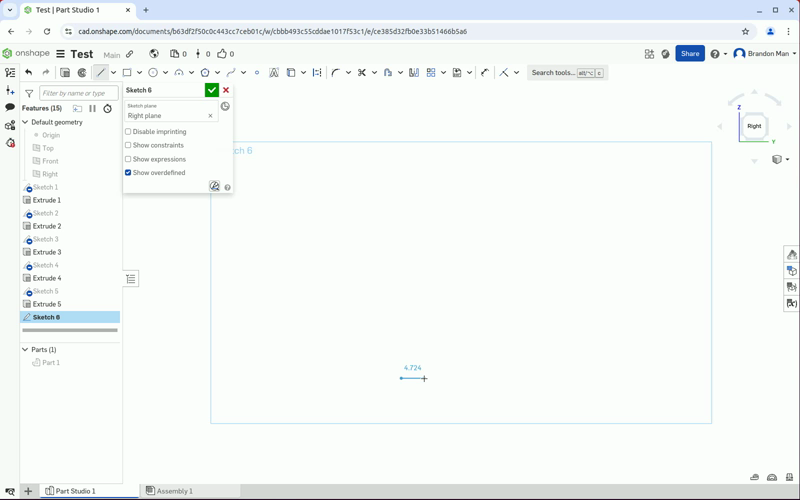
key_up(shift)
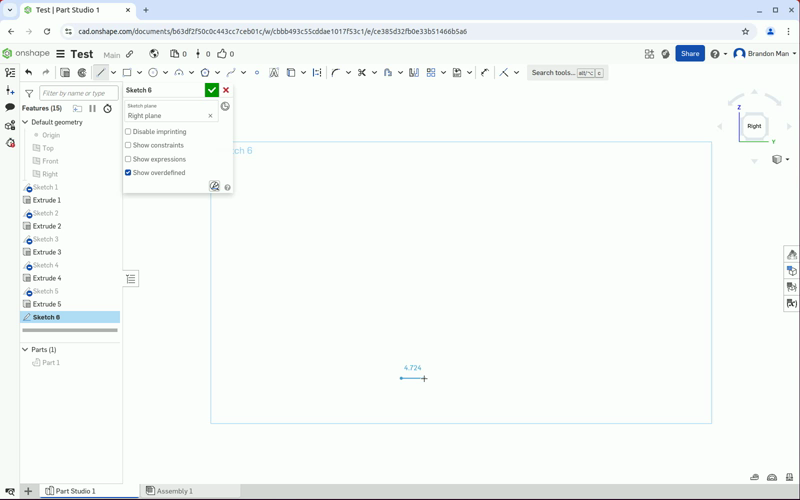
key_down(shift)
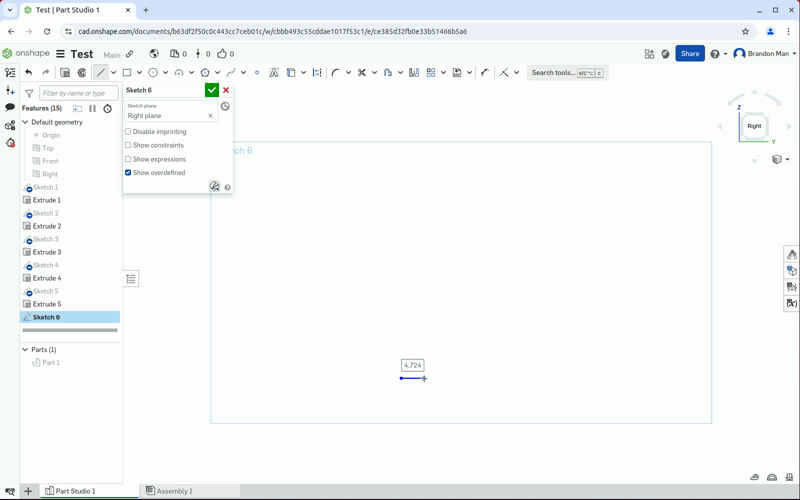
mouse_move(454, 378)
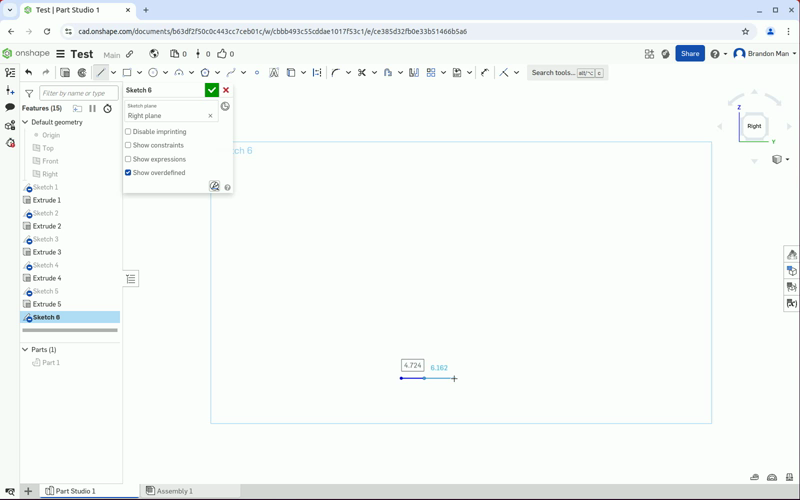
mouse_move(424, 348)
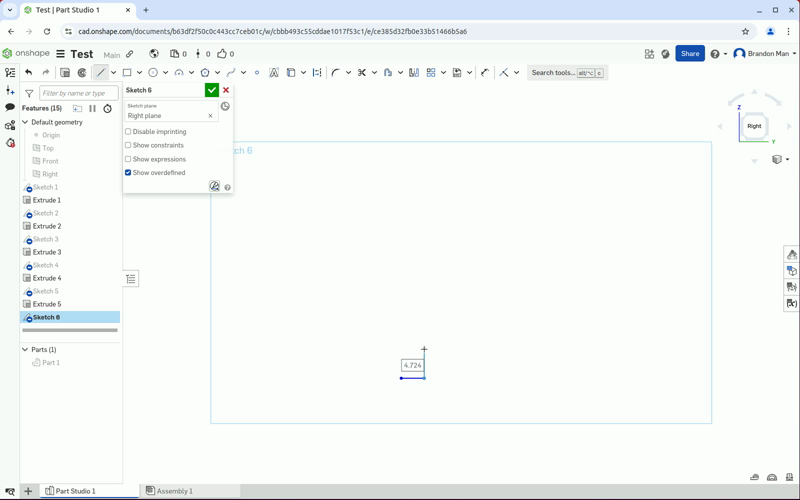
click(424, 348)
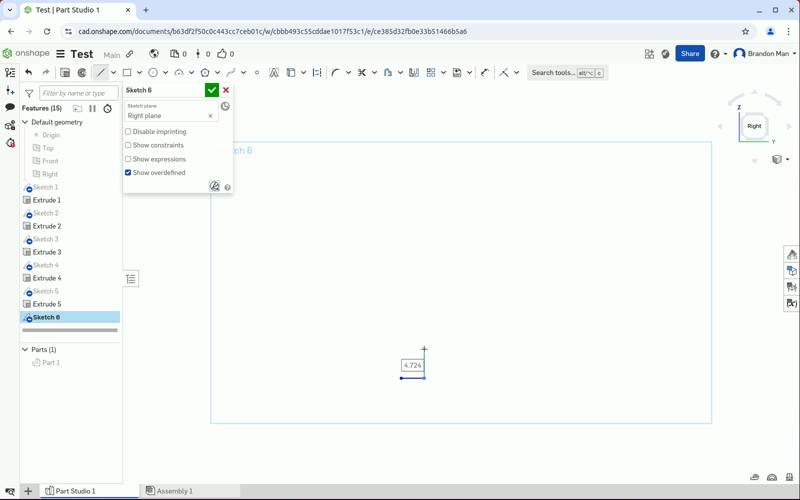
key_up(shift)
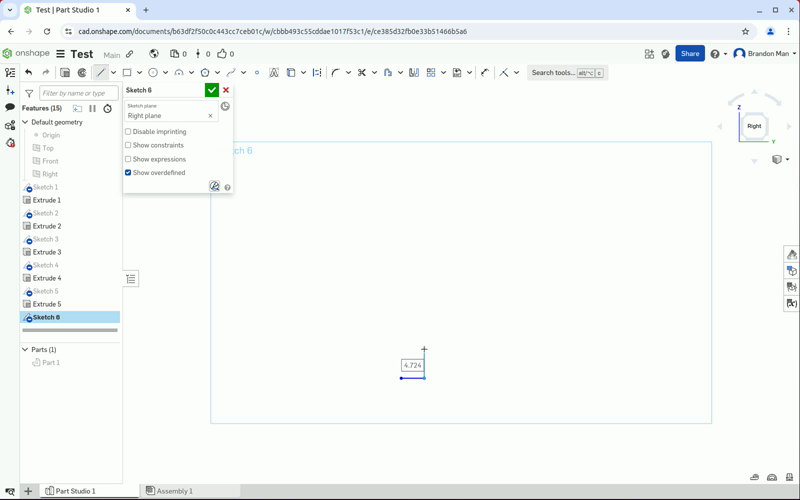
key_down(shift)
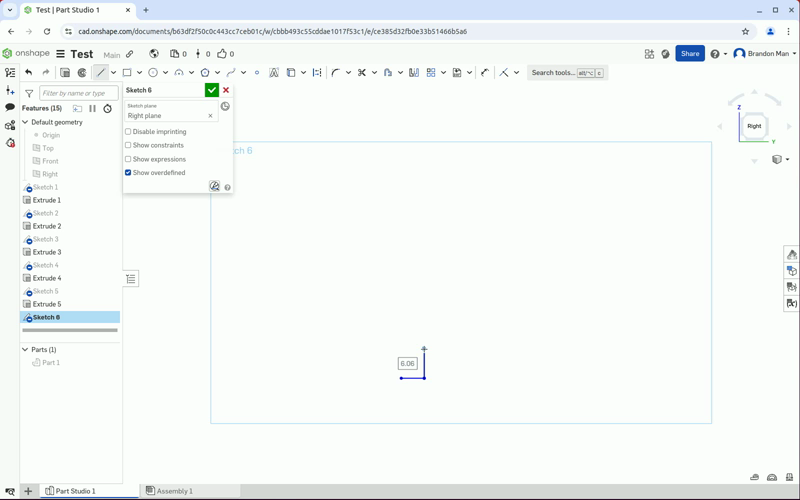
mouse_move(454, 348)
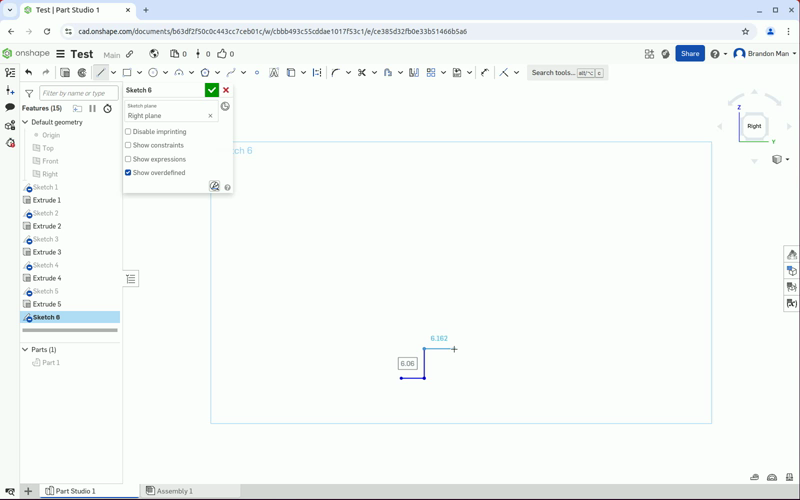
mouse_move(401, 348)
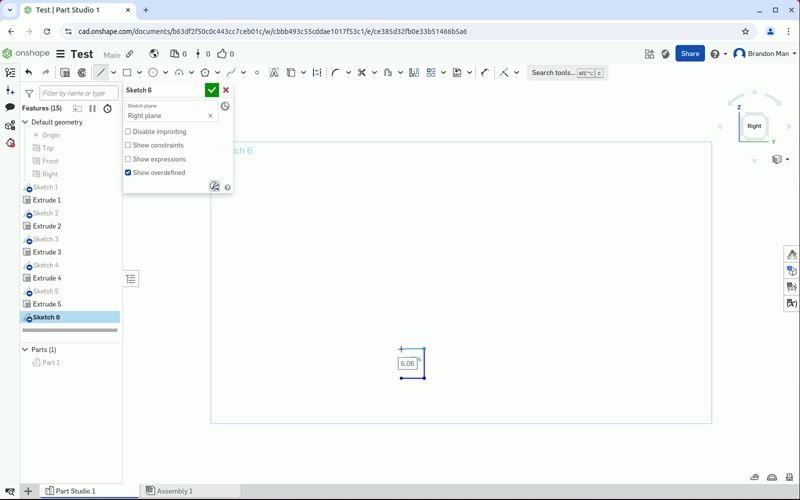
click(401, 348)
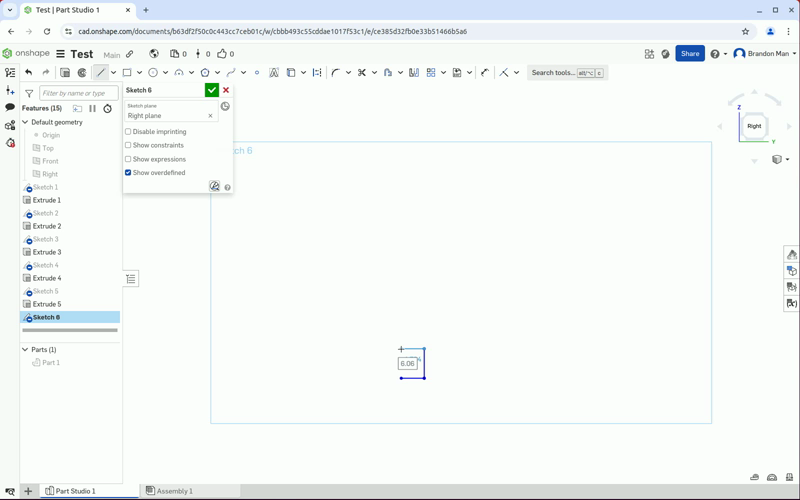
key_up(shift)
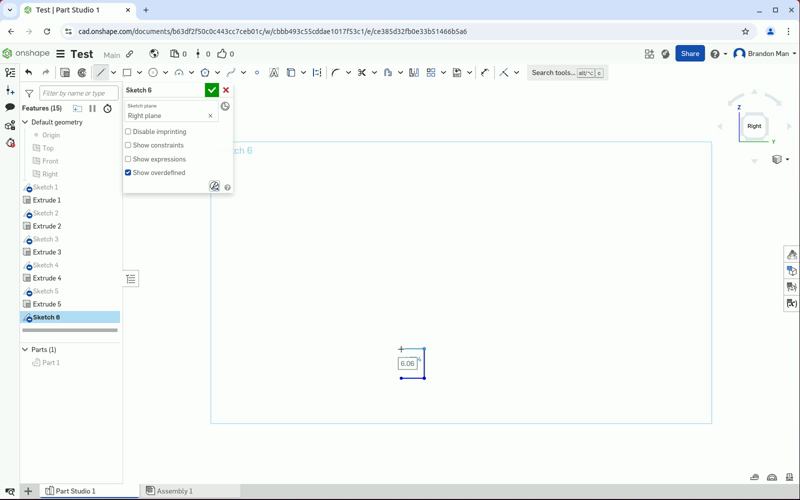
mouse_move(431, 348)
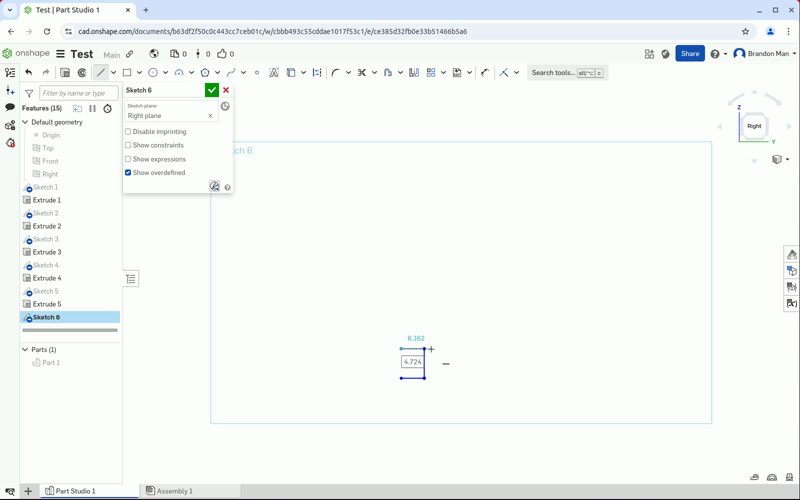
key_down(shift)
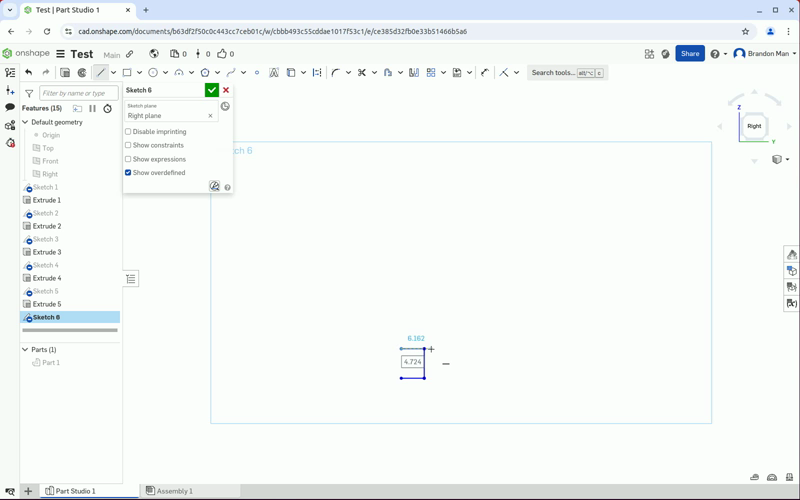
mouse_move(401, 378)
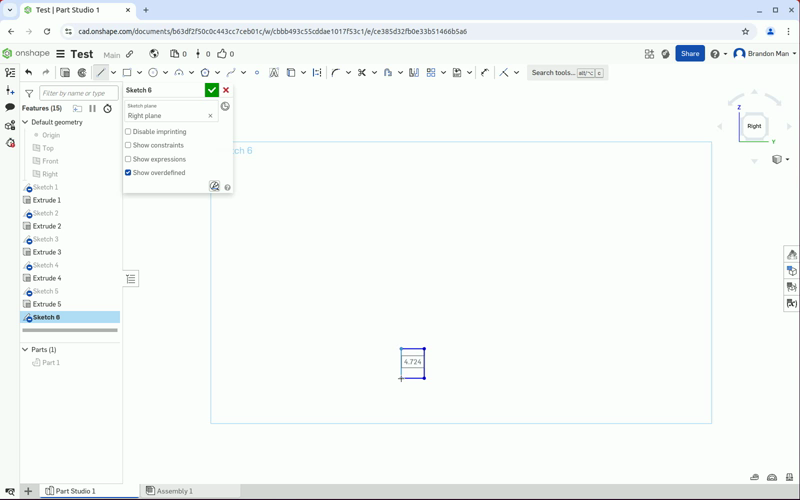
key_up(shift)
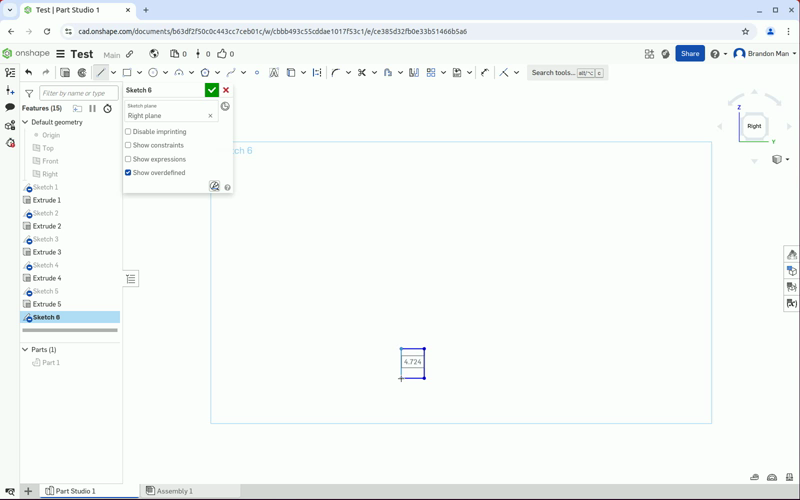
click(401, 378)
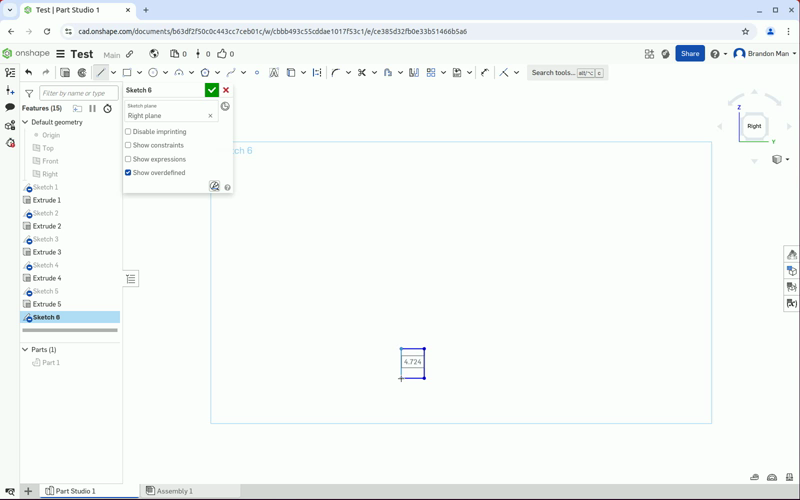
key(esc)
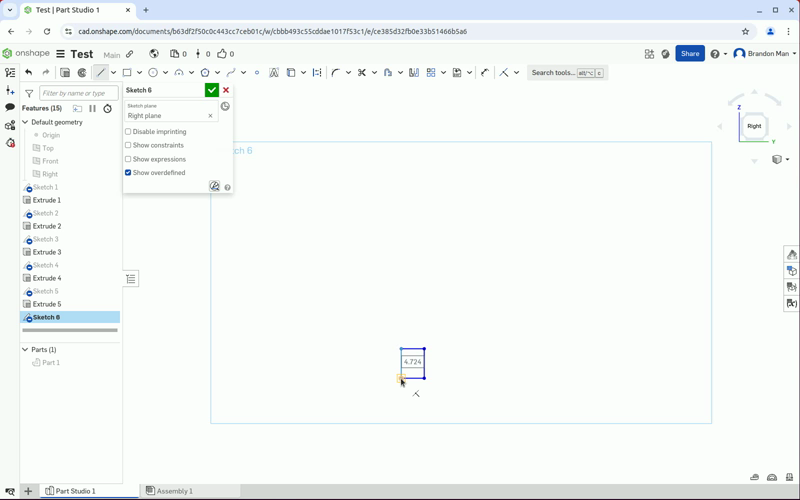
mouse_move(421, 369)
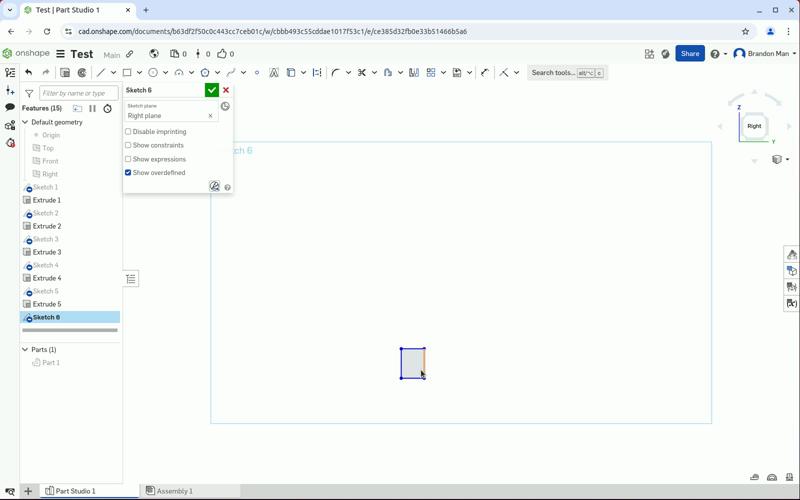
scroll(6)
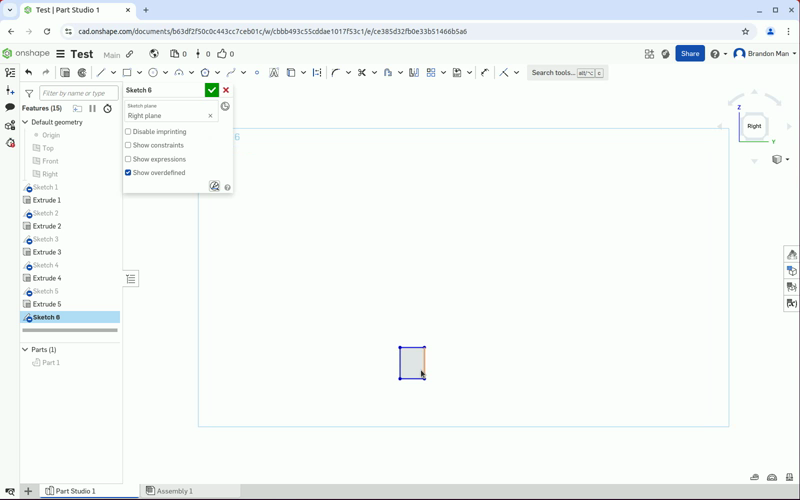
scroll(6)
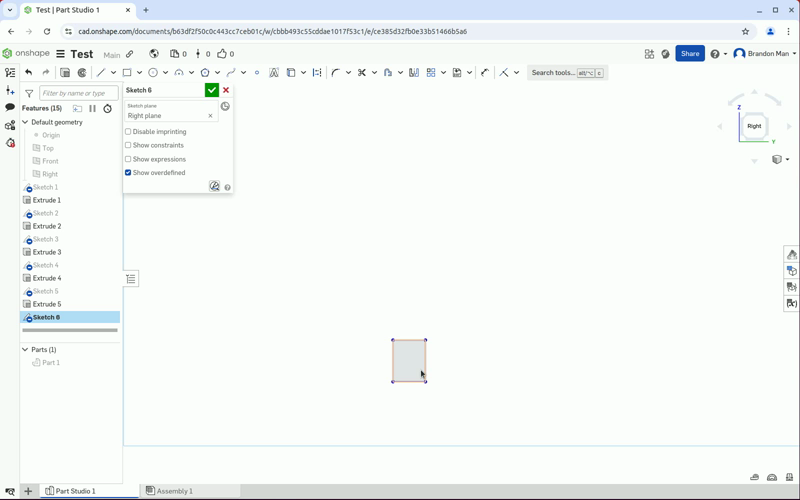
scroll(6)
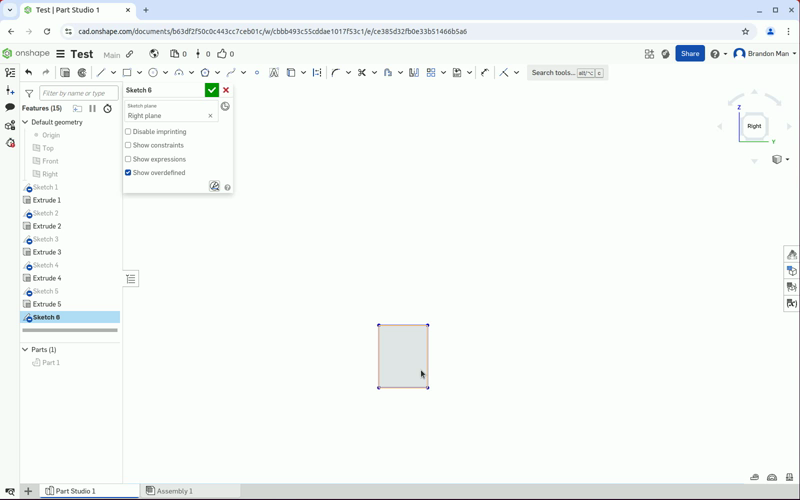
scroll(6)
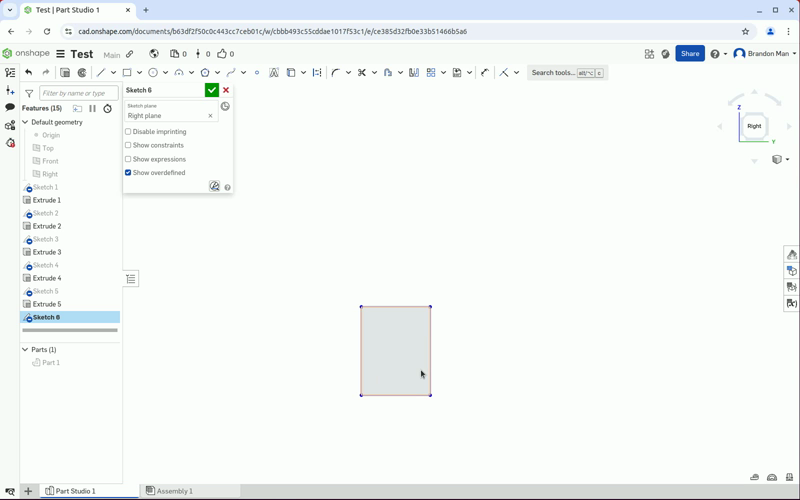
scroll(6)
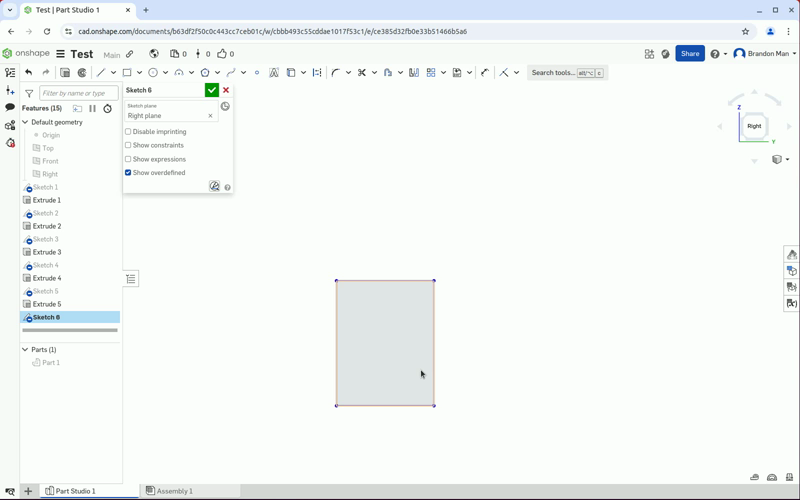
scroll(6)
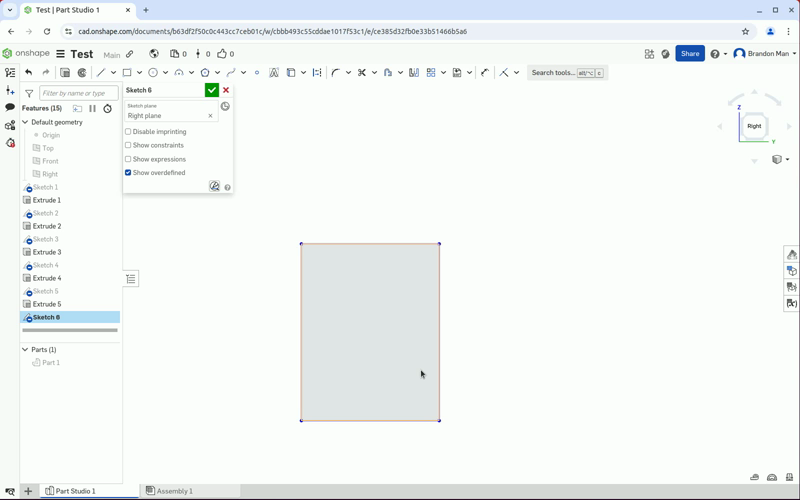
scroll(6)
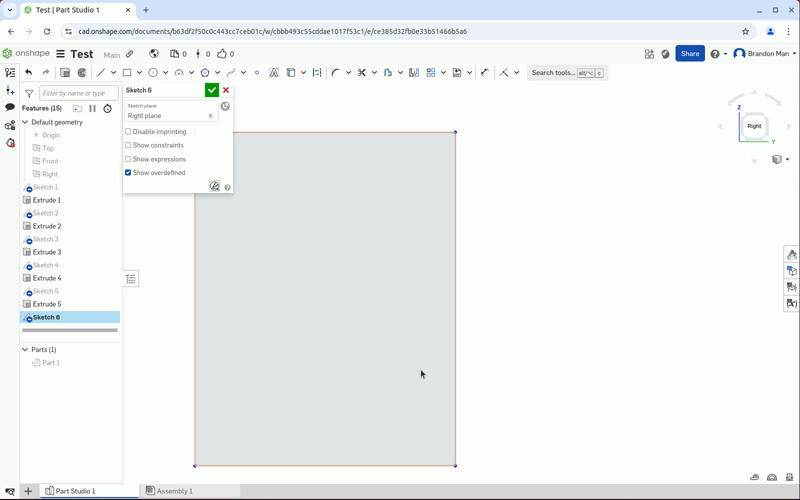
click(421, 369)
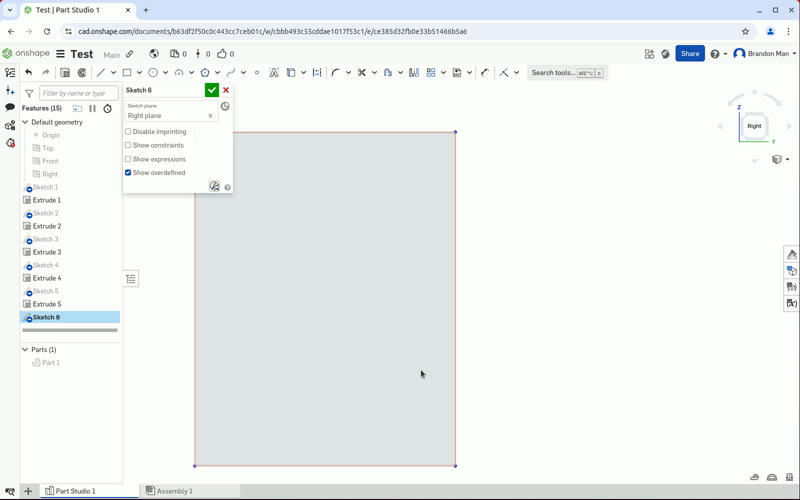
scroll(-6)
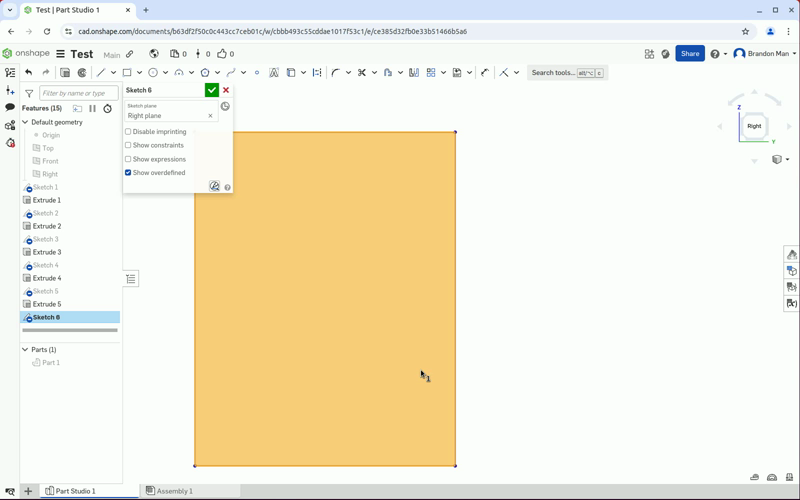
scroll(-6)
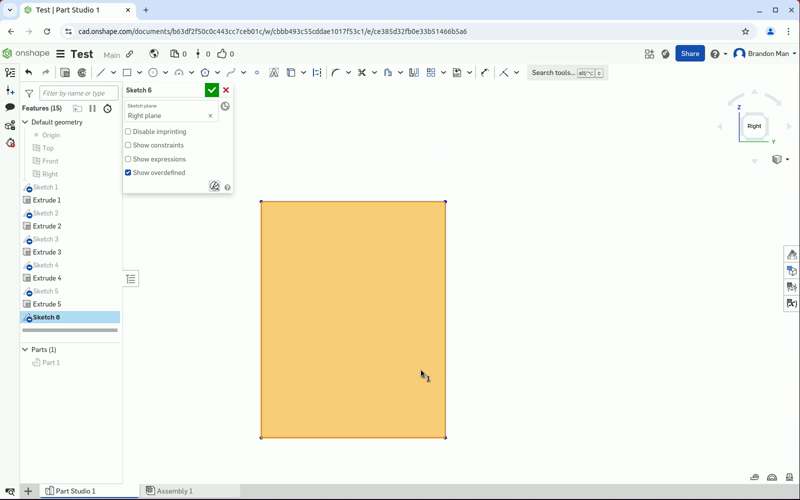
scroll(-6)
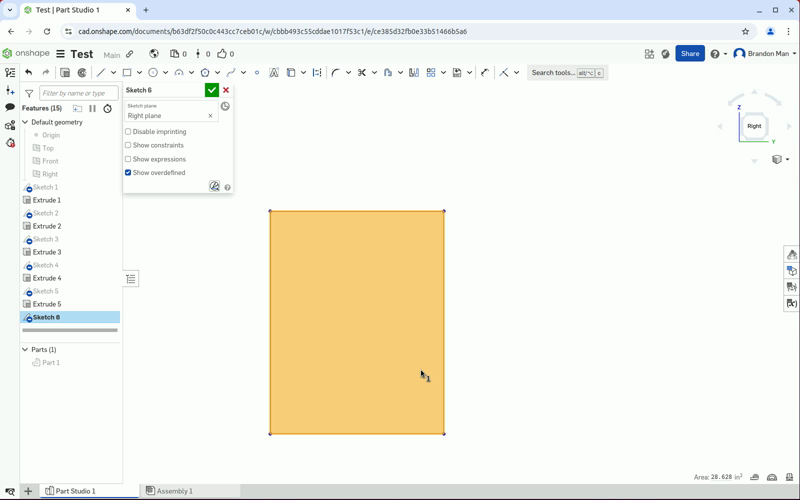
scroll(-6)
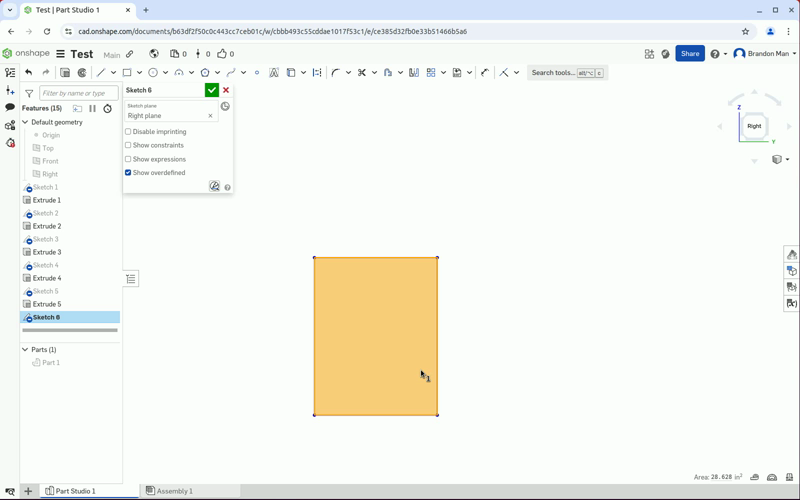
scroll(-6)
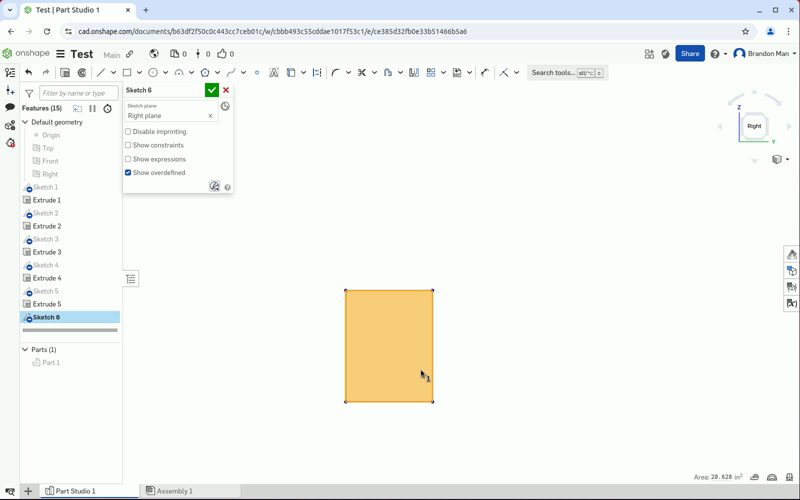
scroll(-6)
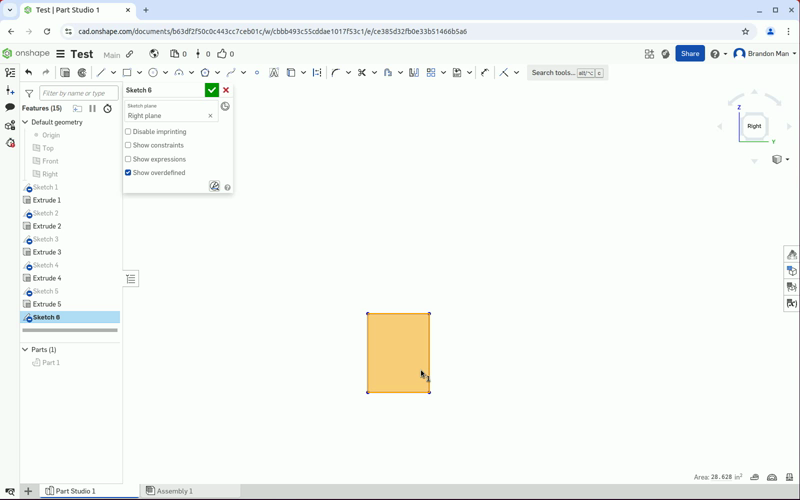
scroll(-6)
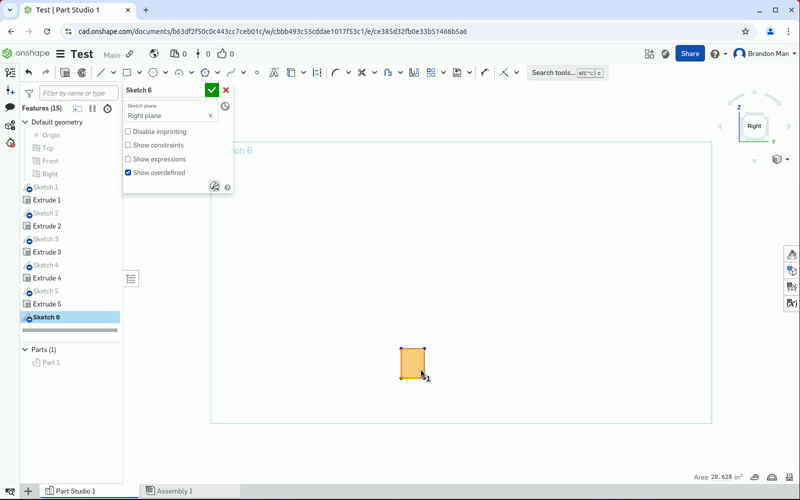
mouse_move(73, 352)
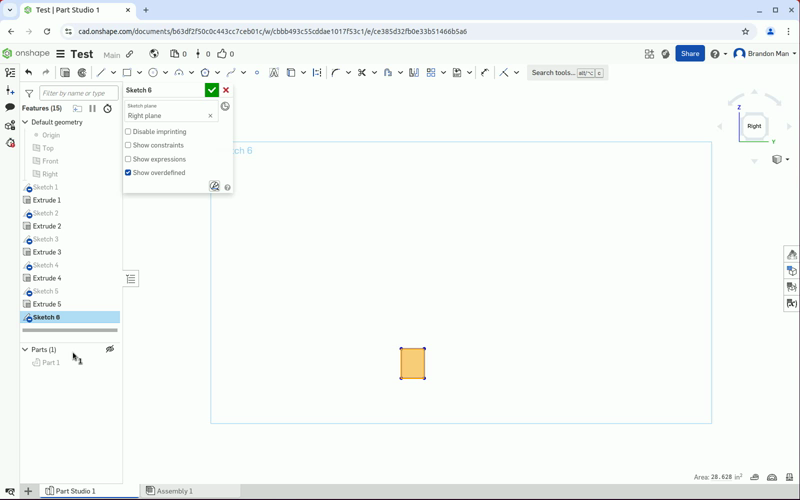
key(shift+y)
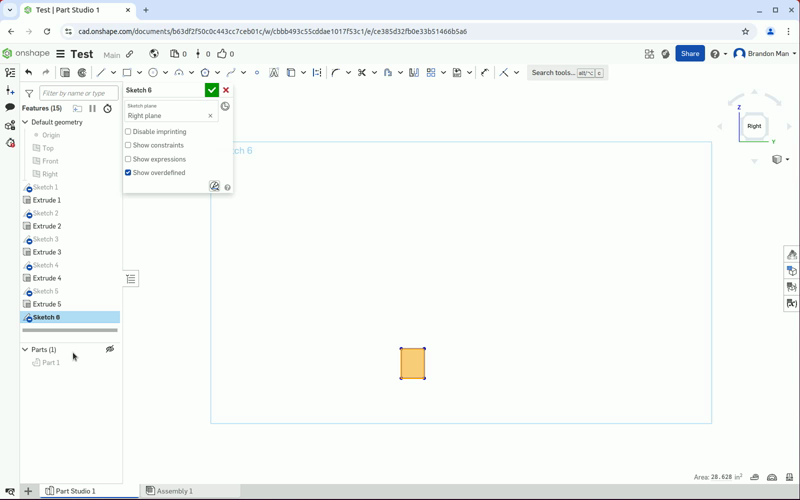
key(shift+e)
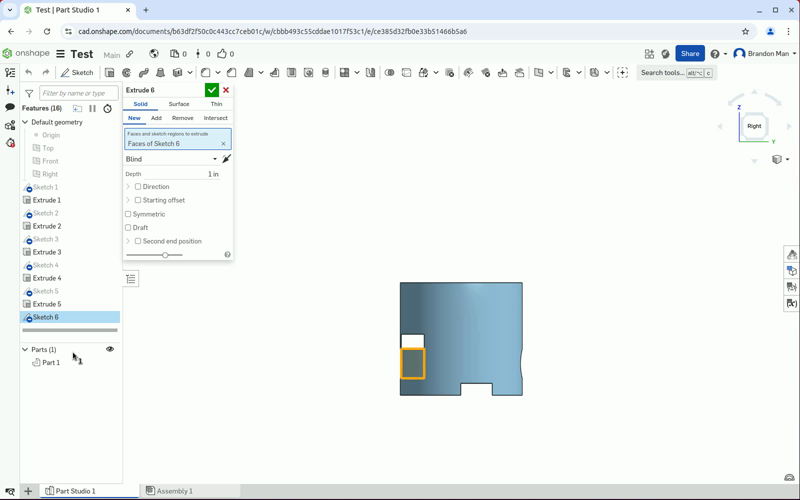
mouse_move(143, 106)
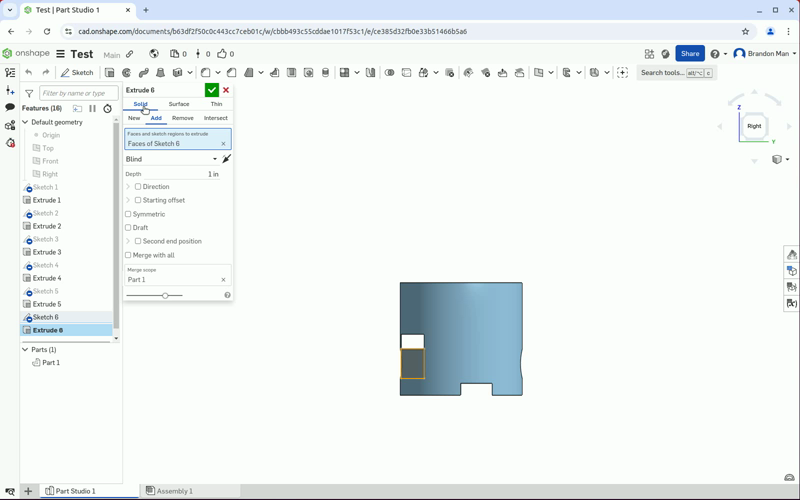
click(143, 106)
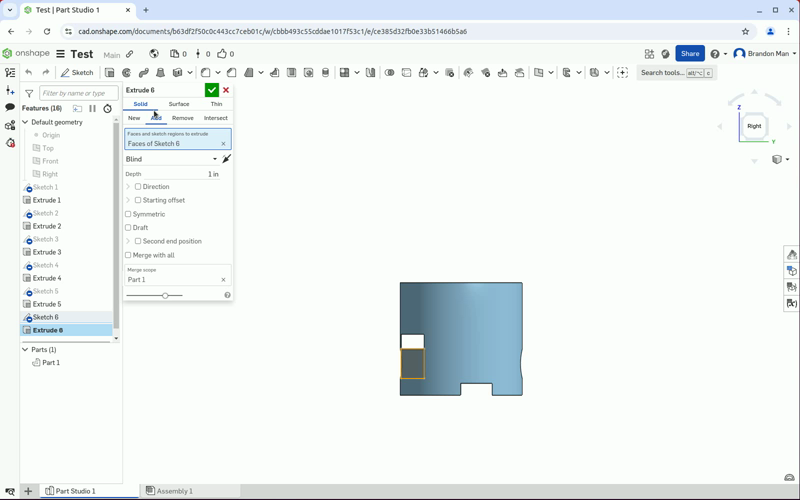
mouse_move(186, 120)
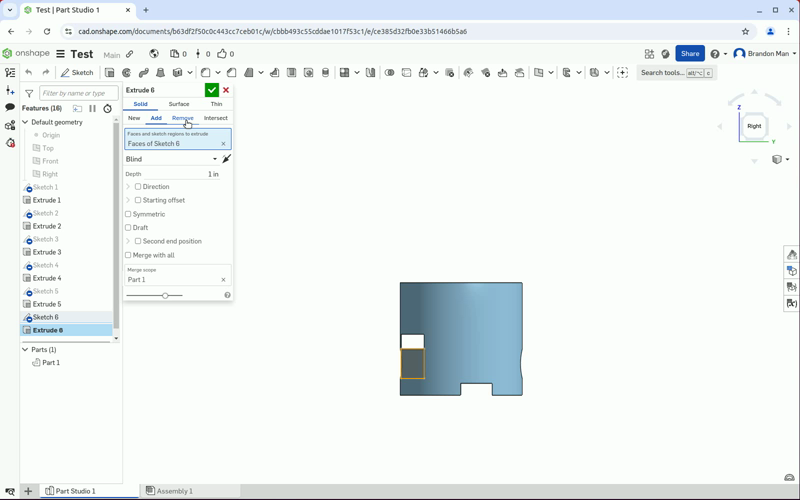
click(186, 120)
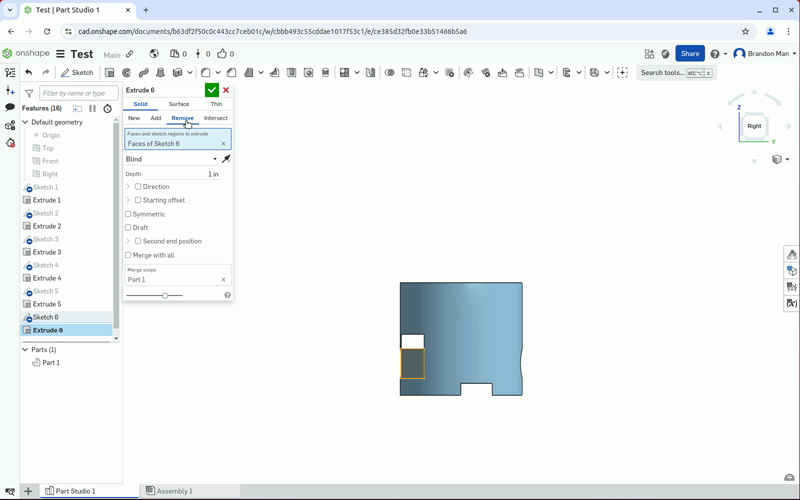
key(tab, 4)
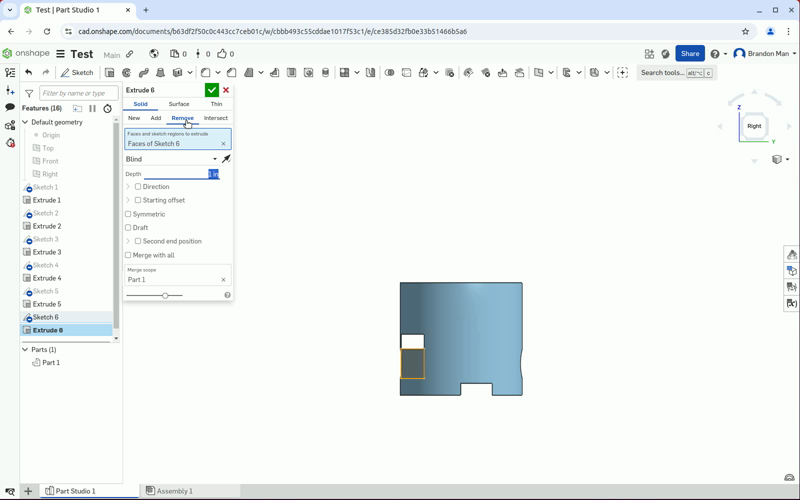
text(48.142)
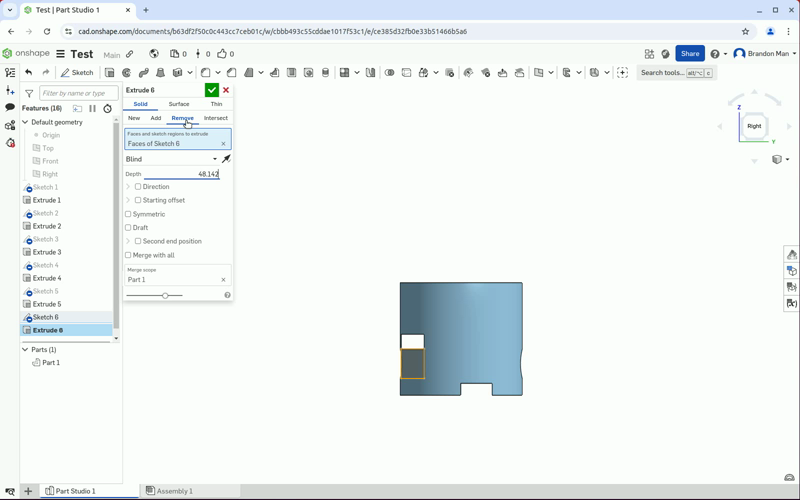
key(tab, 3)
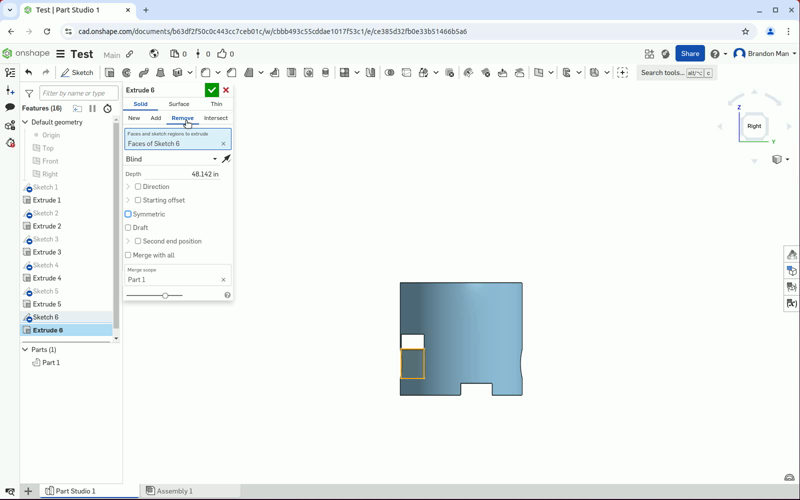
key(space)
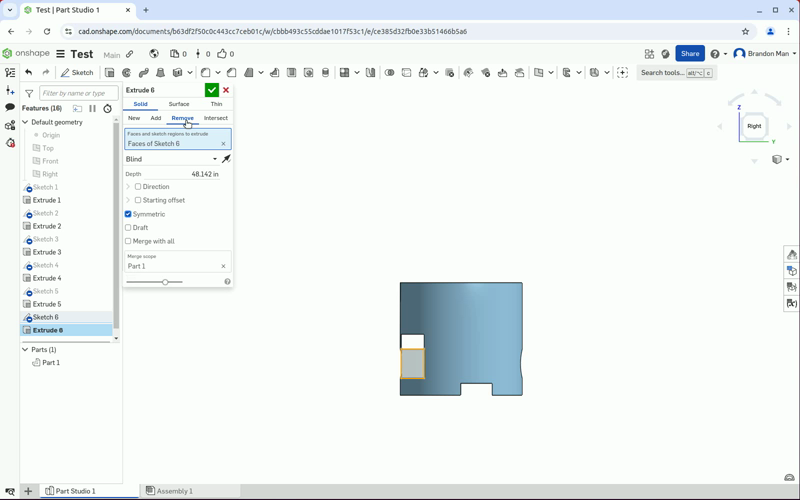
key(tab, 2)
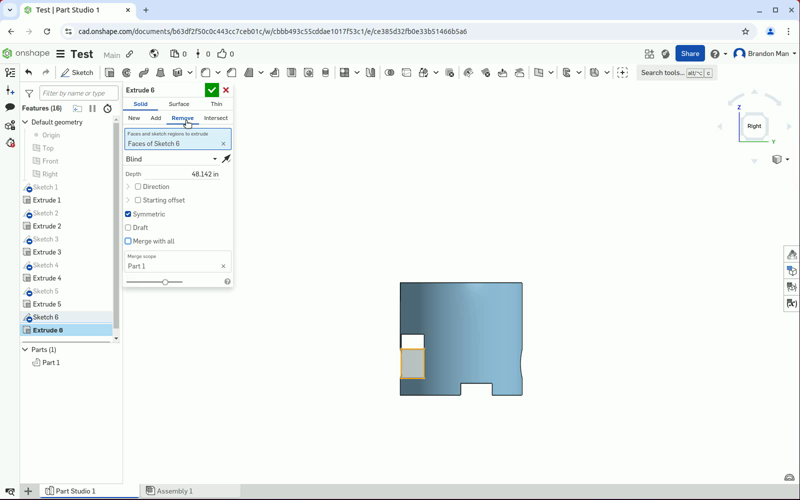
key(space)
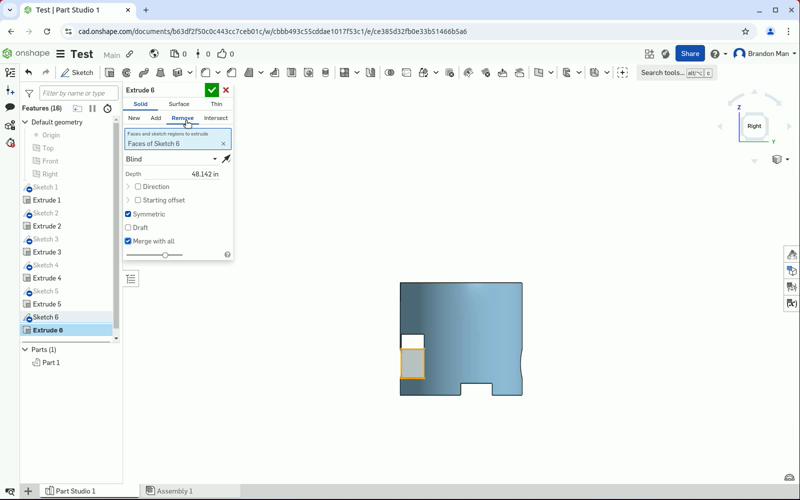
key(enter)
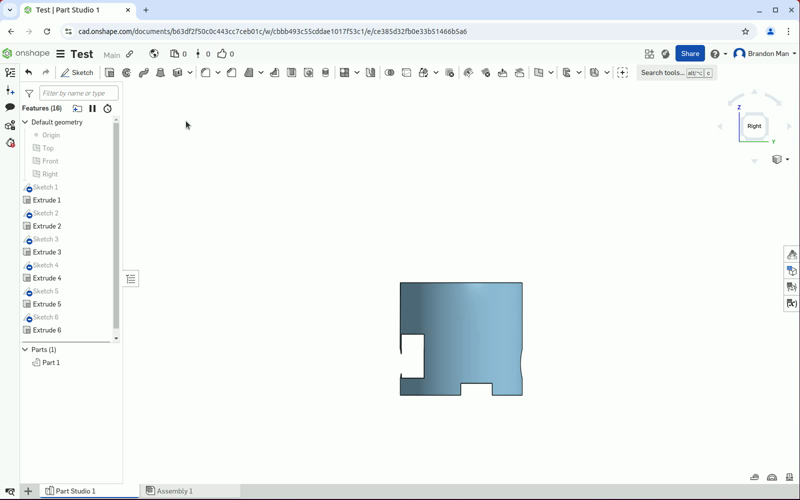
key(shift+h)
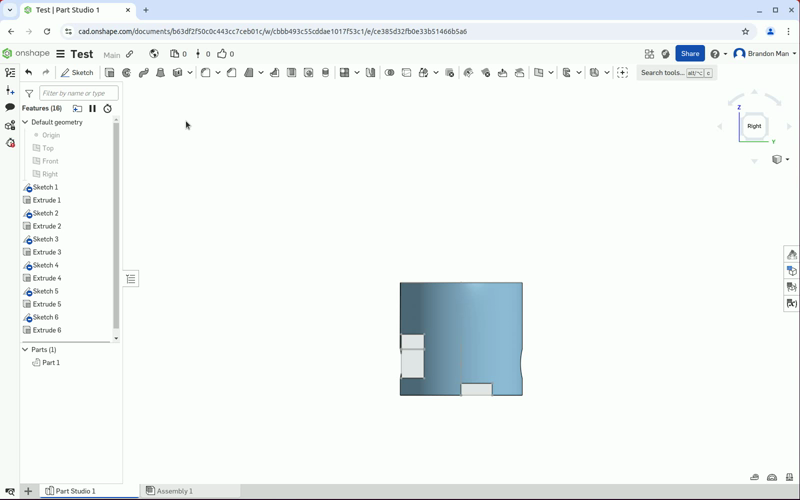
key(shift+h)
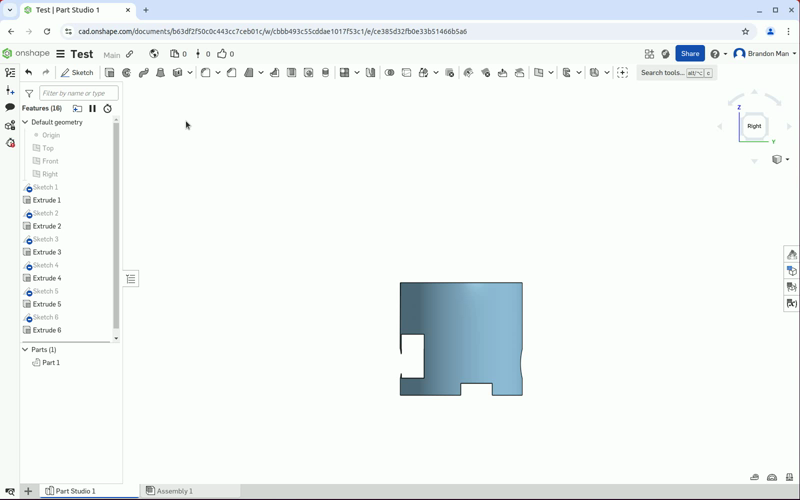
mouse_move(69, 189)
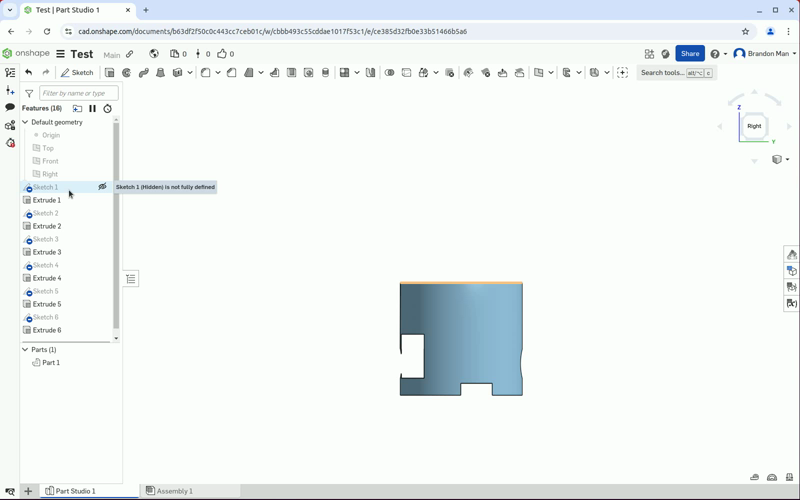
click(69, 189)
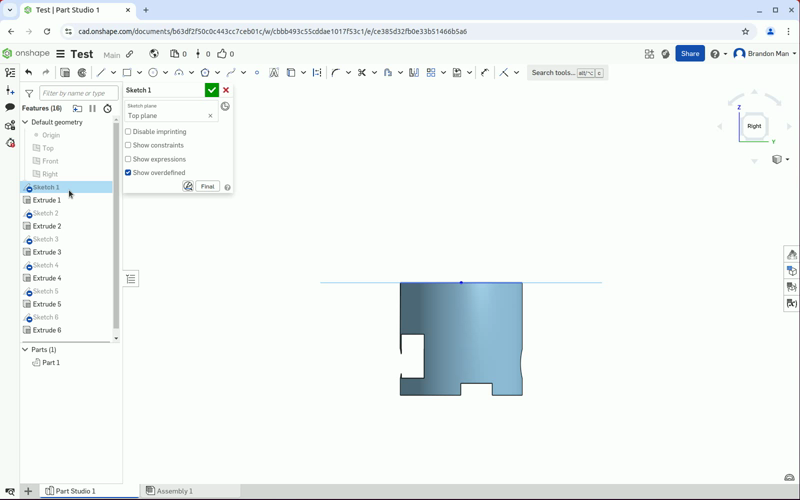
mouse_move(229, 92)
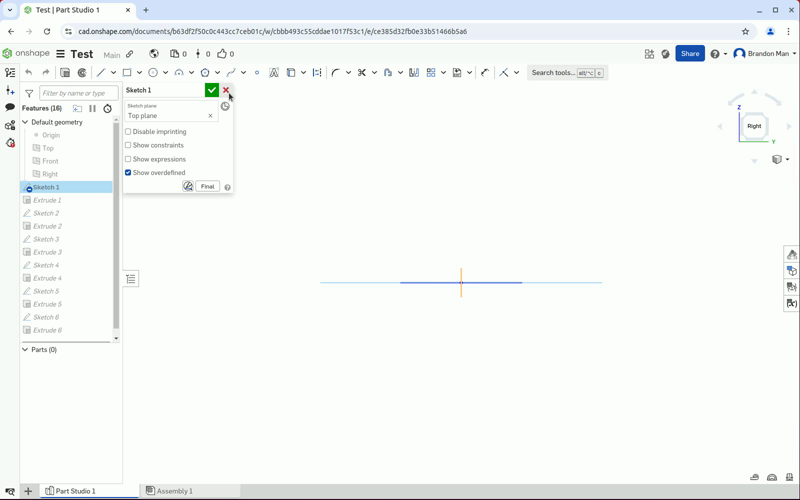
click(229, 92)
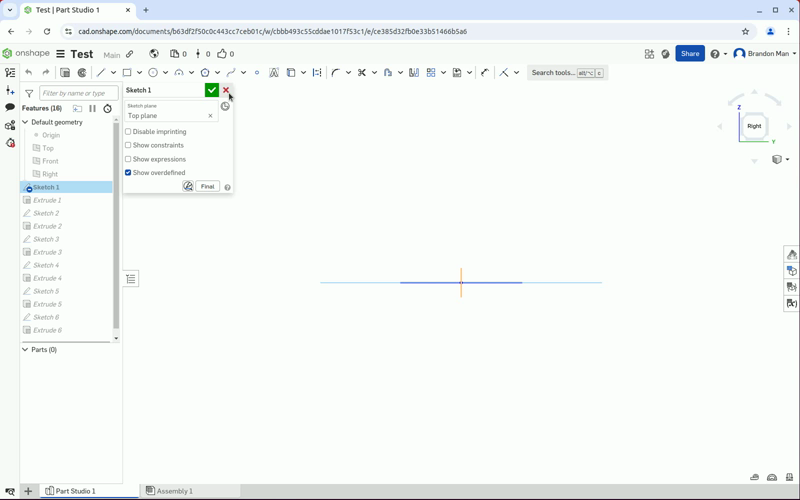
key(shift+s)
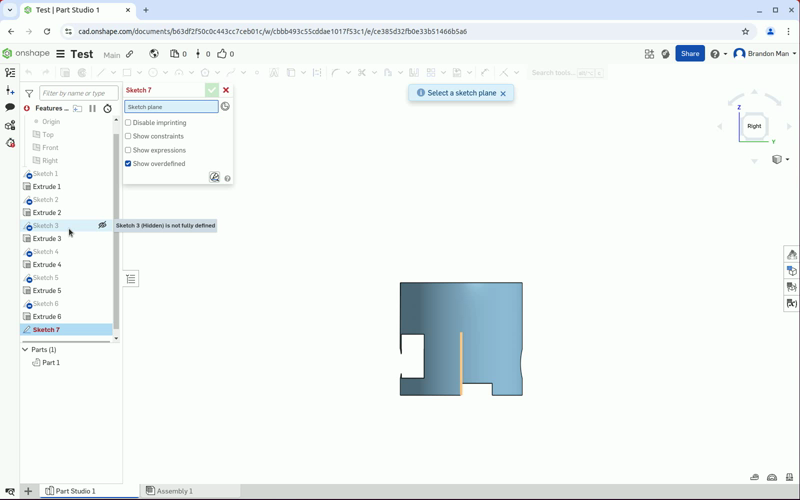
scroll(3)
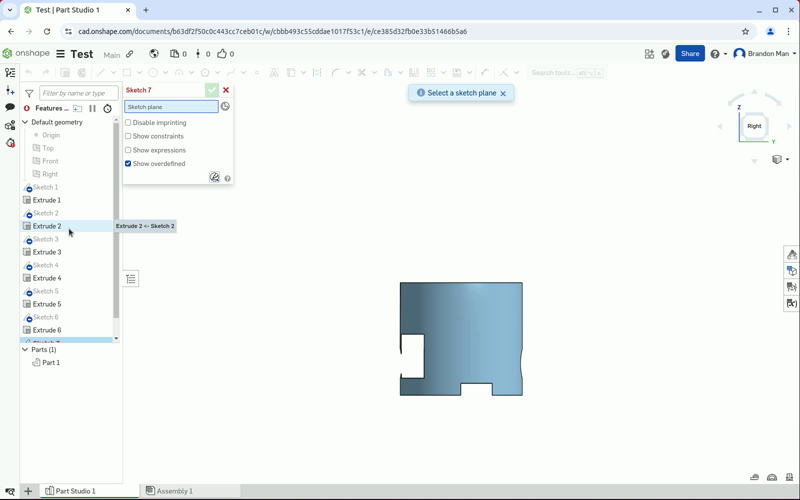
mouse_move(69, 176)
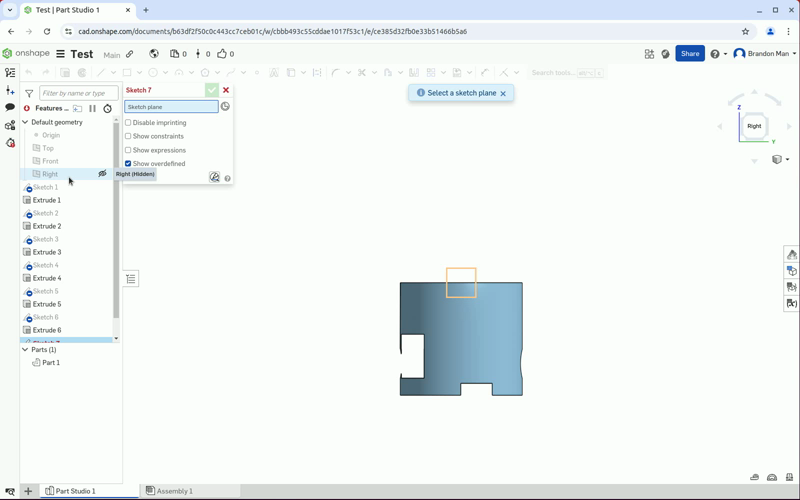
click(69, 176)
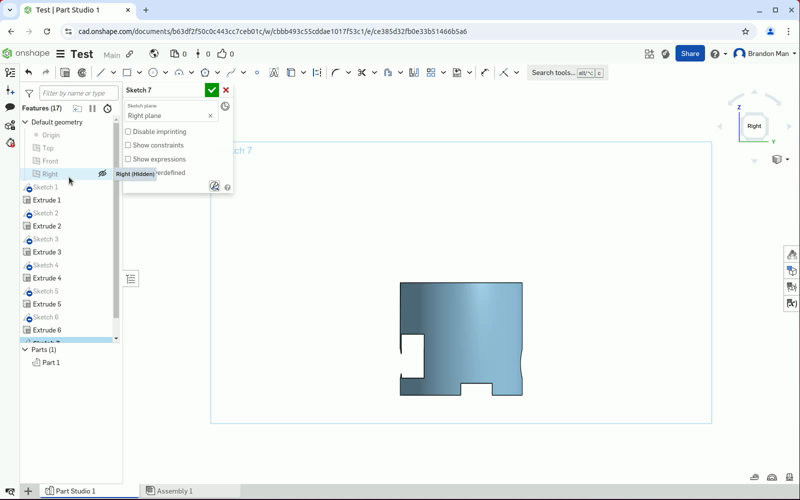
mouse_move(73, 352)
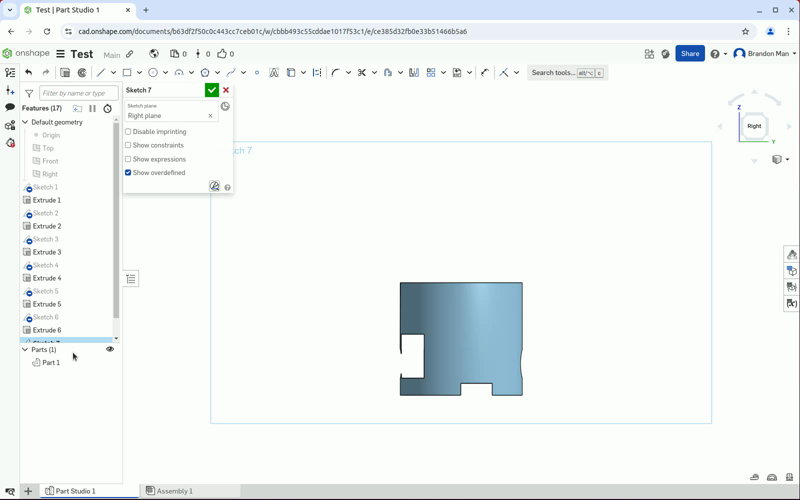
key(y)
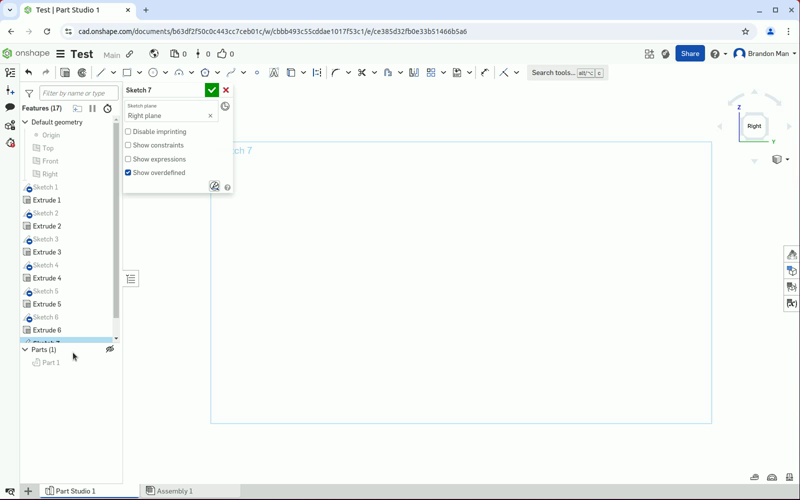
key(l)
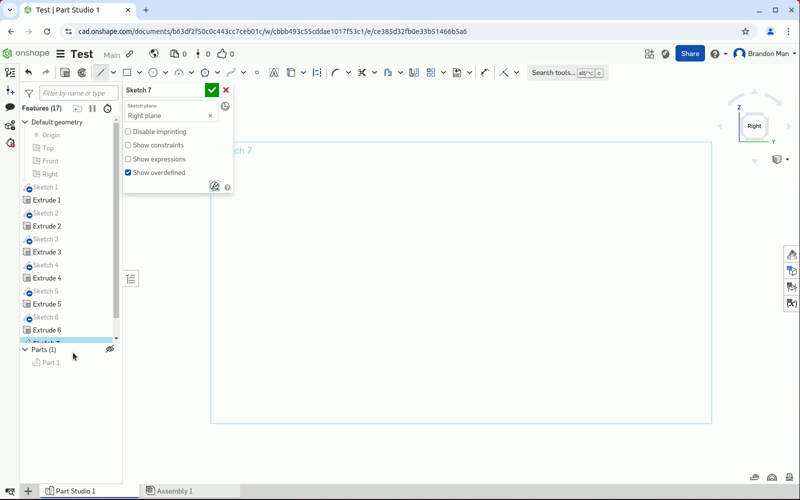
key_down(shift)
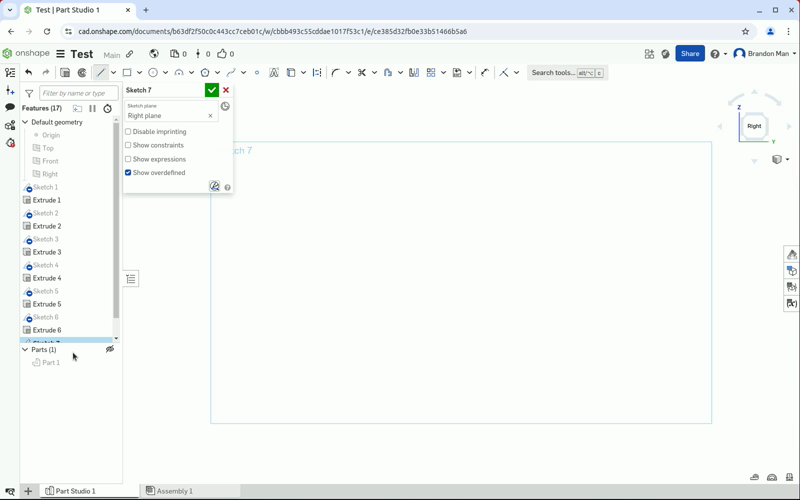
mouse_move(401, 395)
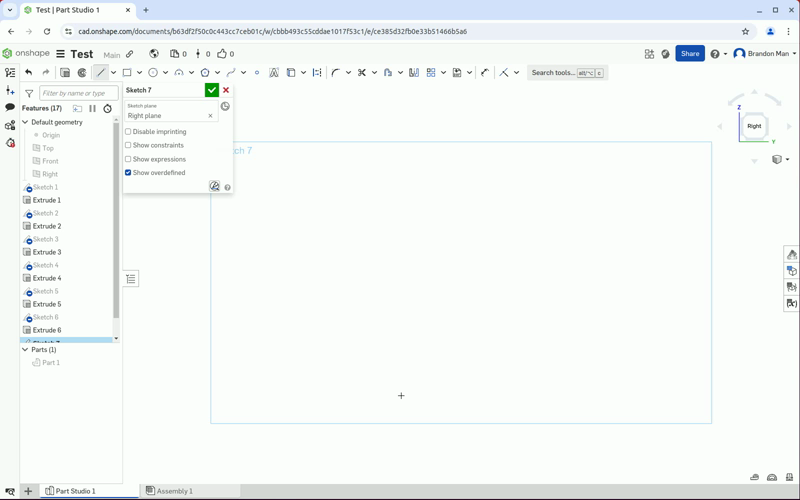
click(401, 395)
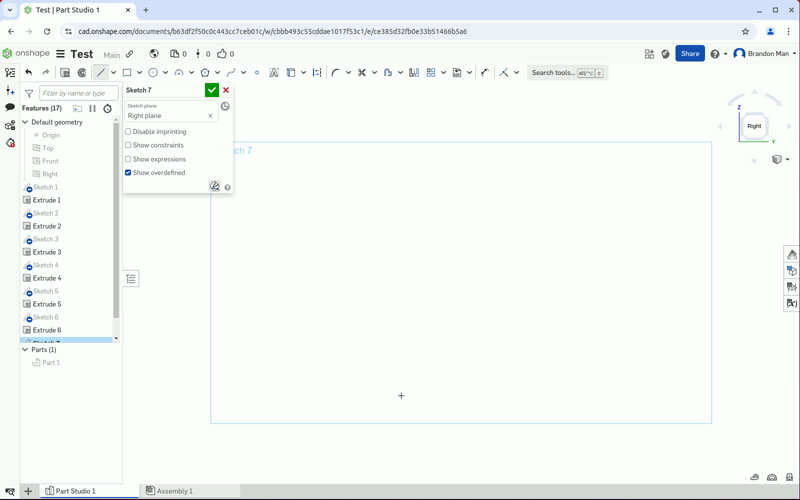
key_up(shift)
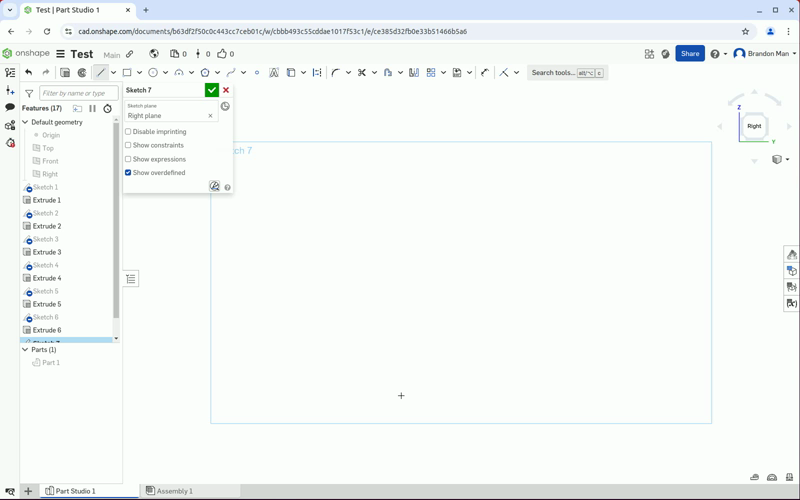
key_down(shift)
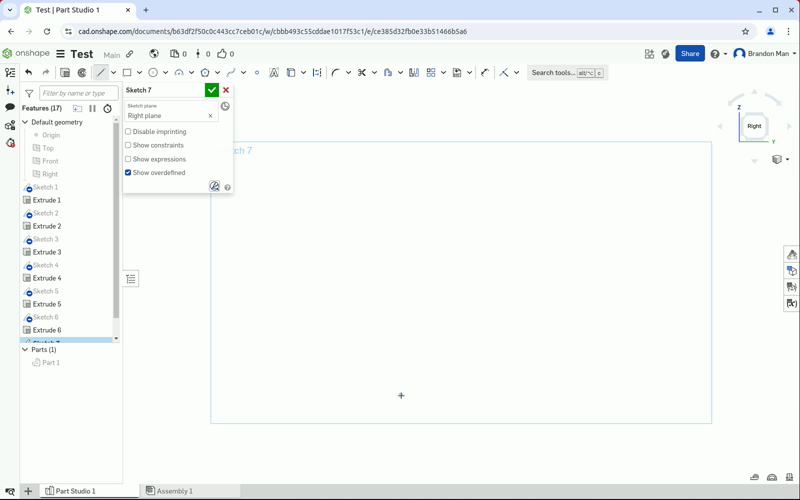
mouse_move(431, 395)
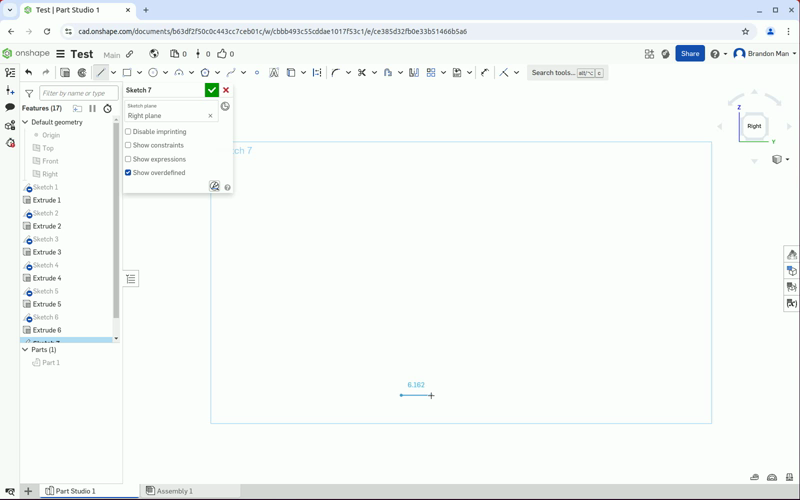
mouse_move(424, 395)
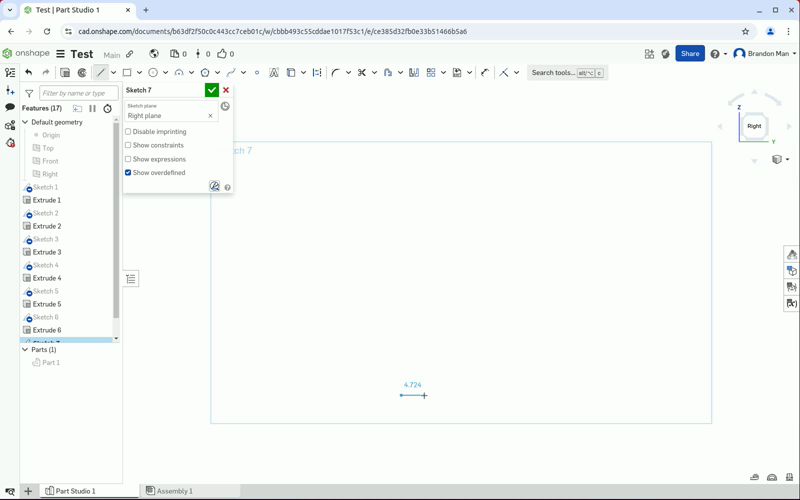
click(424, 395)
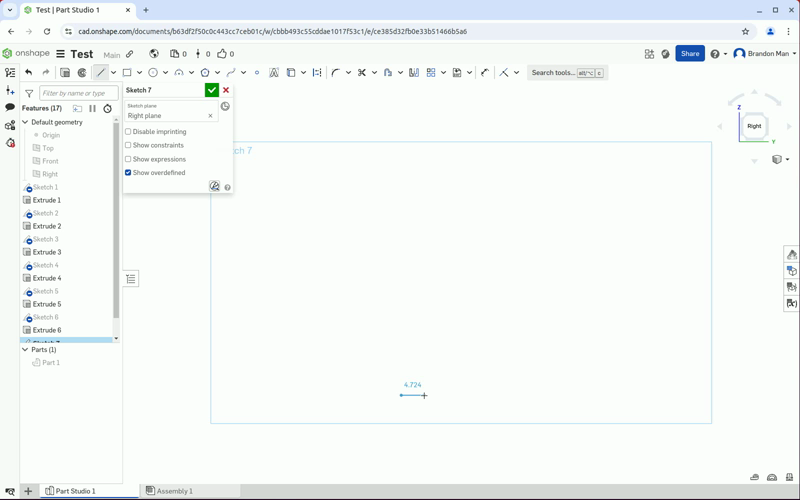
key_up(shift)
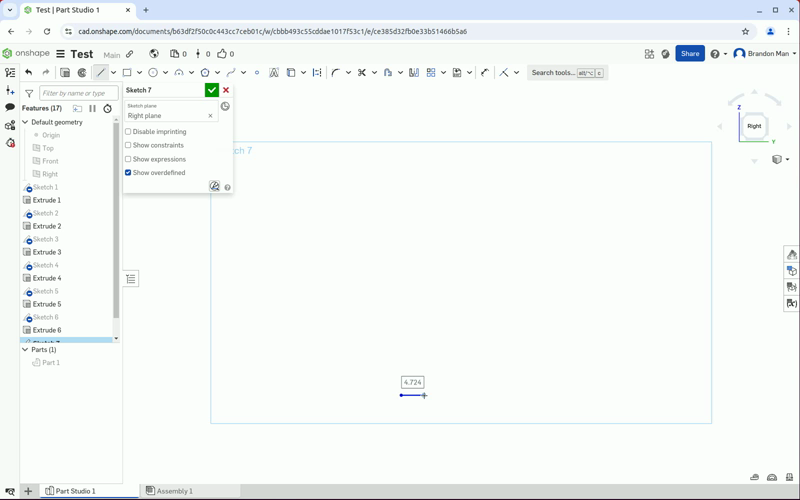
key_down(shift)
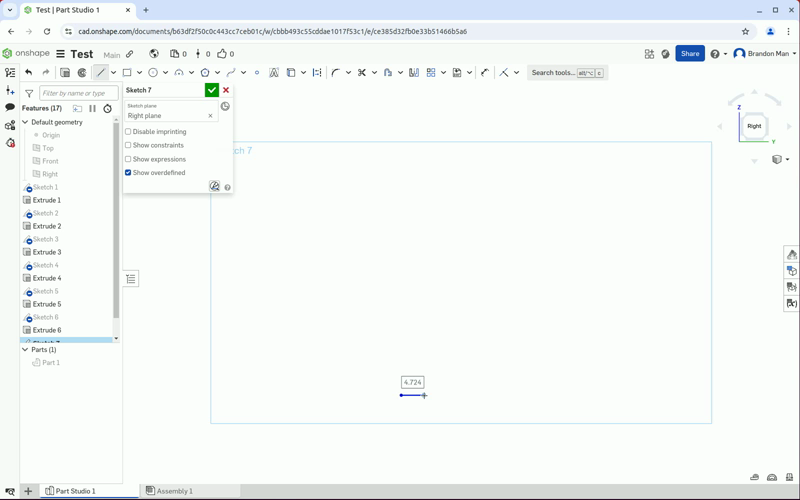
mouse_move(454, 395)
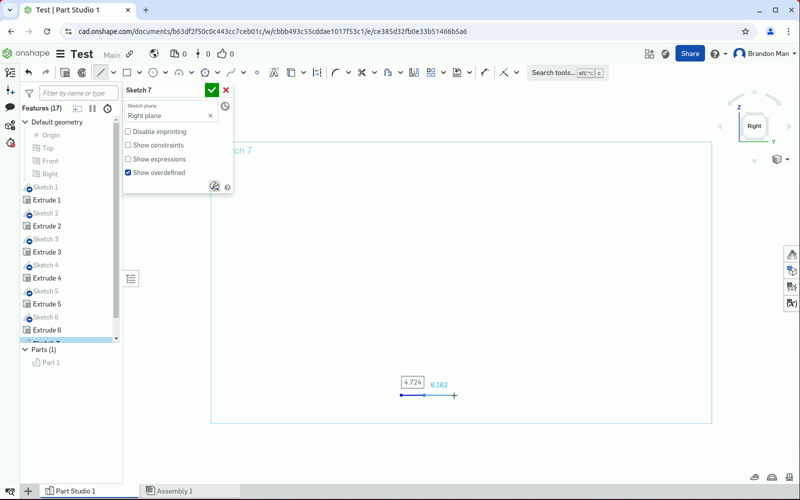
mouse_move(424, 377)
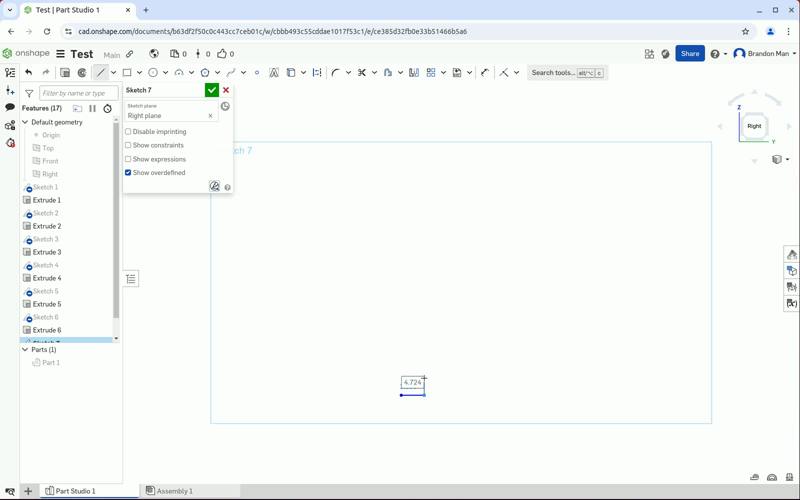
click(424, 377)
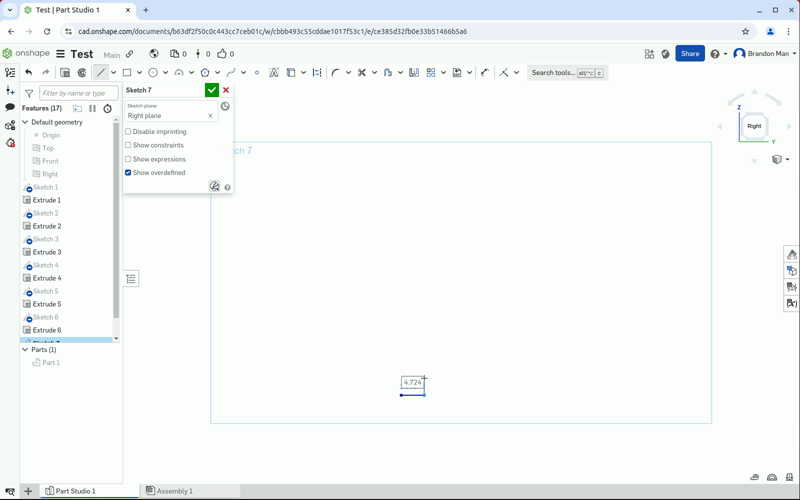
key_up(shift)
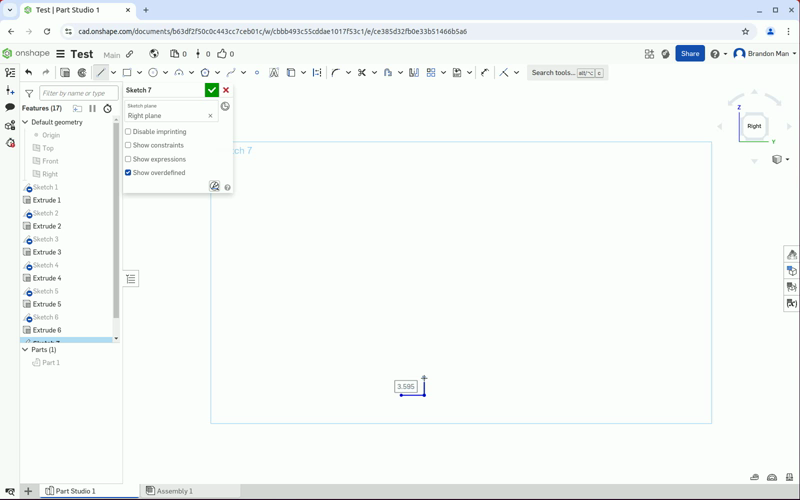
key_down(shift)
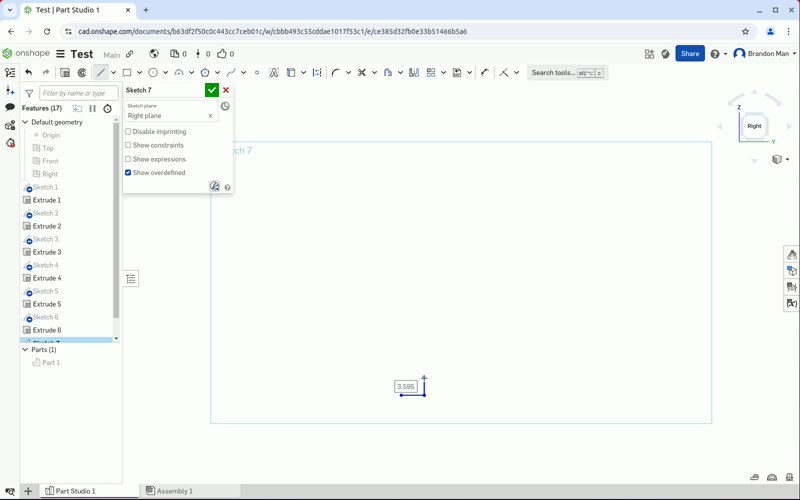
mouse_move(454, 377)
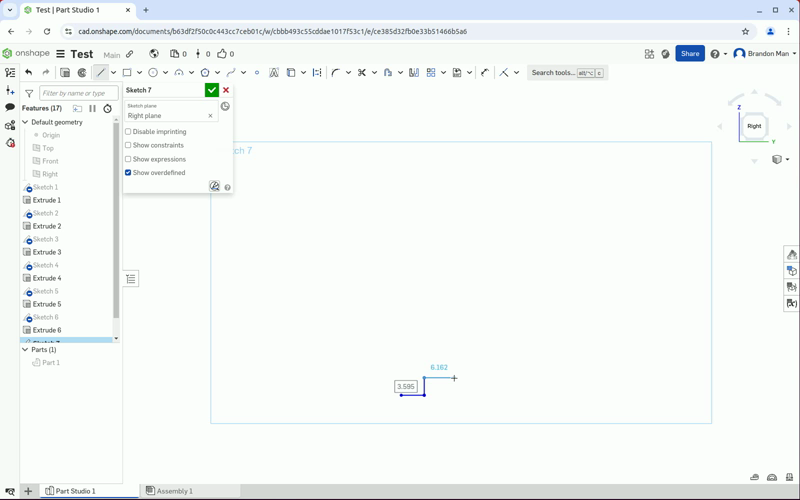
mouse_move(401, 377)
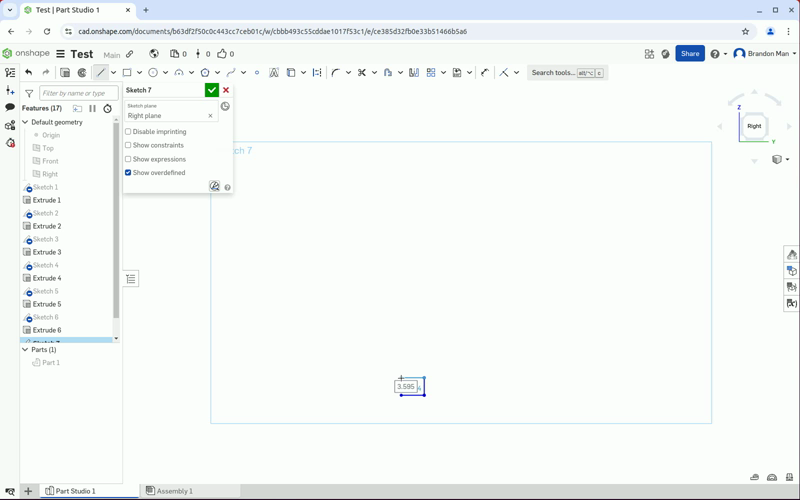
click(401, 377)
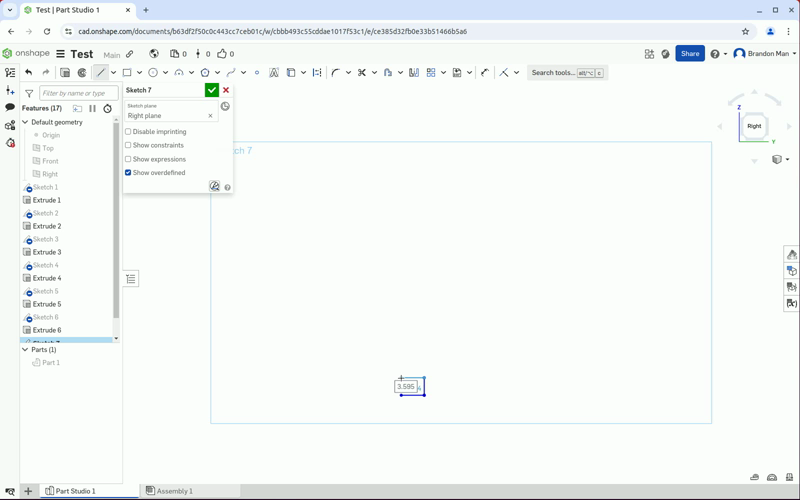
key_up(shift)
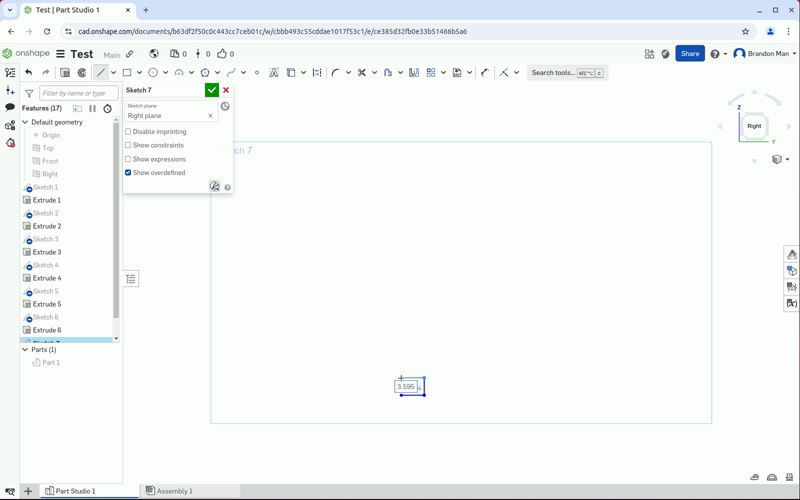
mouse_move(431, 377)
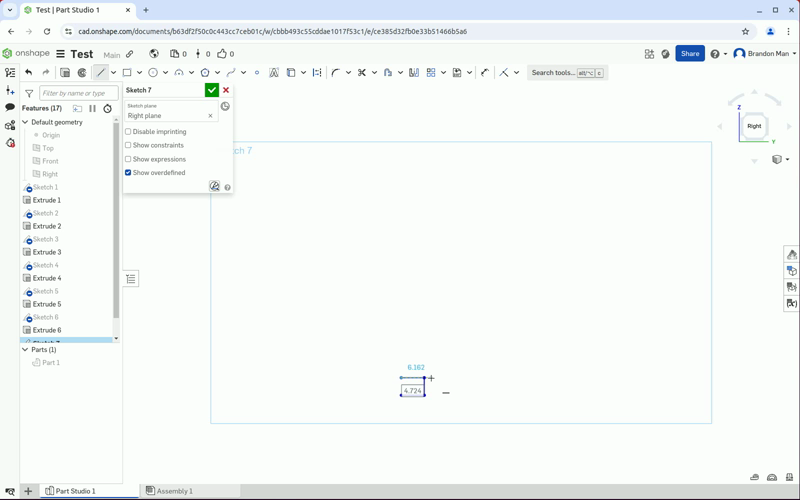
key_down(shift)
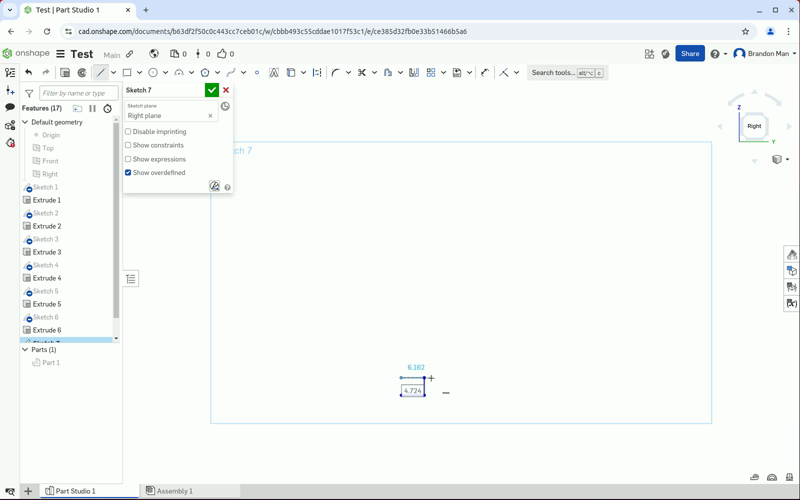
mouse_move(401, 395)
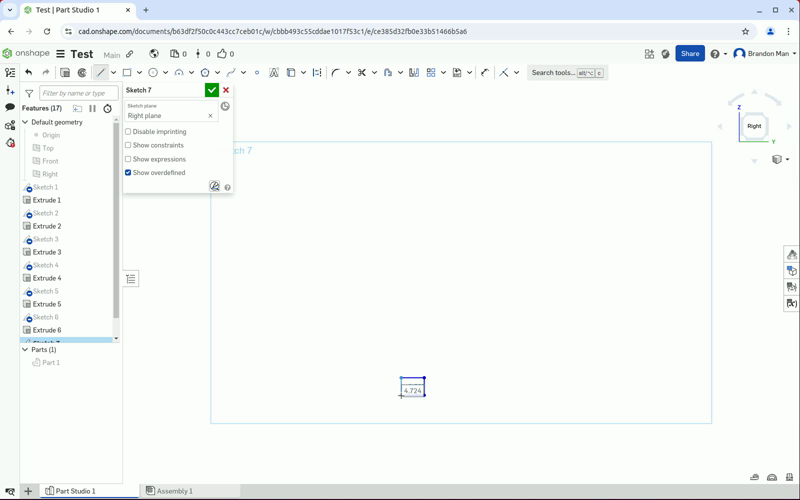
key_up(shift)
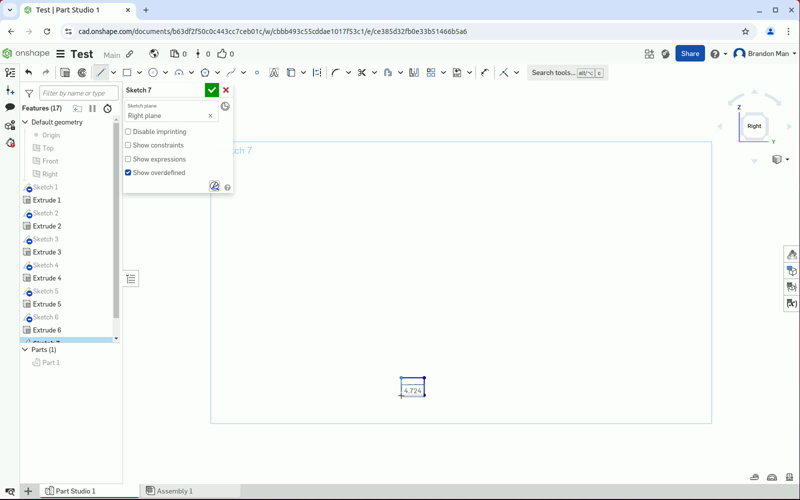
click(401, 395)
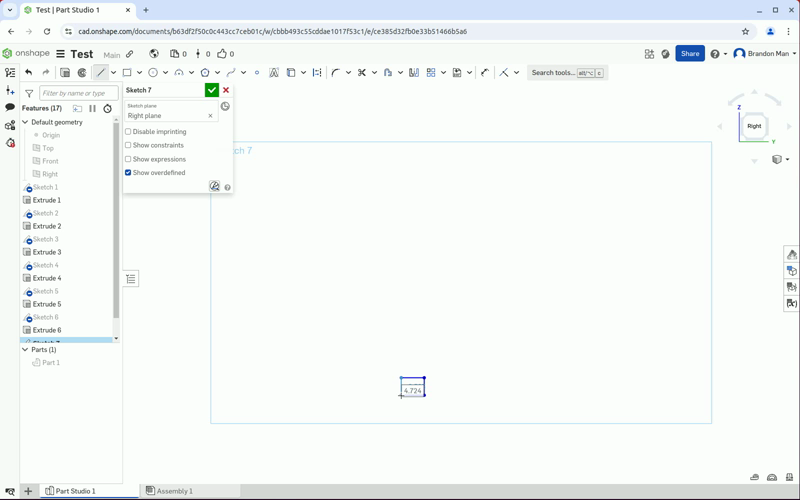
key(esc)
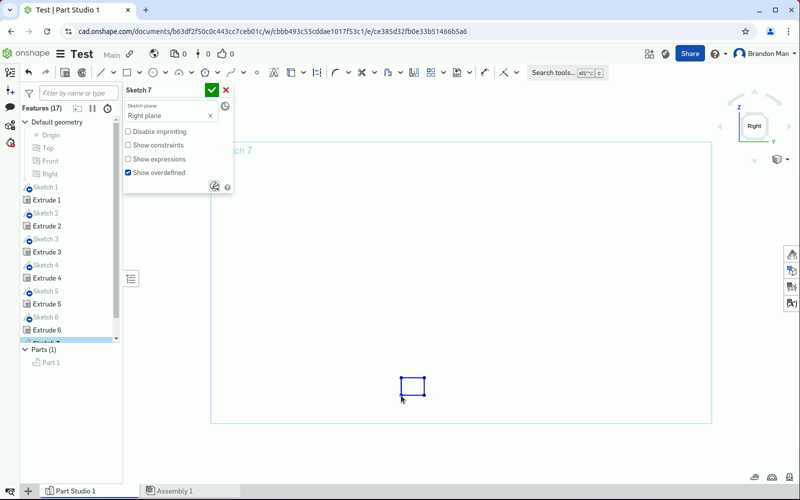
mouse_move(417, 392)
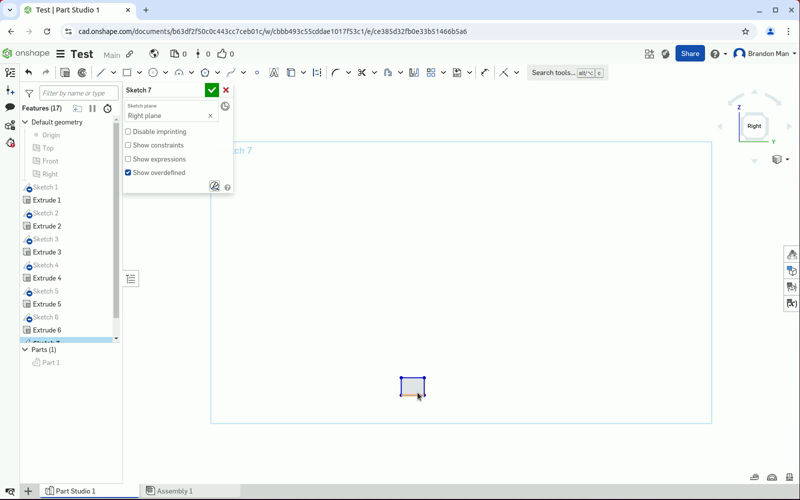
scroll(6)
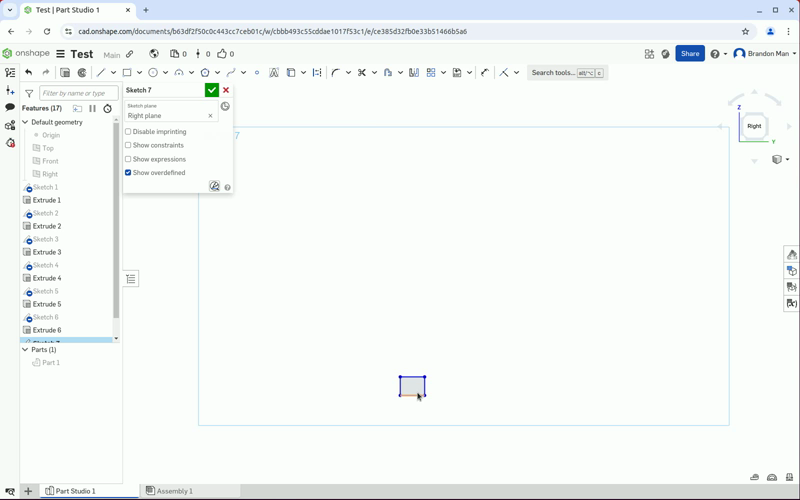
scroll(6)
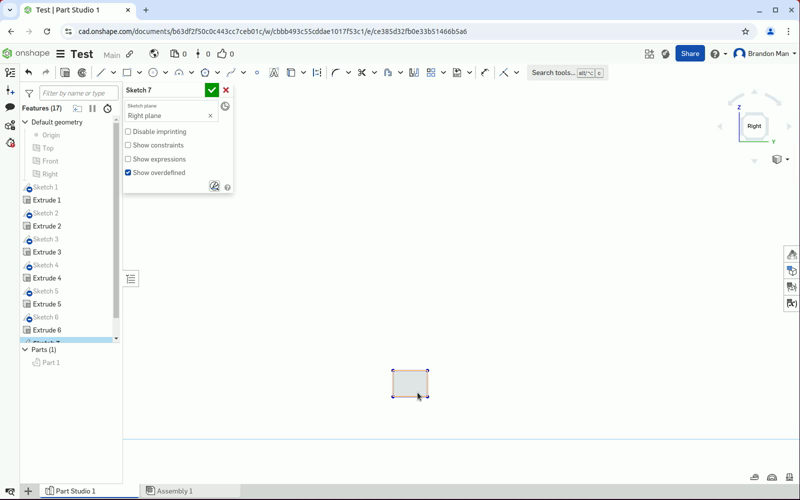
scroll(6)
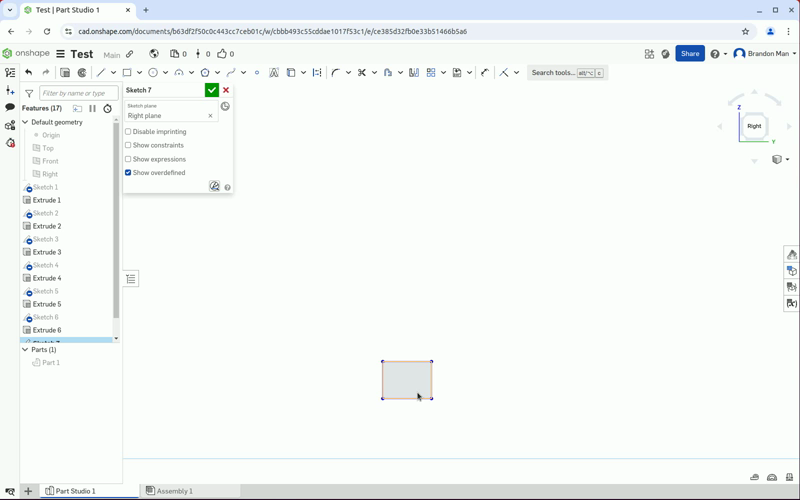
scroll(6)
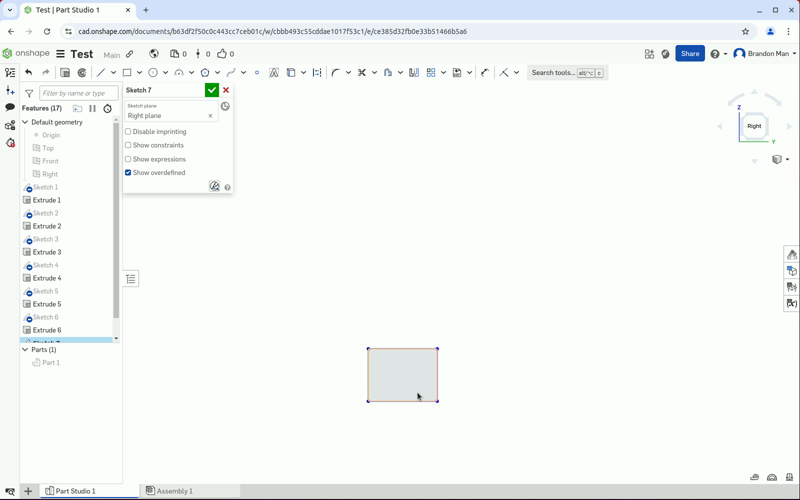
scroll(6)
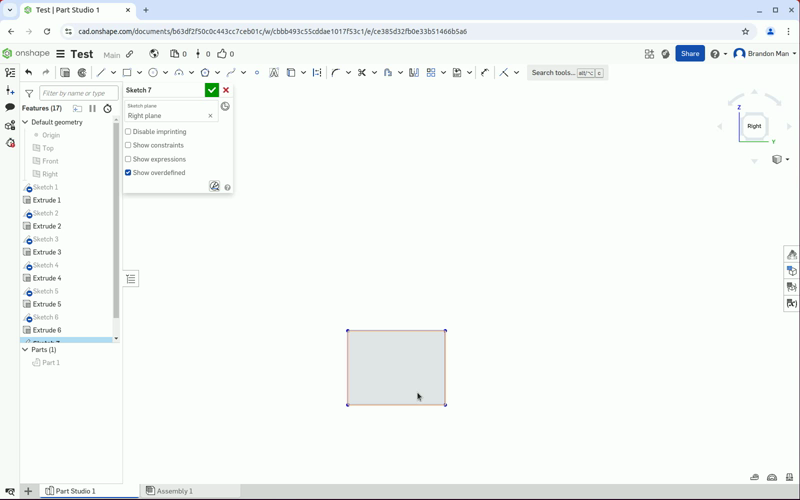
scroll(6)
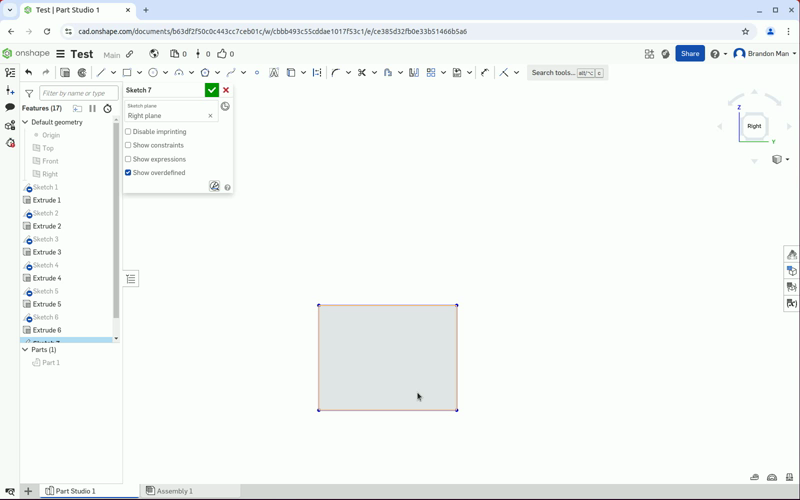
scroll(6)
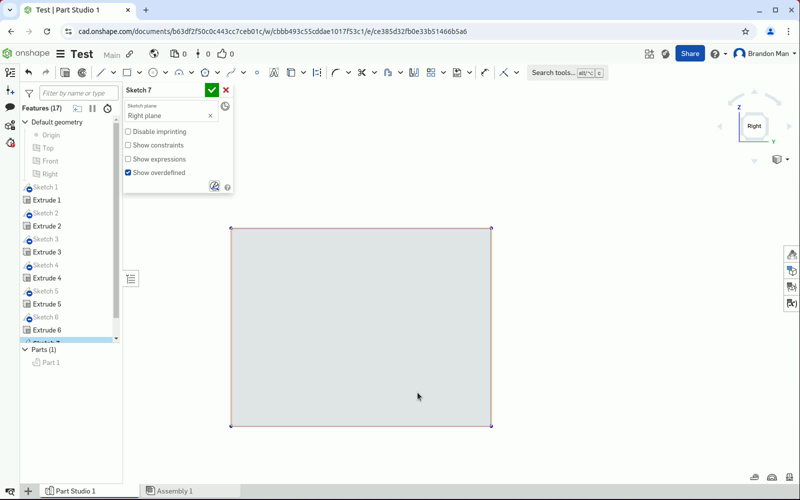
click(417, 392)
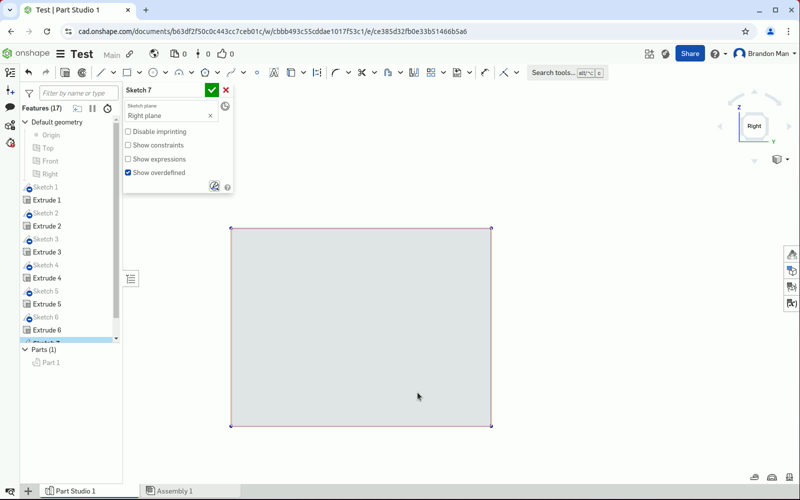
scroll(-6)
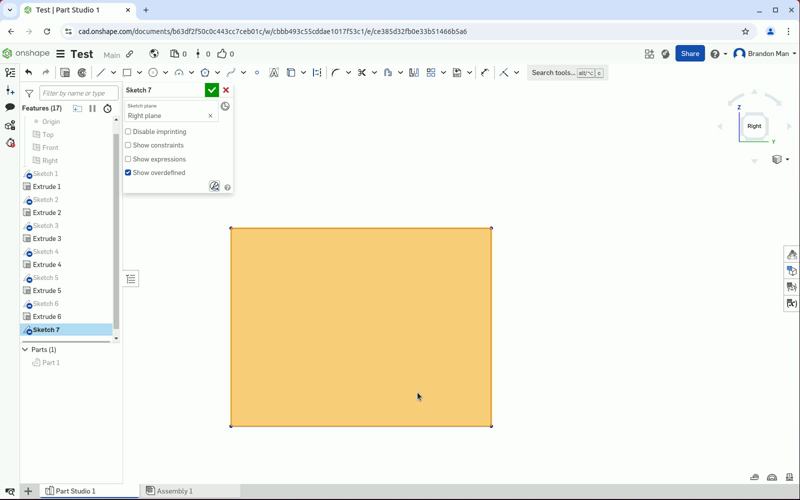
scroll(-6)
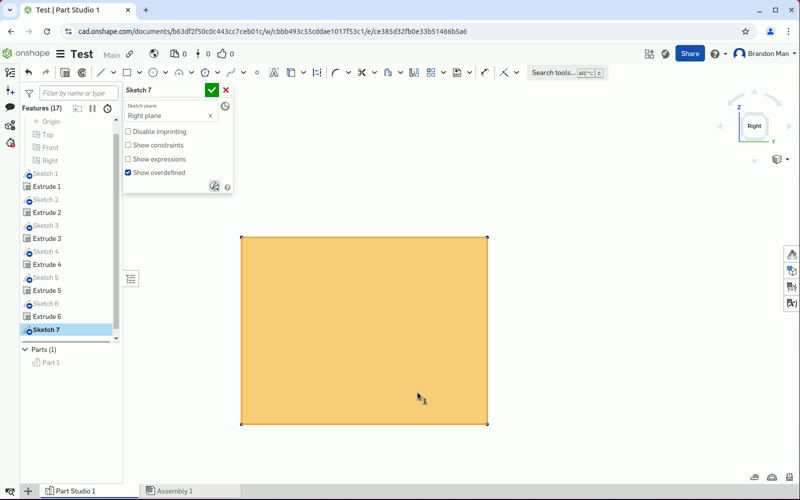
scroll(-6)
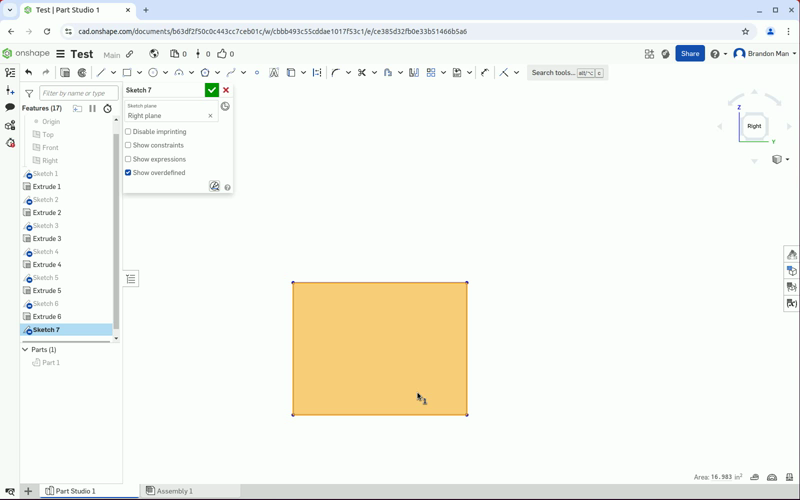
scroll(-6)
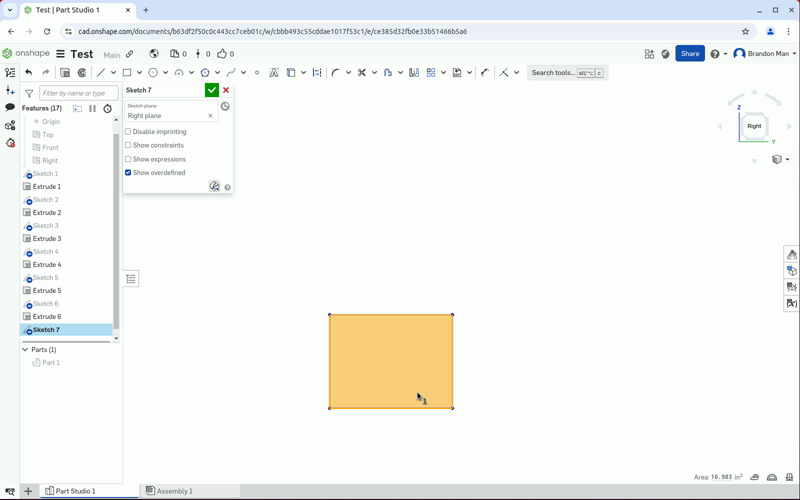
scroll(-6)
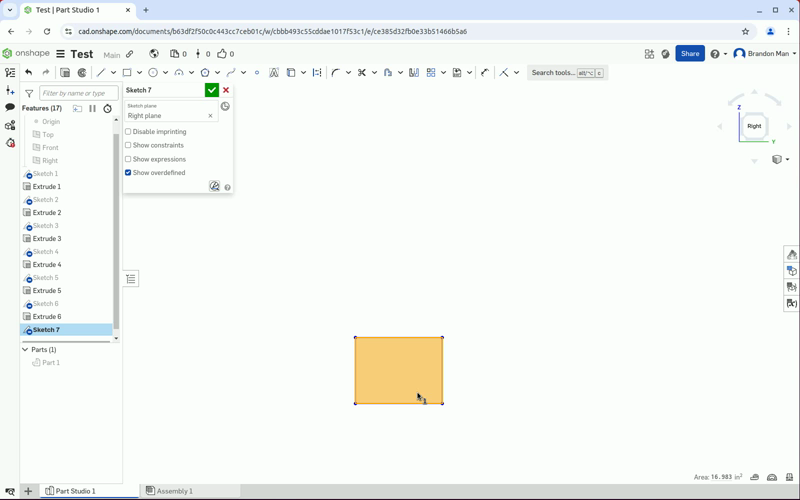
scroll(-6)
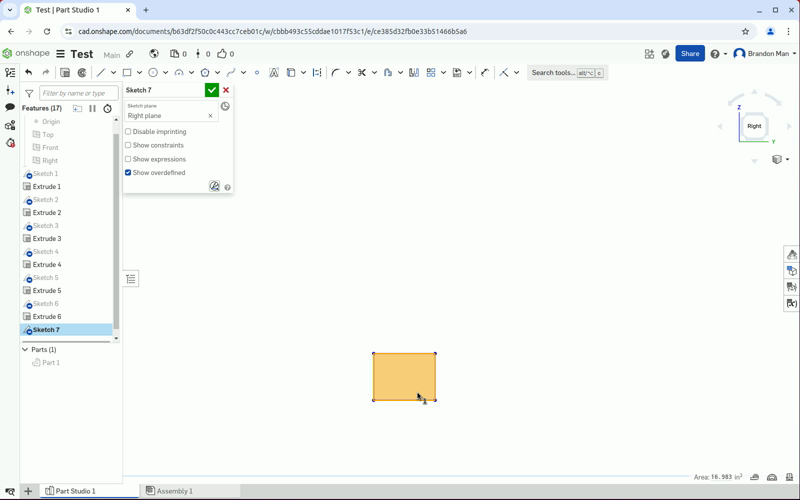
scroll(-6)
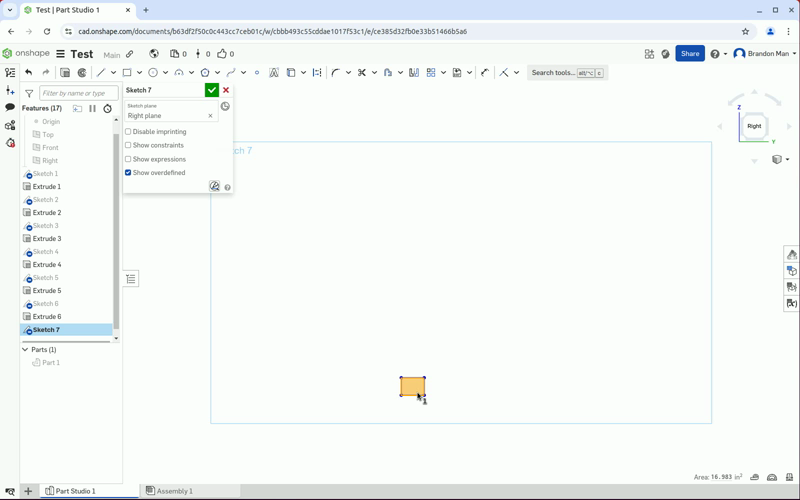
mouse_move(73, 352)
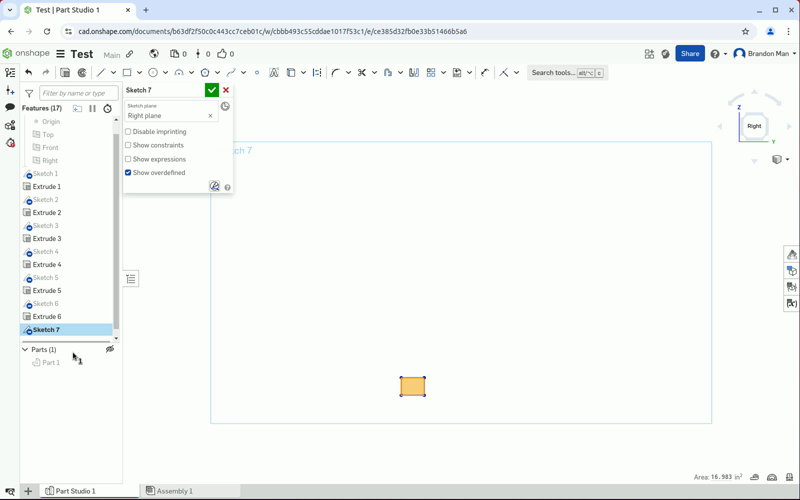
key(shift+y)
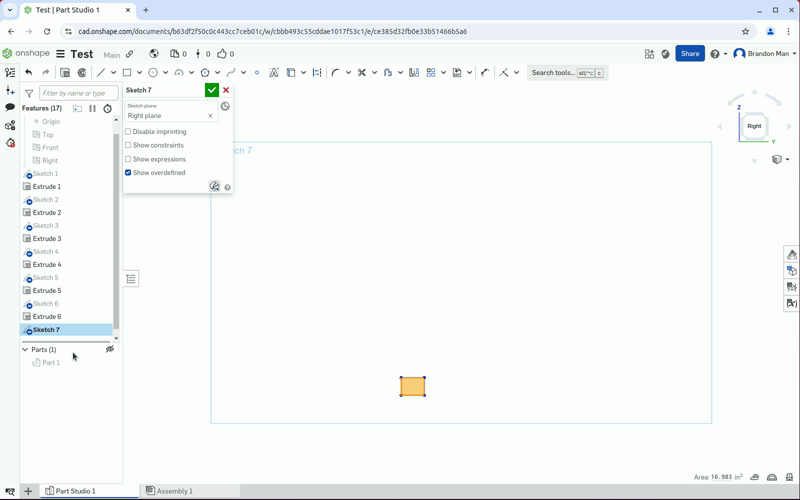
key(shift+e)
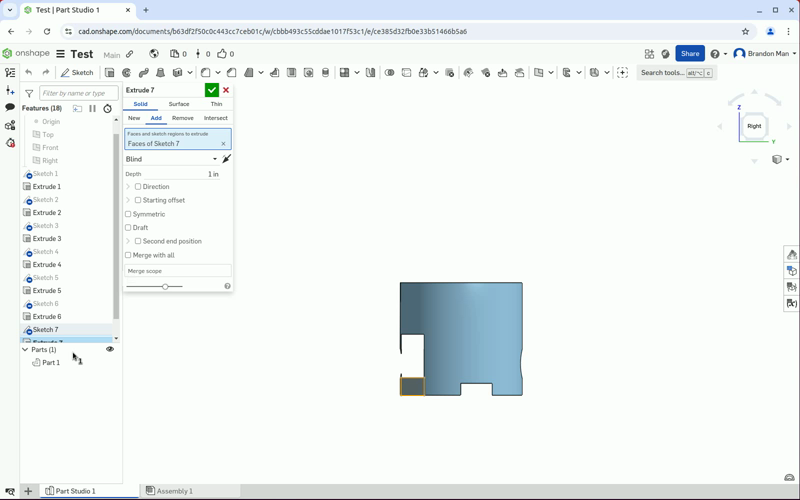
mouse_move(143, 106)
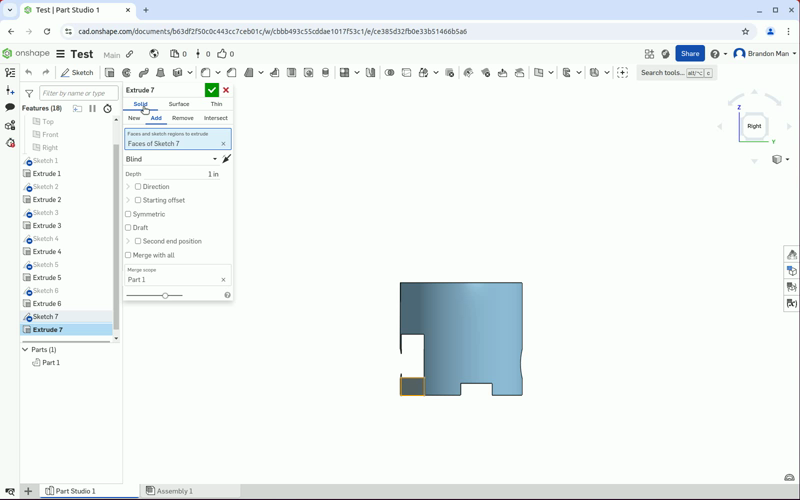
click(143, 106)
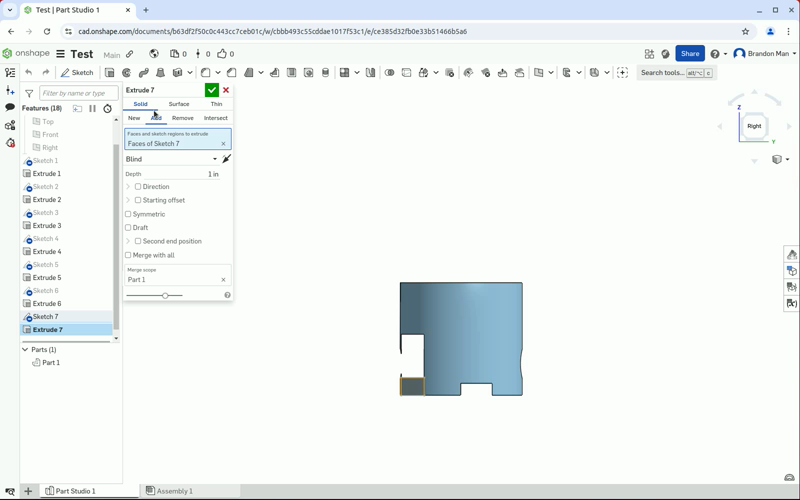
mouse_move(186, 120)
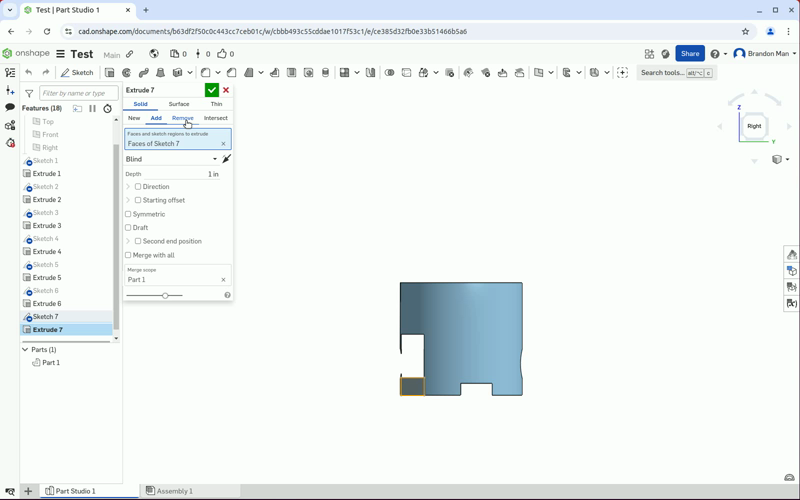
click(186, 120)
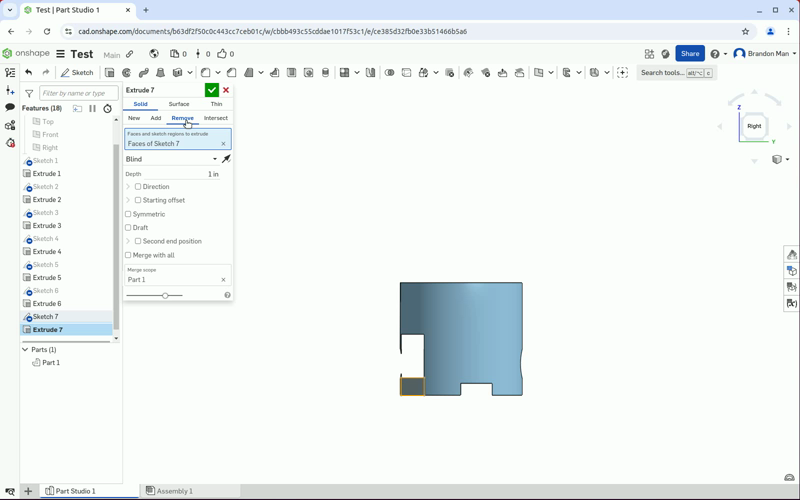
key(tab, 4)
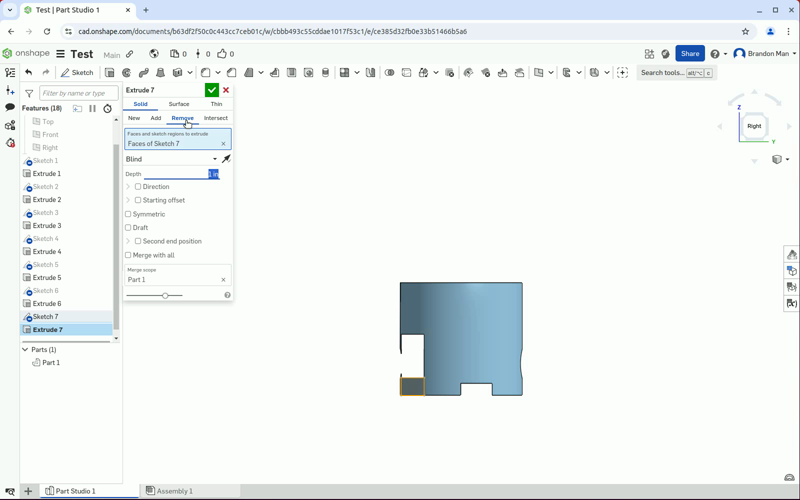
text(48.142)
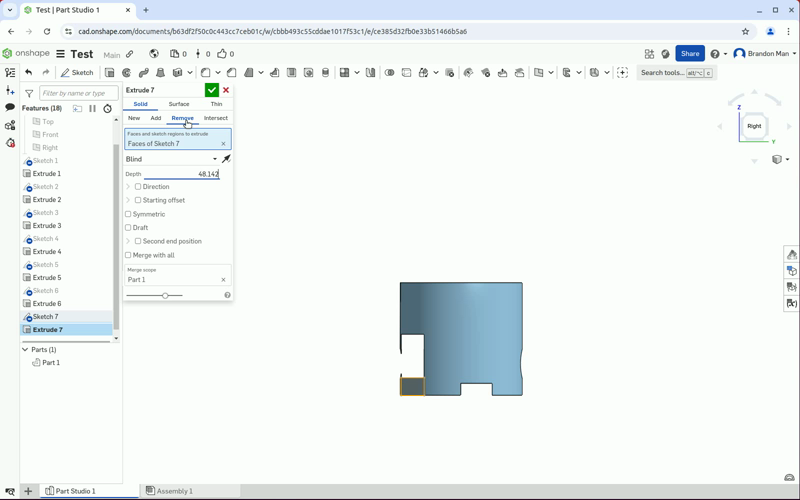
key(tab, 3)
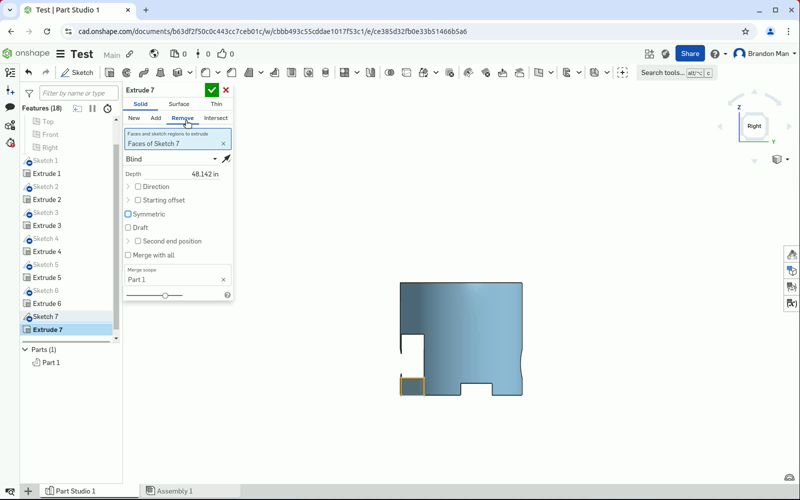
key(space)
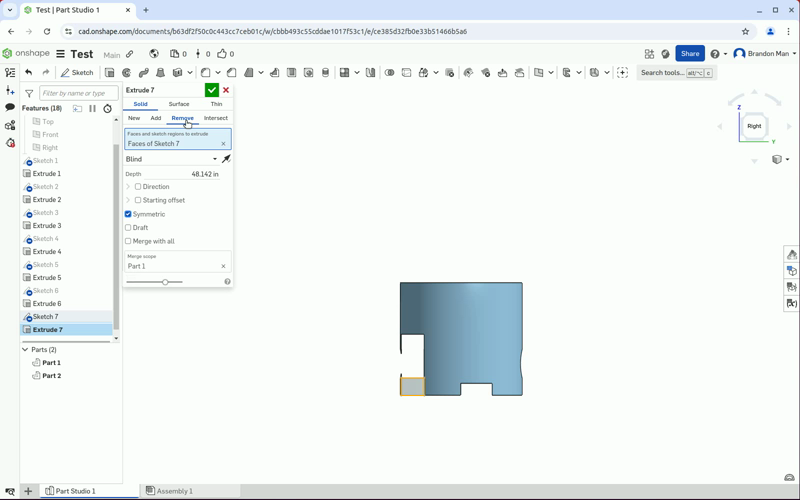
key(tab, 2)
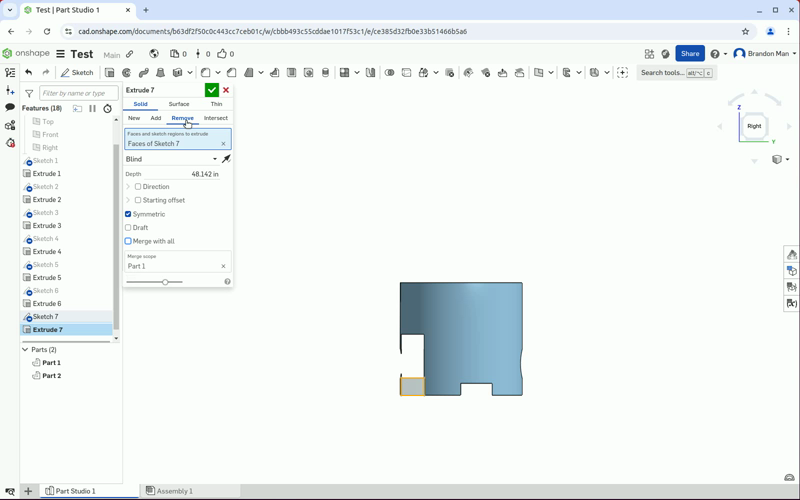
key(space)
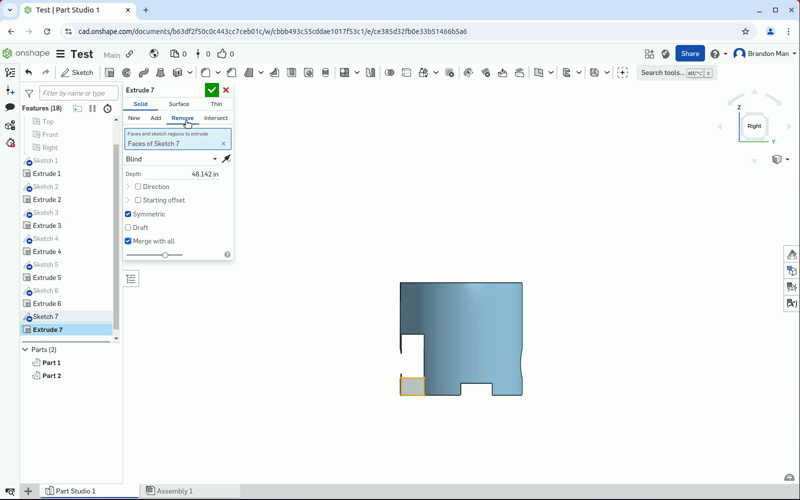
key(enter)
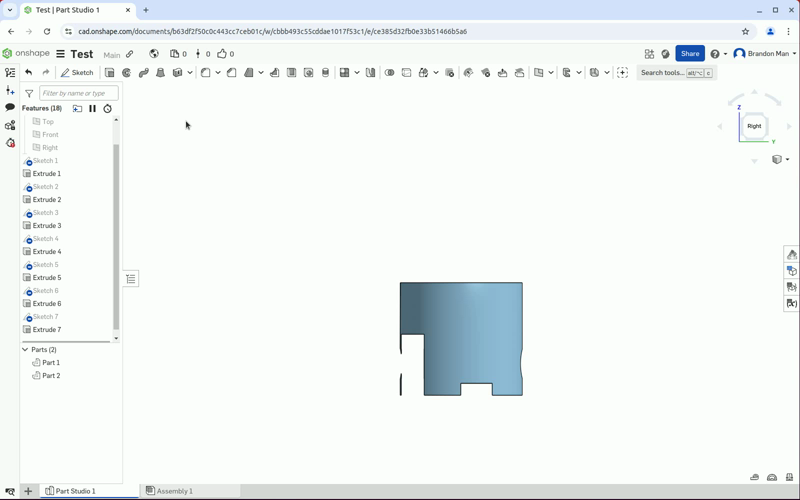
key(shift+h)
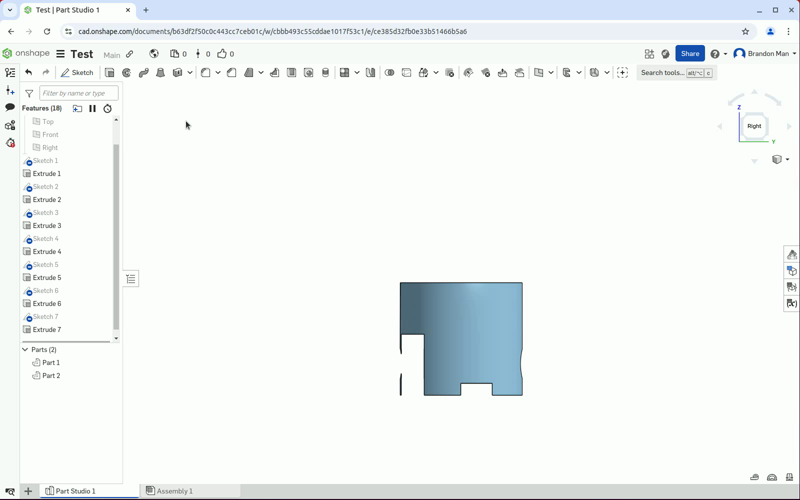
key(shift+h)
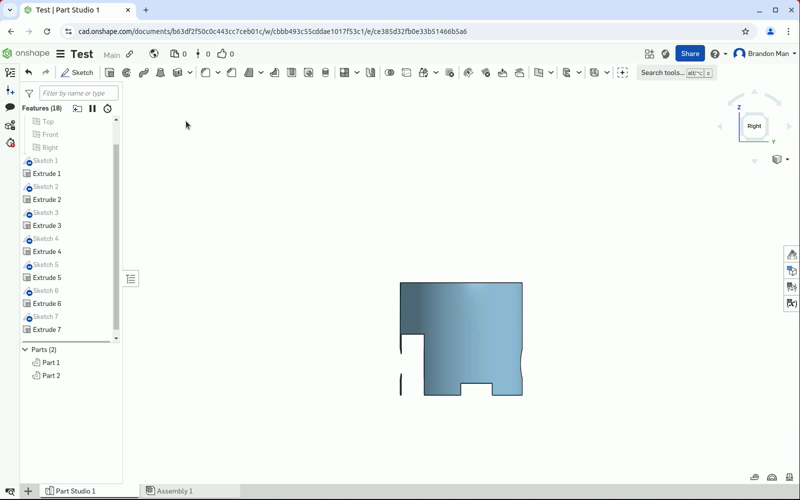
mouse_move(69, 163)
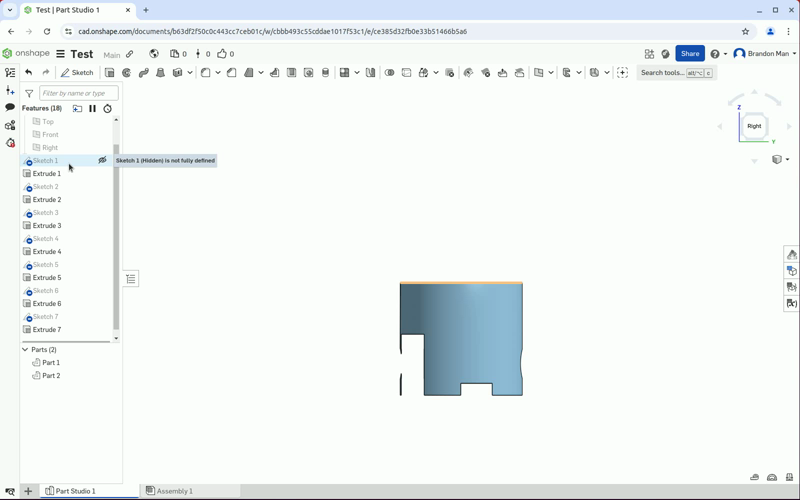
click(69, 163)
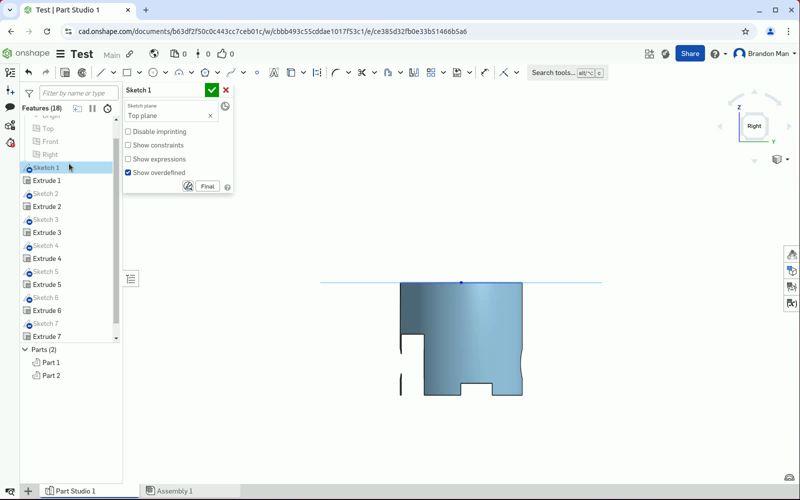
mouse_move(229, 92)
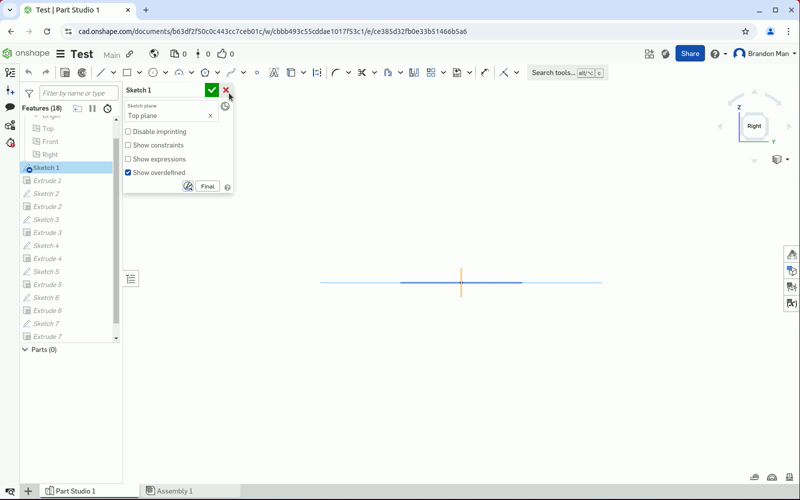
click(229, 92)
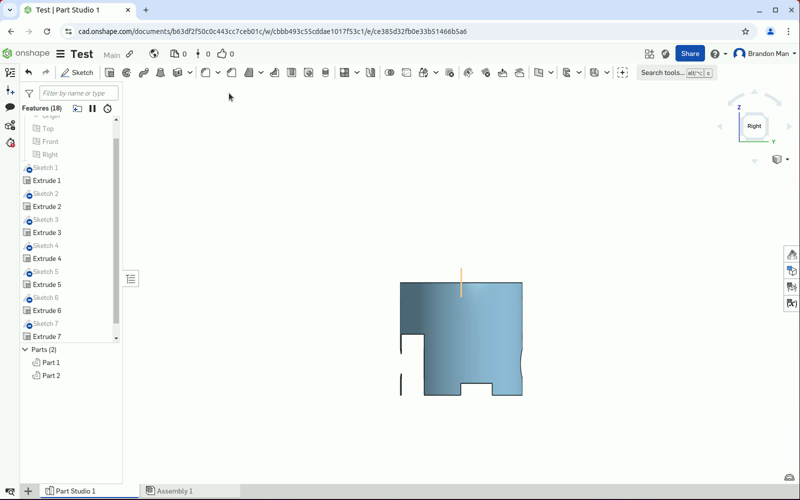
mouse_move(73, 352)
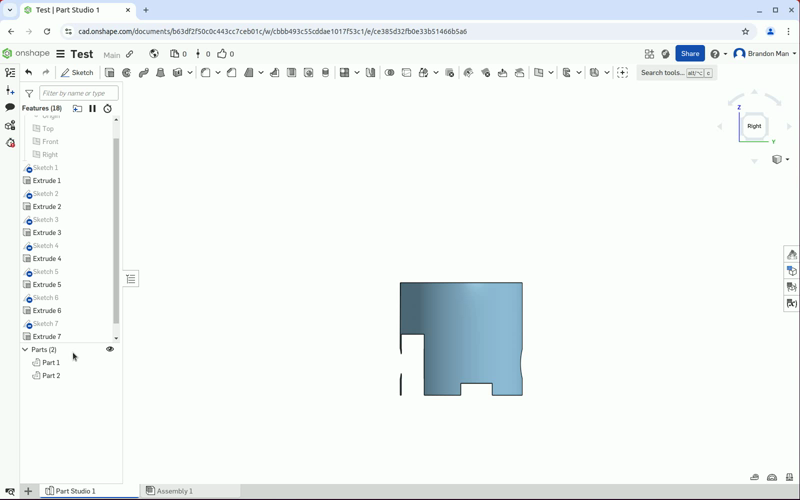
key(y)
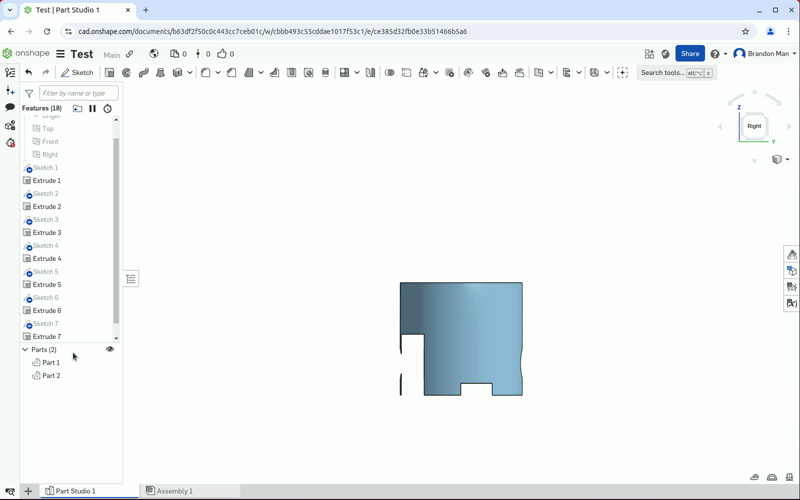
key(shift+p)
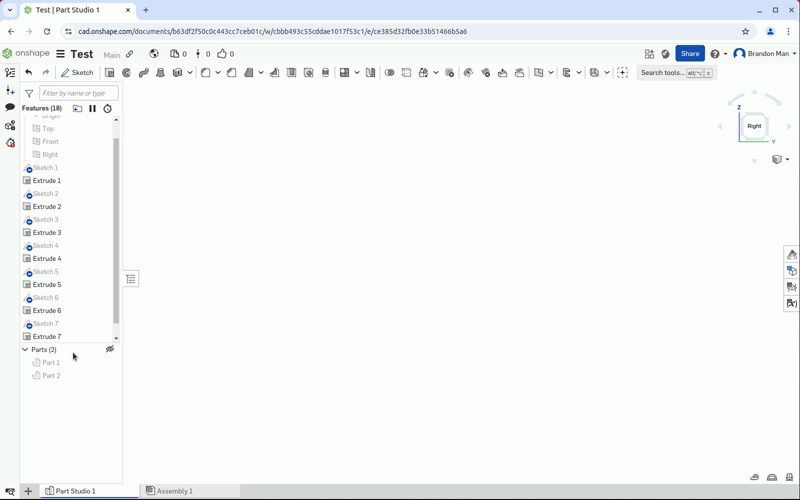
key(space)
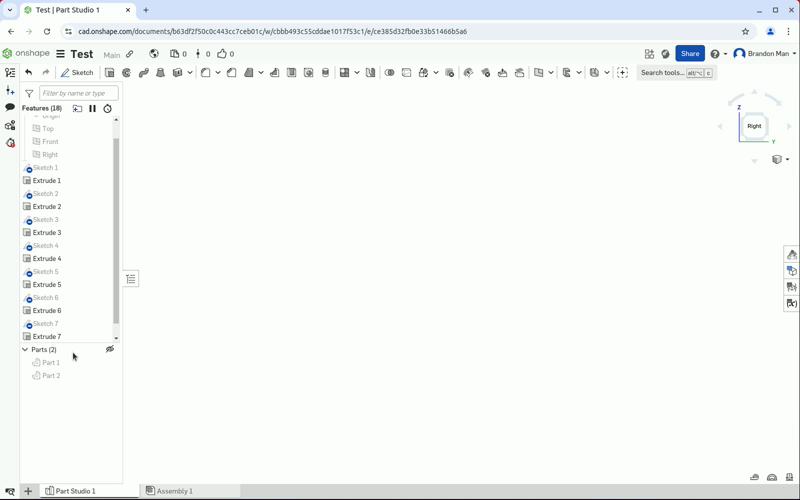
key_down(shift)
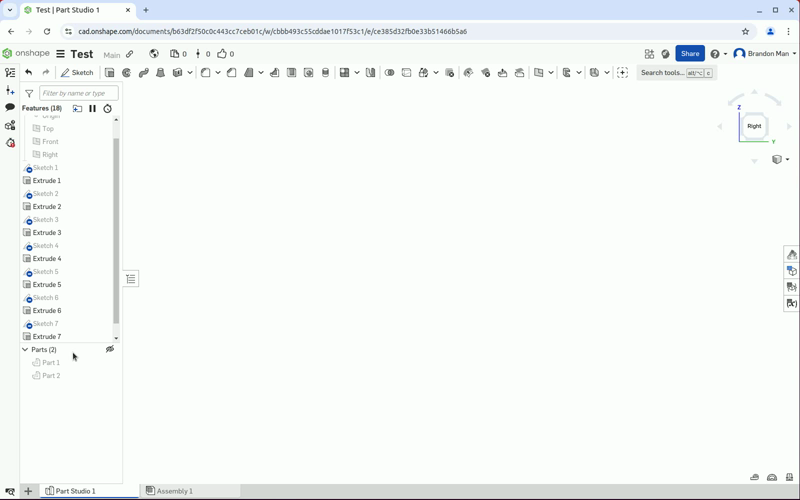
key(right)
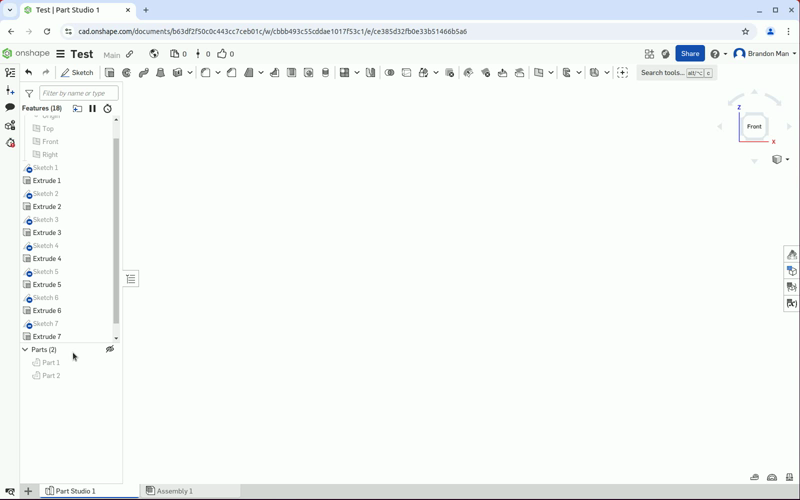
key_up(shift)
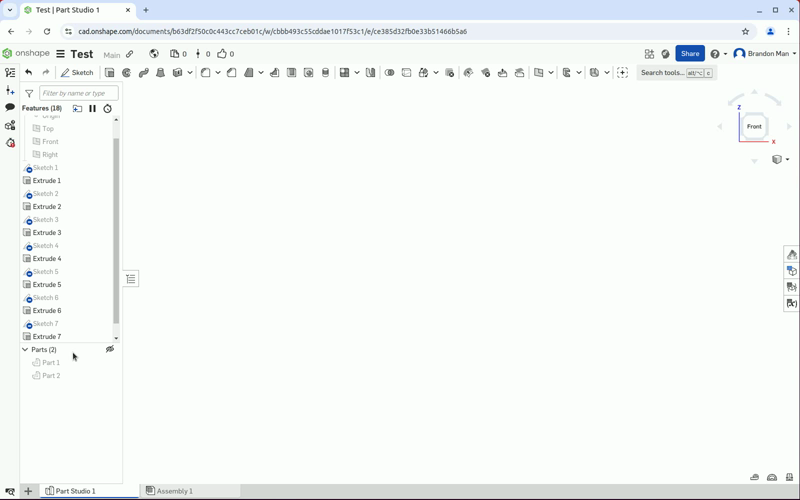
key(space)
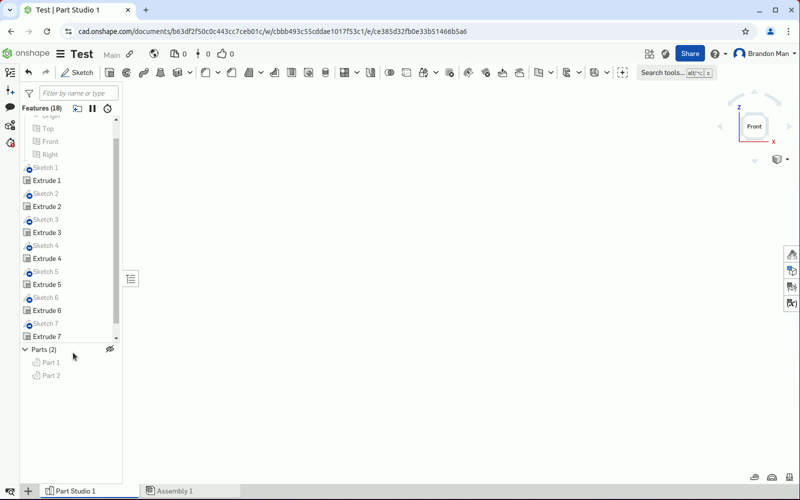
key_down(shift)
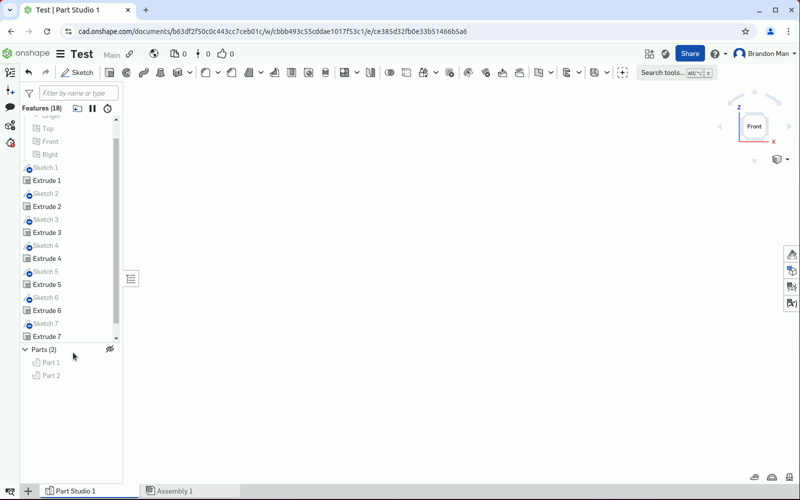
key(down)
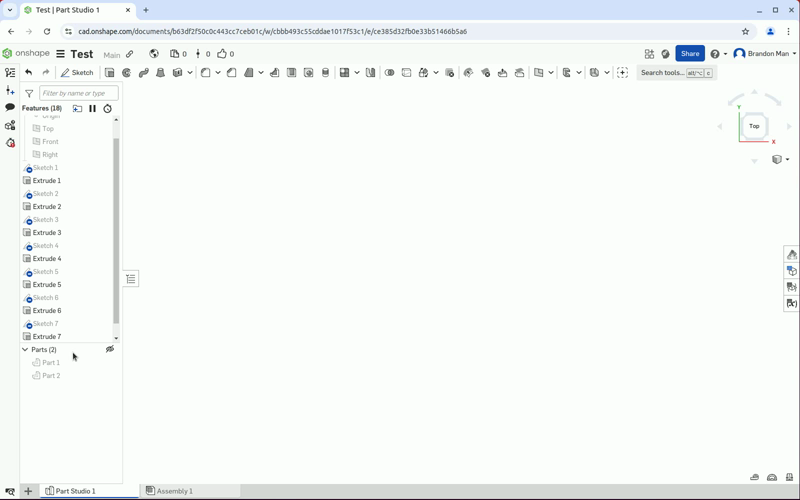
key_up(shift)
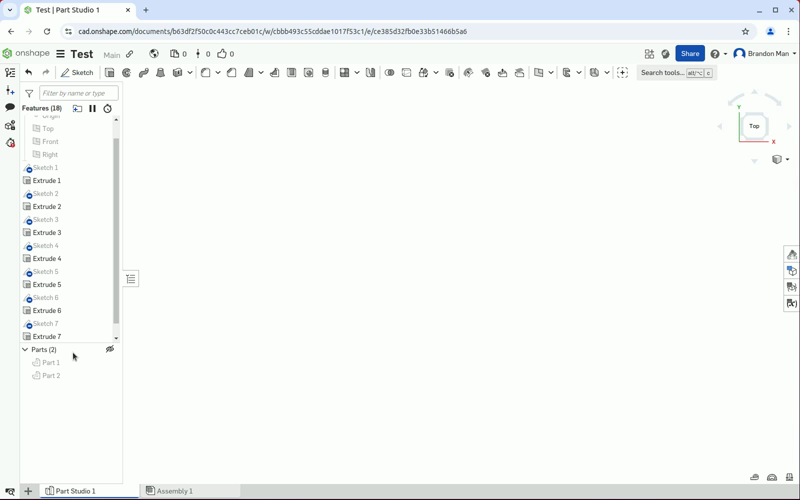
mouse_move(73, 352)
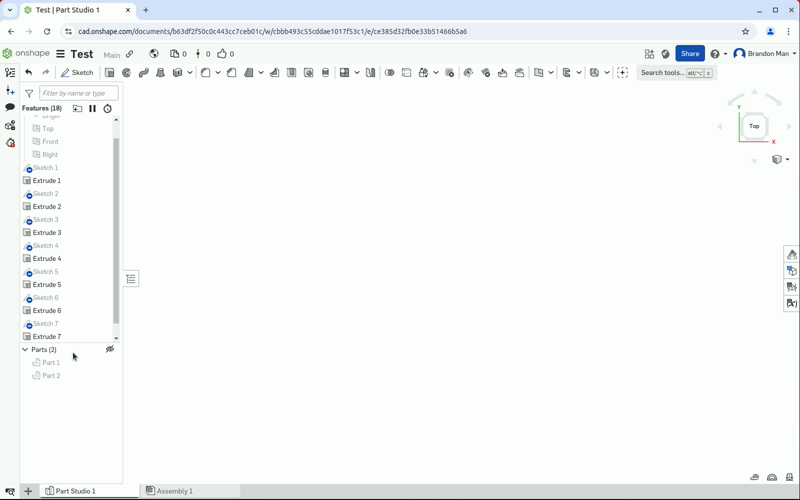
key(shift+y)
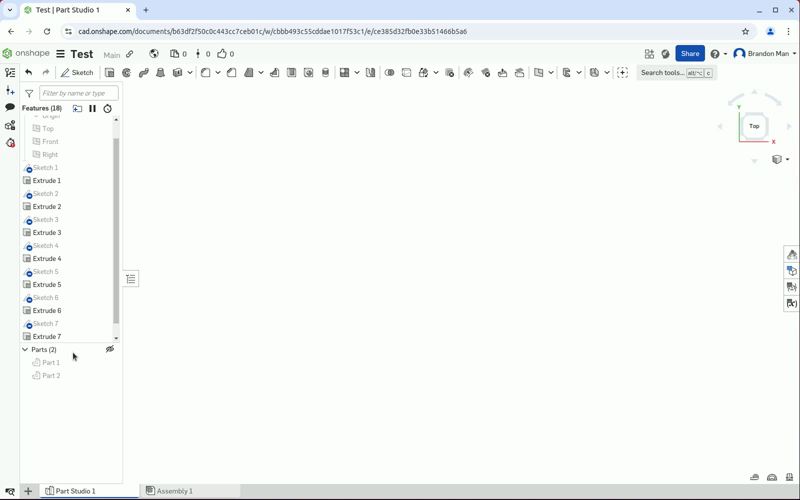
key(shift+s)
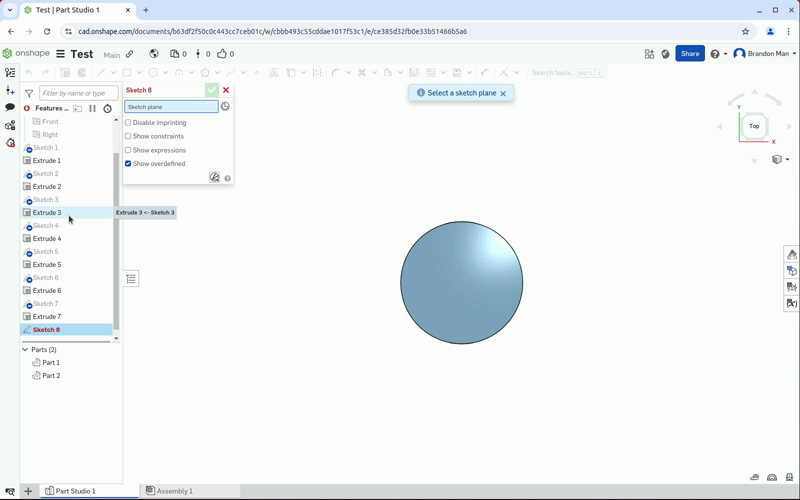
scroll(3)
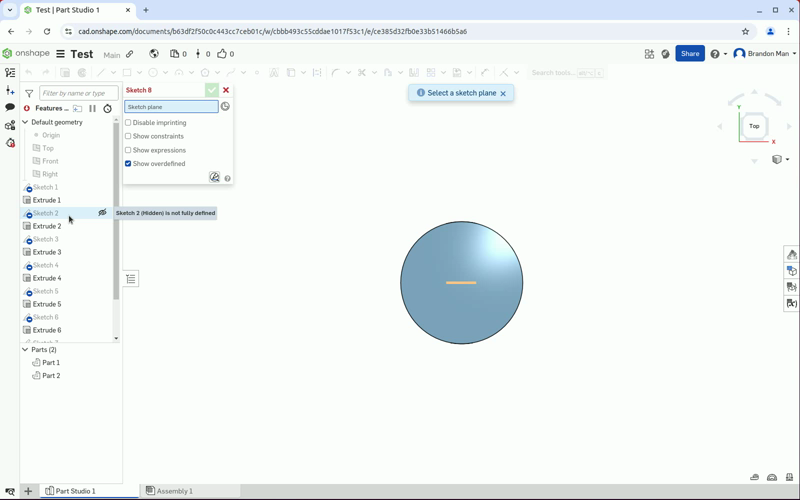
mouse_move(69, 150)
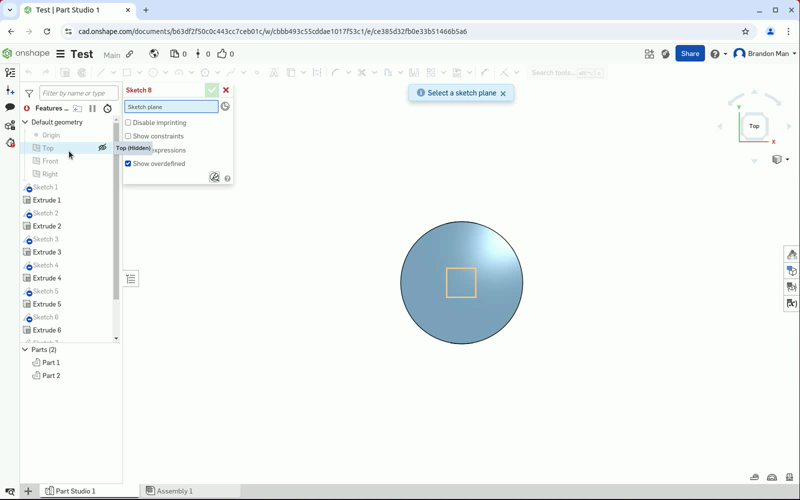
click(69, 150)
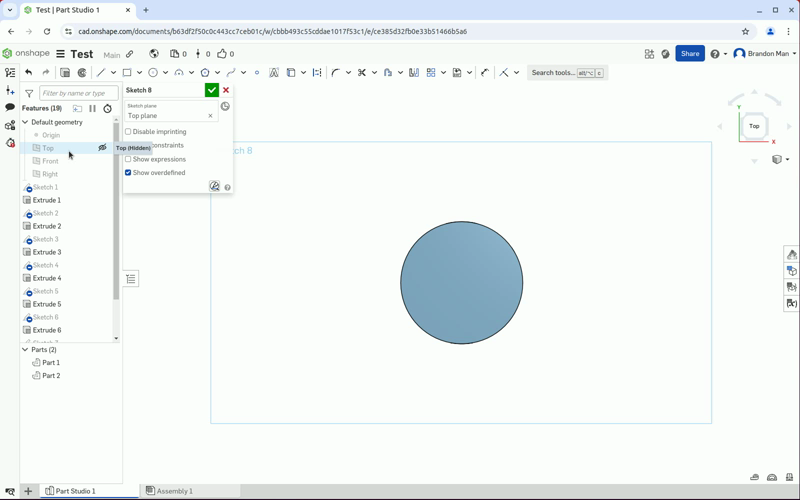
mouse_move(73, 352)
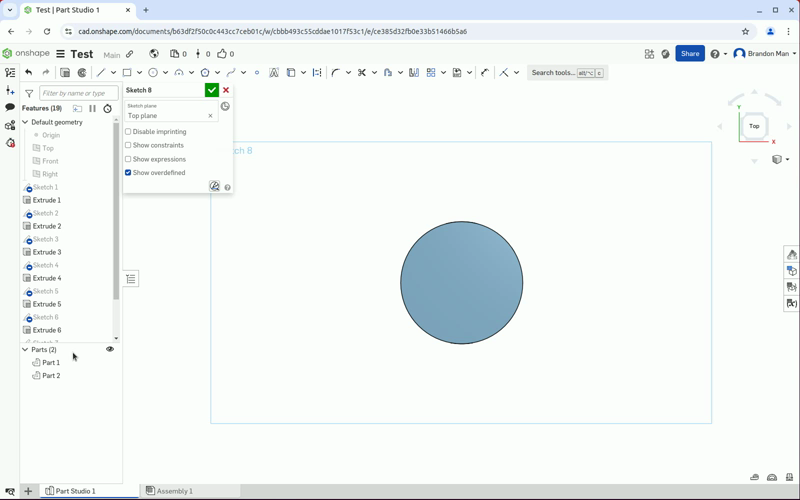
key(y)
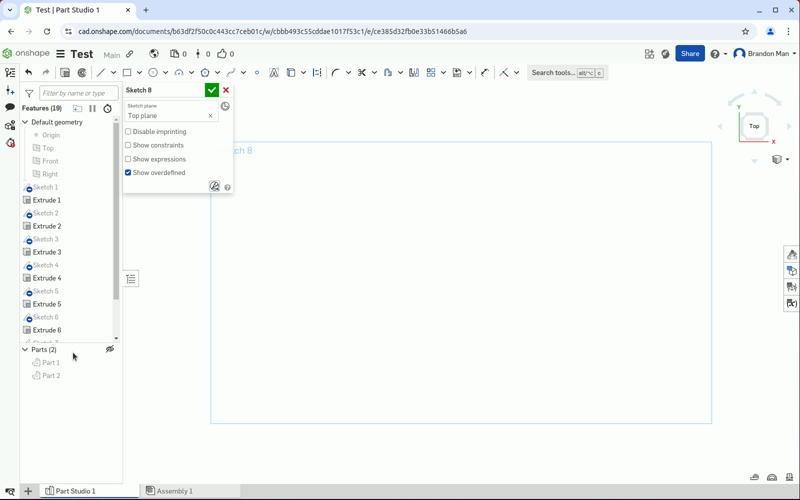
key(c)
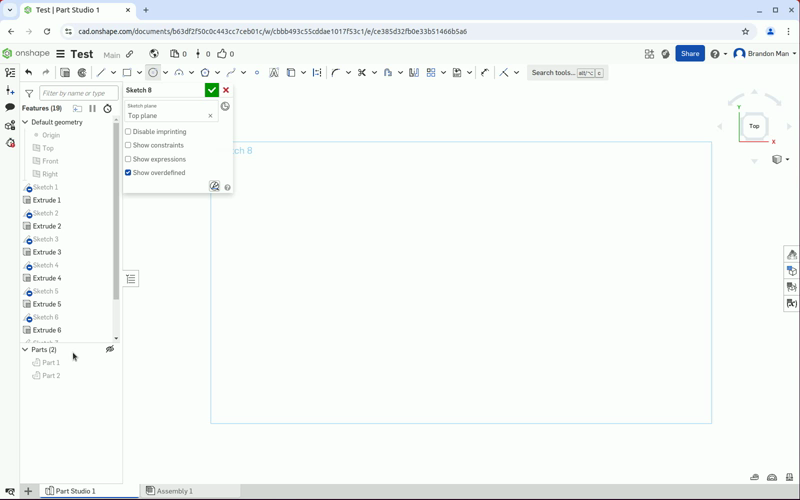
key_down(shift)
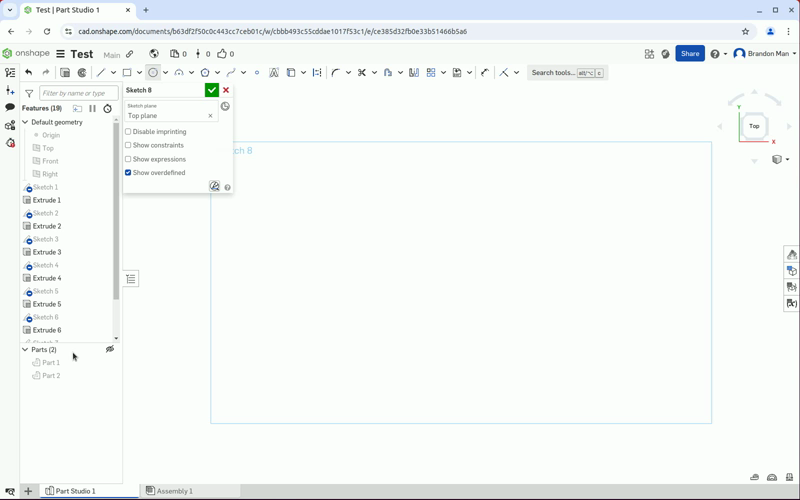
mouse_move(461, 282)
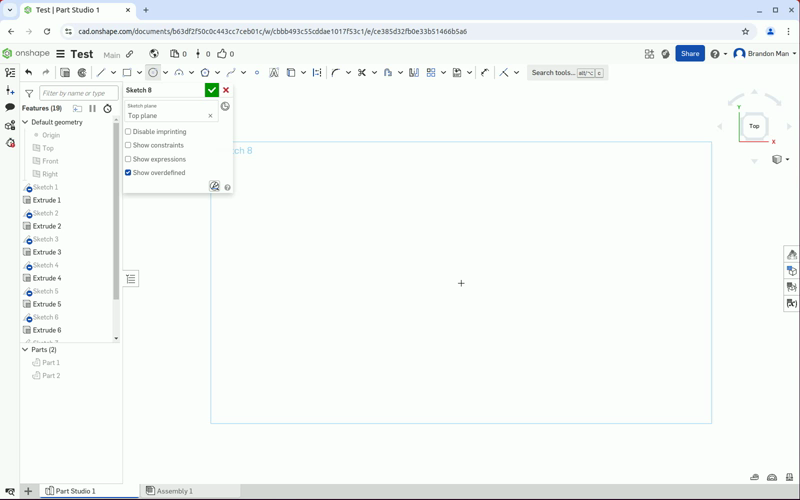
click(461, 282)
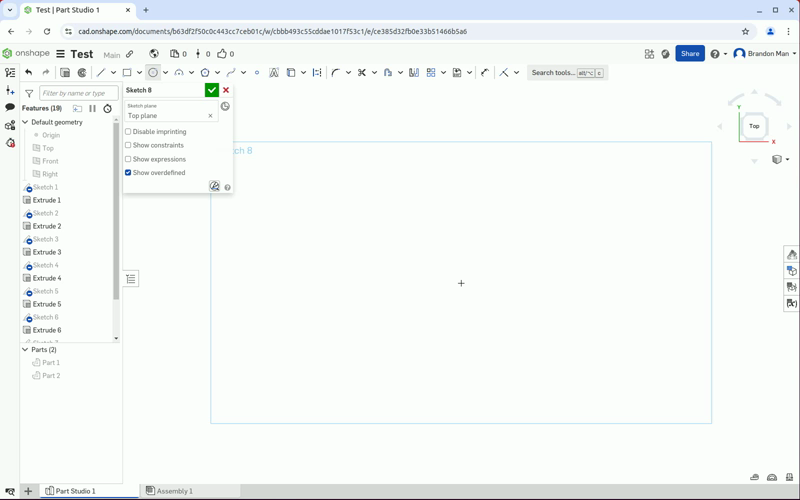
key_up(shift)
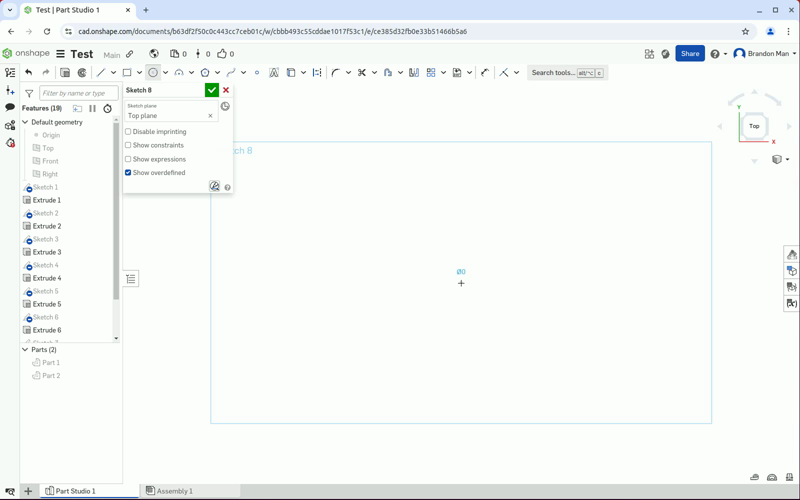
mouse_move(473, 282)
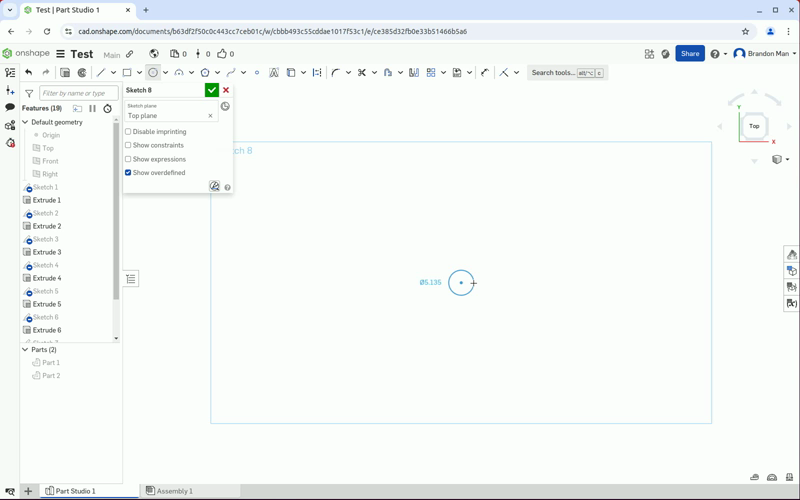
click(473, 282)
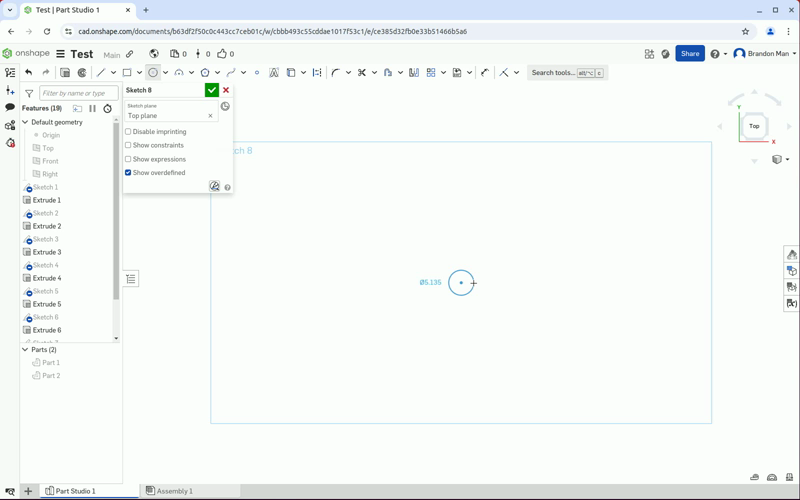
key(esc)
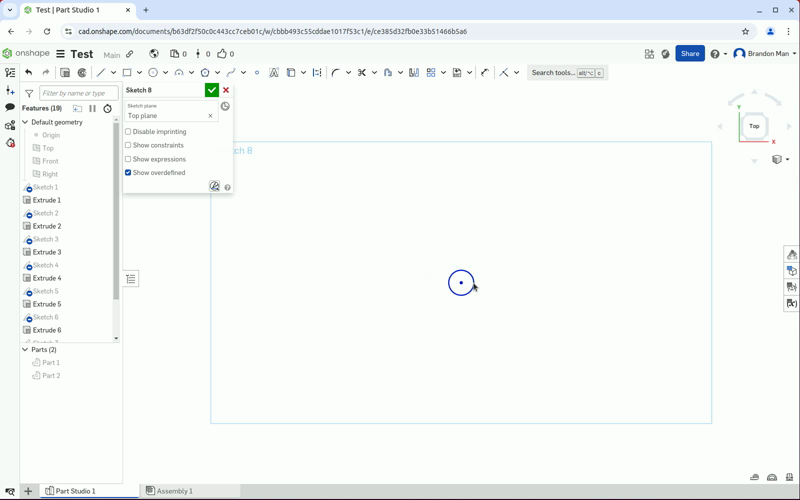
mouse_move(464, 271)
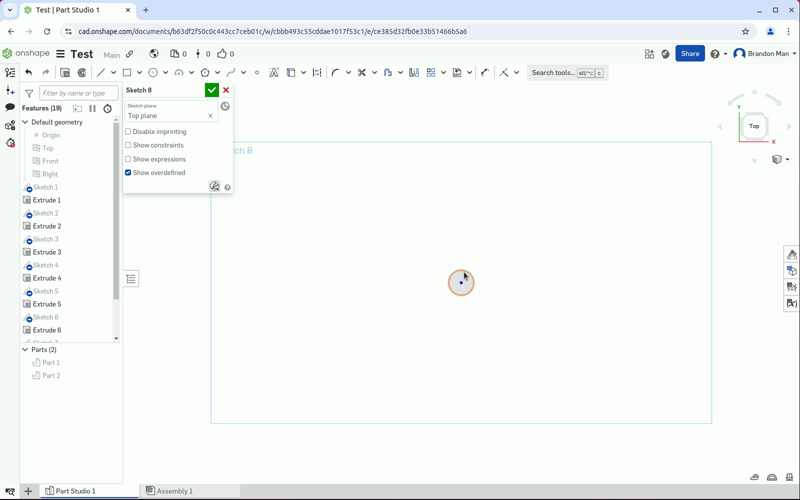
scroll(6)
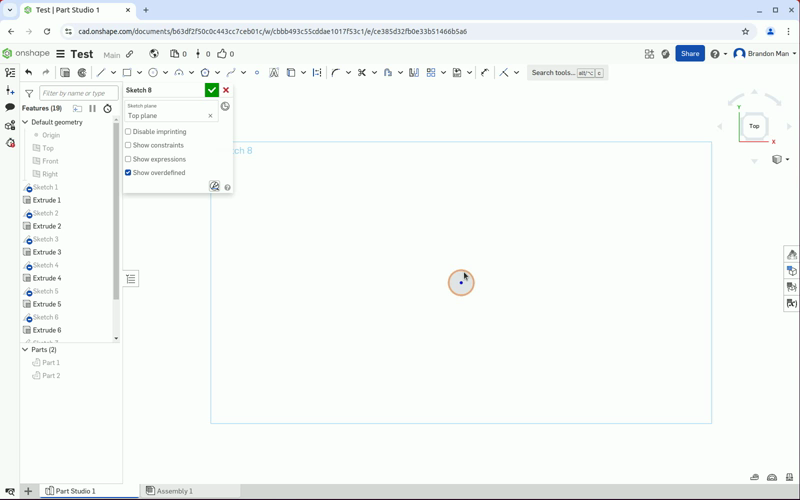
scroll(6)
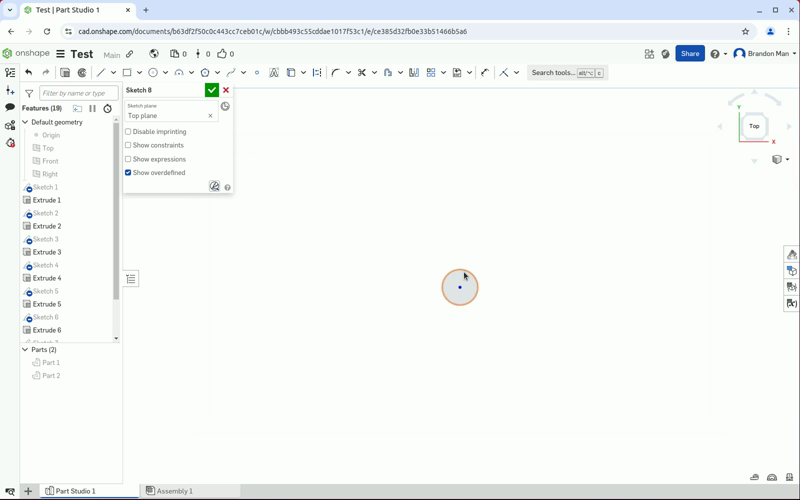
scroll(6)
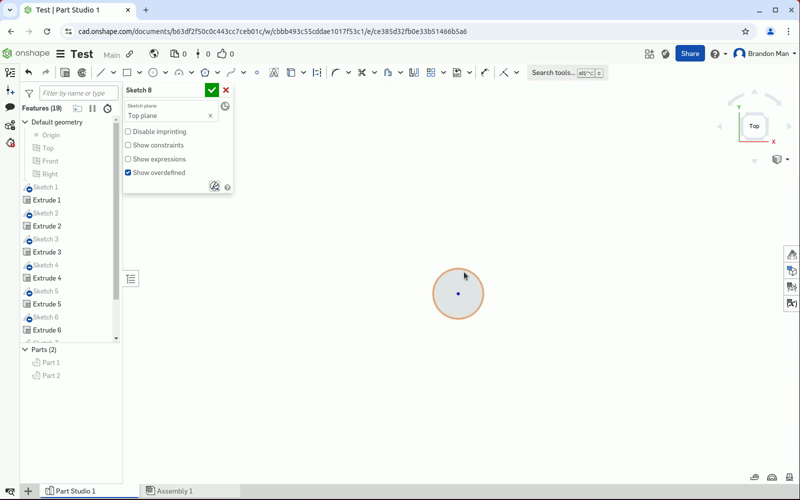
scroll(6)
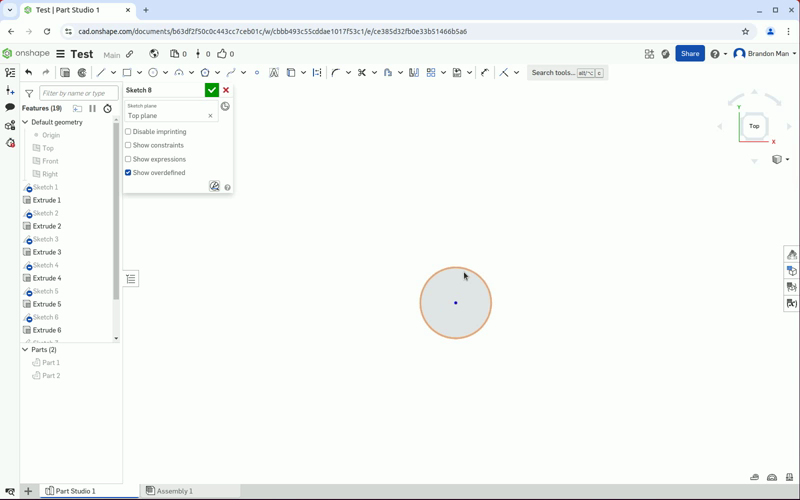
scroll(6)
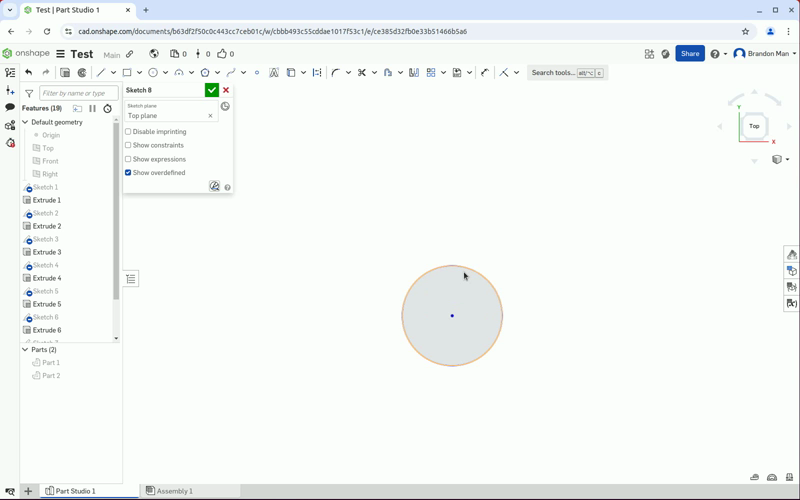
scroll(6)
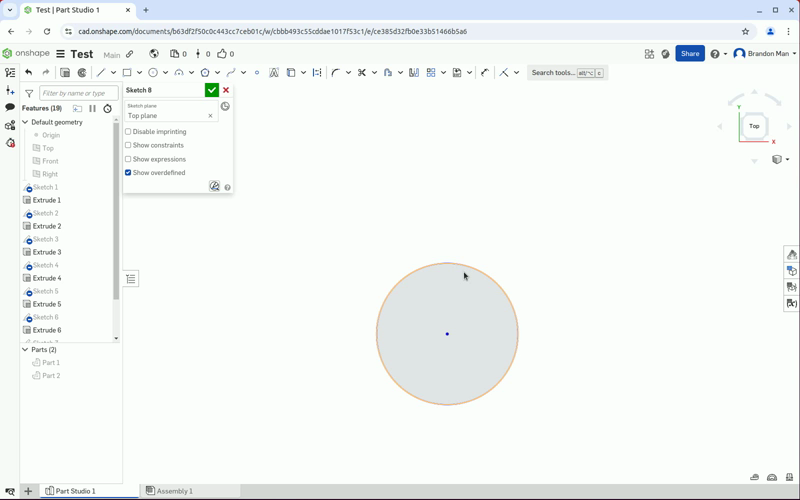
scroll(6)
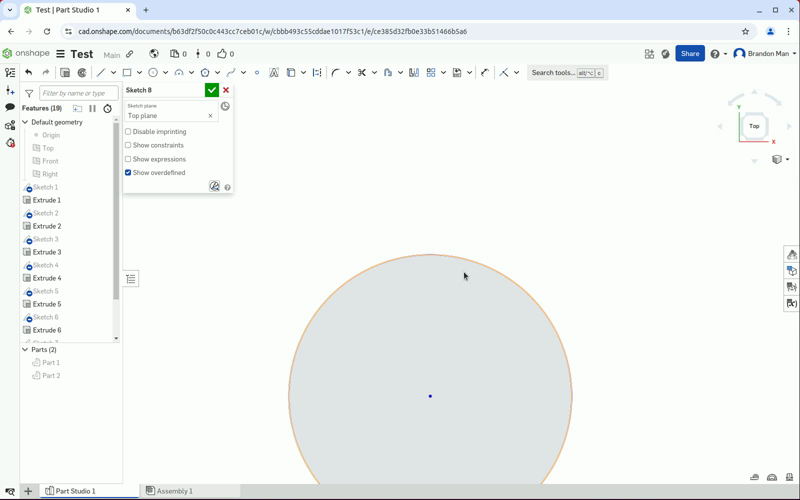
click(464, 271)
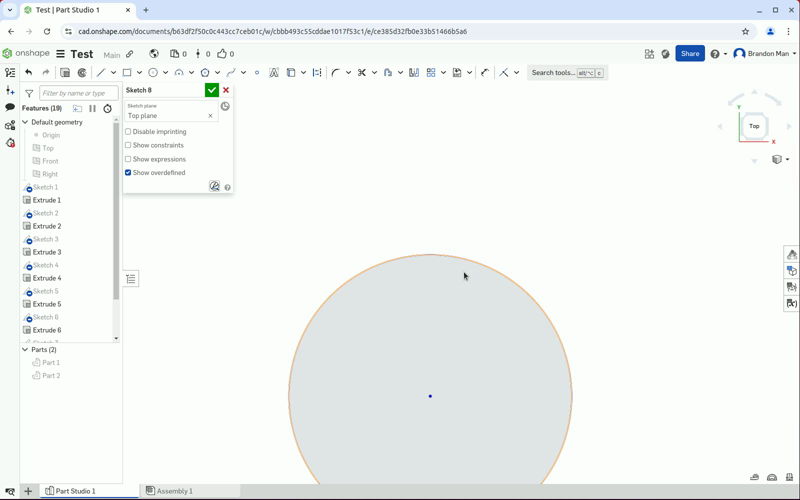
scroll(-6)
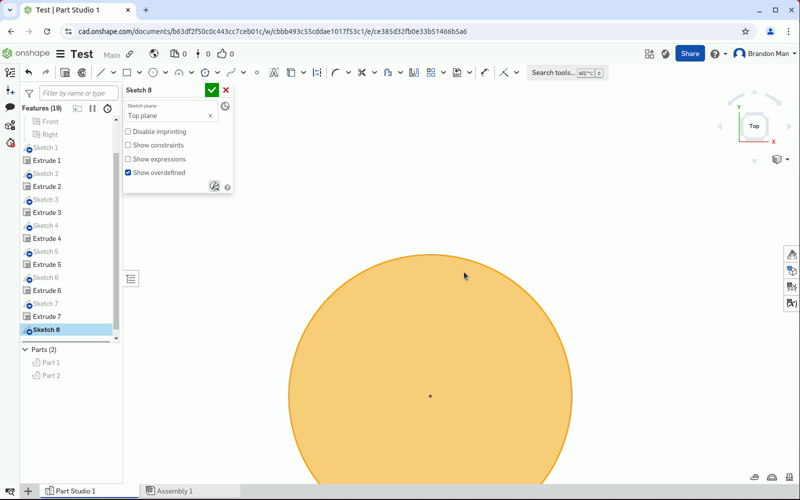
scroll(-6)
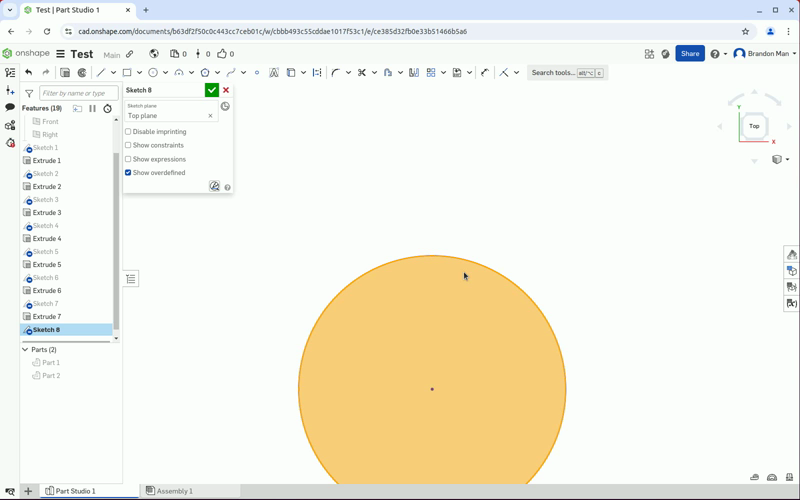
scroll(-6)
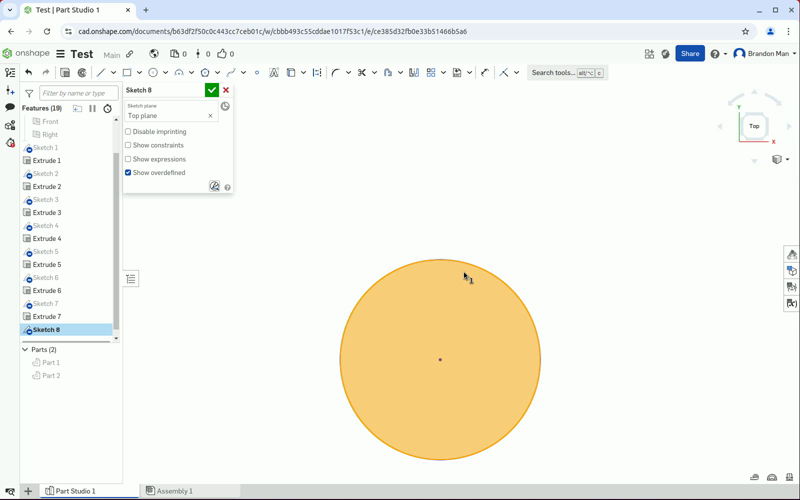
scroll(-6)
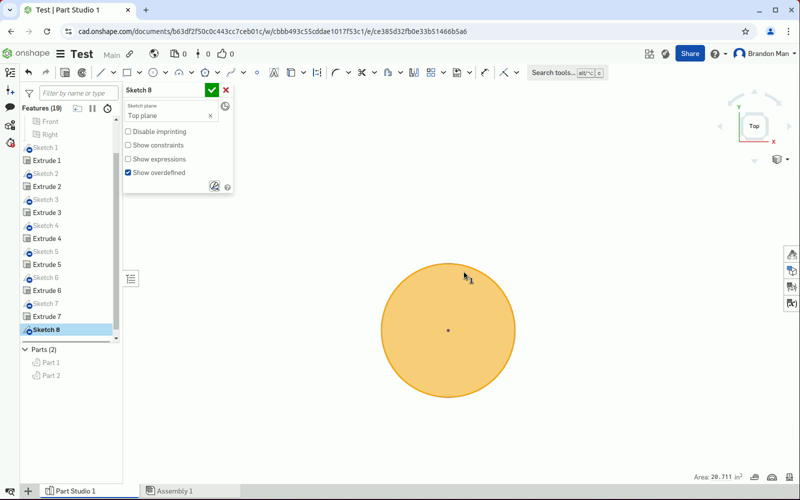
scroll(-6)
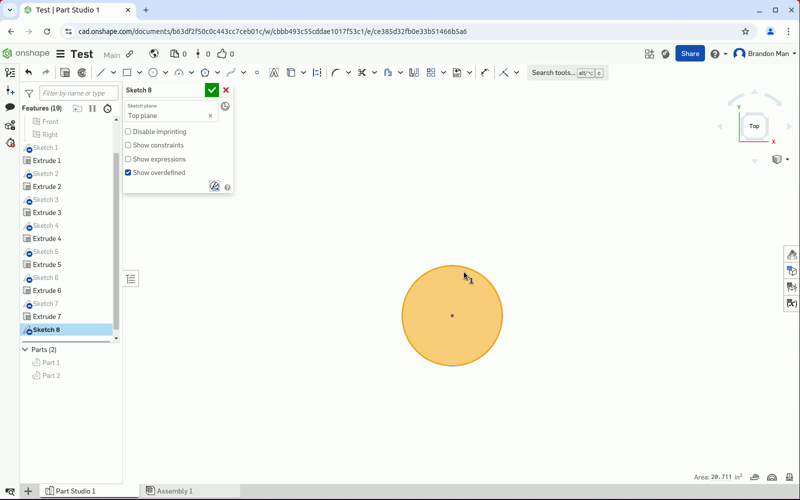
scroll(-6)
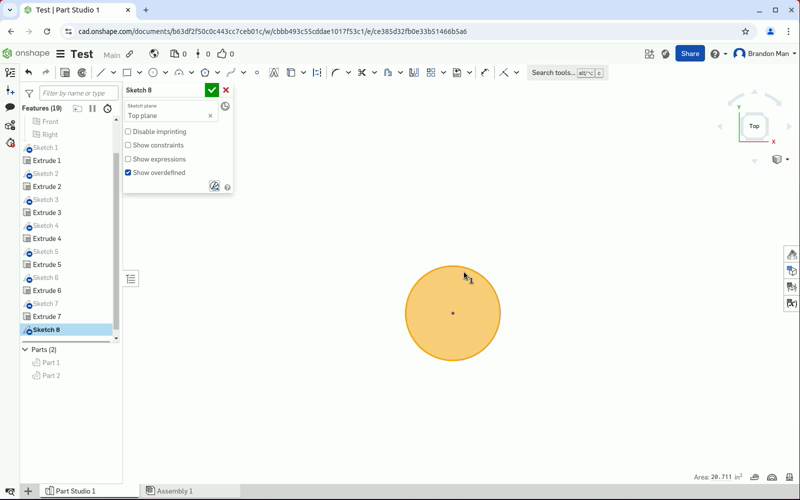
scroll(-6)
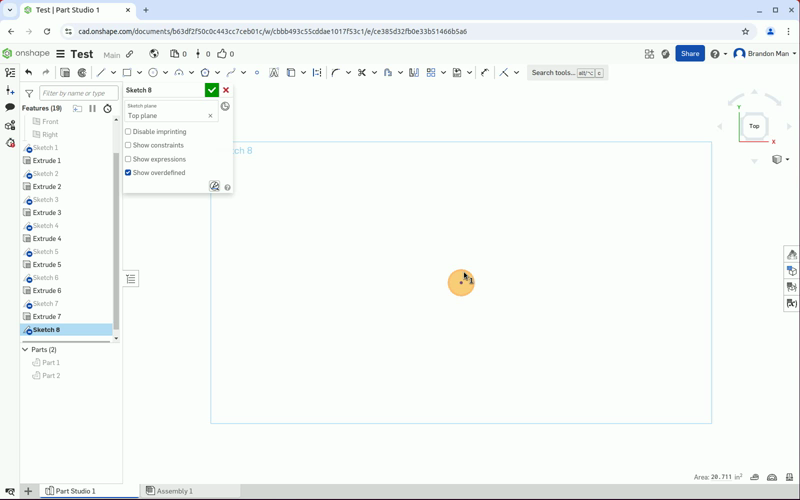
mouse_move(73, 352)
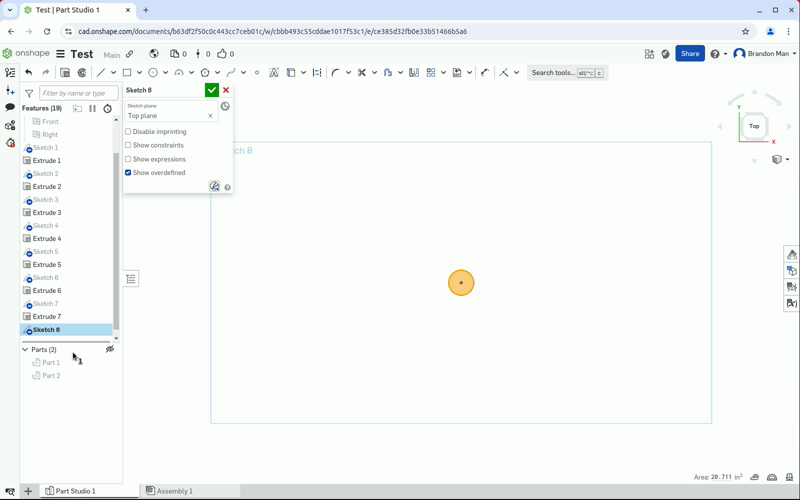
key(shift+y)
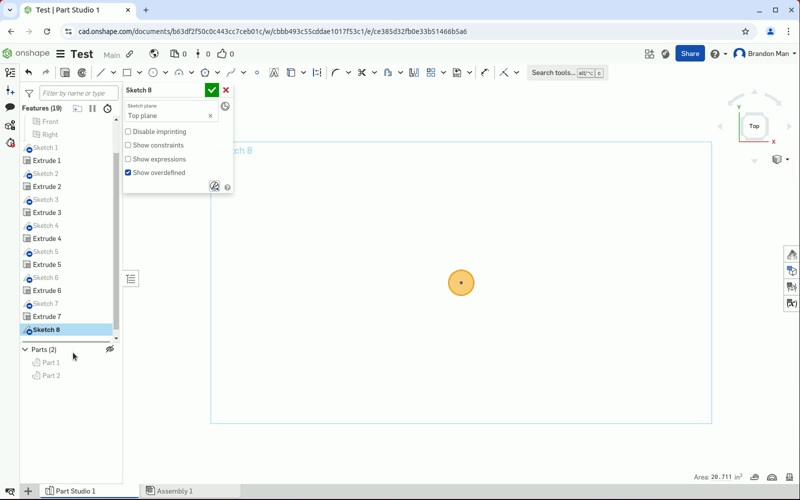
key(shift+e)
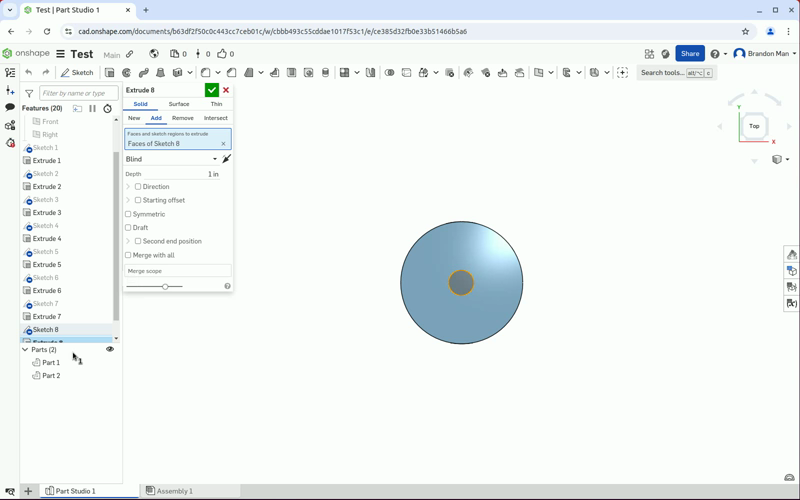
mouse_move(143, 106)
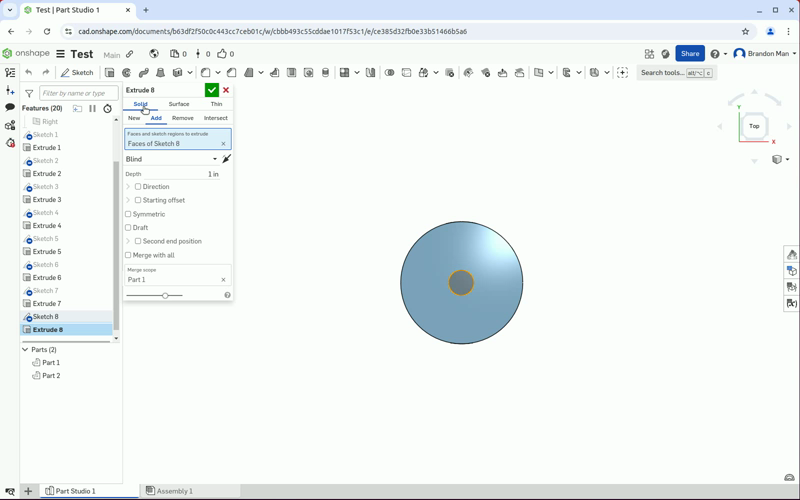
click(143, 106)
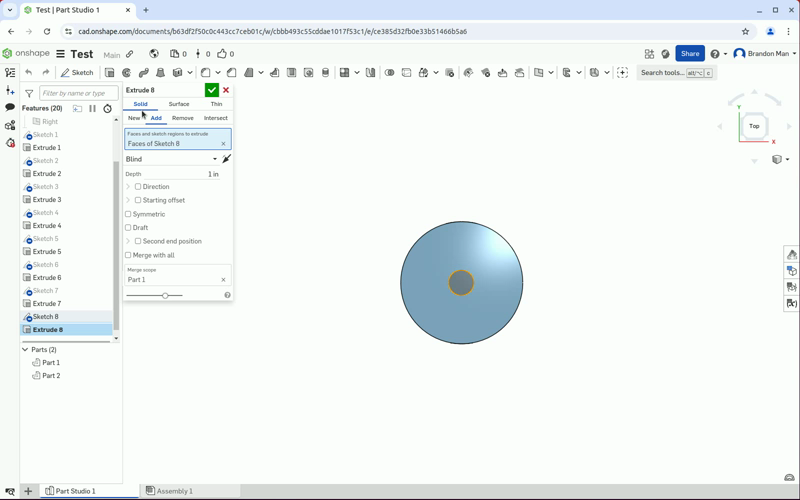
mouse_move(137, 120)
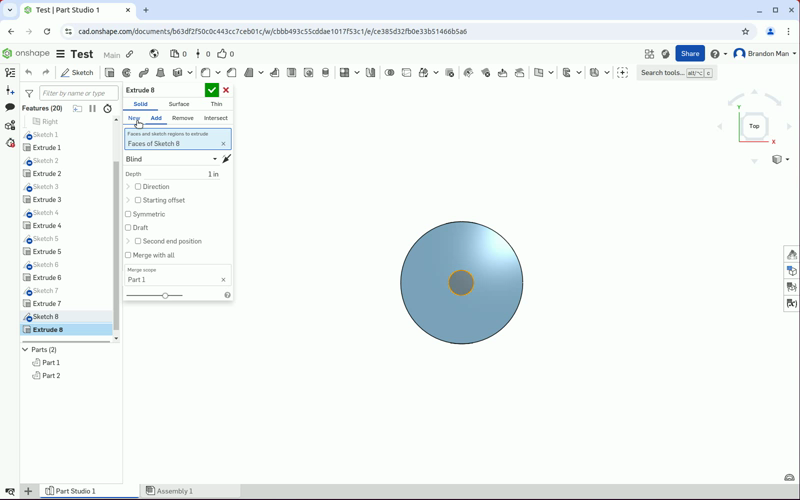
click(137, 120)
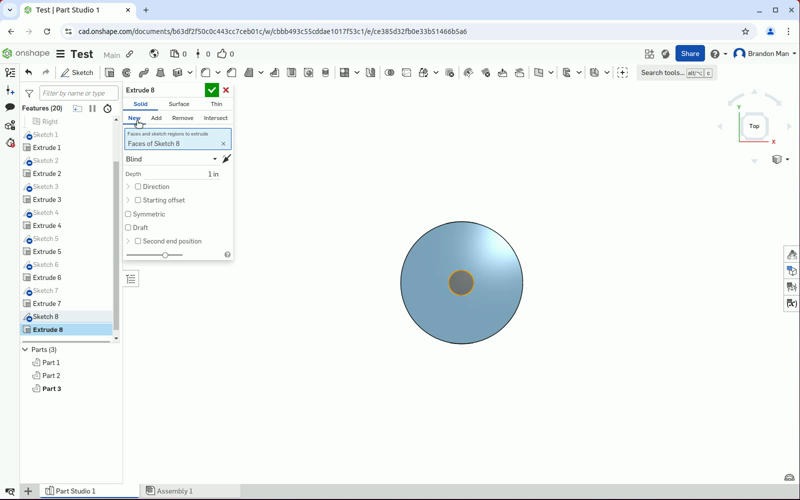
key(tab, 4)
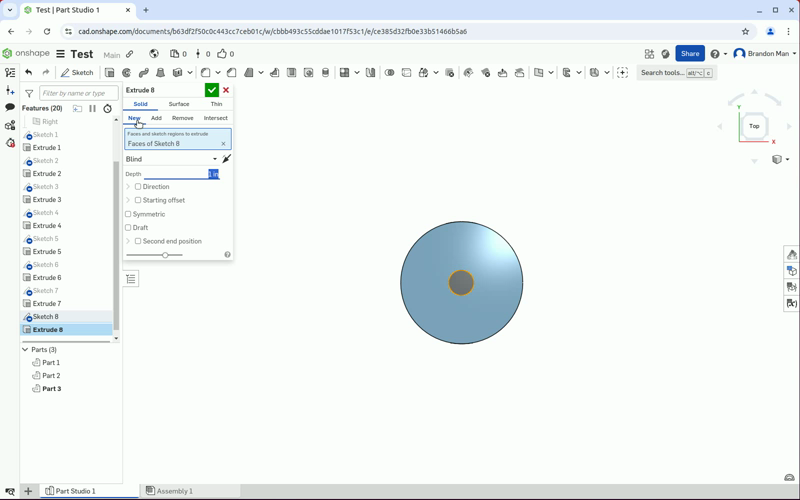
text(8.666)
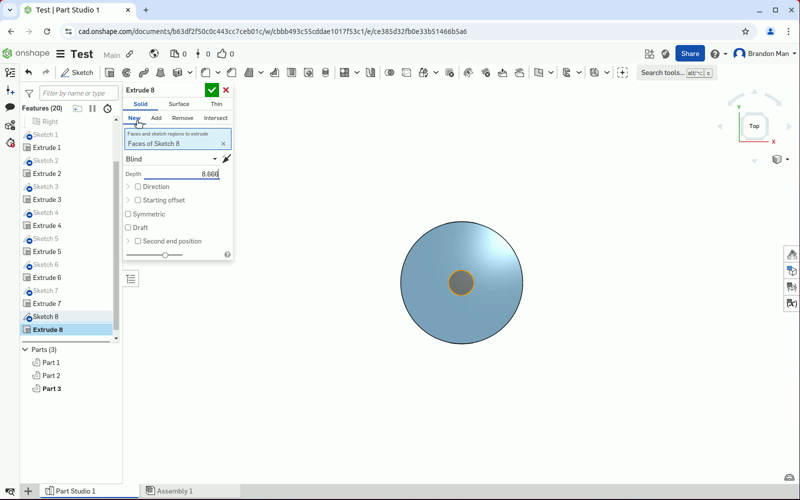
key(enter)
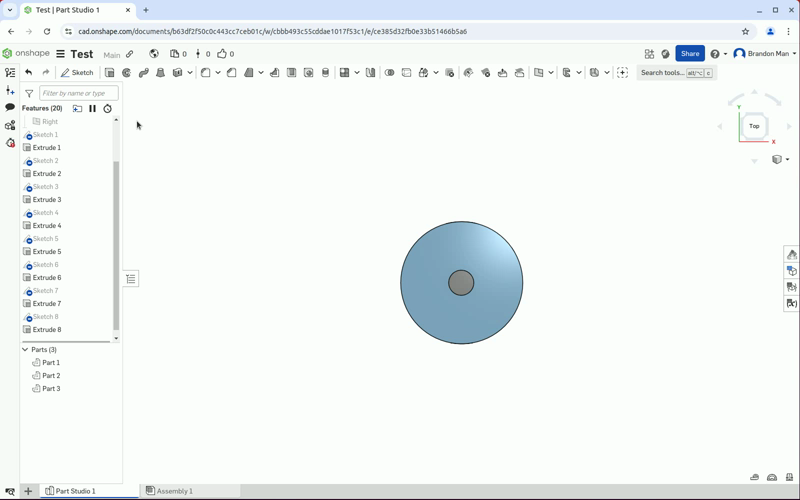
key(shift+h)
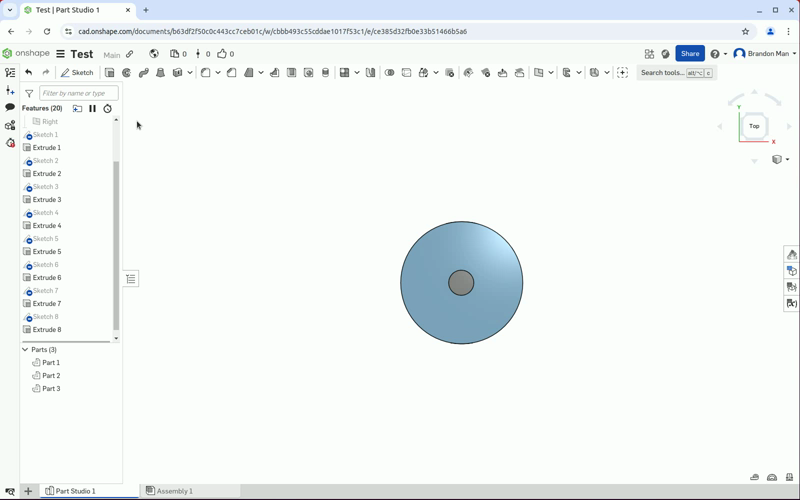
key(shift+h)
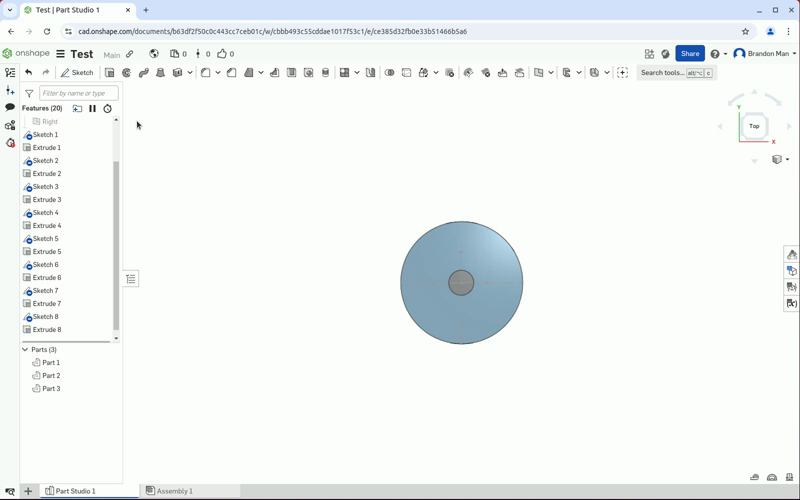
key(shift+7)
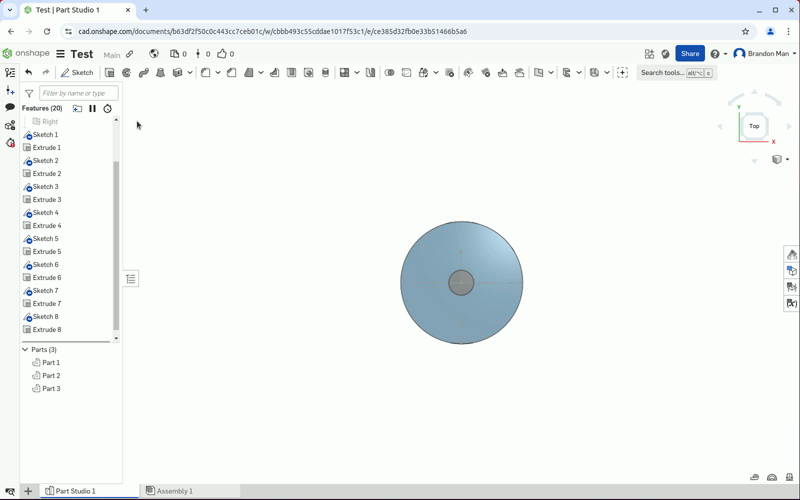
key(up, 3)
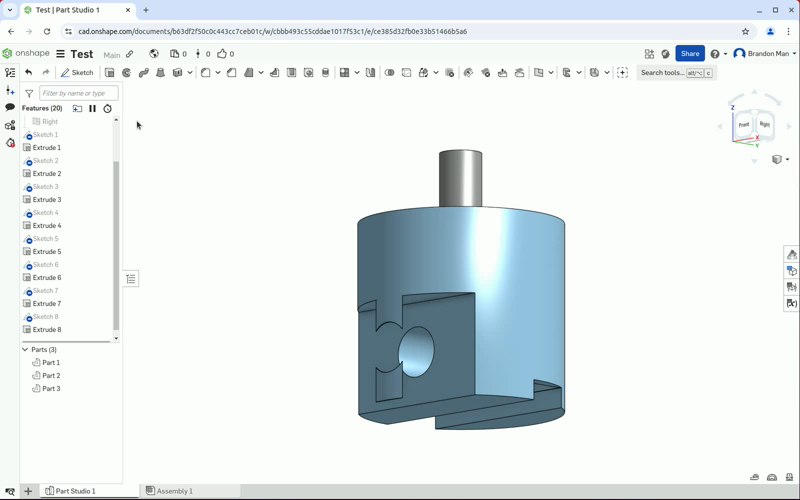
key(left, 3)
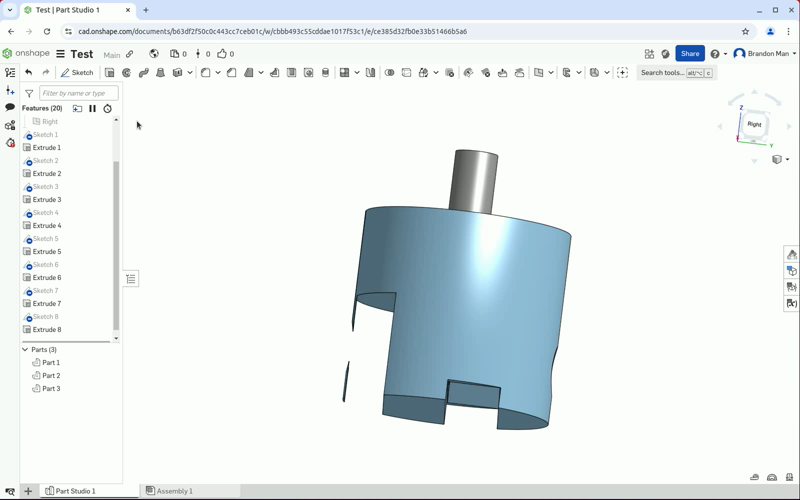
key(right, 3)
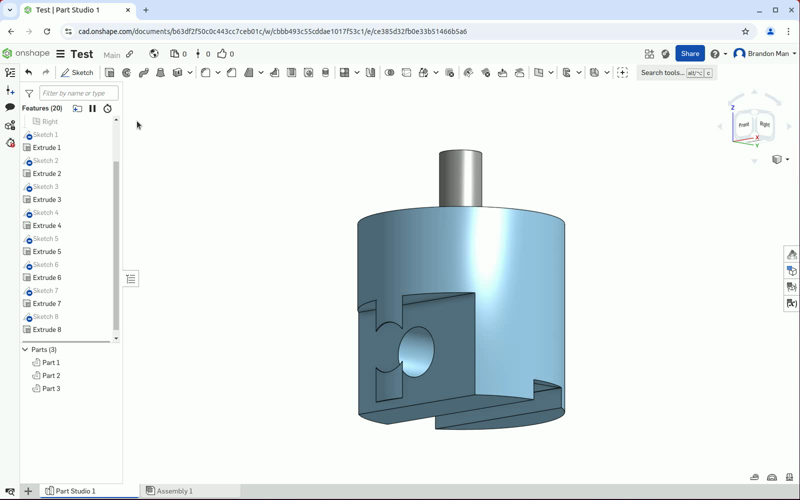
key(down, 3)
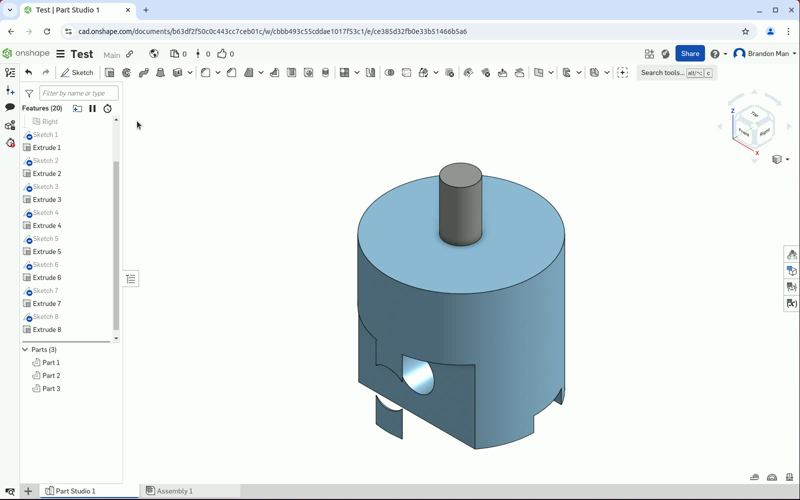
mouse_move(69, 137)
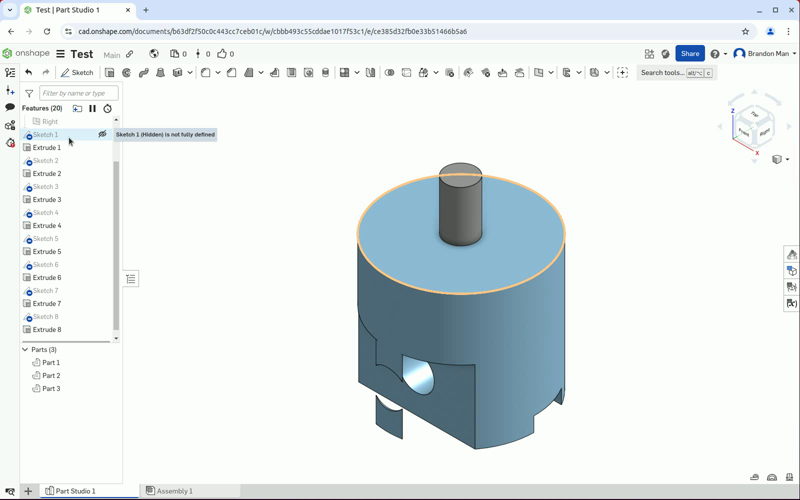
click(69, 137)